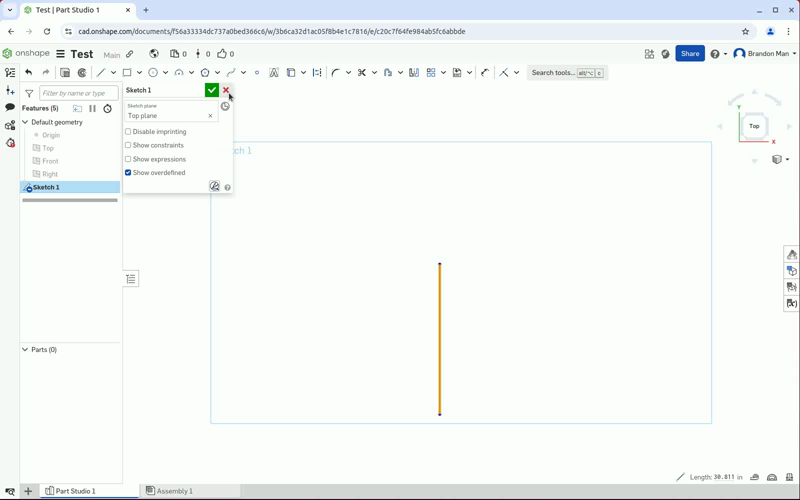
key(shift+h)
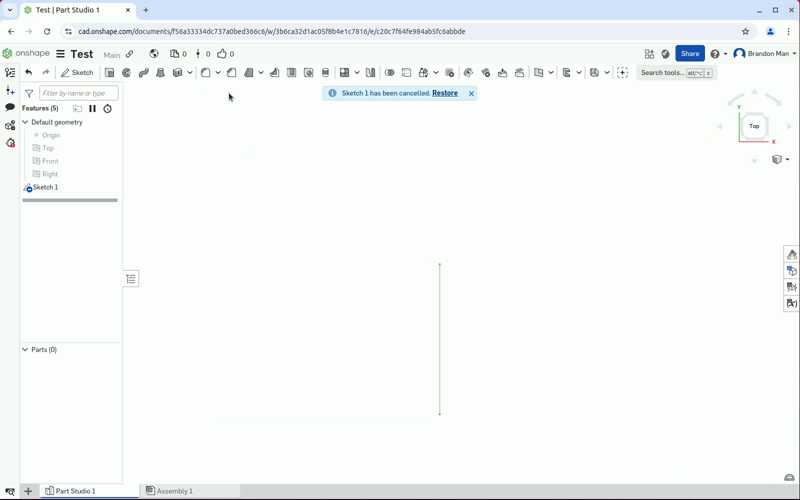
key(shift+s)
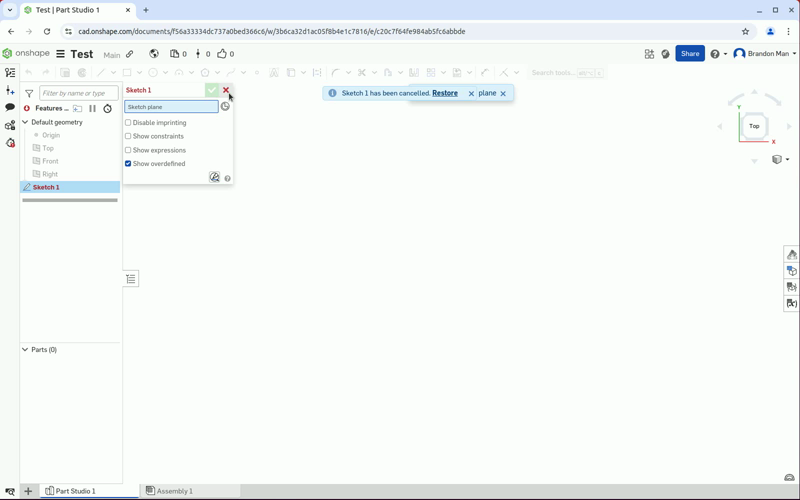
mouse_move(73, 150)
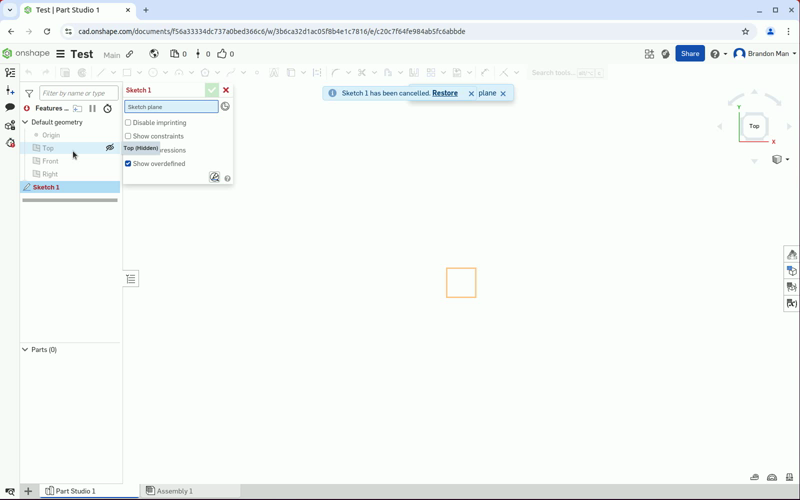
click(73, 150)
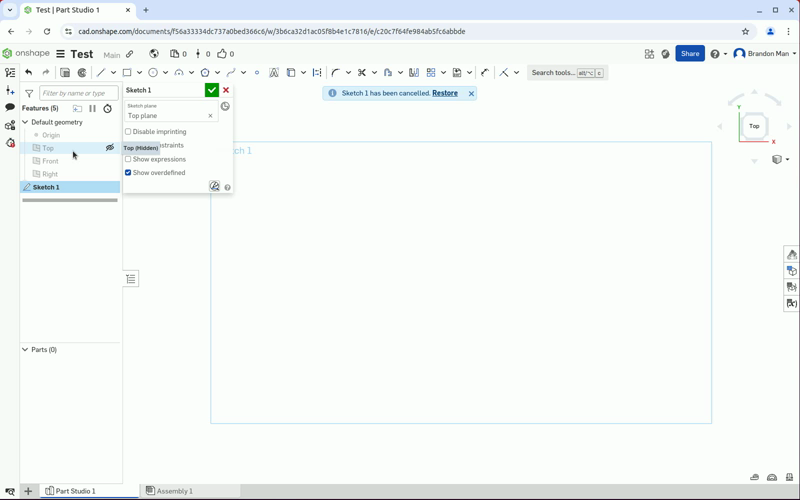
mouse_move(73, 352)
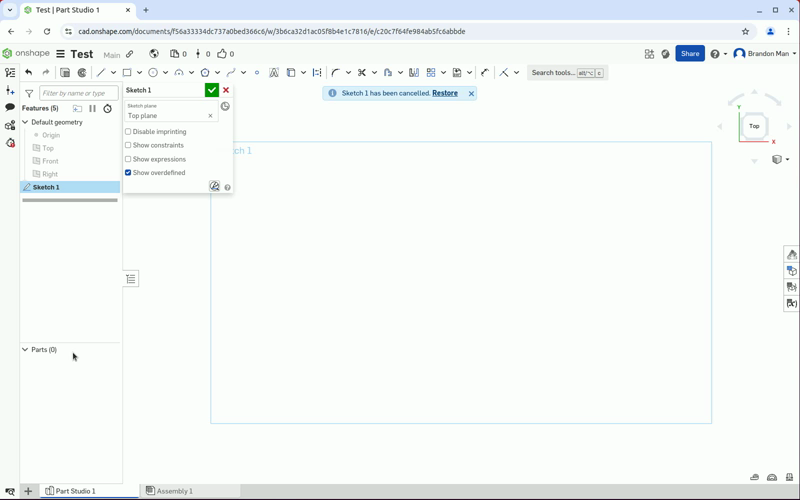
key(y)
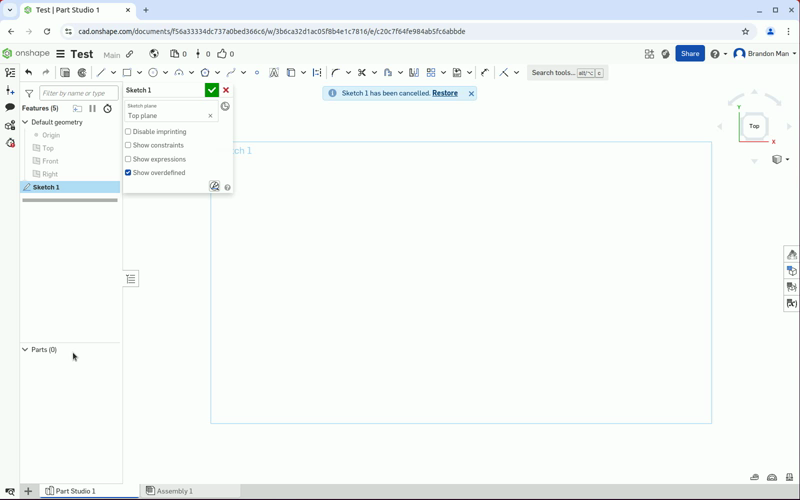
key(l)
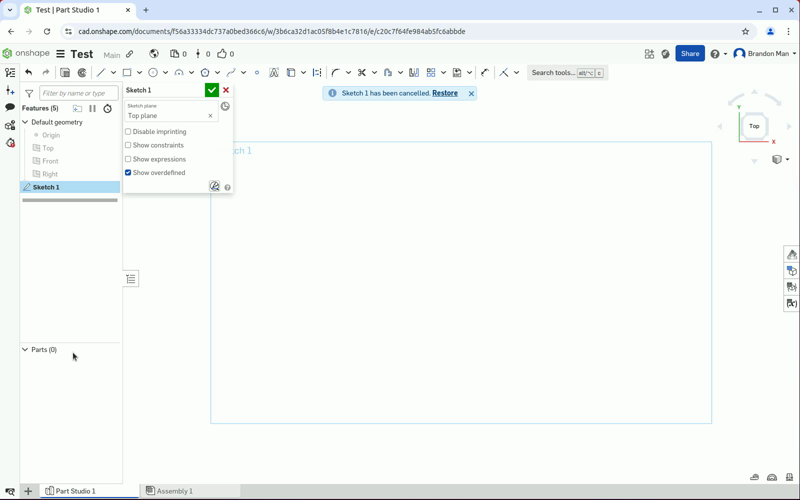
key_down(shift)
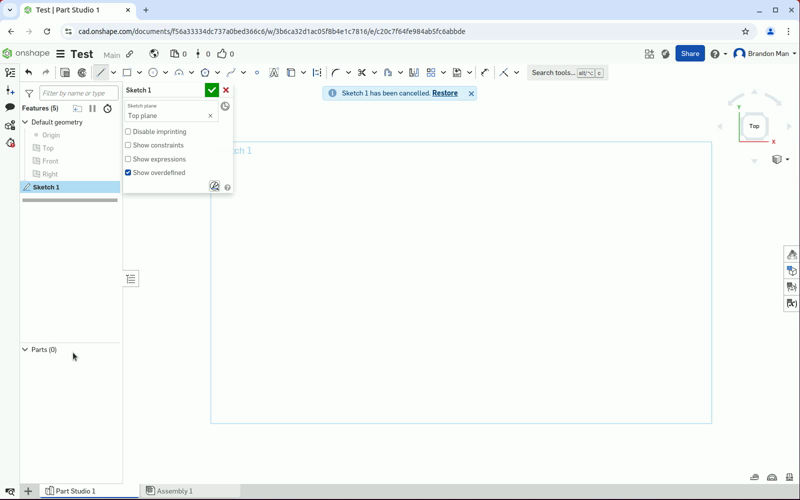
mouse_move(348, 354)
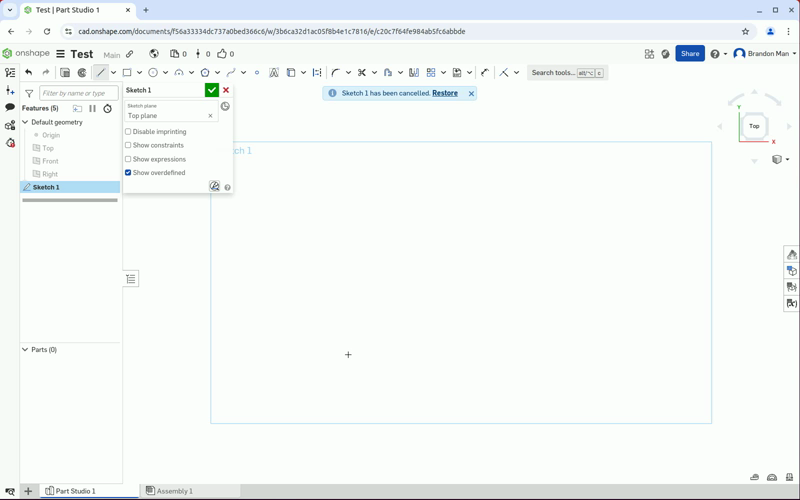
click(348, 354)
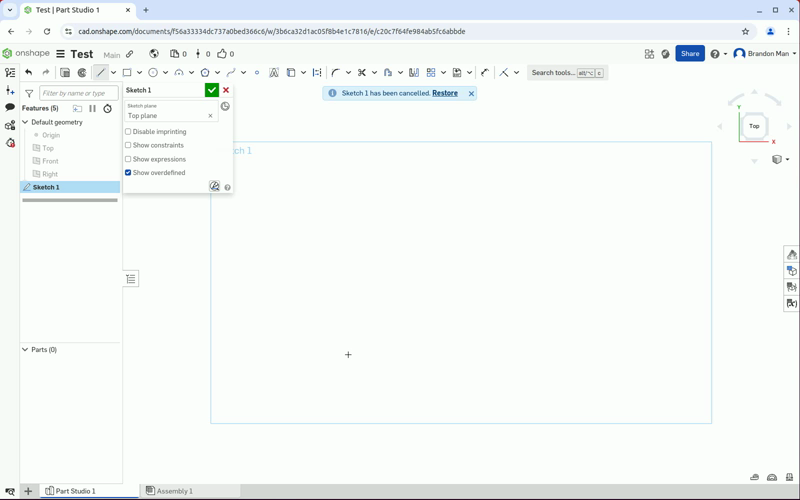
key_up(shift)
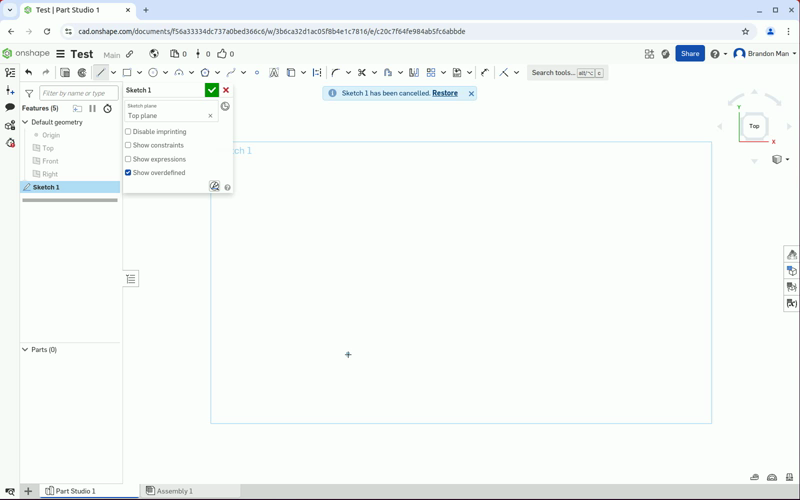
key_down(shift)
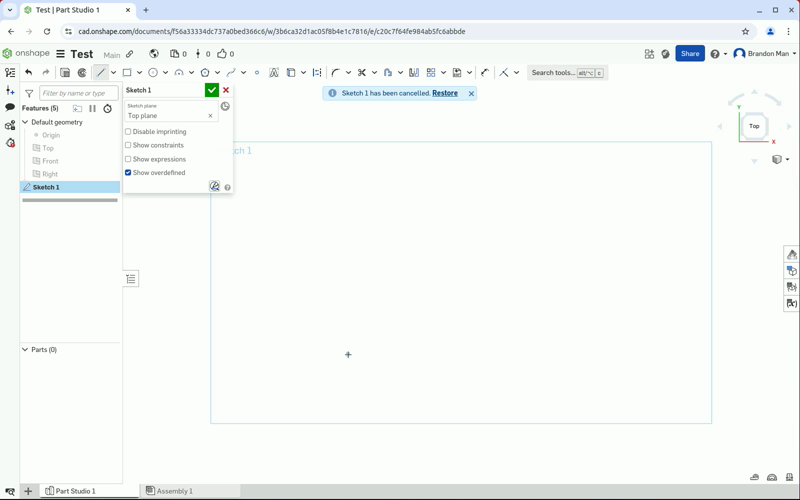
mouse_move(378, 354)
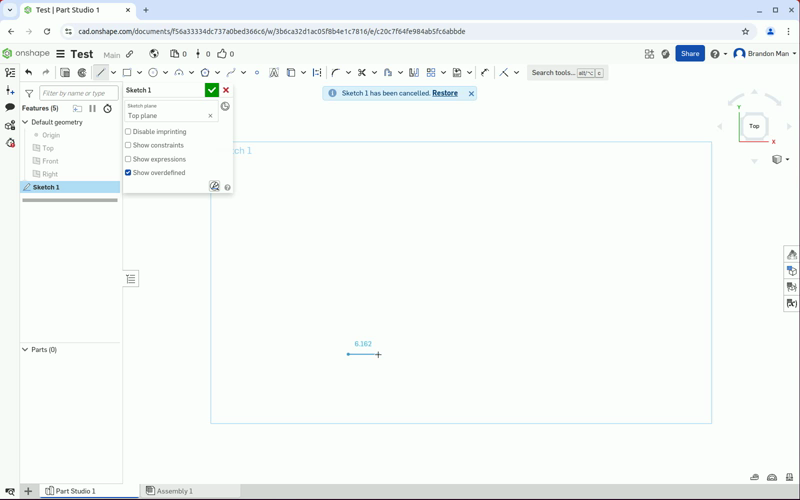
mouse_move(369, 375)
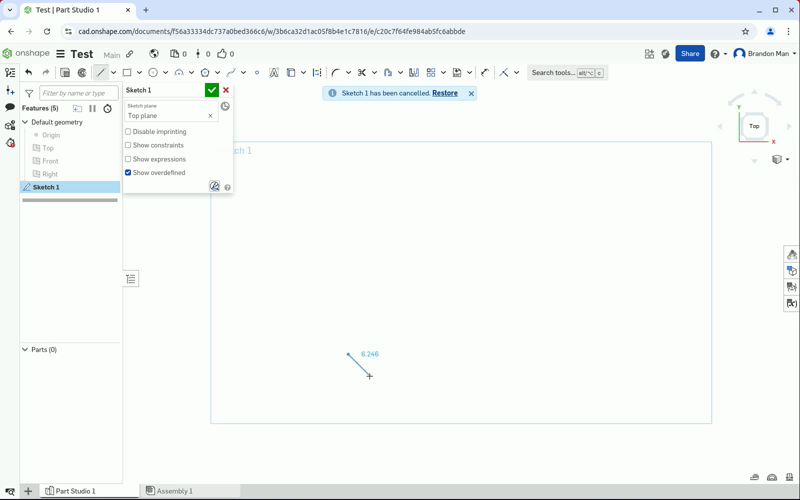
click(369, 375)
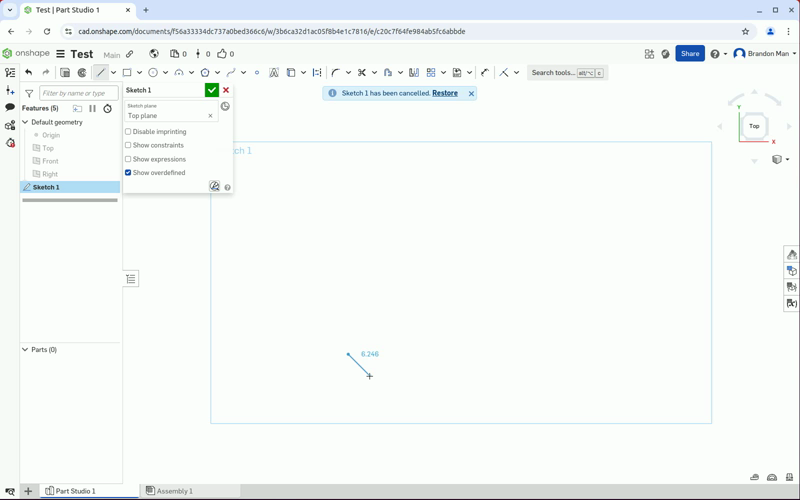
key_up(shift)
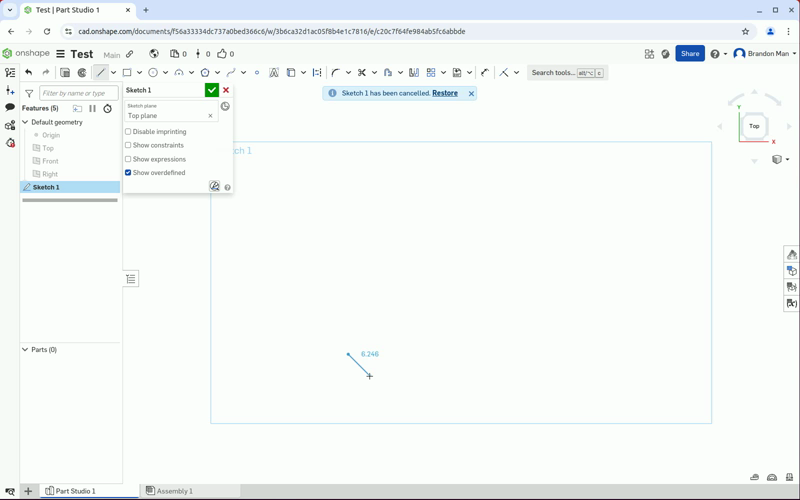
key_down(shift)
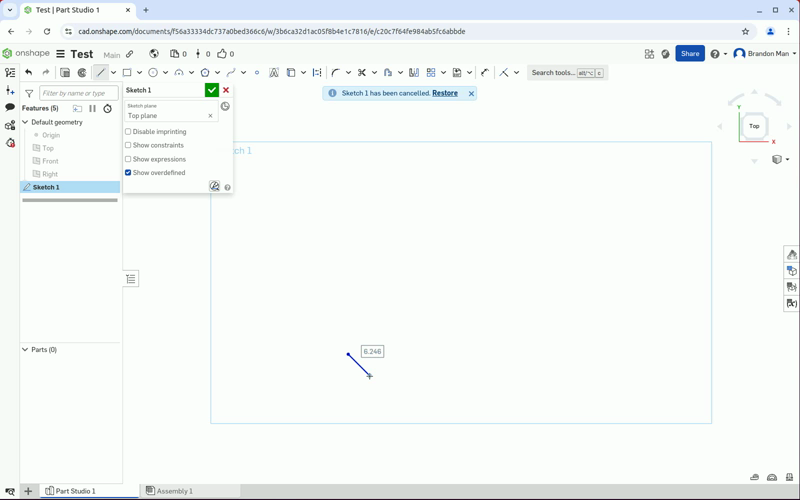
mouse_move(399, 375)
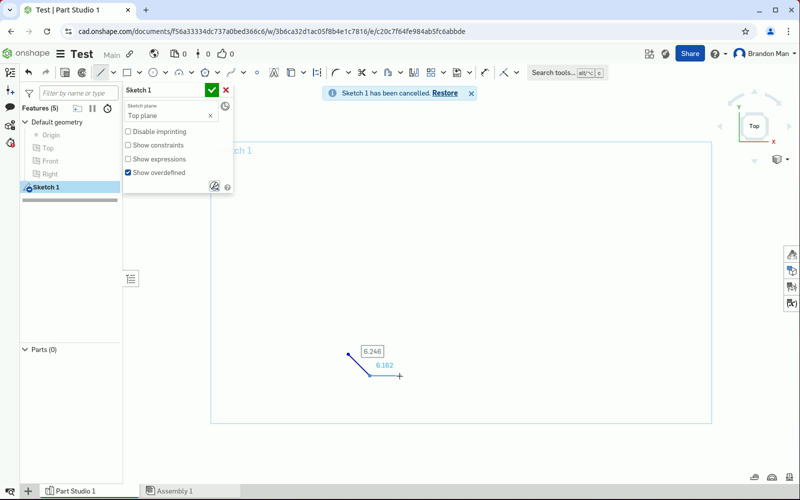
mouse_move(388, 394)
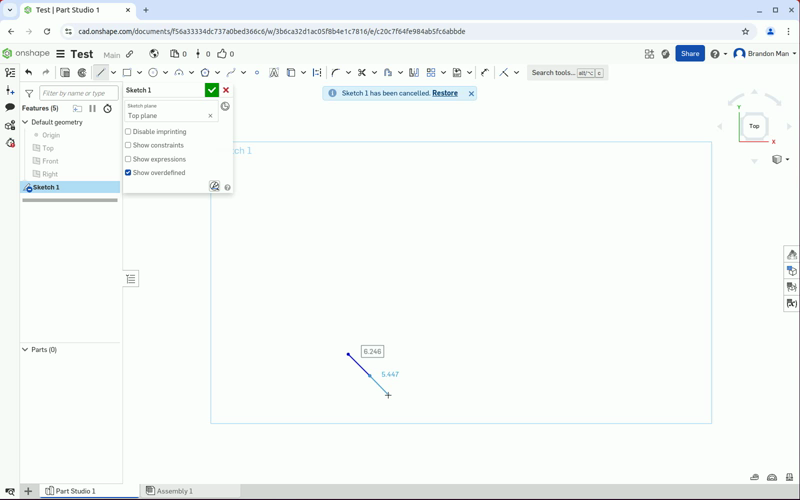
click(388, 394)
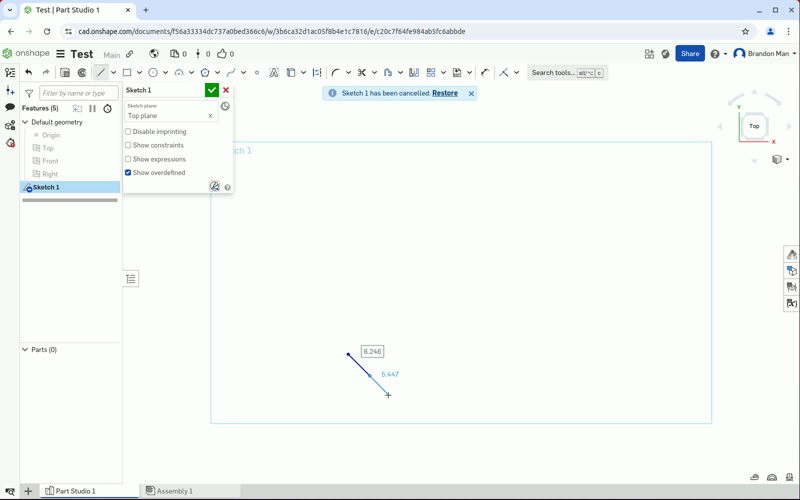
key_up(shift)
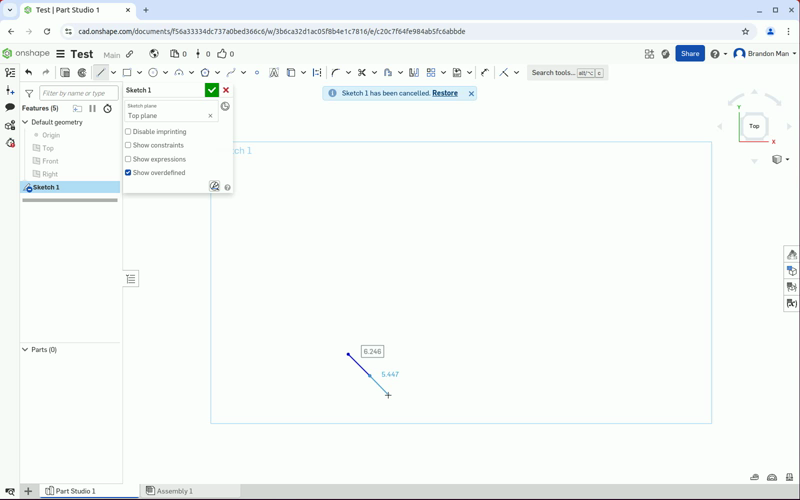
key_down(shift)
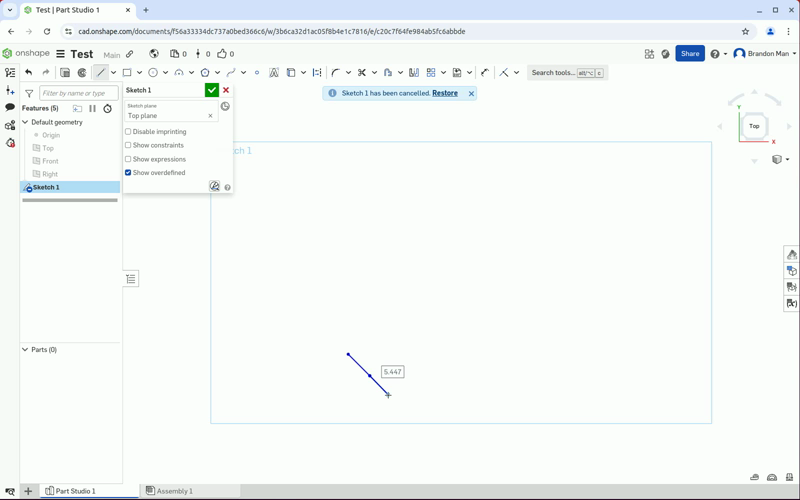
mouse_move(532, 394)
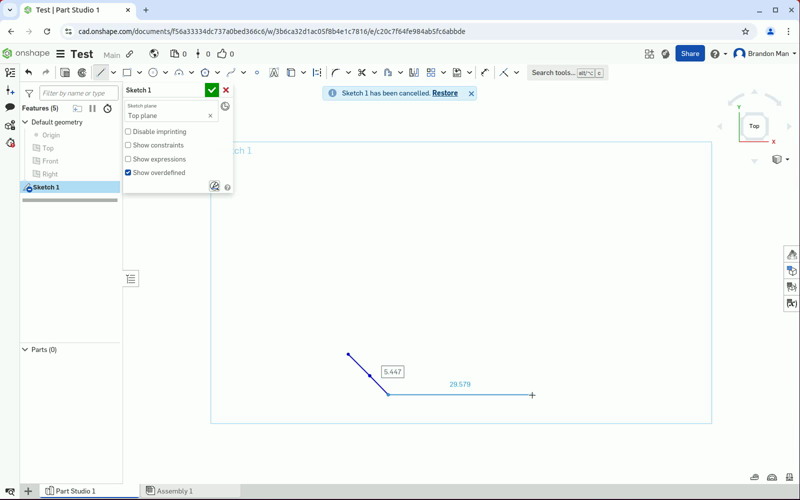
click(532, 394)
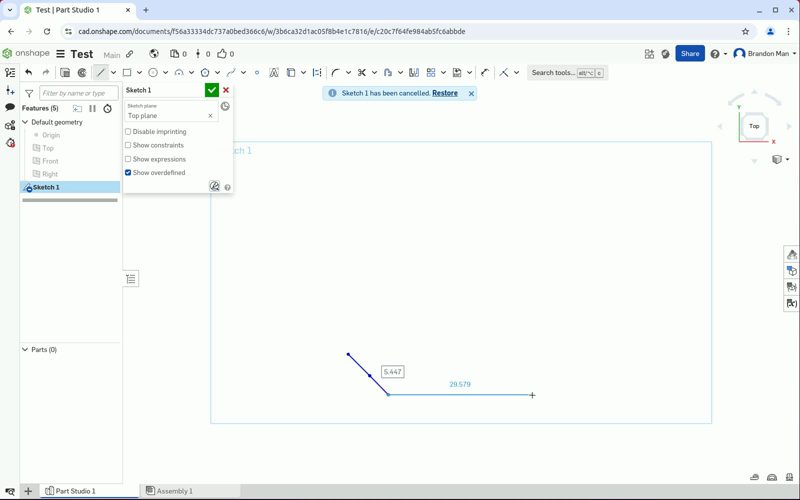
key_up(shift)
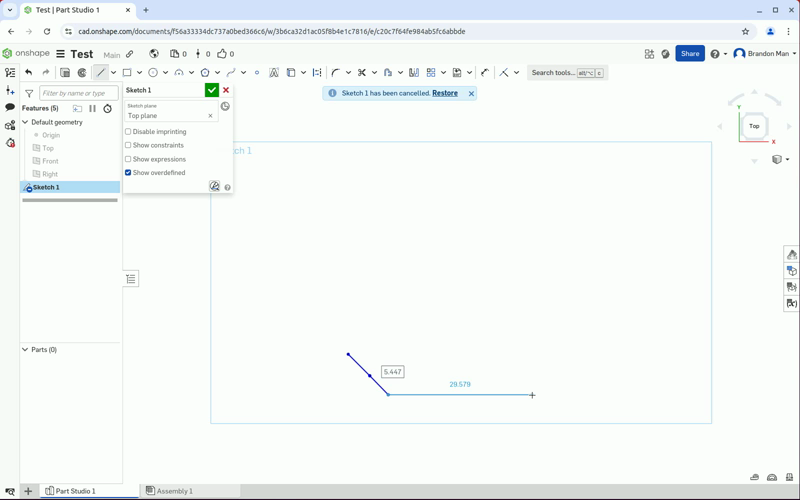
key_down(shift)
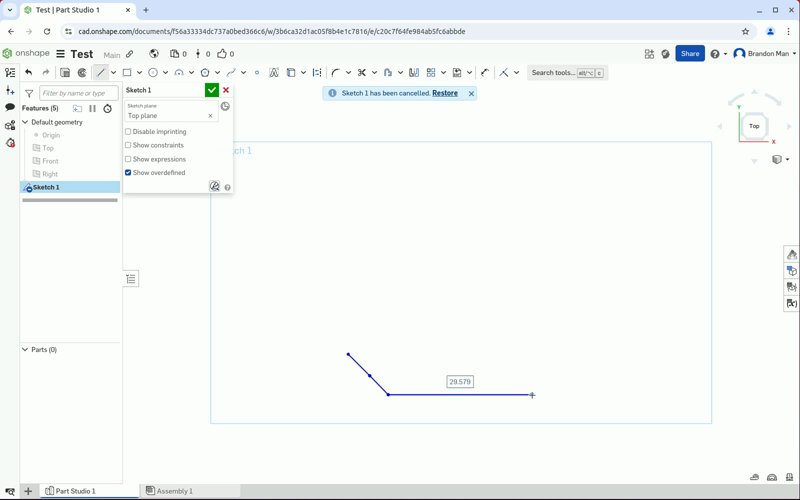
mouse_move(562, 394)
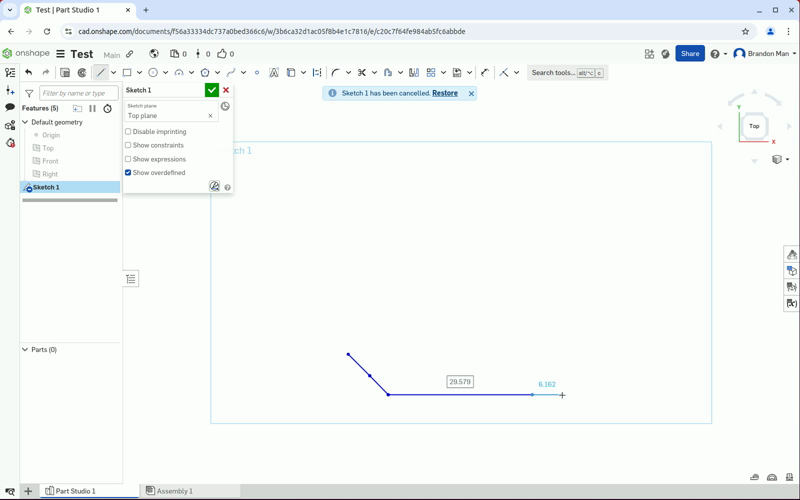
mouse_move(550, 375)
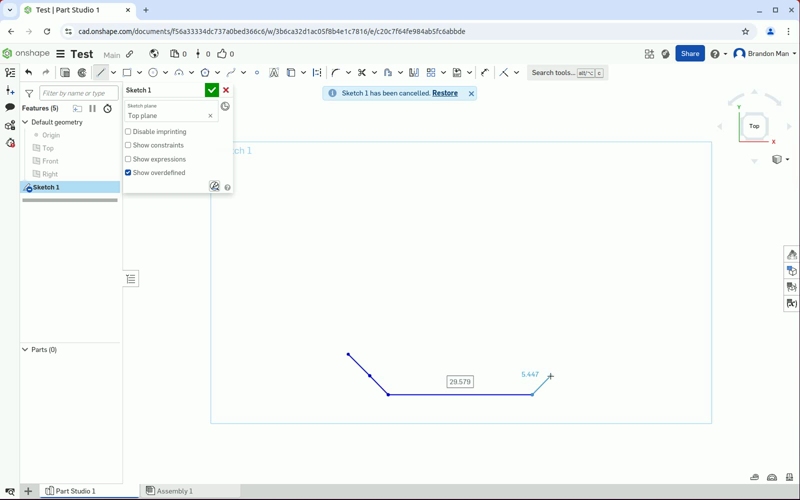
click(550, 375)
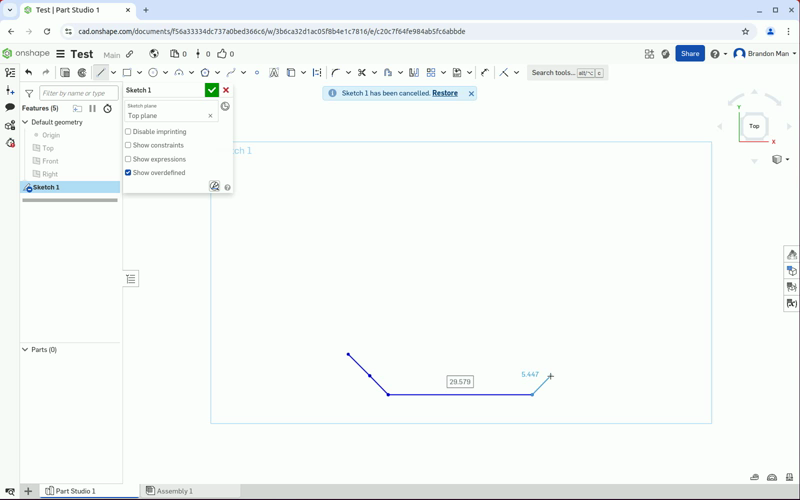
key_up(shift)
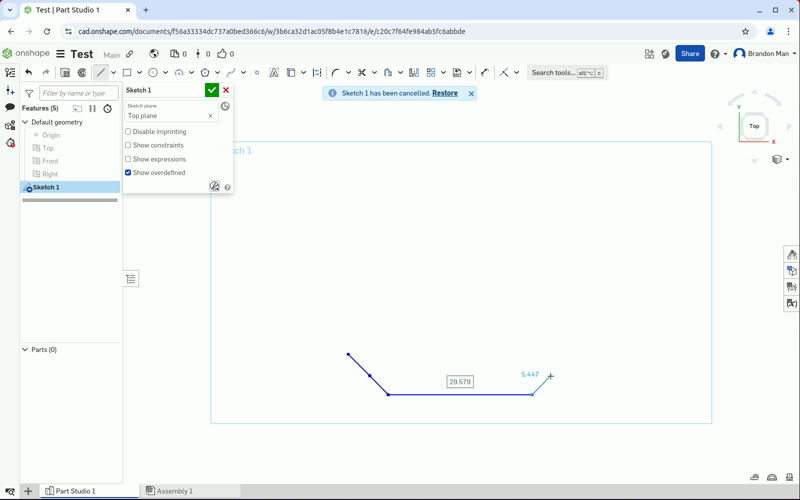
key_down(shift)
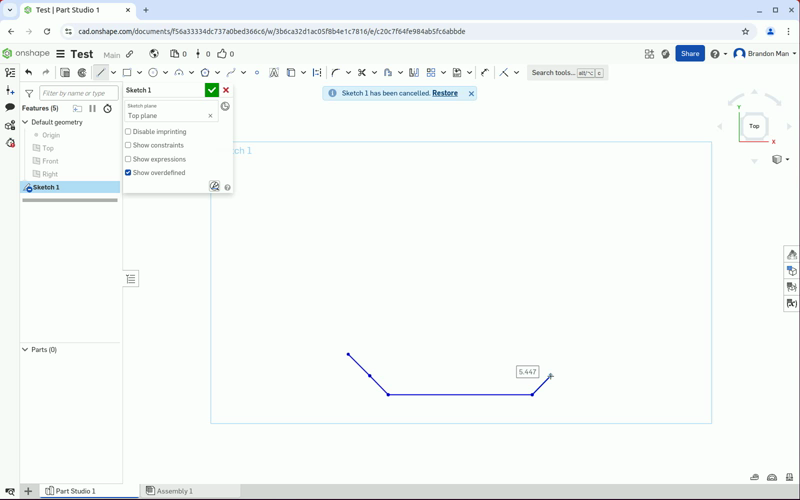
mouse_move(580, 375)
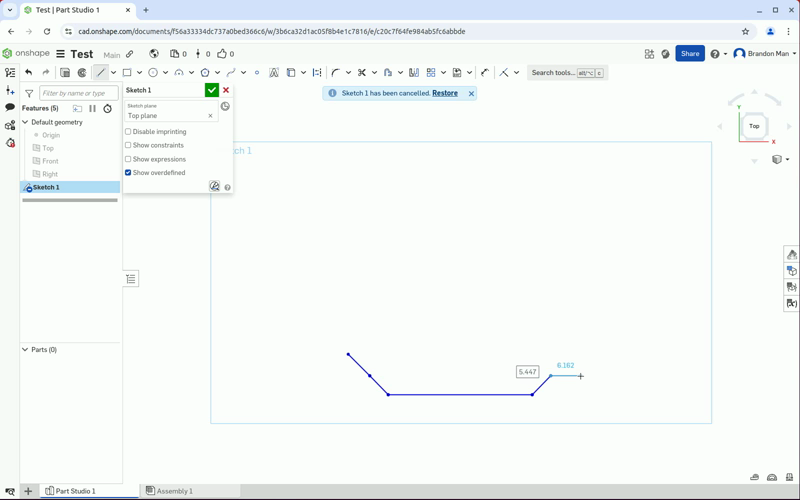
mouse_move(572, 354)
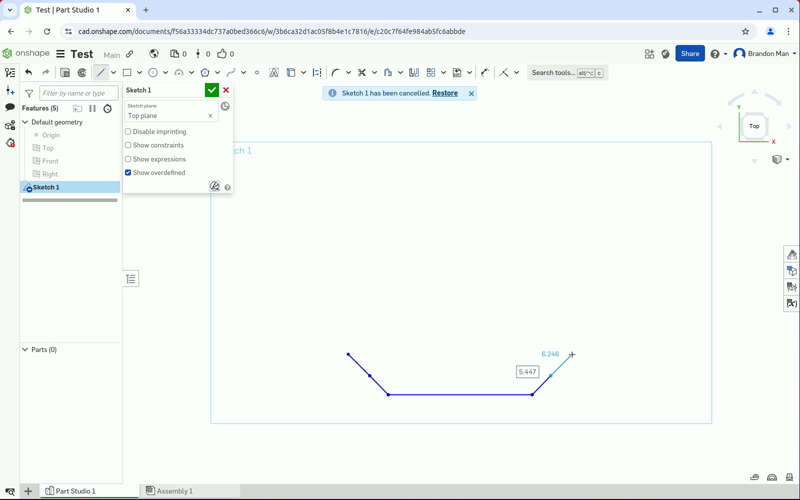
click(572, 354)
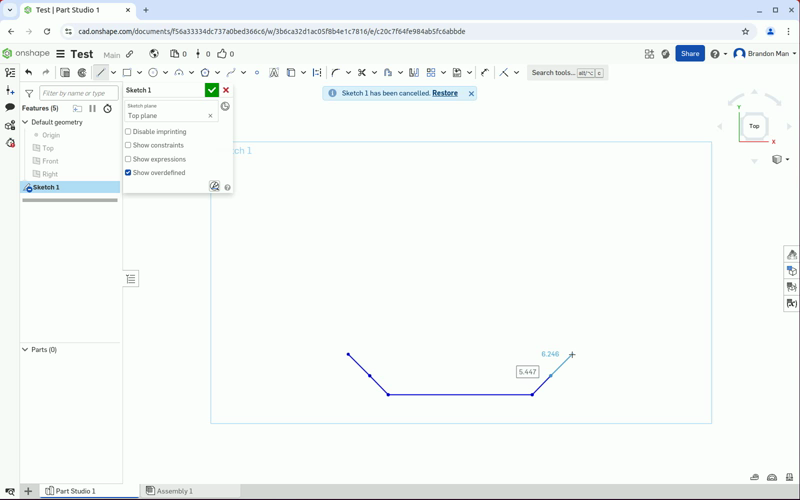
key_up(shift)
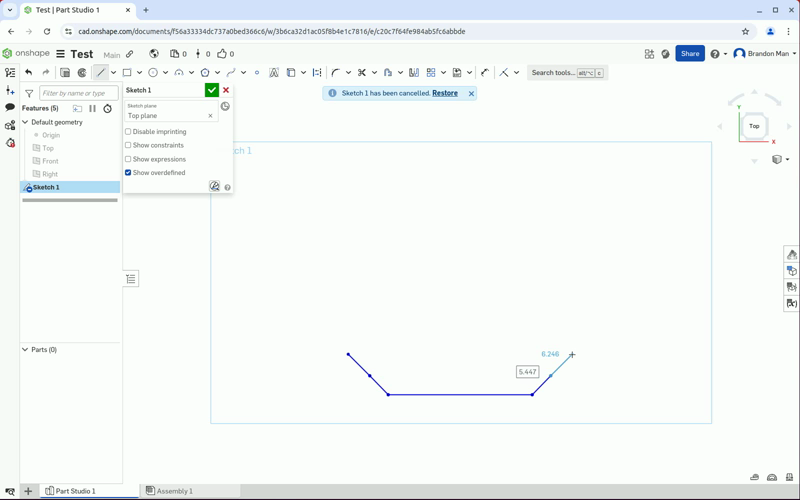
key_down(shift)
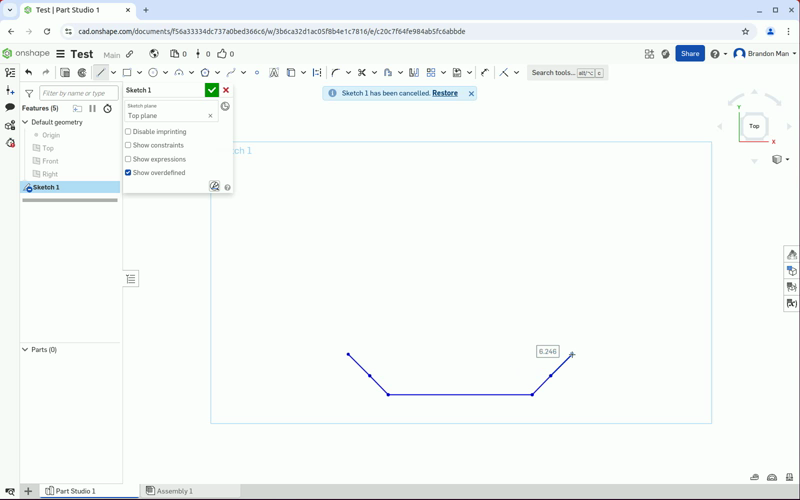
mouse_move(572, 210)
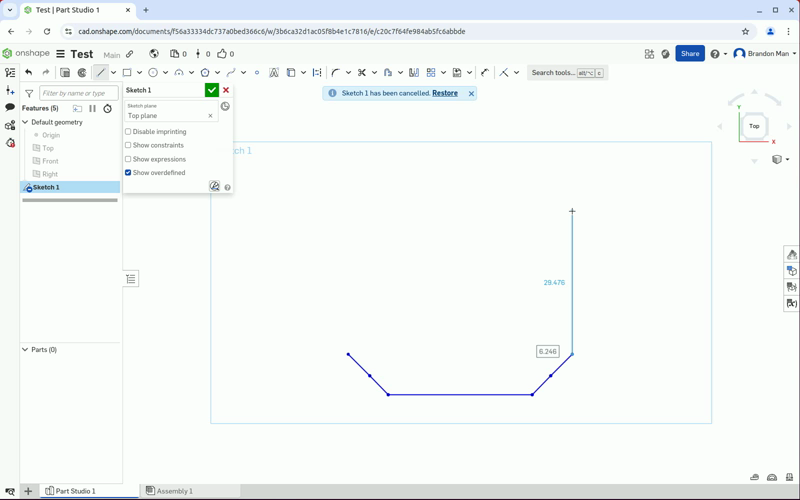
click(572, 210)
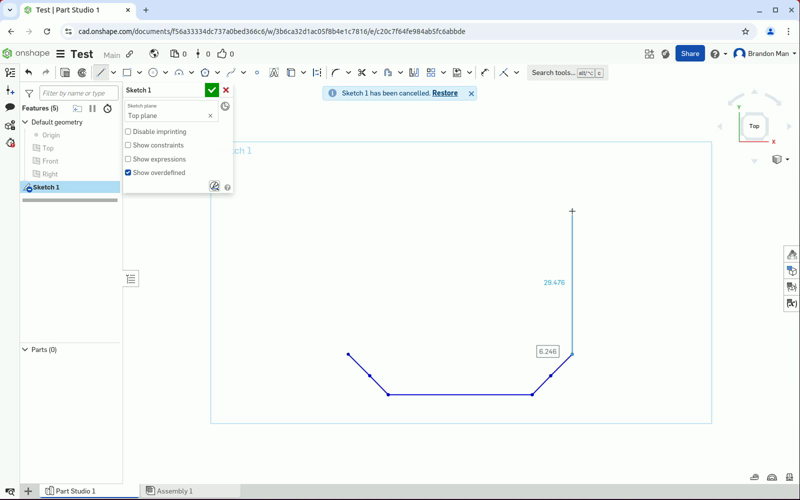
key_up(shift)
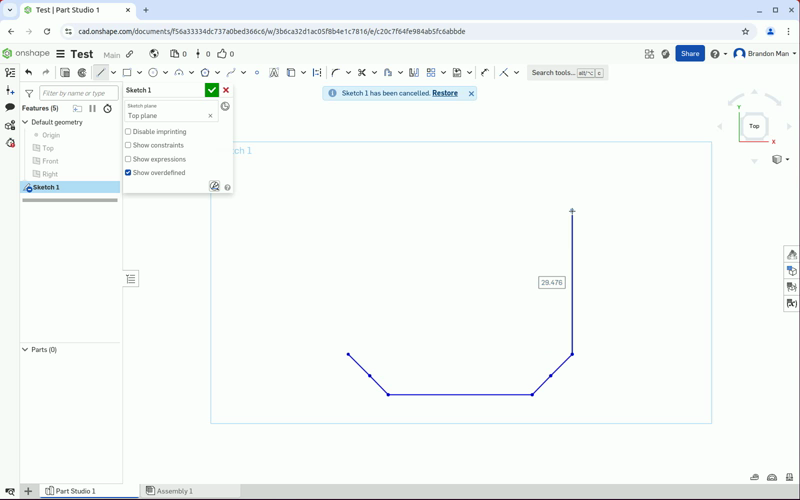
key_down(shift)
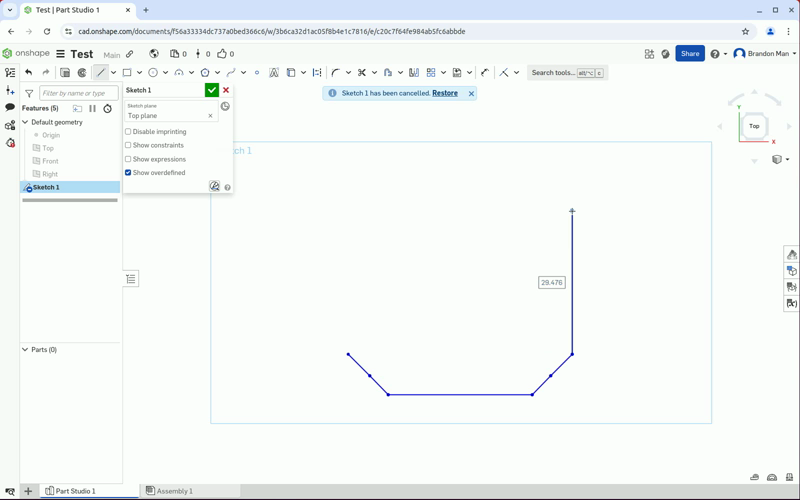
mouse_move(589, 210)
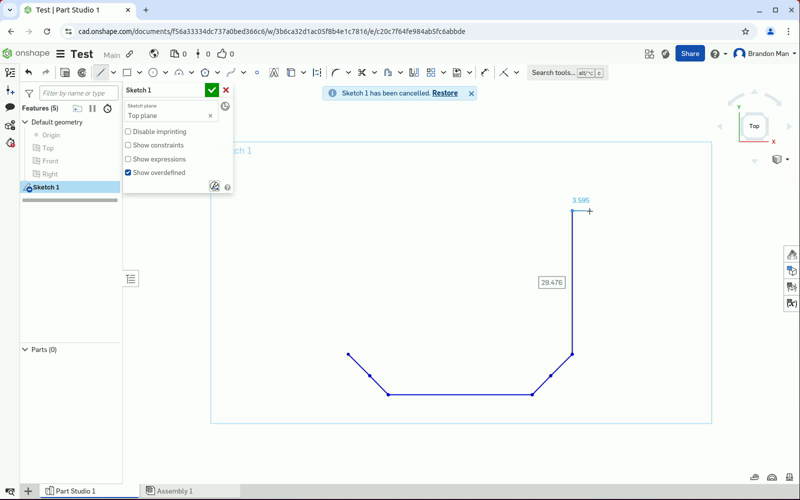
mouse_move(550, 192)
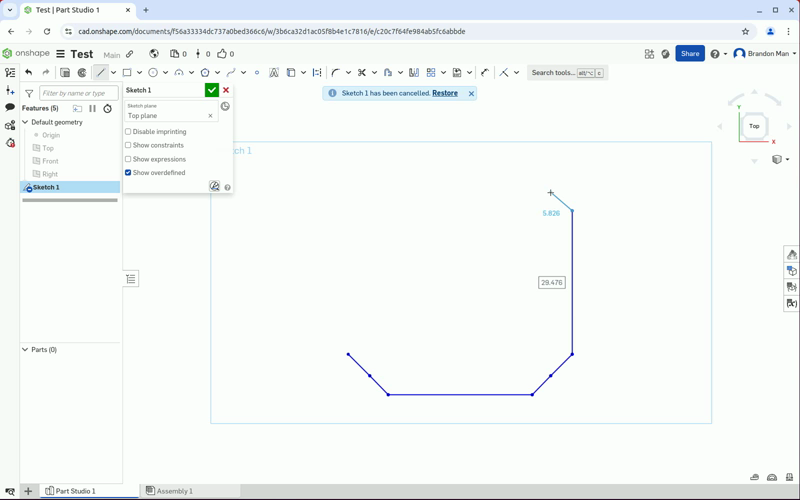
click(550, 192)
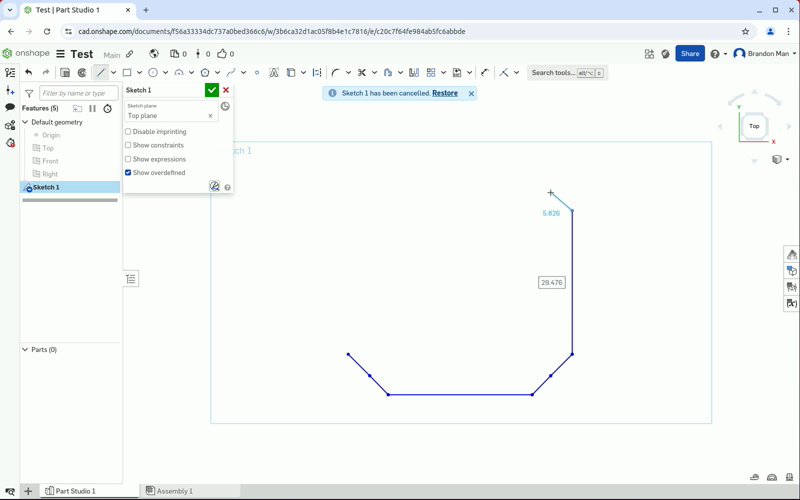
key_up(shift)
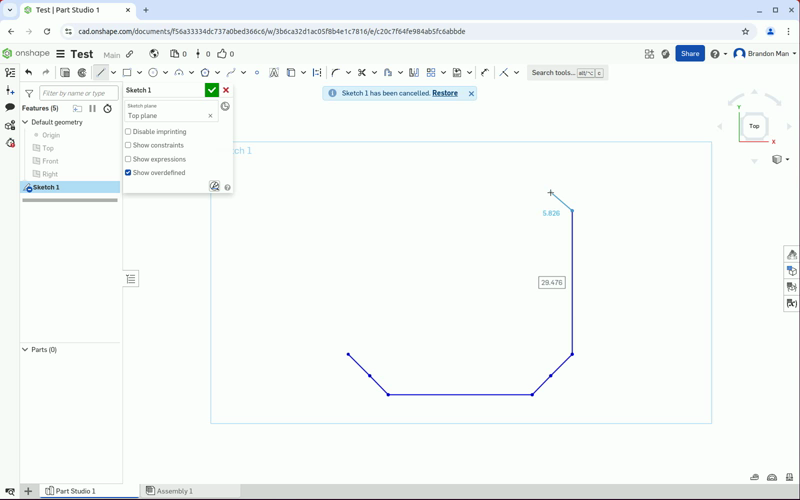
key_down(shift)
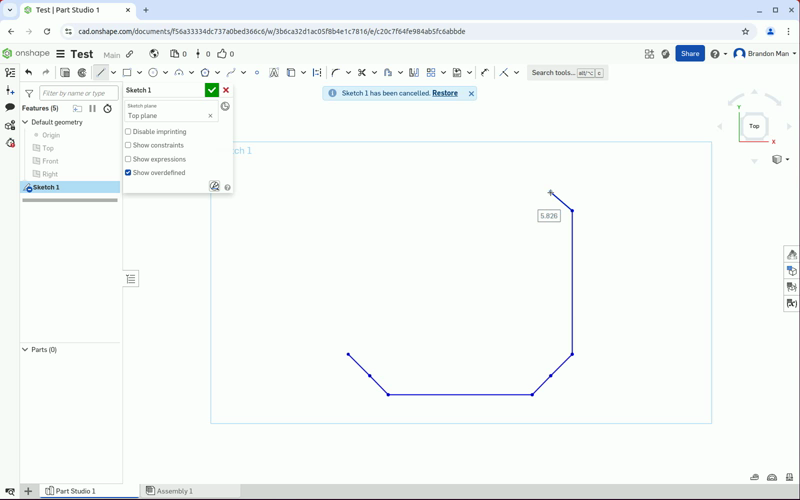
mouse_move(580, 192)
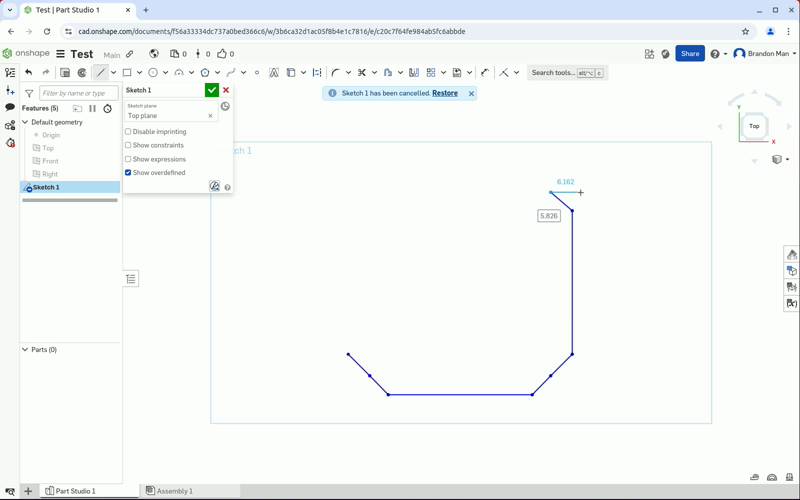
mouse_move(532, 170)
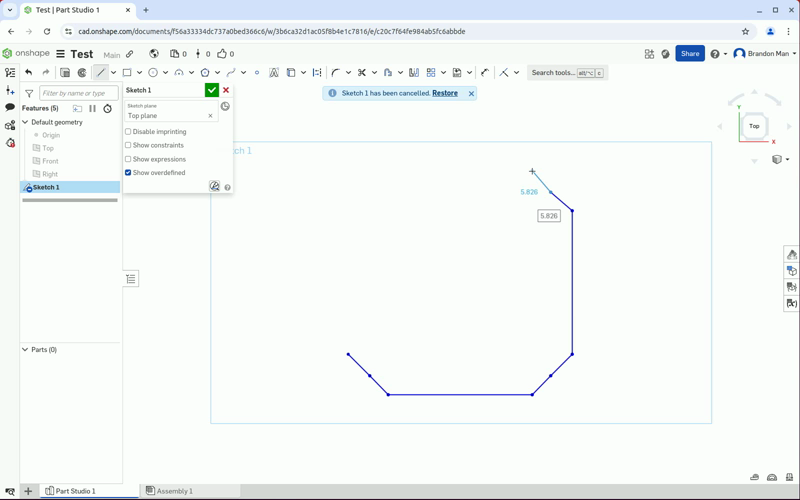
click(532, 170)
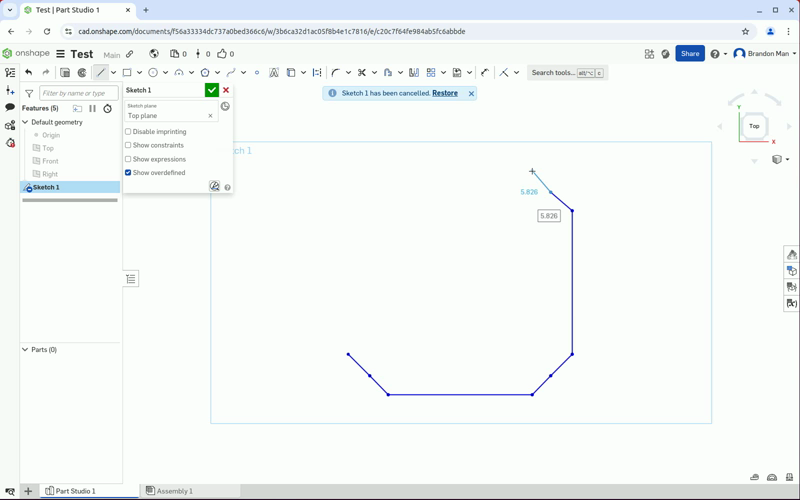
key_up(shift)
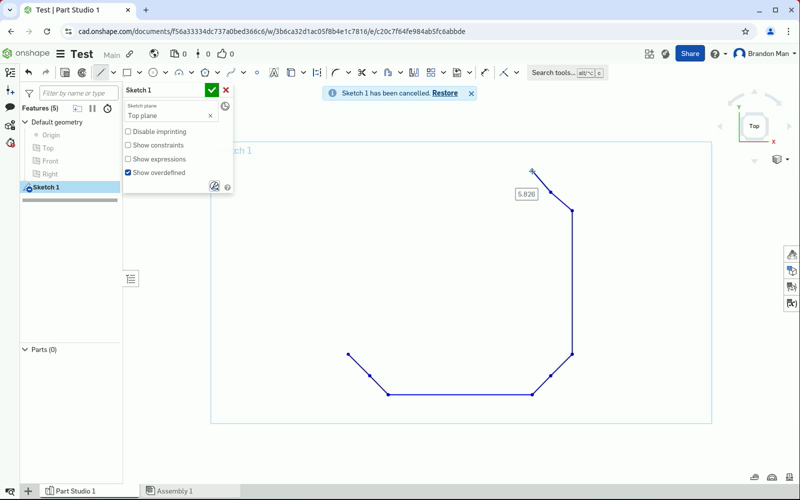
key_down(shift)
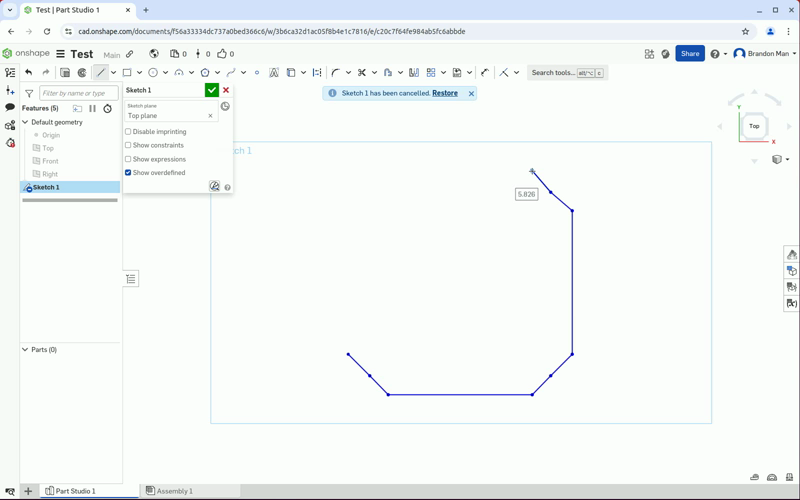
mouse_move(388, 170)
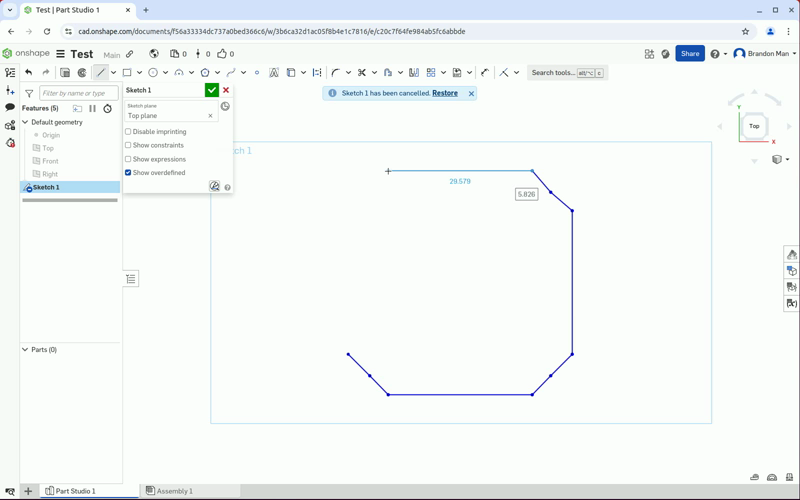
click(388, 170)
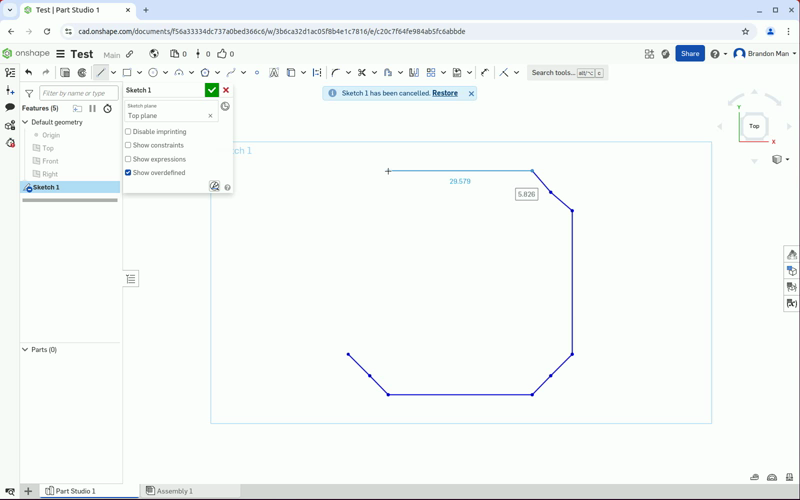
key_up(shift)
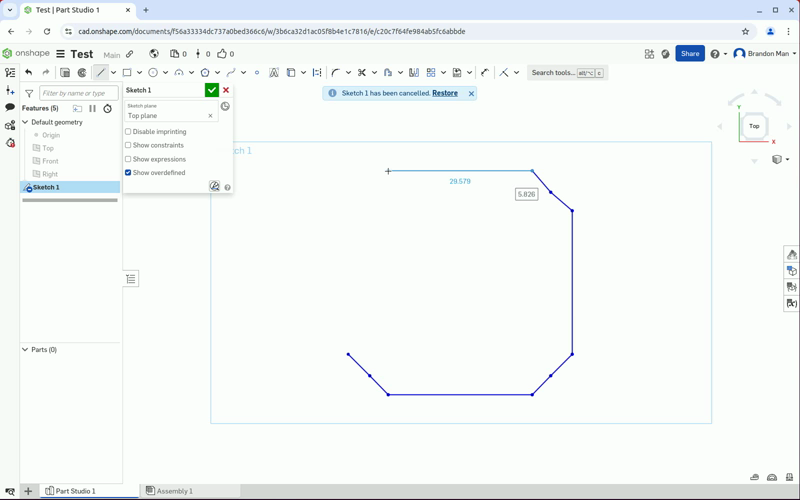
key_down(shift)
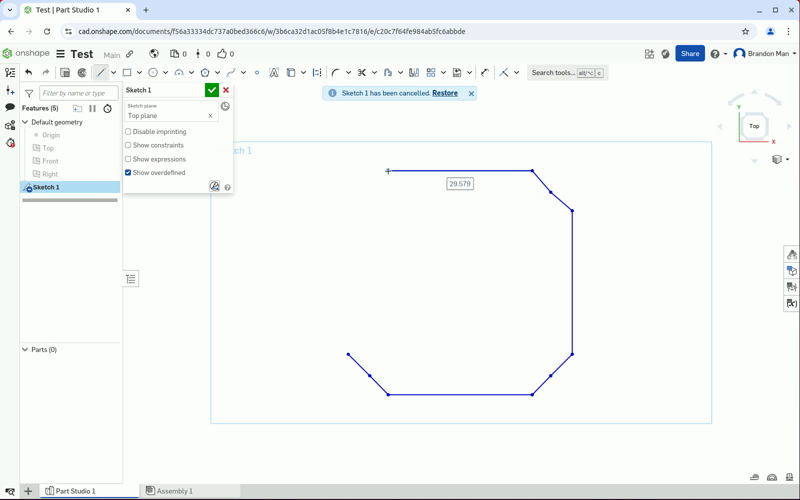
mouse_move(418, 170)
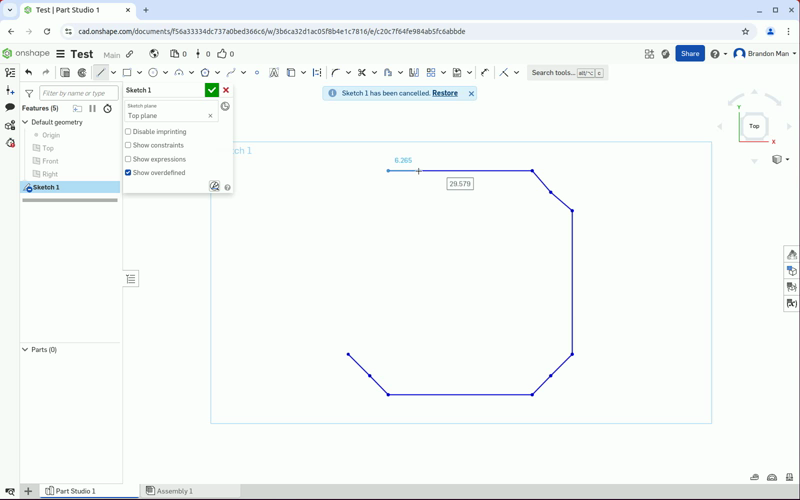
mouse_move(369, 192)
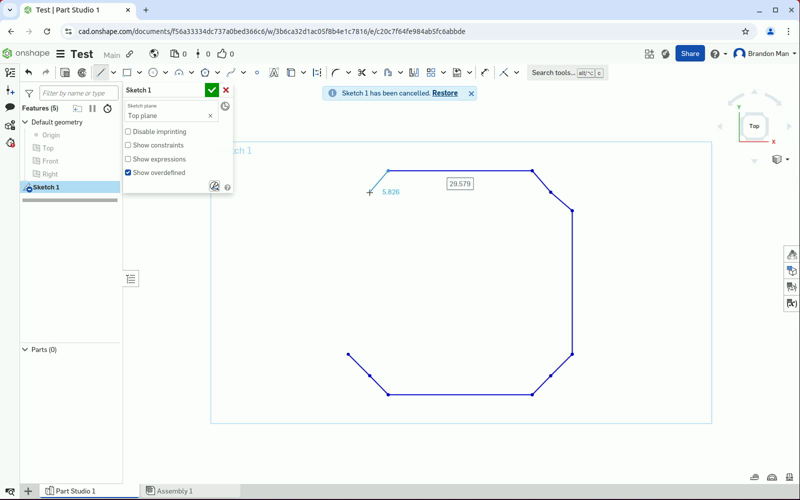
click(369, 192)
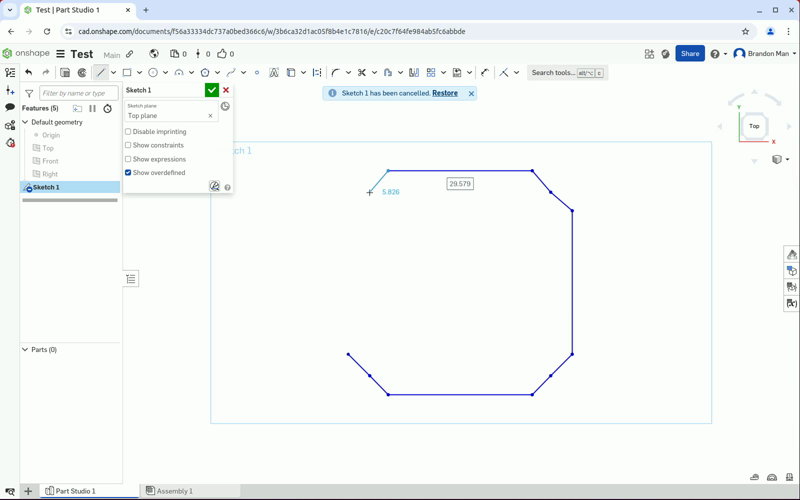
key_up(shift)
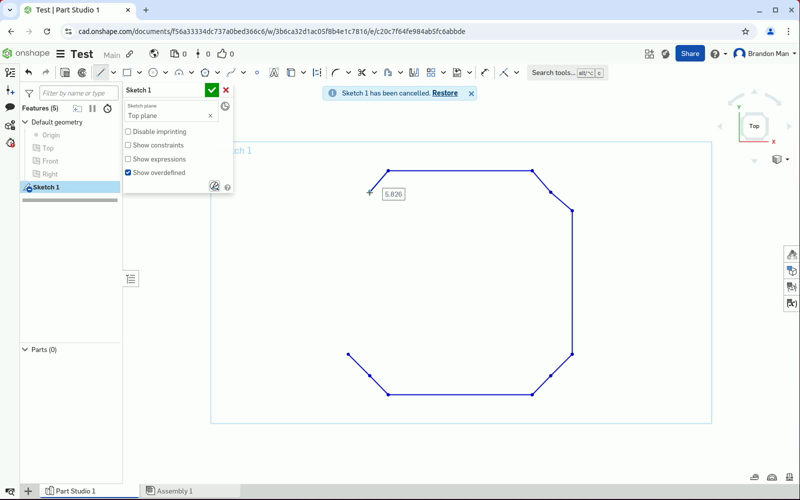
key_down(shift)
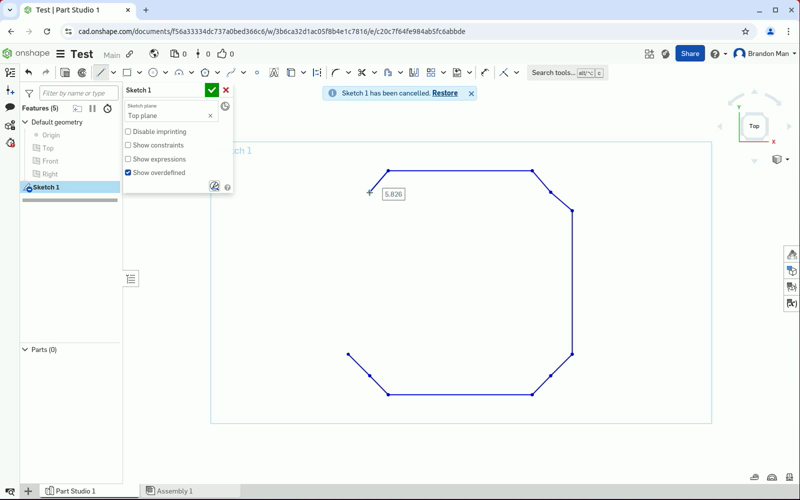
mouse_move(399, 192)
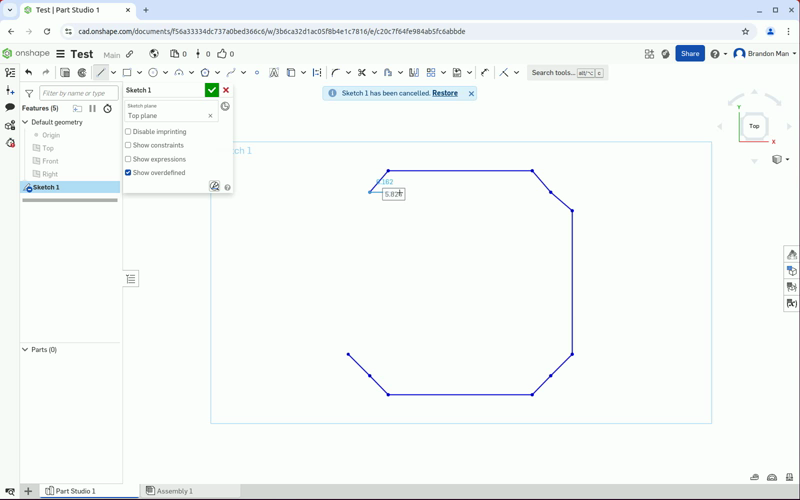
mouse_move(348, 210)
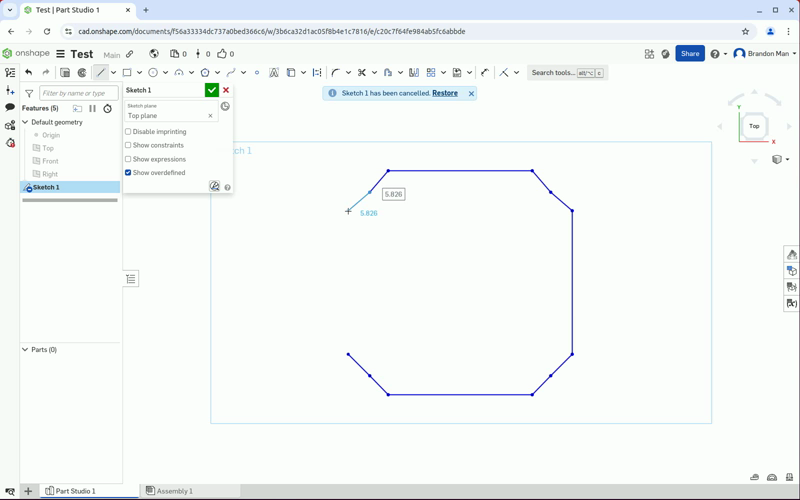
click(348, 210)
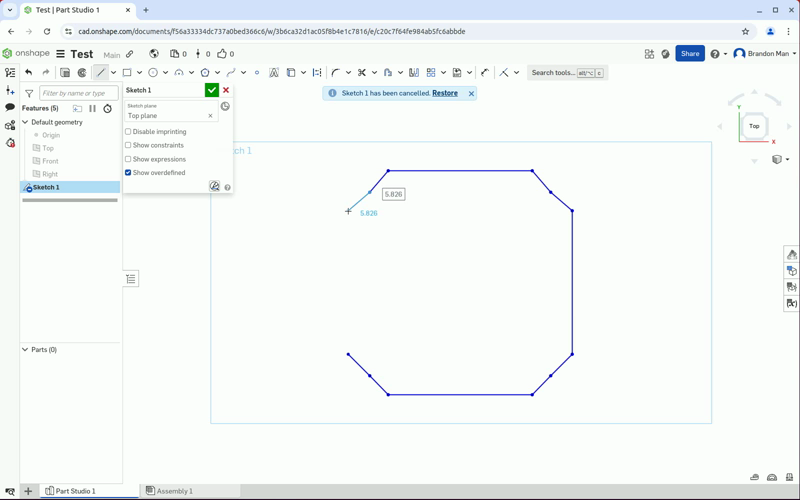
key_up(shift)
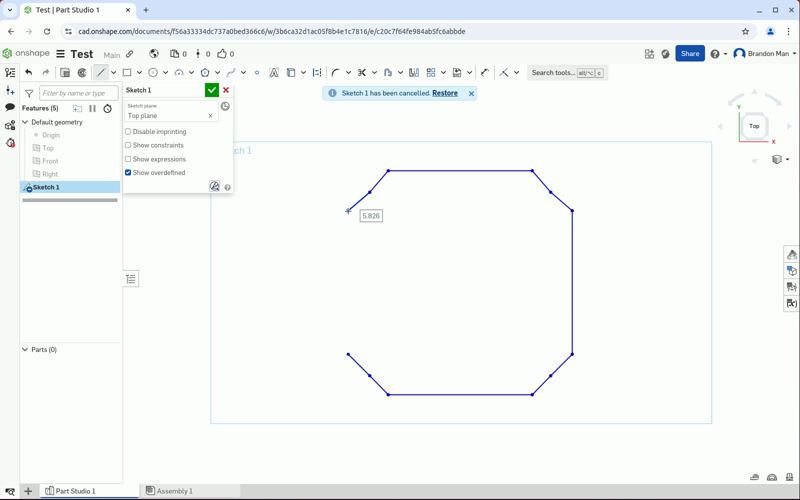
key_down(shift)
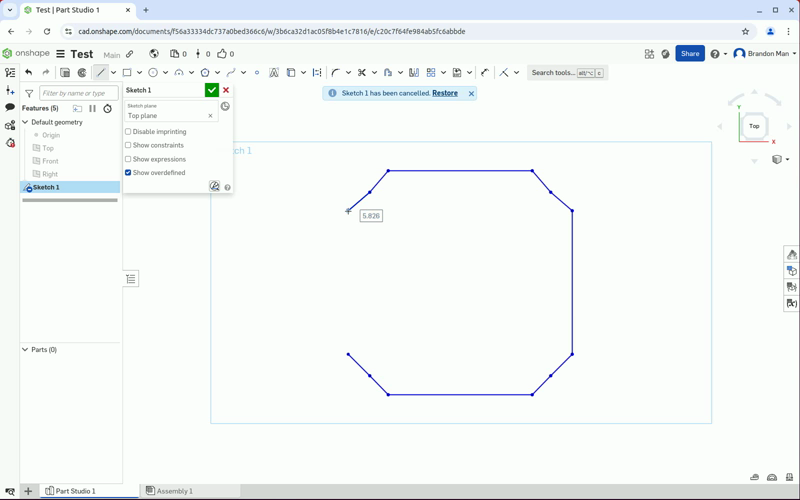
mouse_move(348, 354)
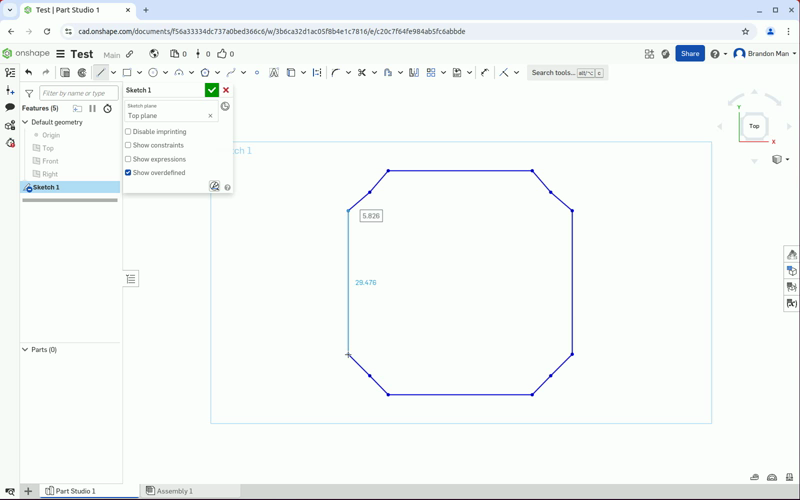
key_up(shift)
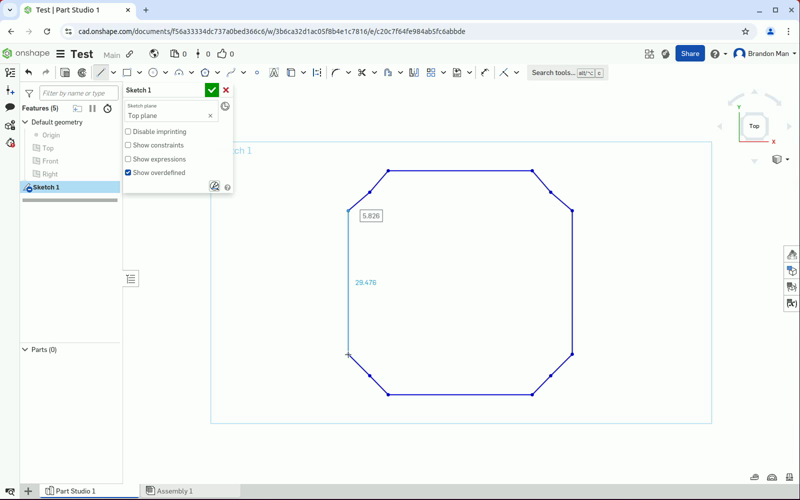
click(348, 354)
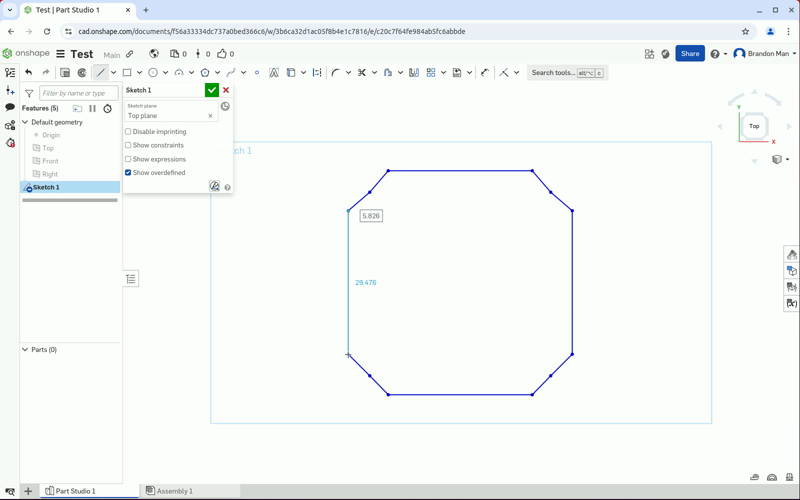
key(esc)
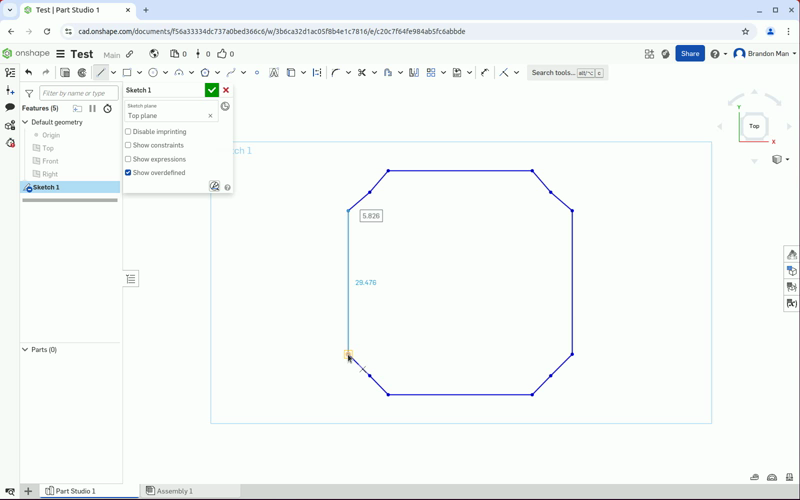
mouse_move(403, 319)
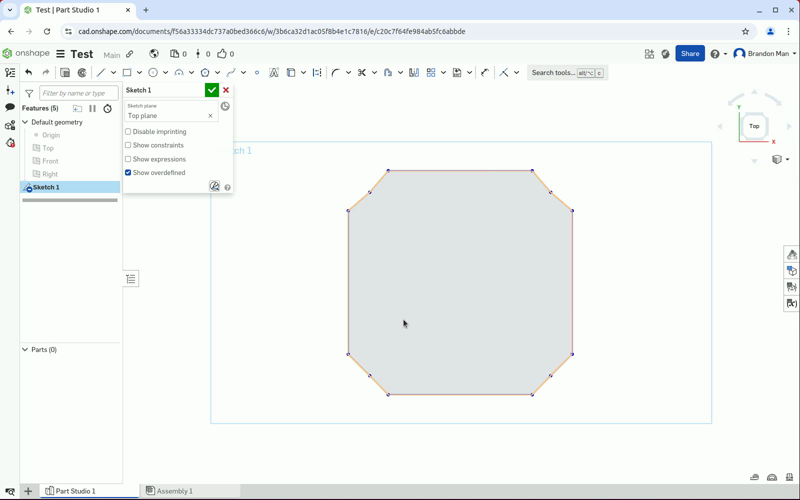
click(403, 319)
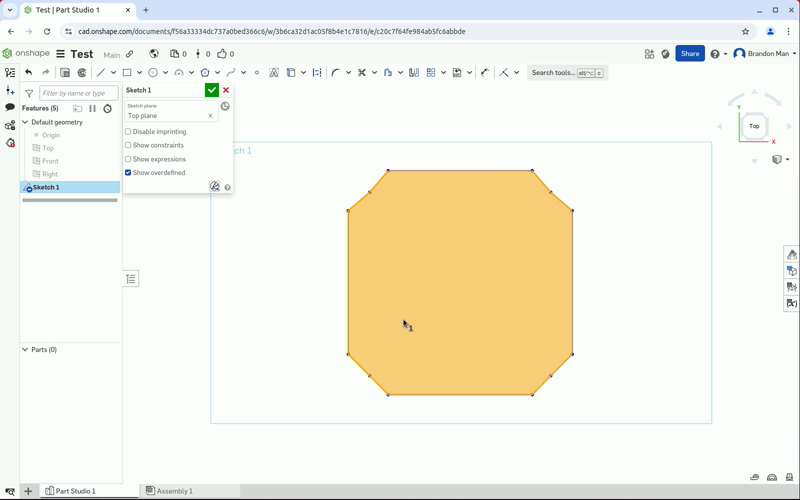
mouse_move(73, 352)
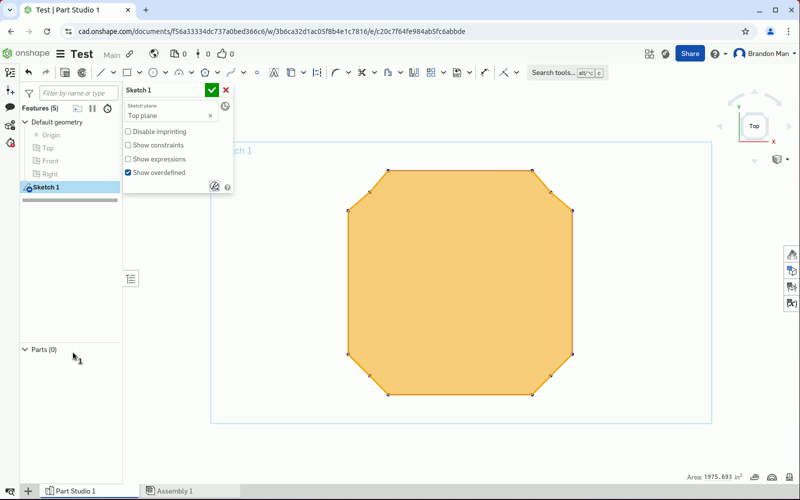
key(shift+y)
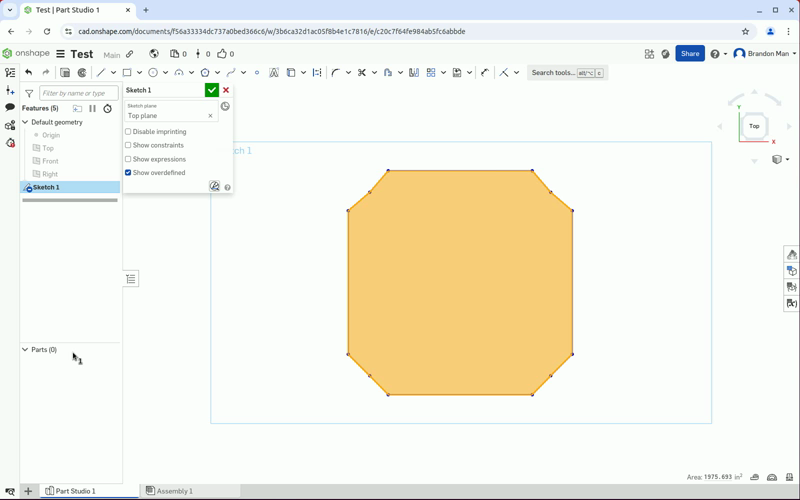
key(shift+e)
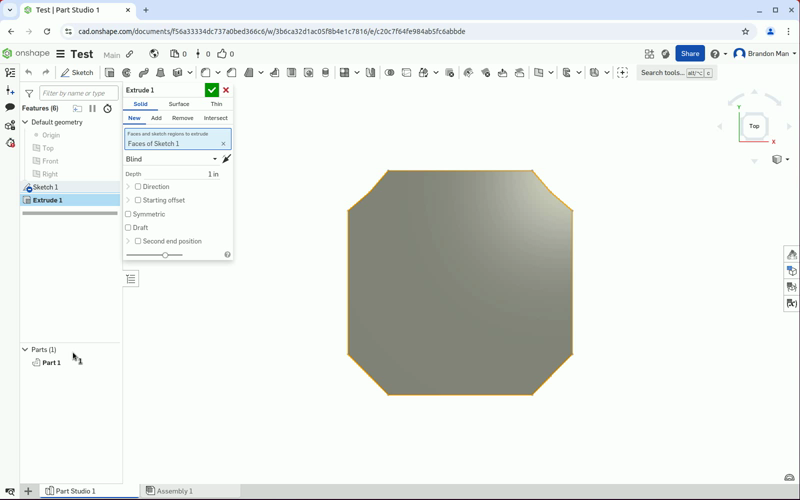
mouse_move(143, 106)
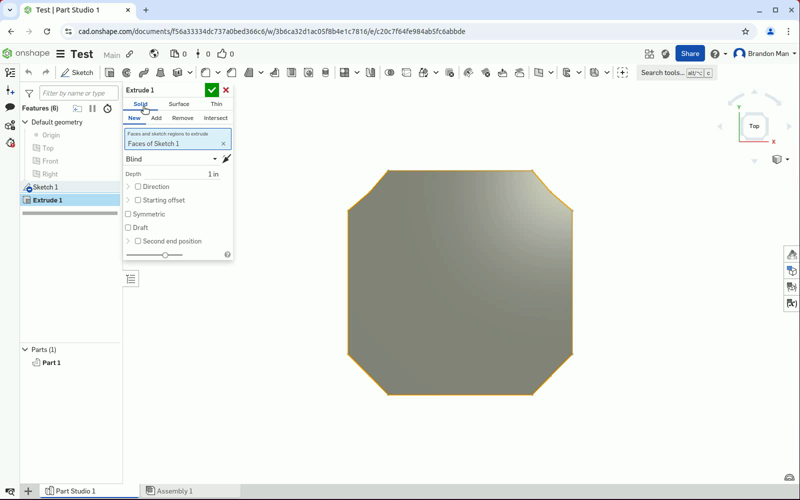
click(143, 106)
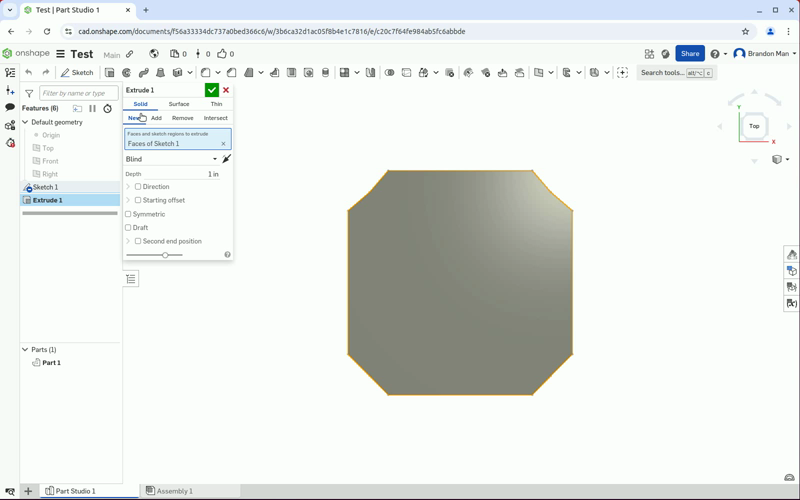
mouse_move(137, 120)
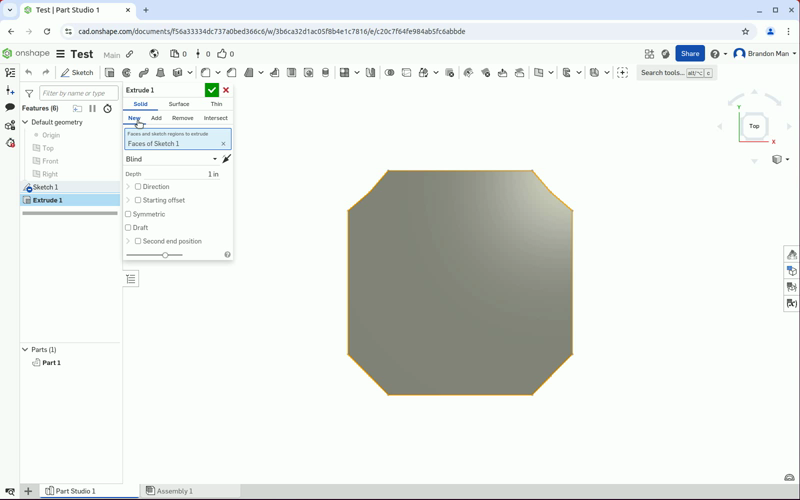
click(137, 120)
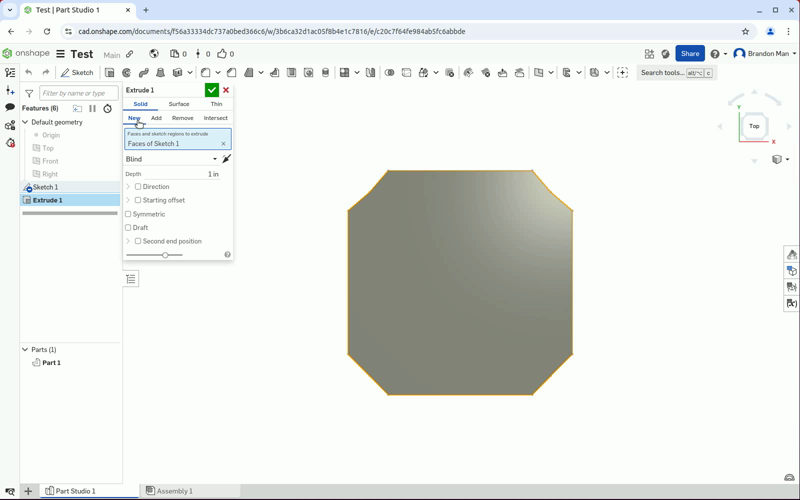
key(tab, 4)
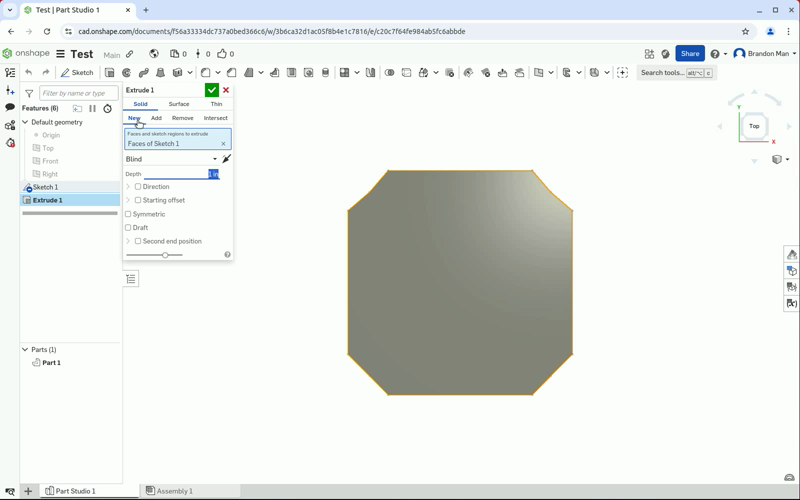
text(0.722)
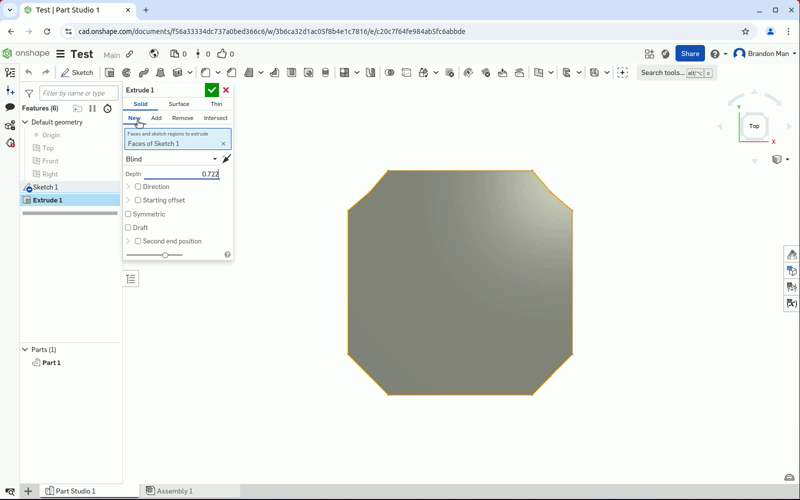
key(enter)
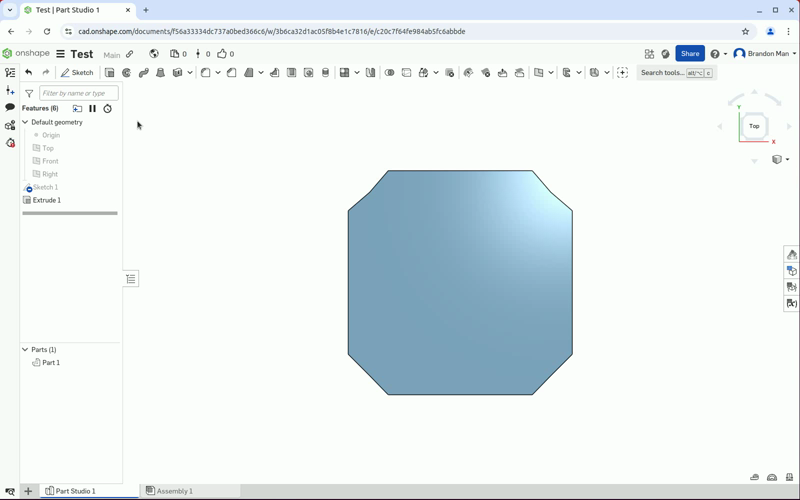
key(shift+h)
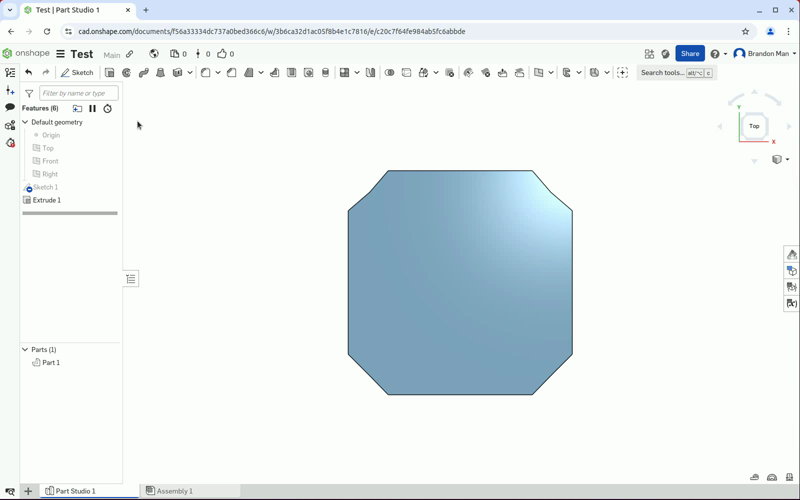
key(shift+h)
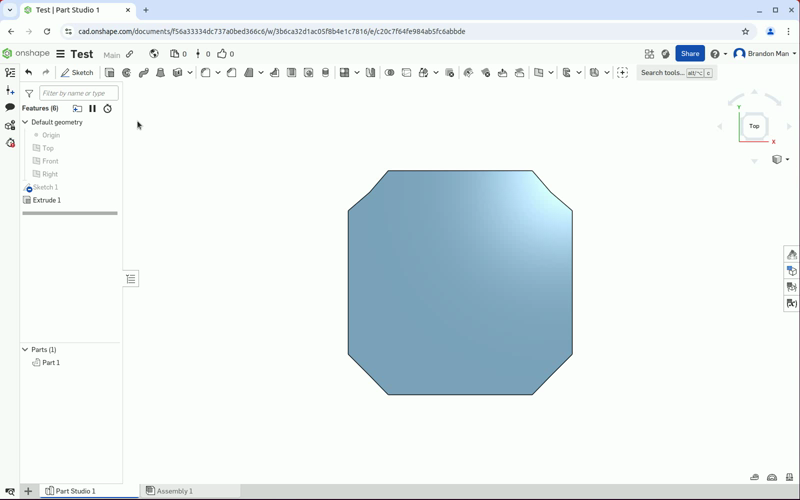
mouse_move(73, 189)
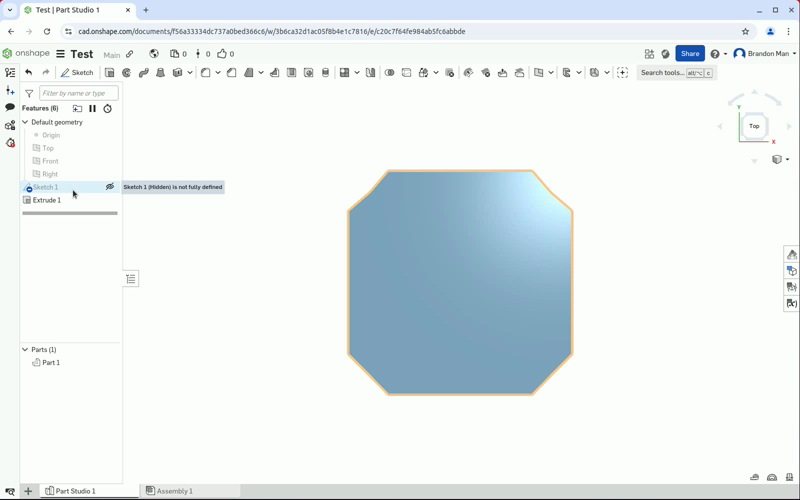
click(73, 189)
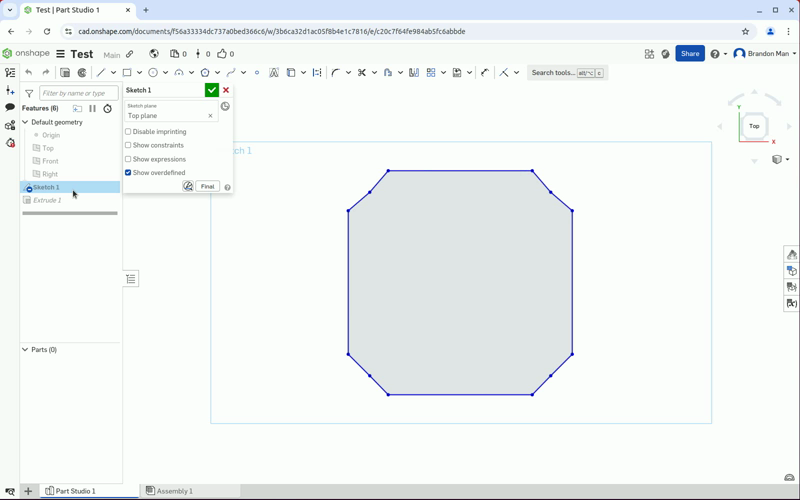
mouse_move(229, 92)
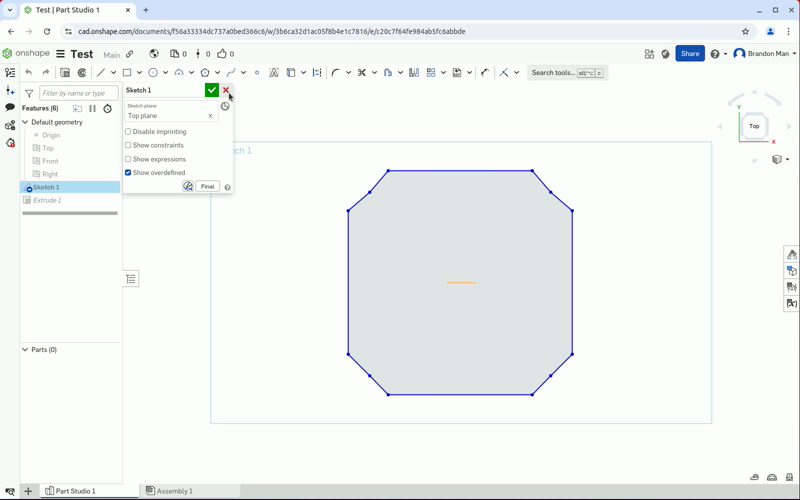
click(229, 92)
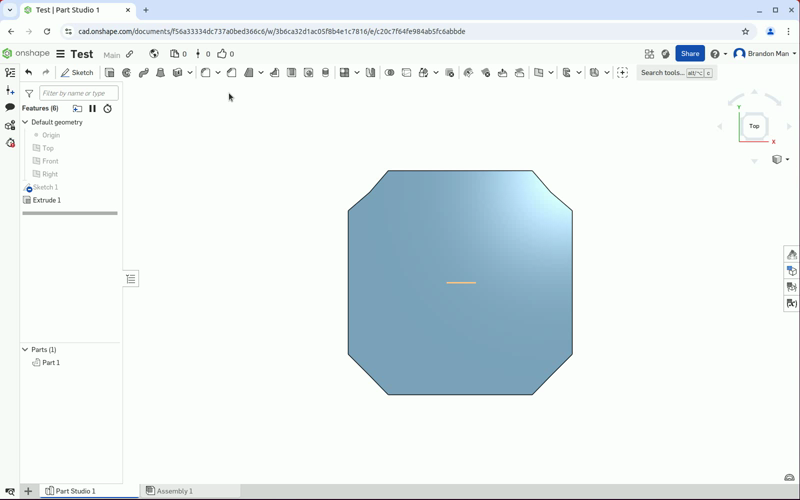
mouse_move(541, 75)
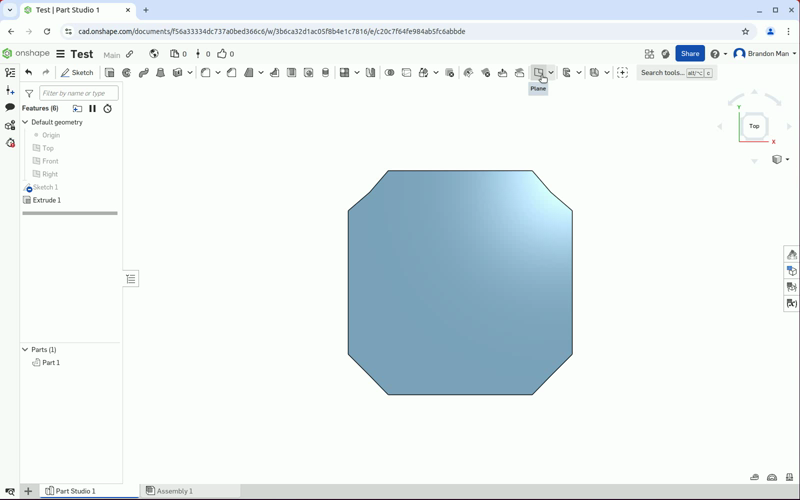
click(541, 75)
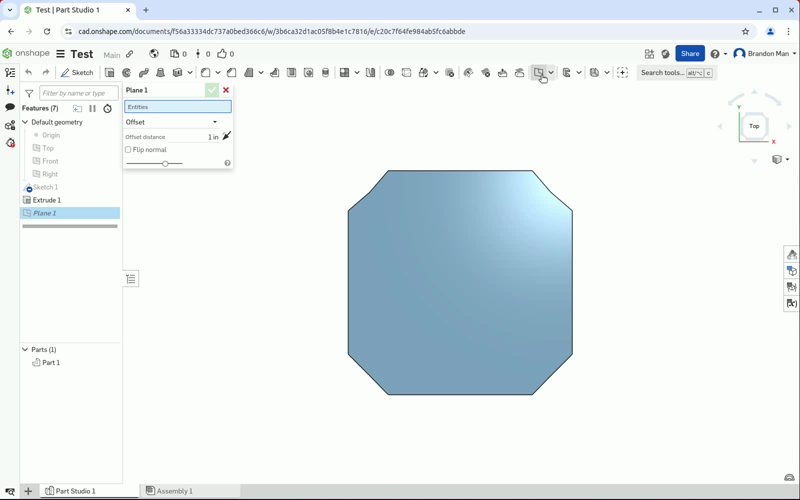
mouse_move(73, 150)
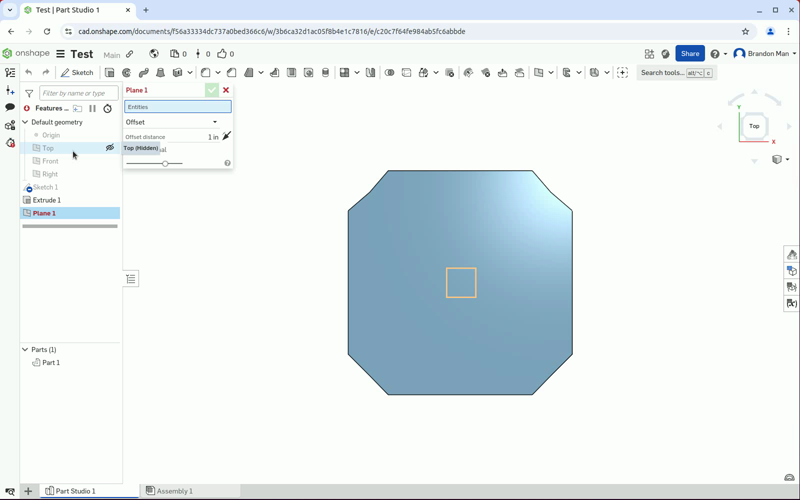
click(73, 150)
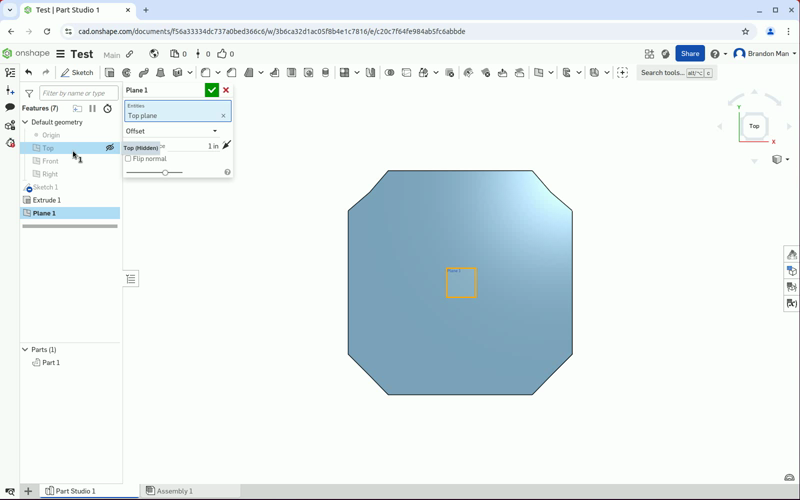
key(tab, 2)
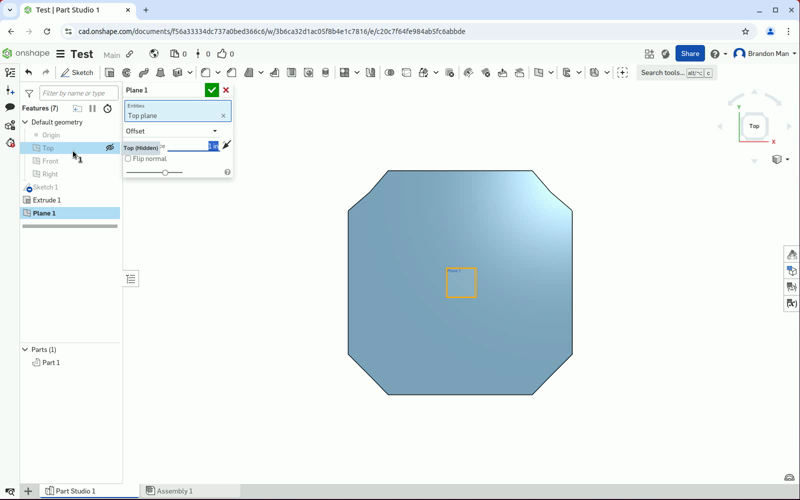
text(0.709)
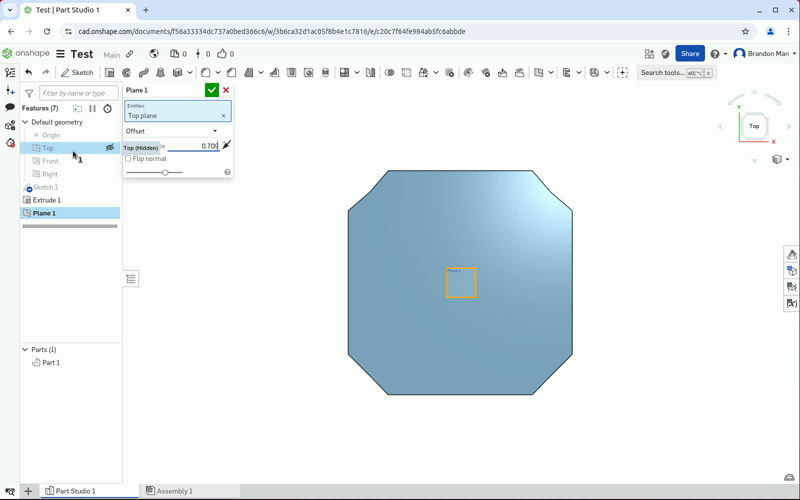
key(enter, 2)
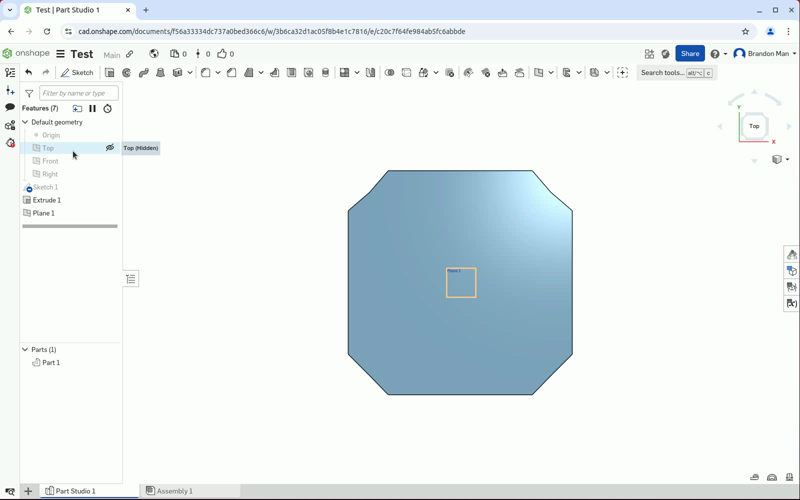
key(shift+s)
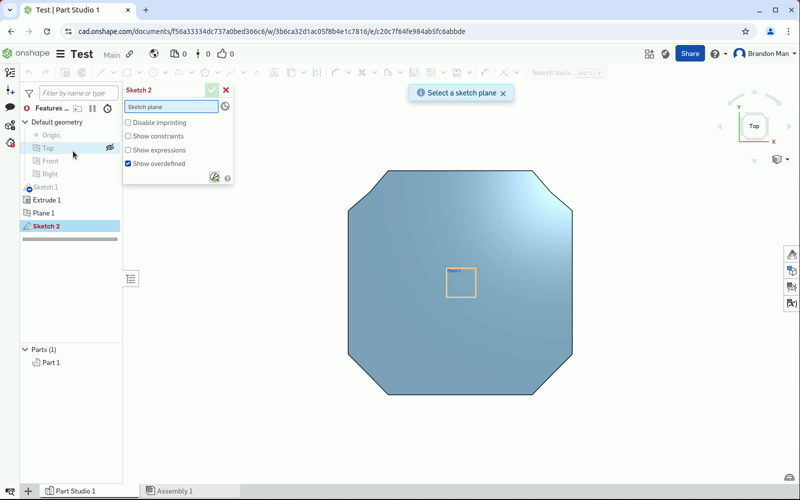
mouse_move(73, 215)
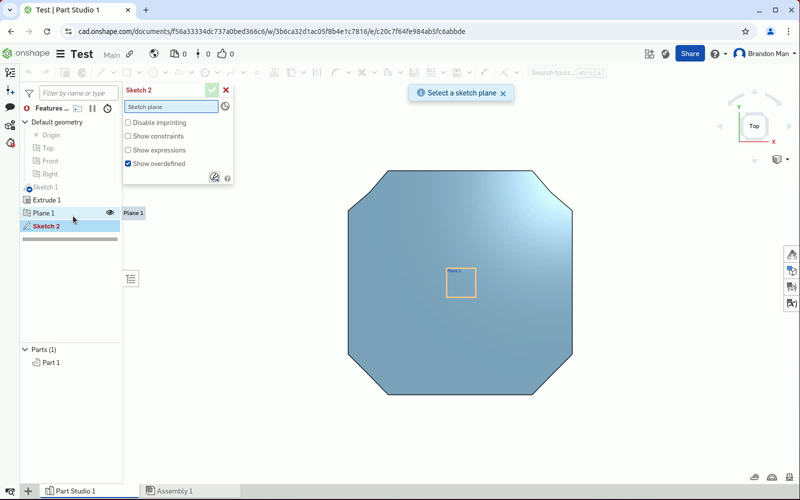
click(73, 215)
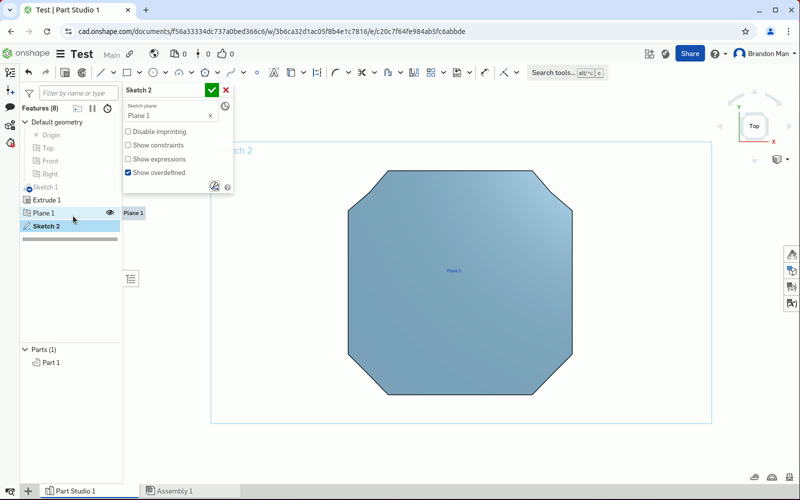
mouse_move(73, 352)
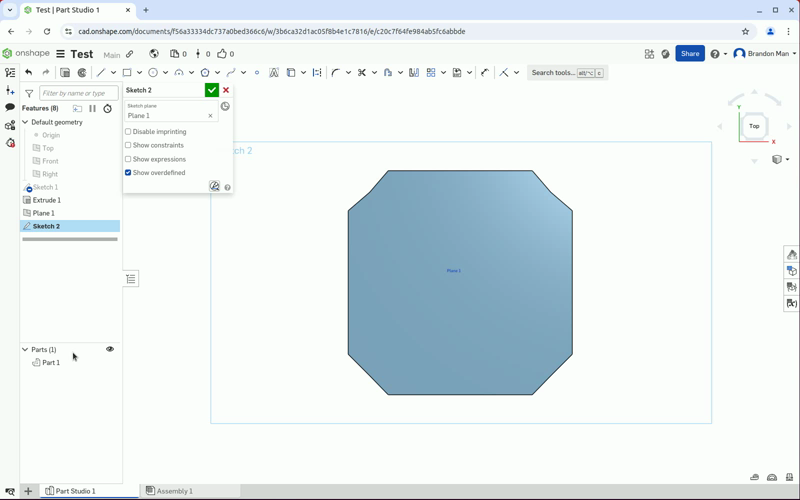
key(y)
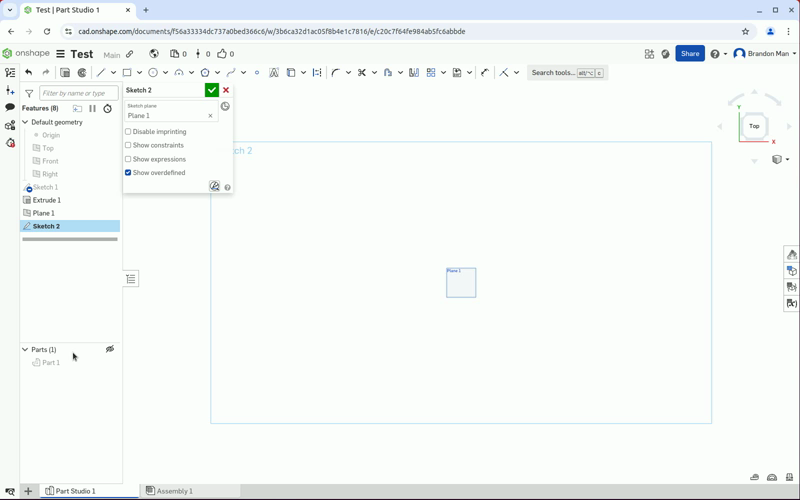
key(c)
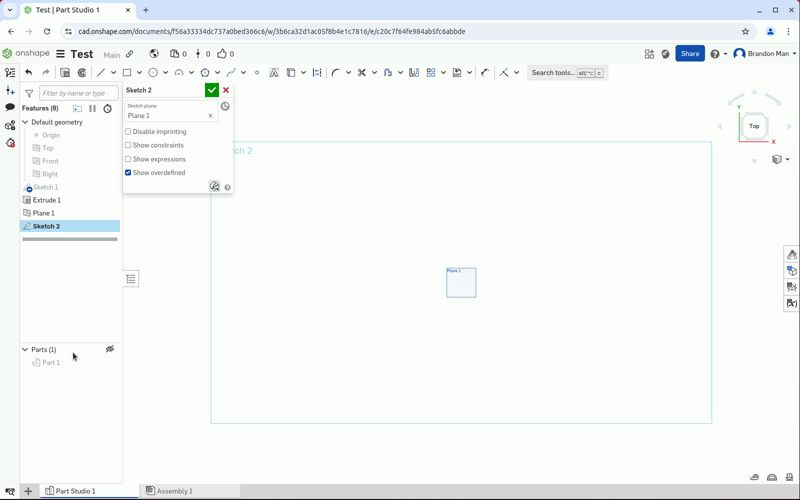
key_down(shift)
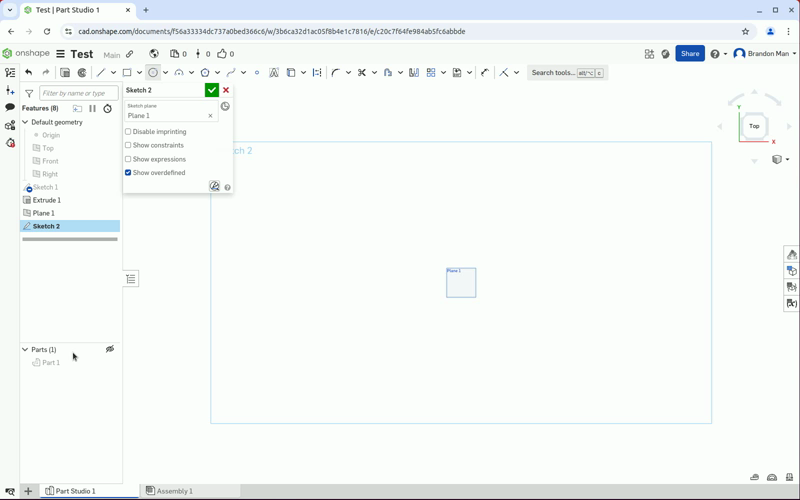
mouse_move(454, 245)
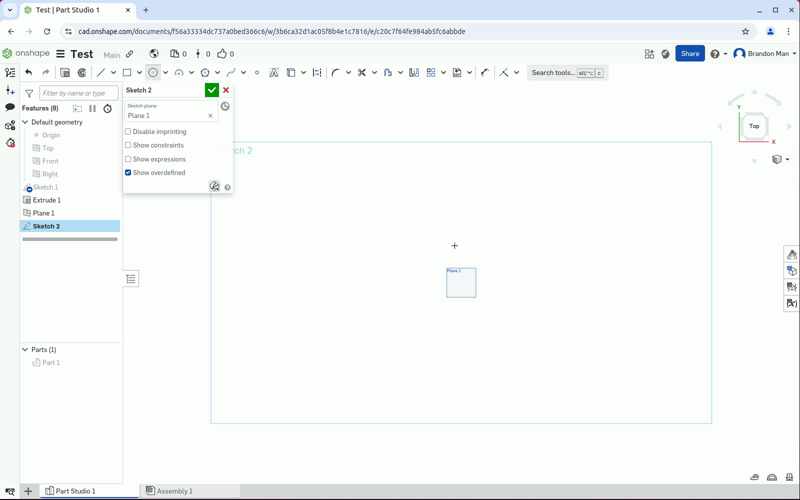
click(454, 245)
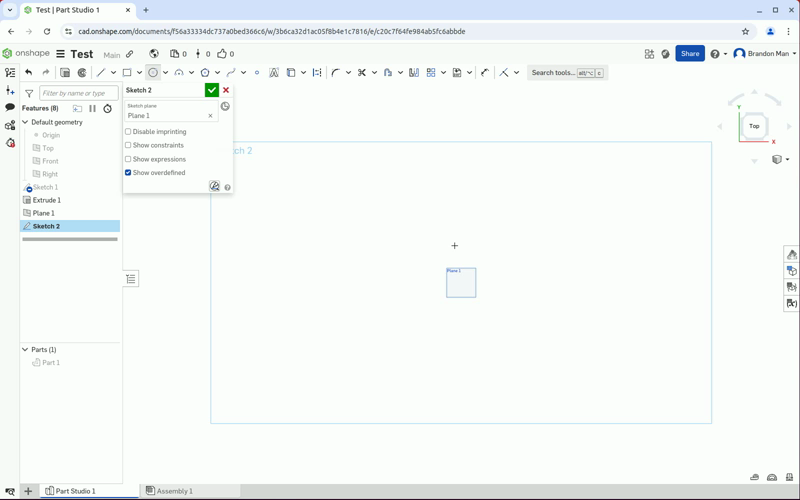
key_up(shift)
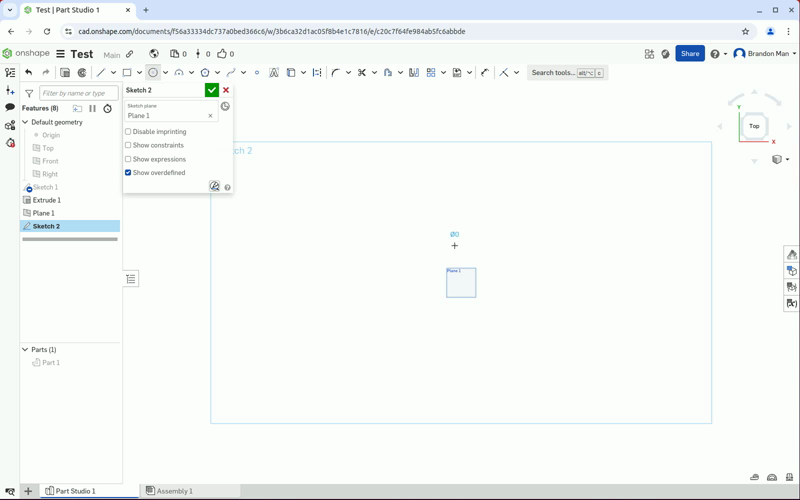
mouse_move(457, 245)
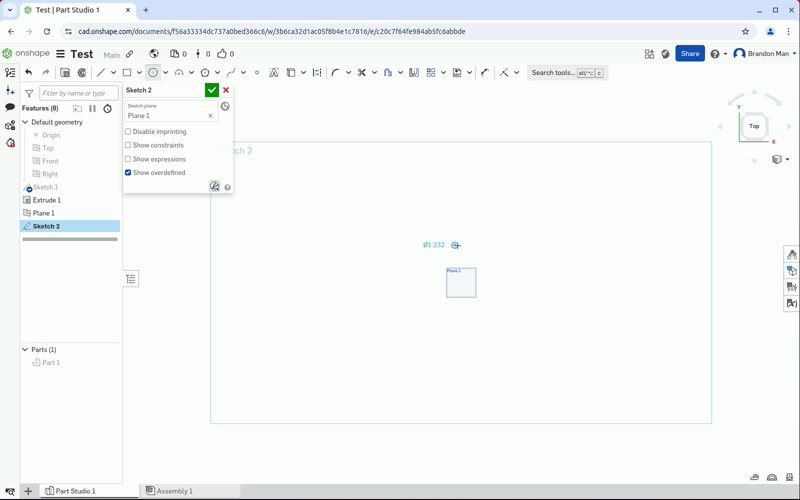
click(457, 245)
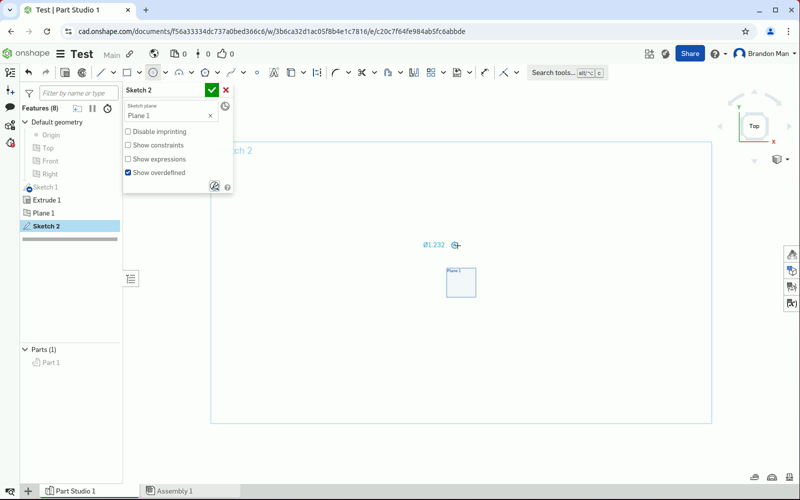
key(esc)
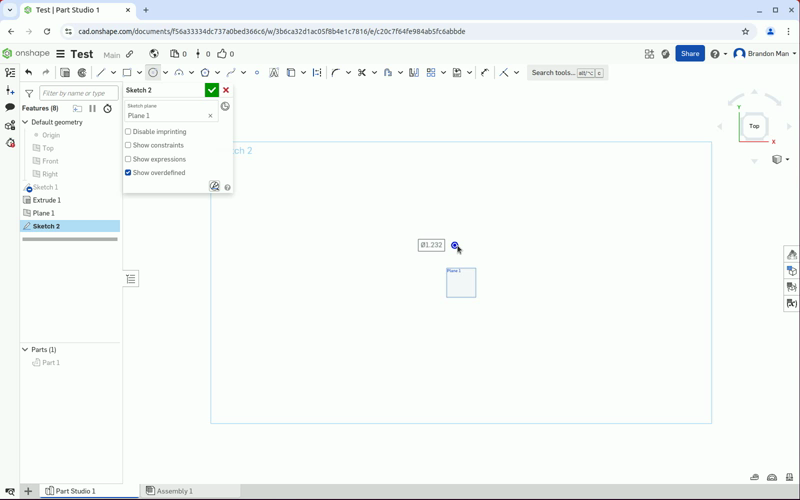
mouse_move(453, 247)
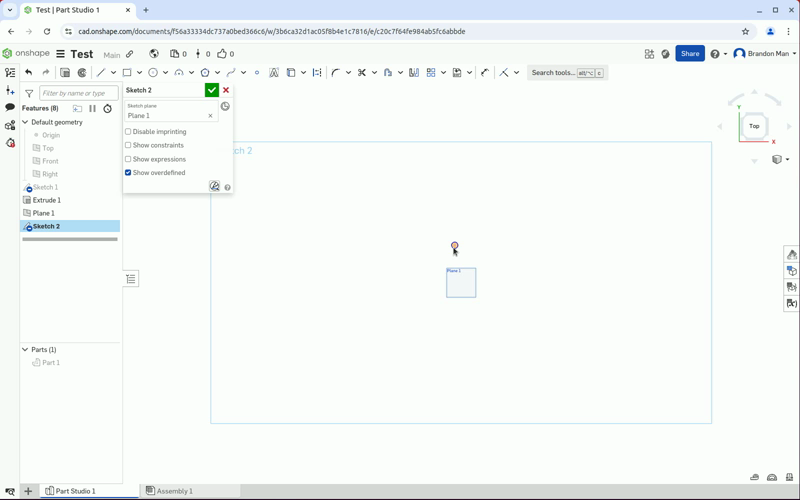
scroll(6)
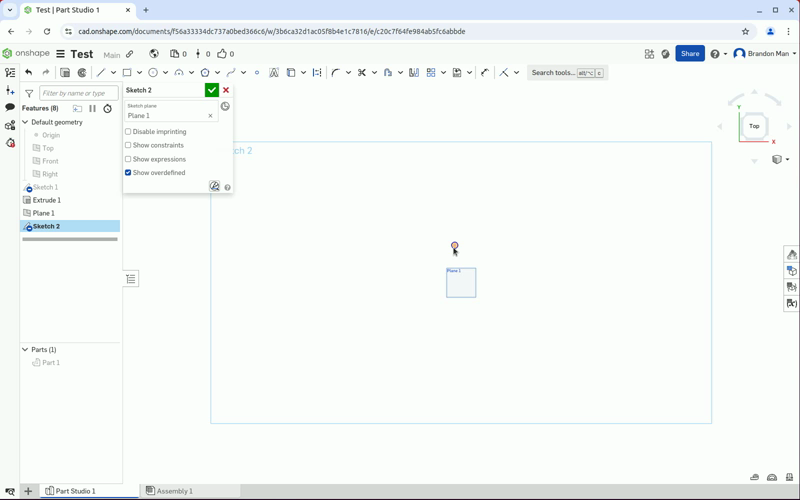
scroll(6)
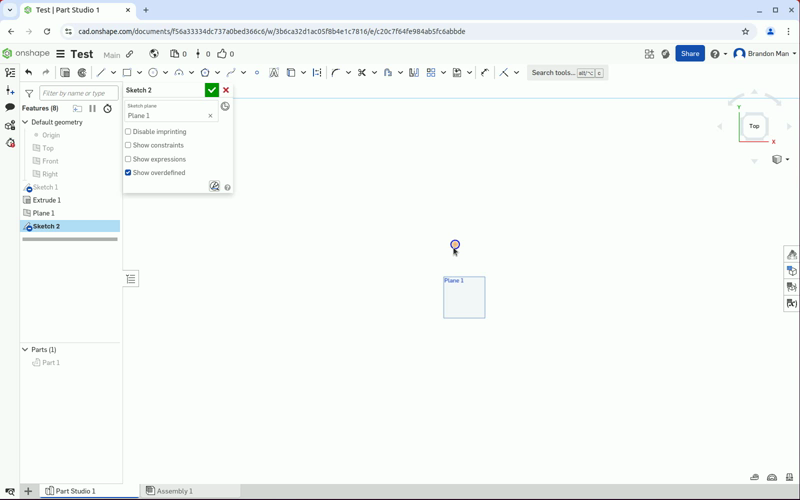
scroll(6)
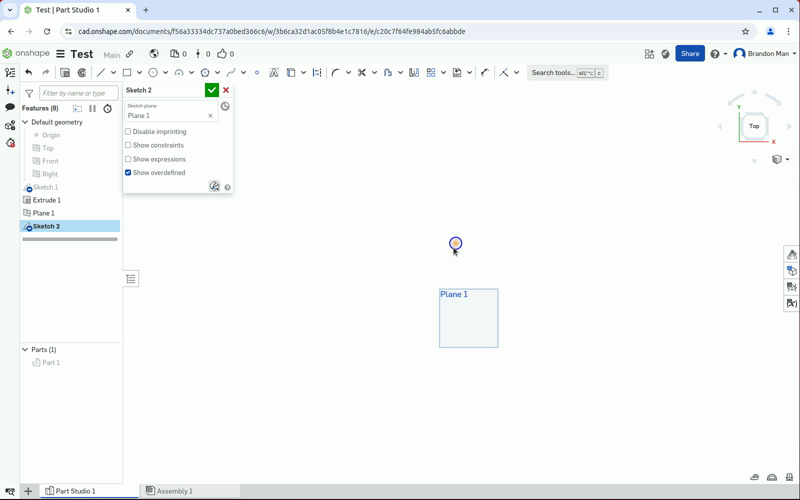
scroll(6)
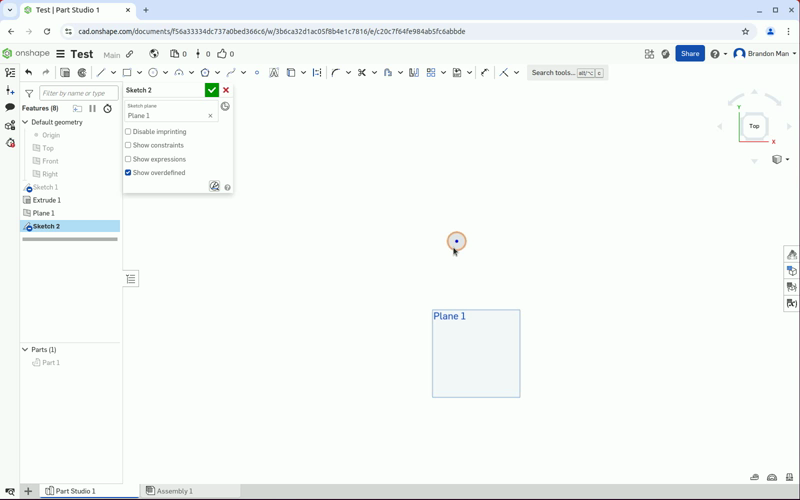
scroll(6)
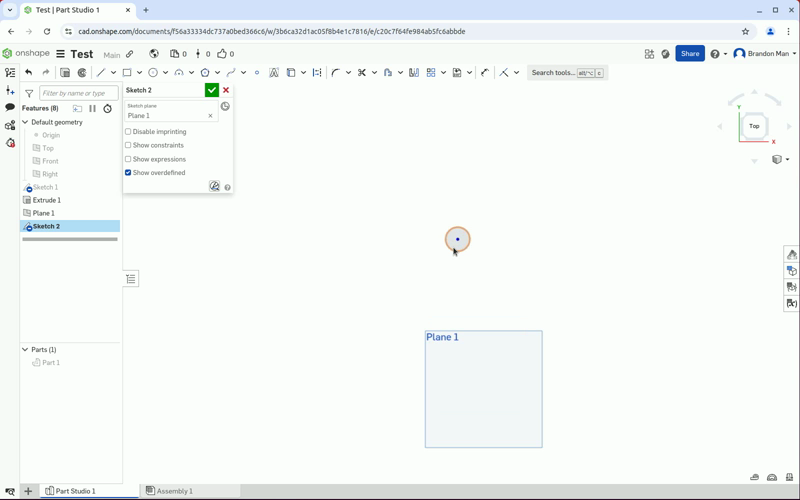
scroll(6)
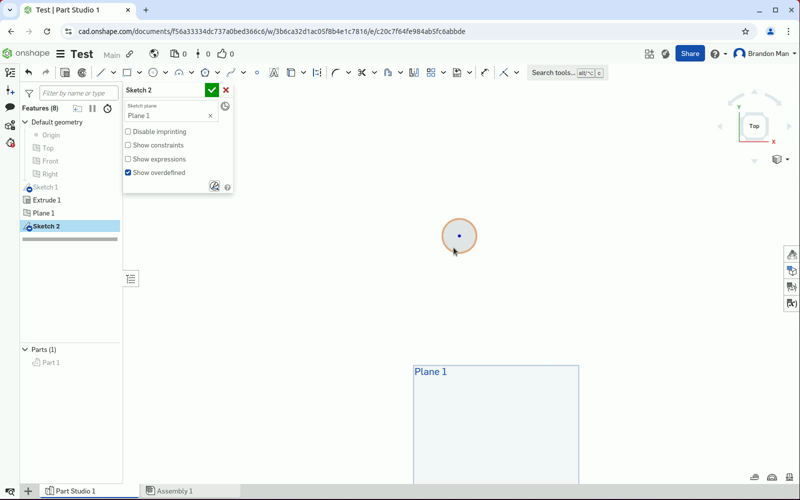
scroll(6)
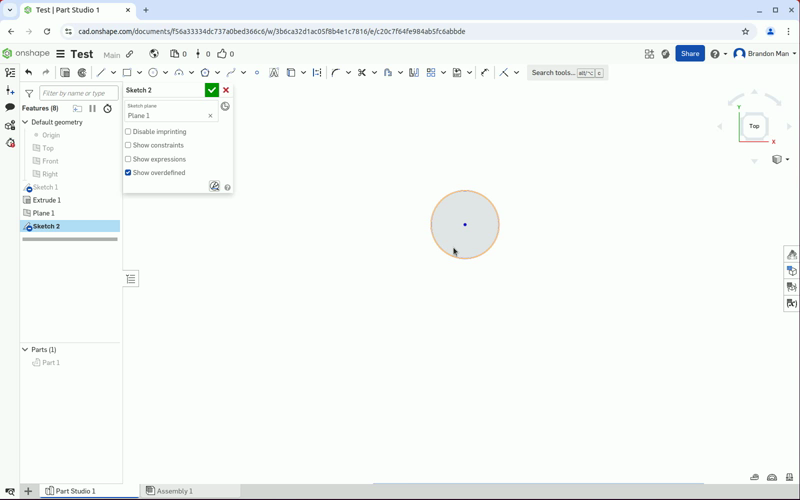
click(453, 247)
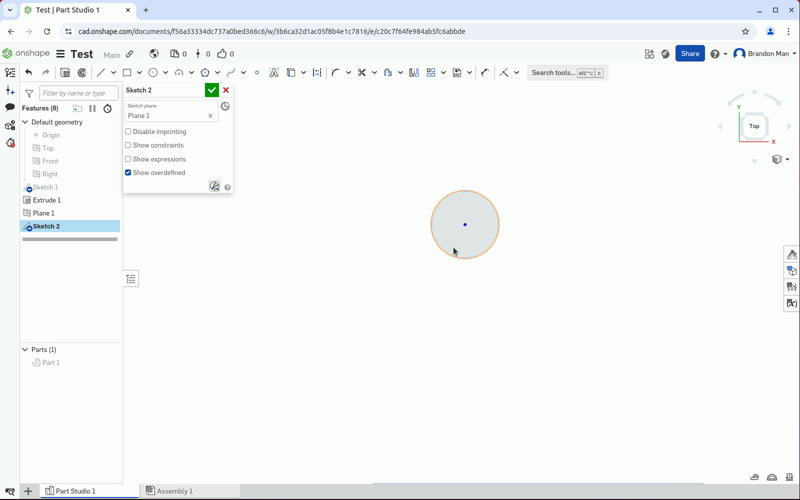
scroll(-6)
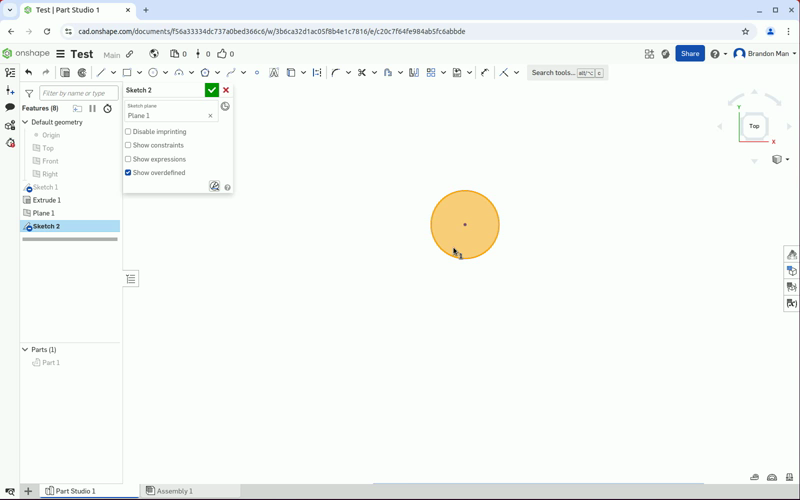
scroll(-6)
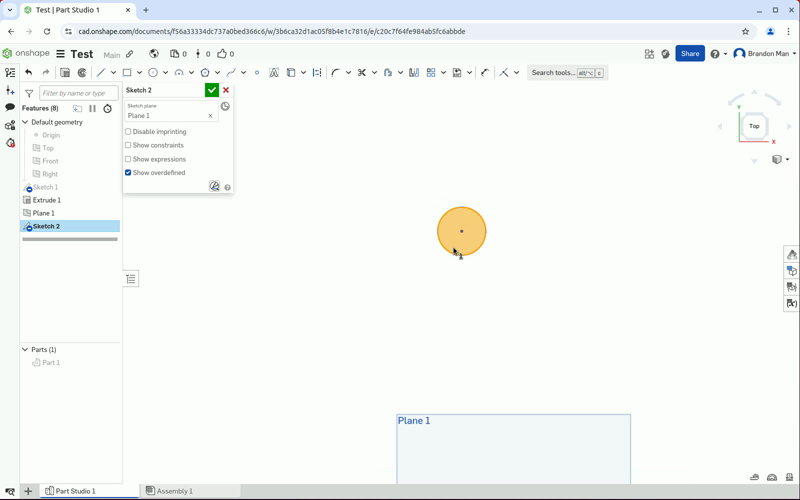
scroll(-6)
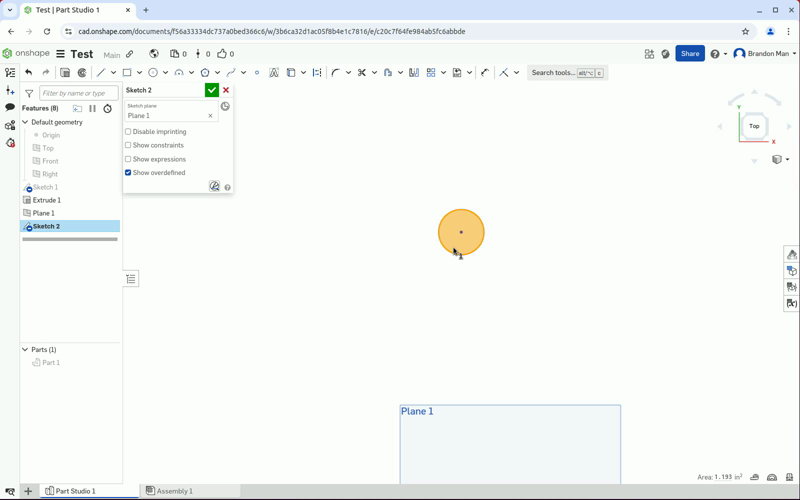
scroll(-6)
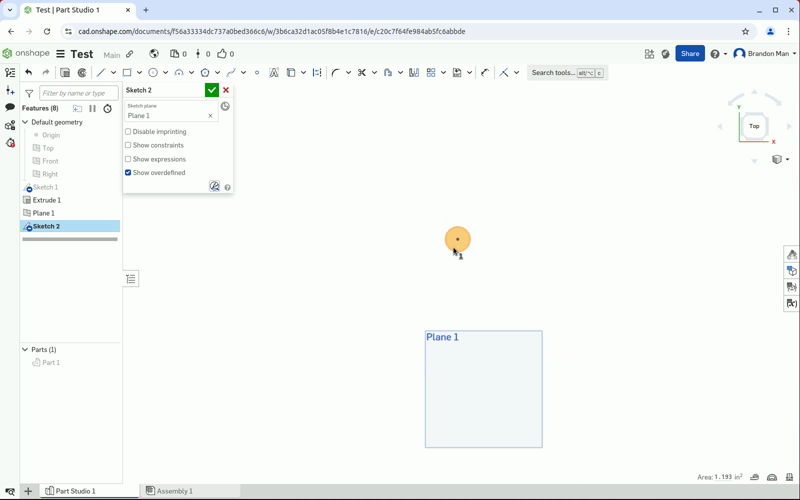
scroll(-6)
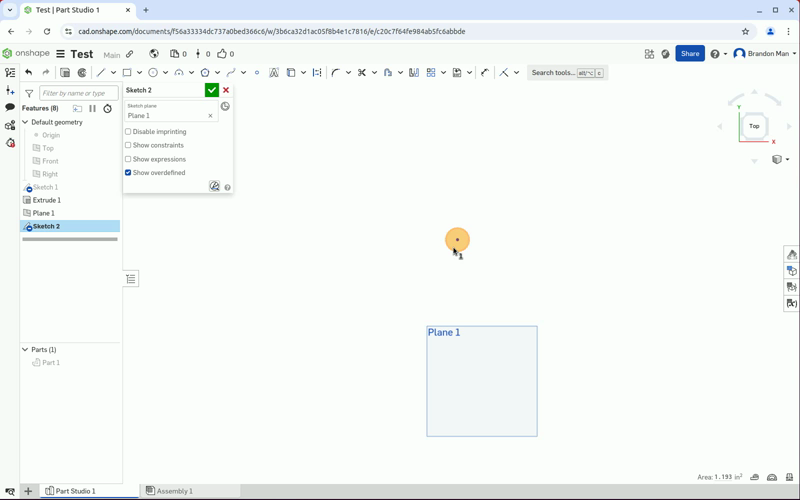
scroll(-6)
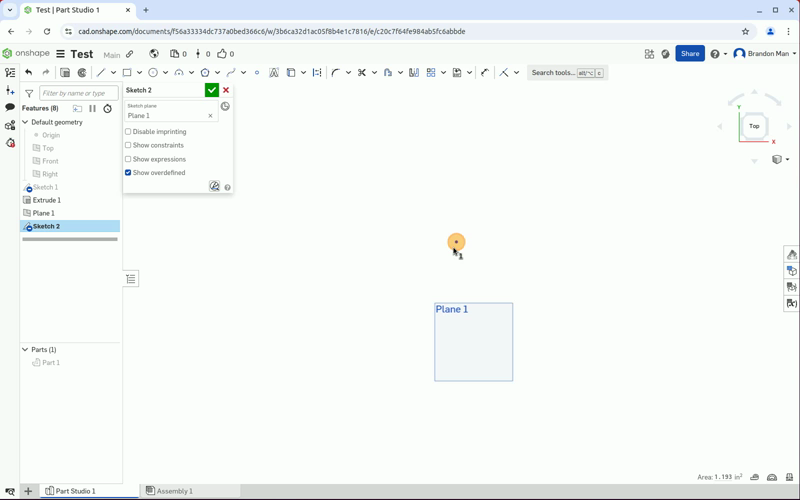
scroll(-6)
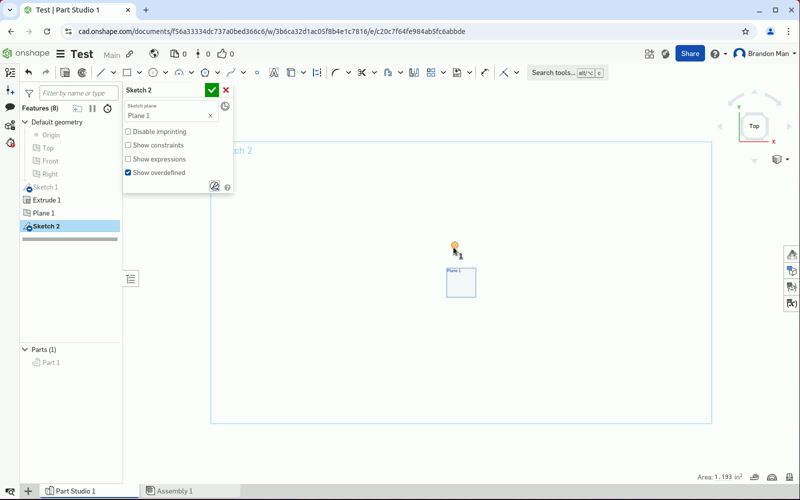
mouse_move(73, 352)
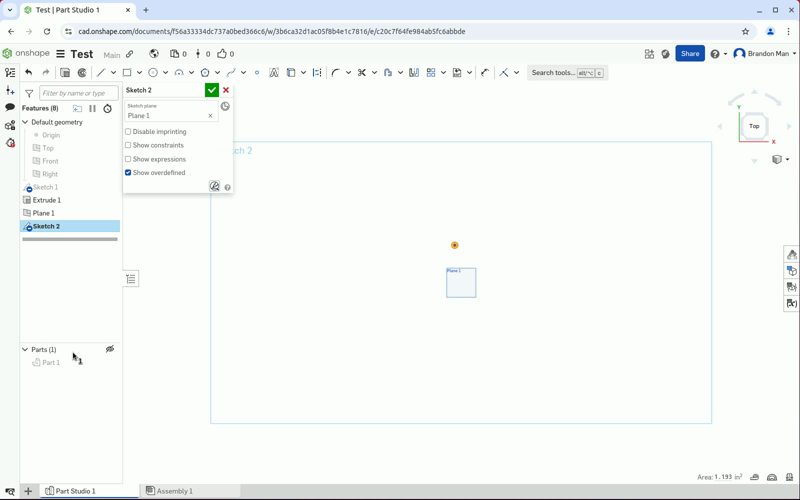
key(shift+y)
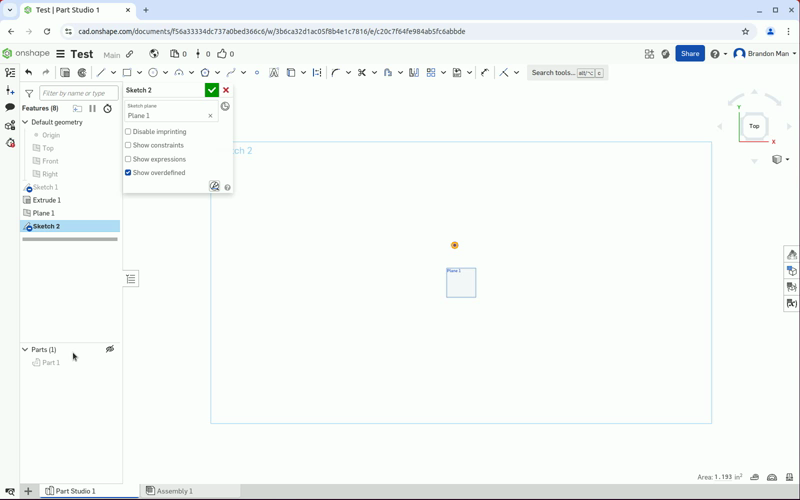
key(shift+e)
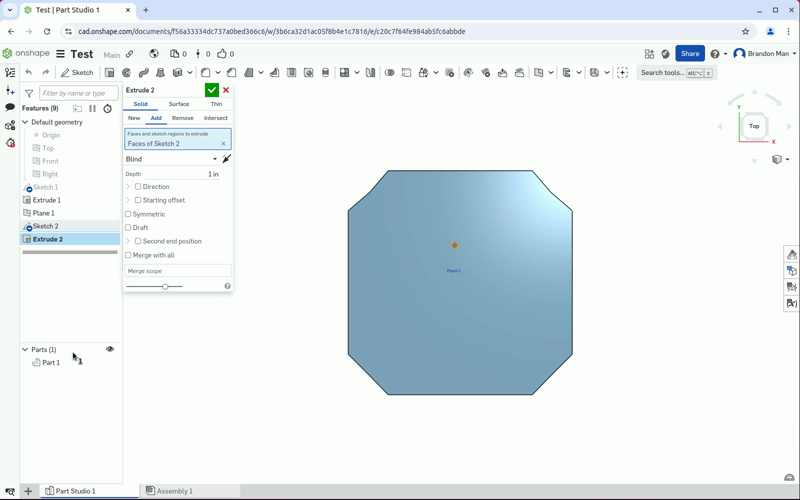
mouse_move(143, 106)
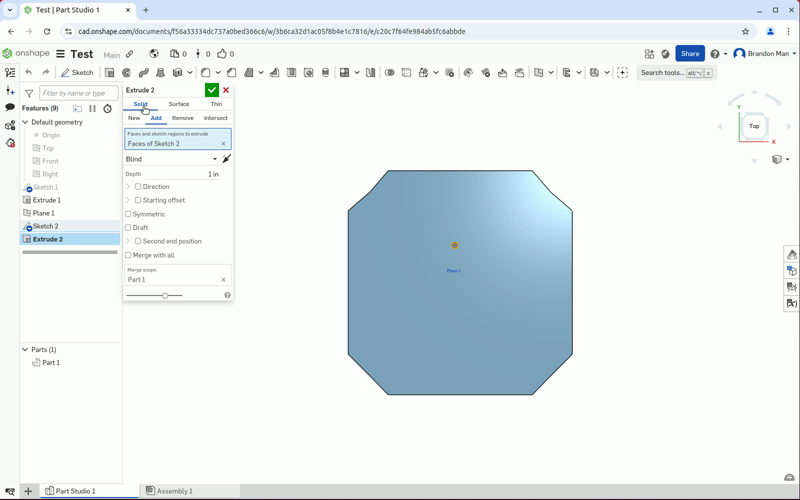
click(143, 106)
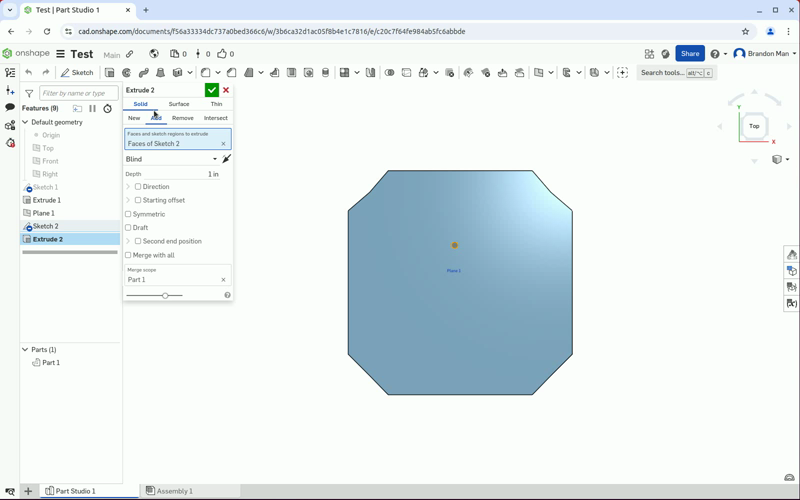
mouse_move(186, 120)
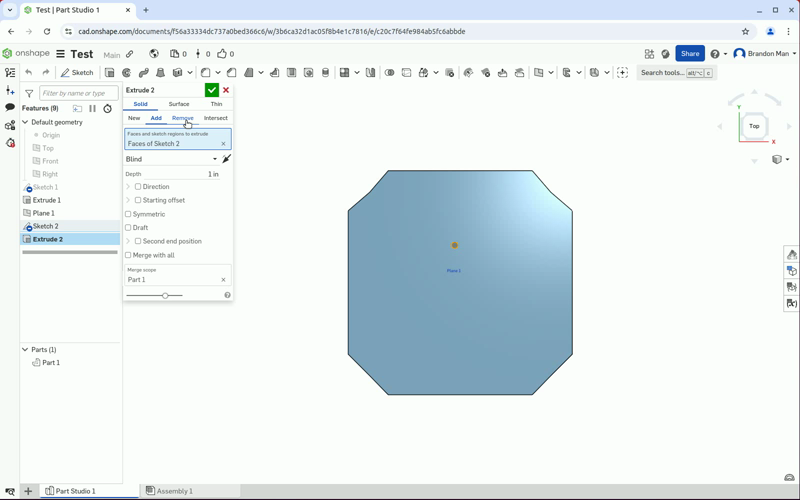
click(186, 120)
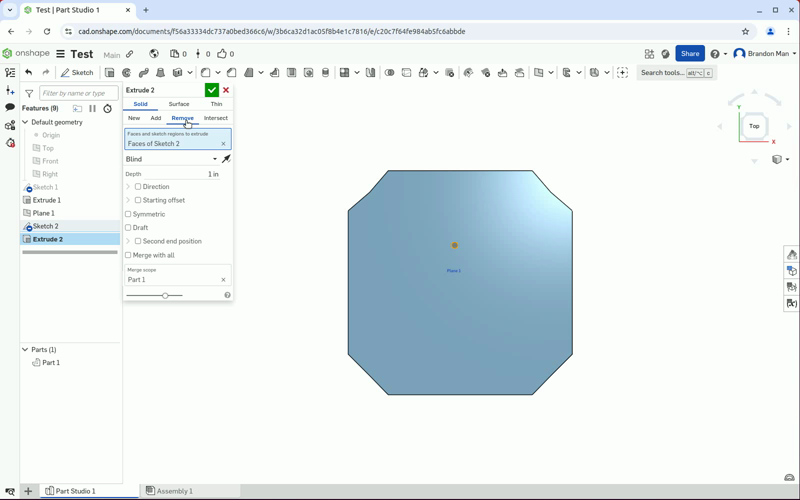
key(tab, 4)
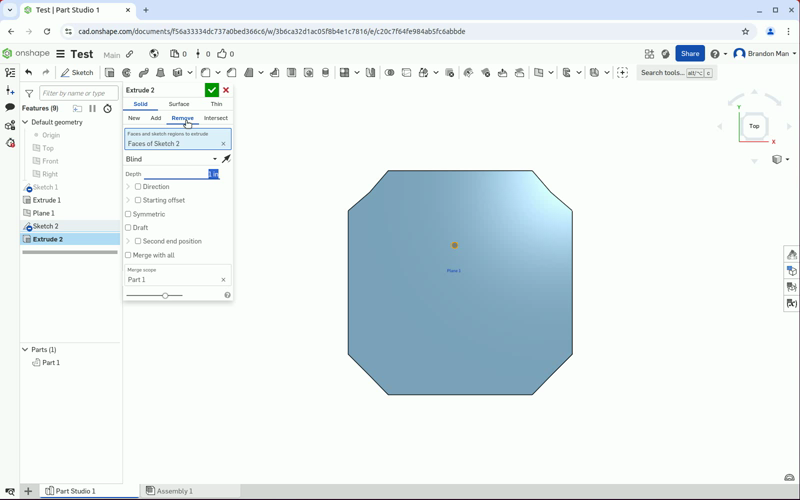
text(3.611)
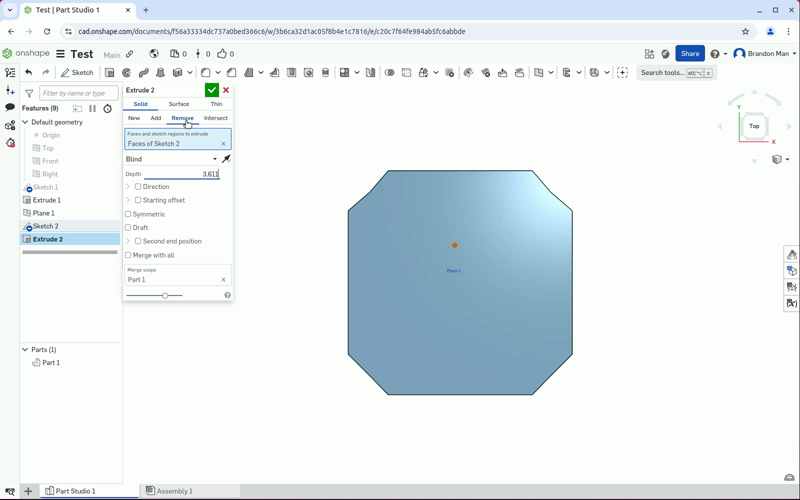
key(tab, 6)
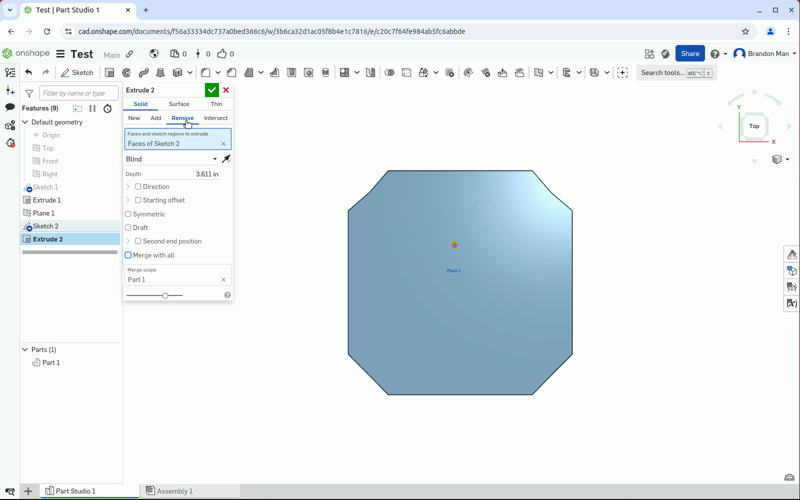
key(space)
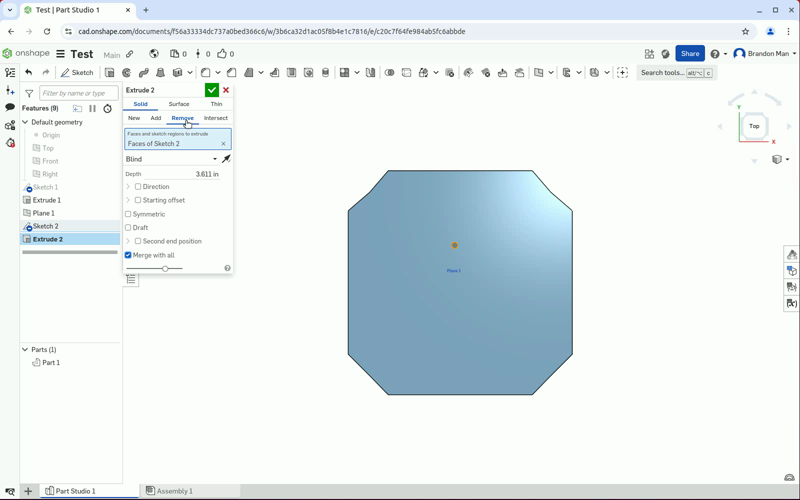
key(enter)
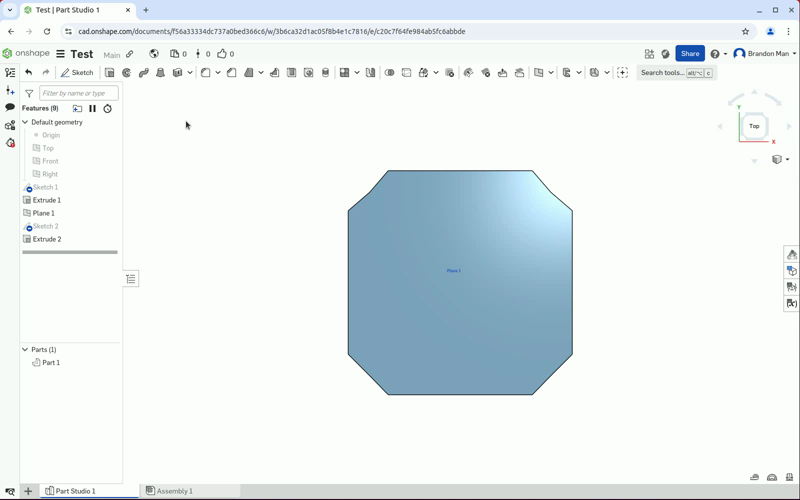
key(shift+h)
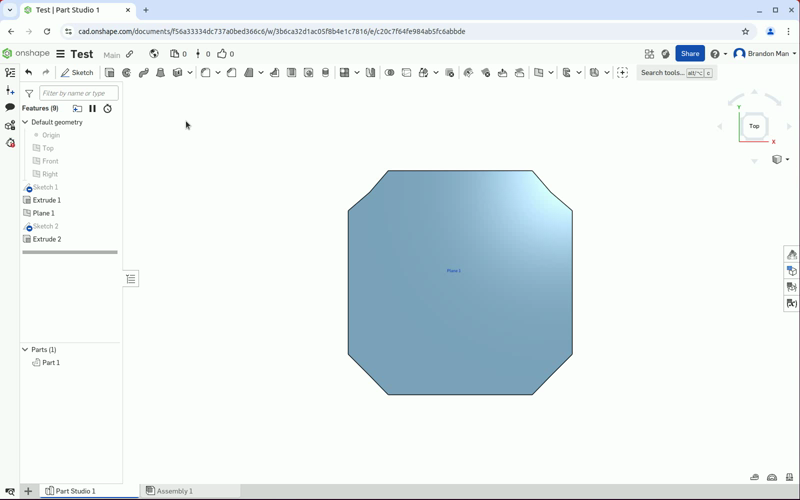
key(shift+h)
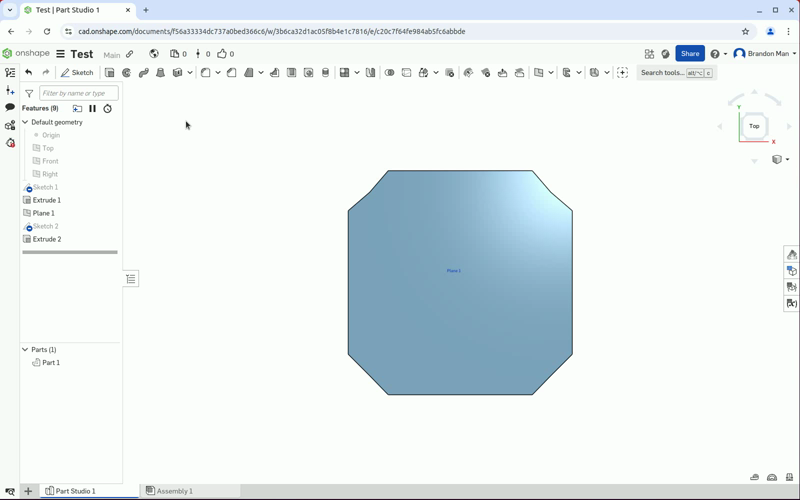
mouse_move(73, 189)
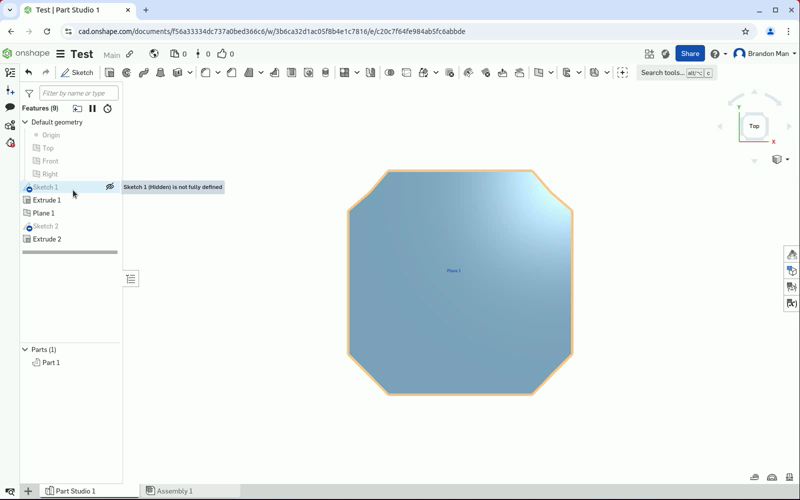
click(73, 189)
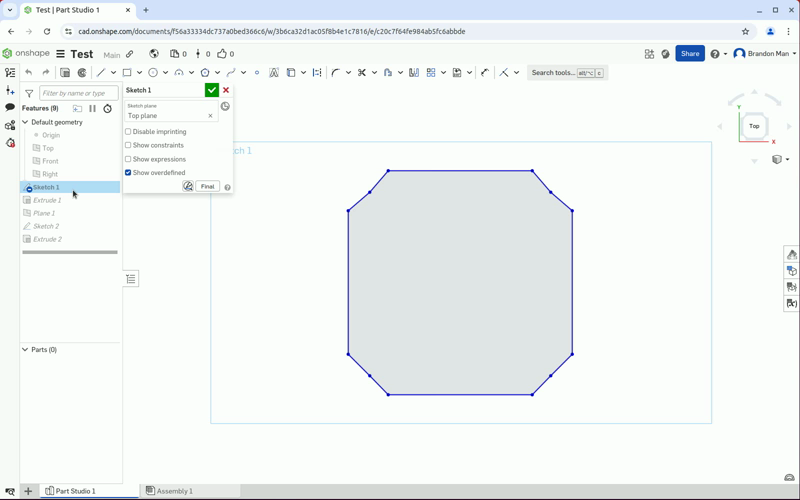
mouse_move(229, 92)
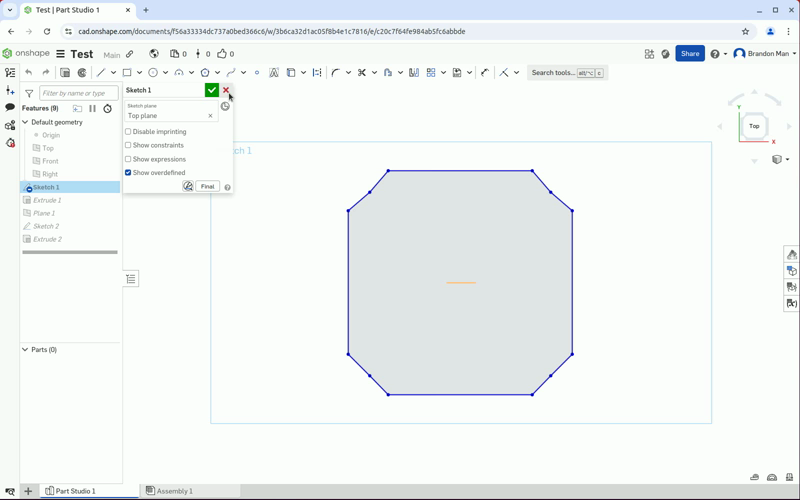
click(229, 92)
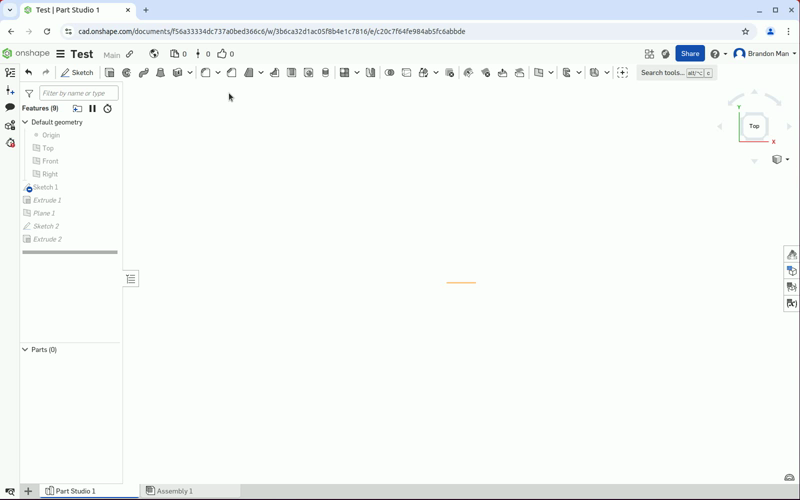
key(shift+s)
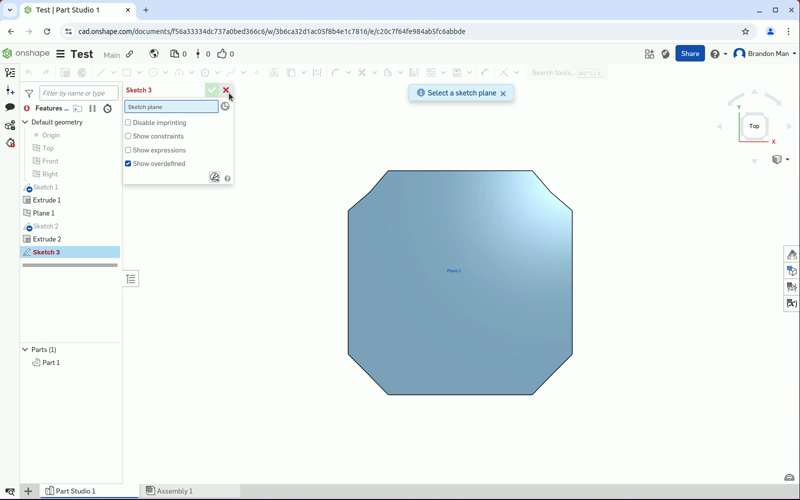
mouse_move(73, 215)
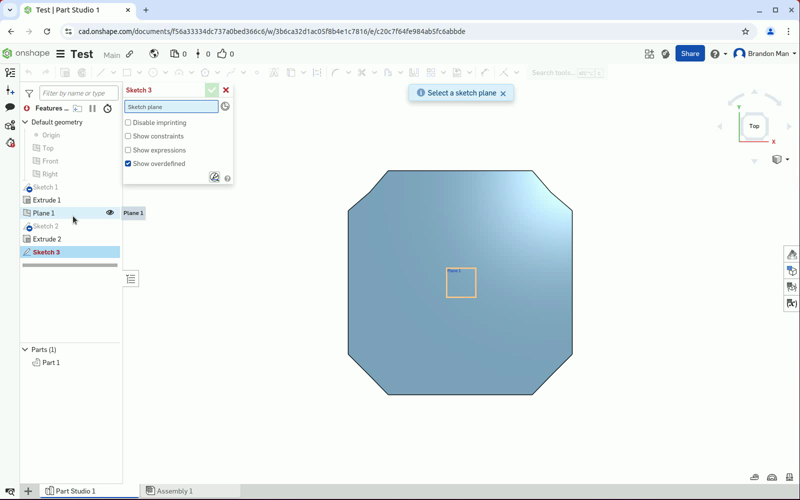
click(73, 215)
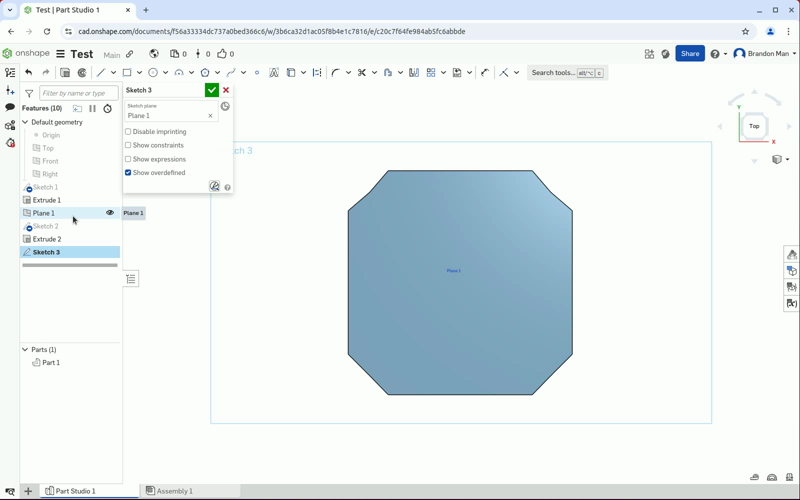
mouse_move(73, 352)
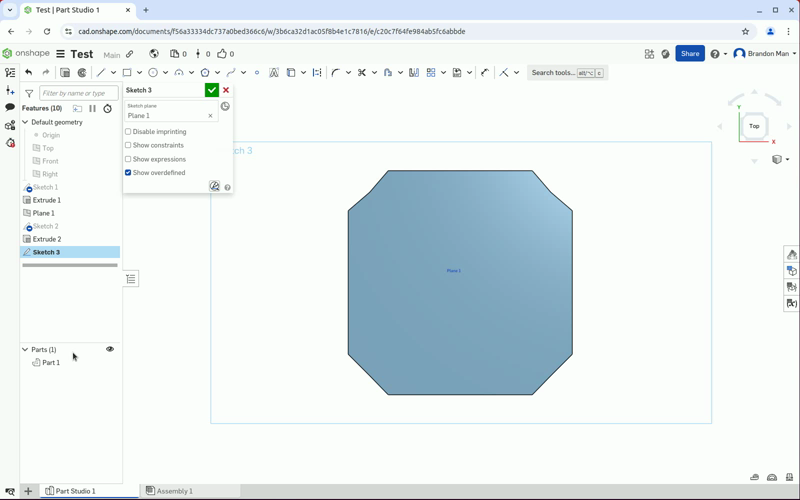
key(y)
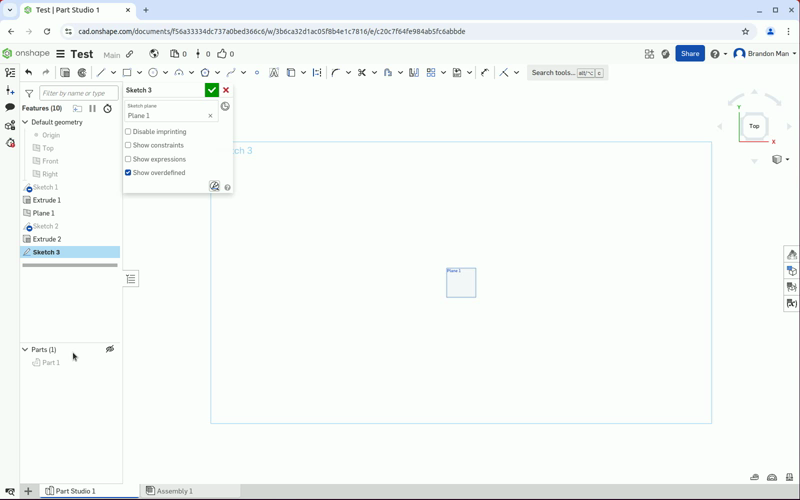
key(c)
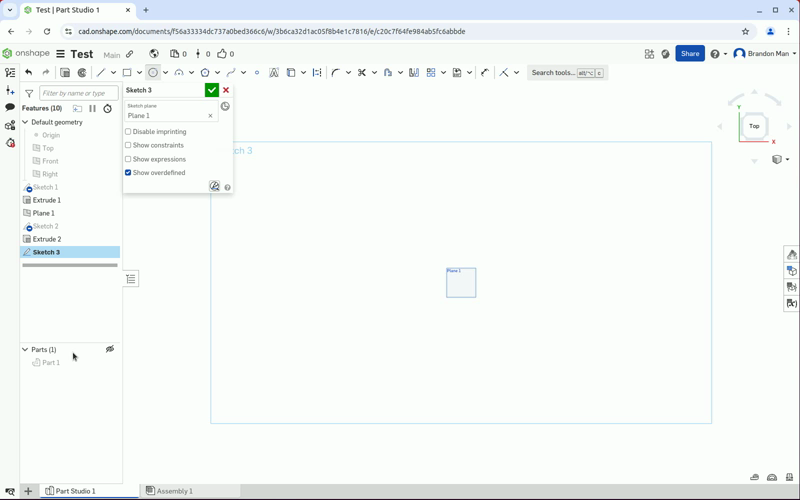
key_down(shift)
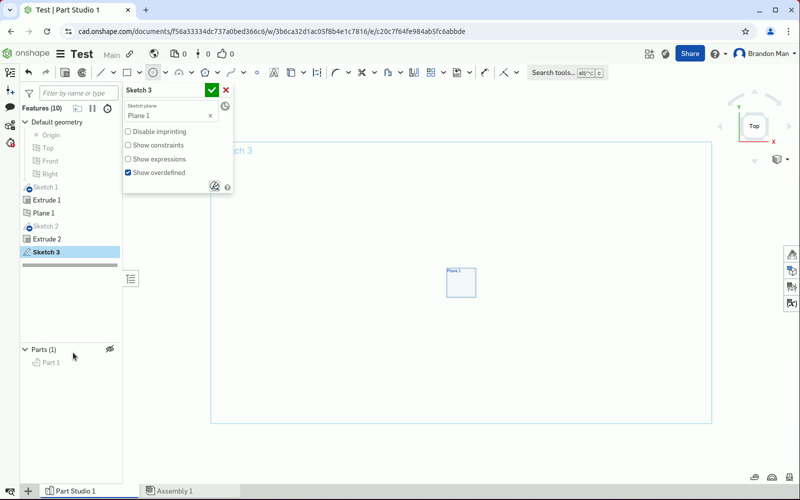
mouse_move(423, 275)
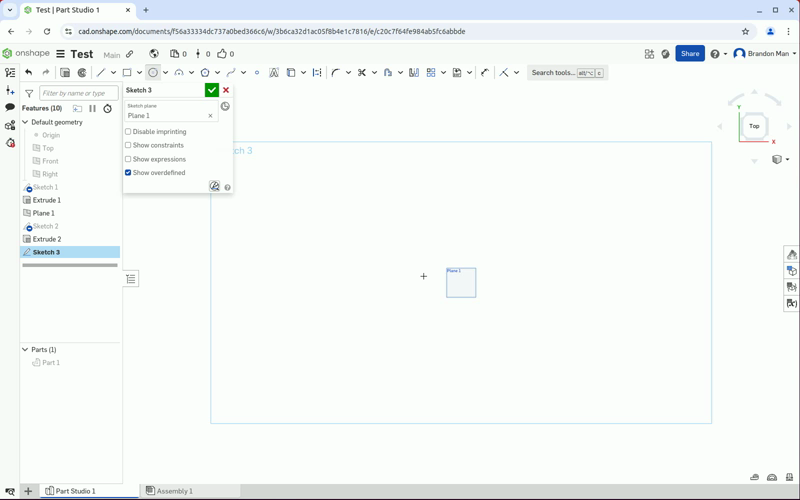
click(423, 275)
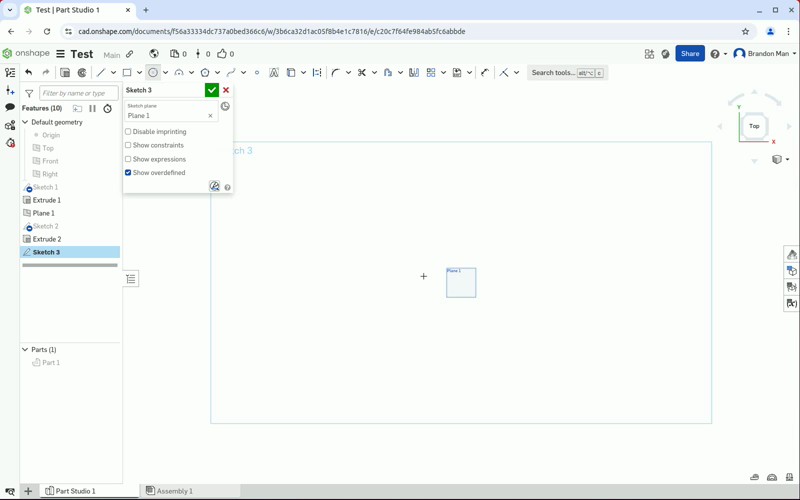
key_up(shift)
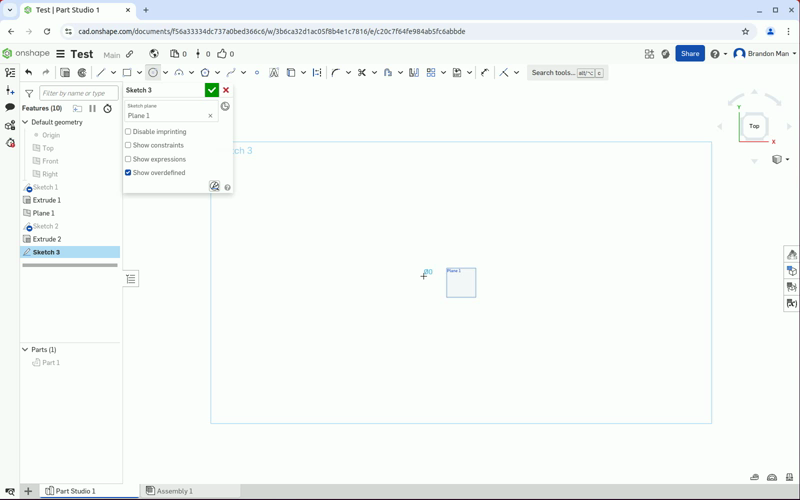
mouse_move(426, 275)
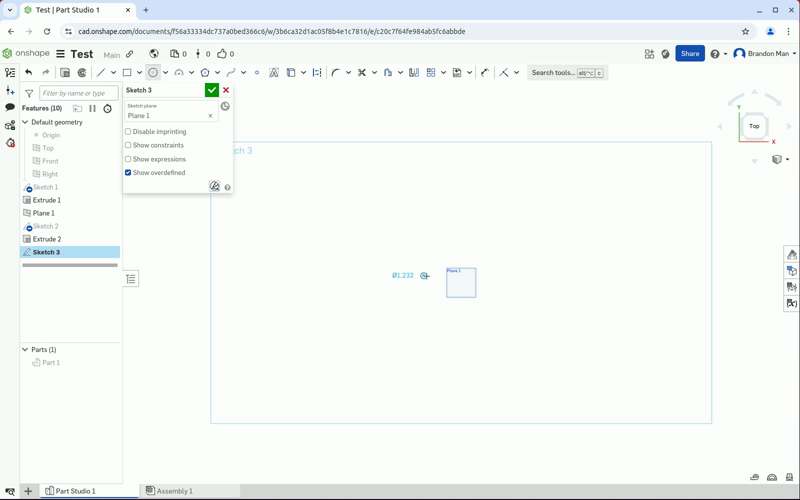
click(426, 275)
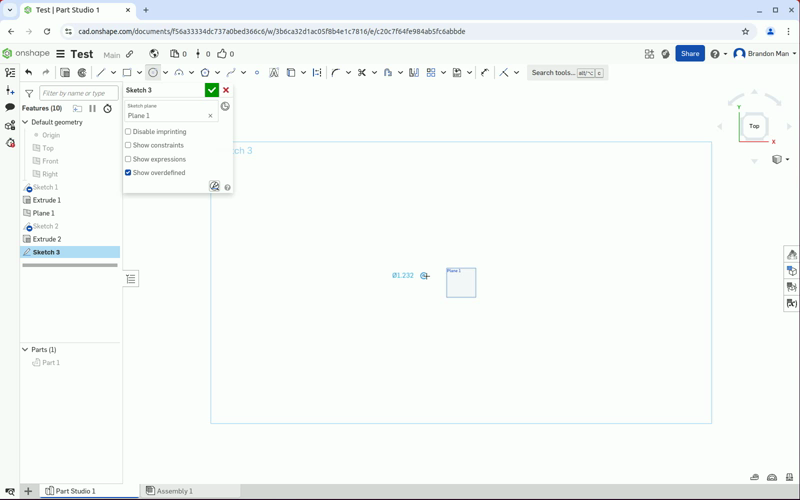
key(esc)
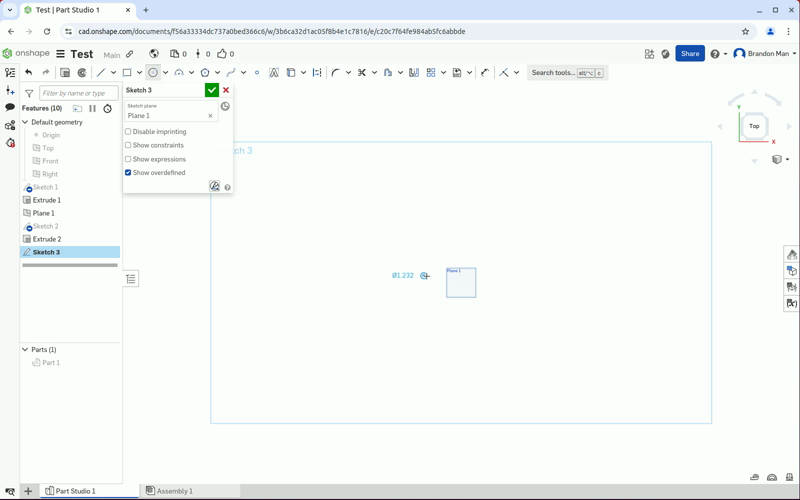
mouse_move(426, 276)
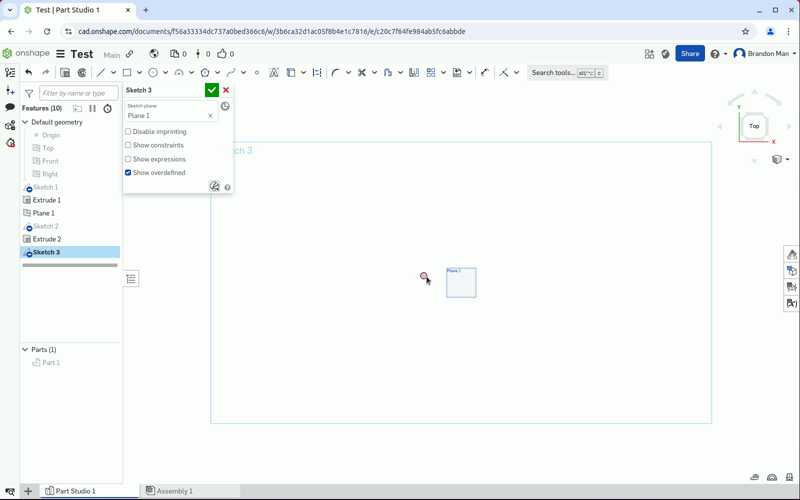
scroll(6)
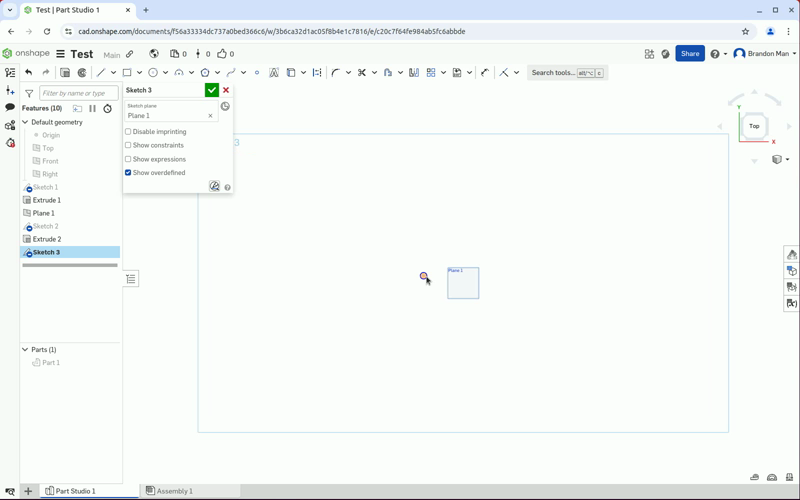
scroll(6)
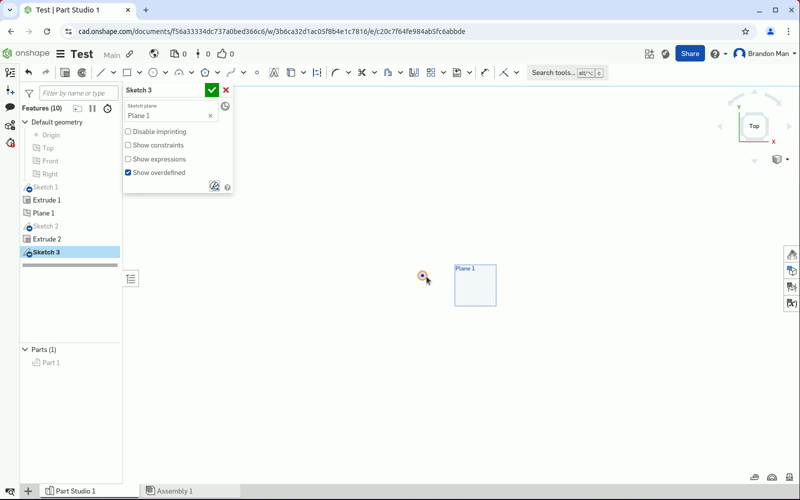
scroll(6)
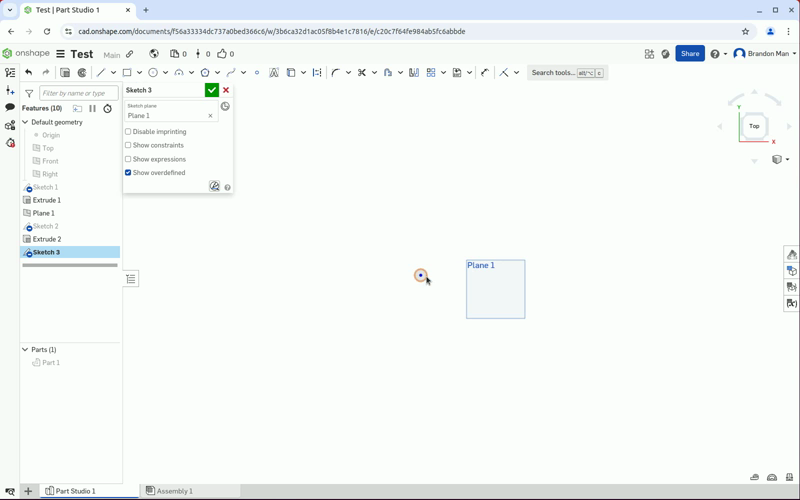
scroll(6)
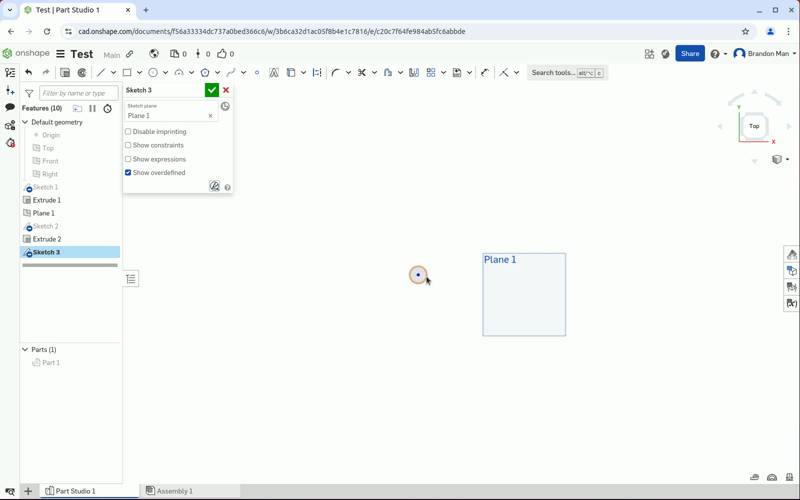
scroll(6)
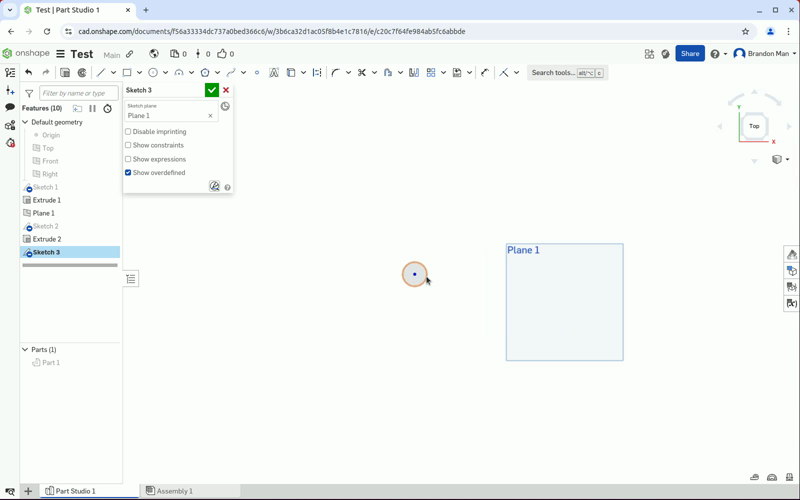
scroll(6)
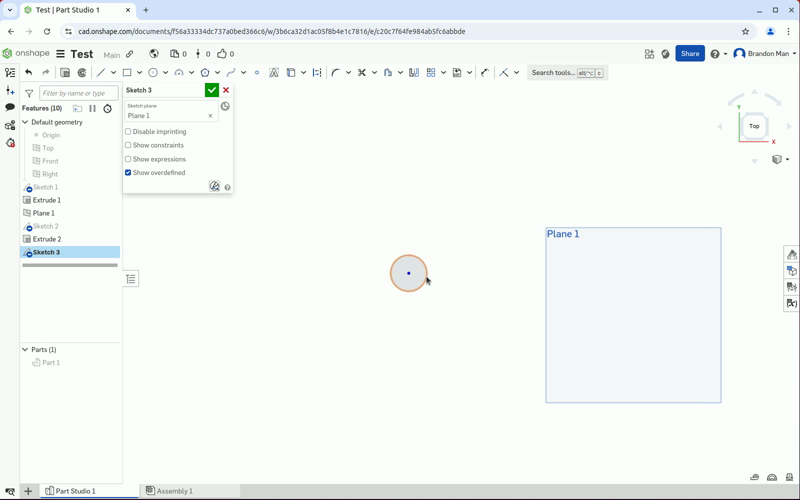
scroll(6)
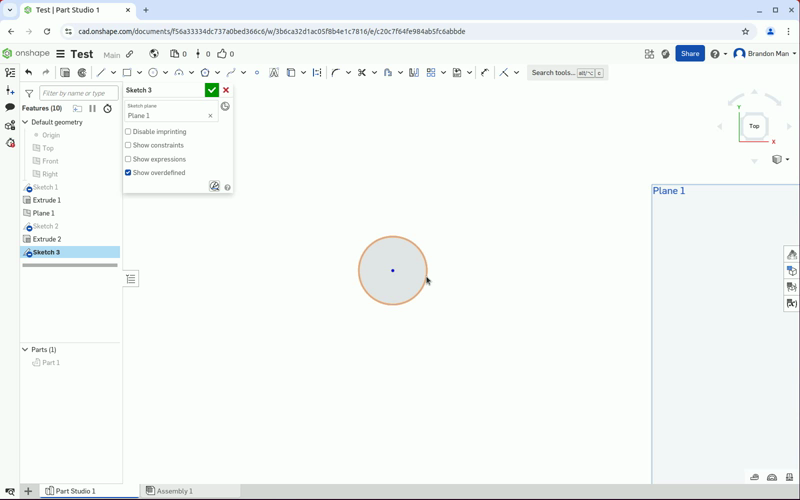
click(426, 276)
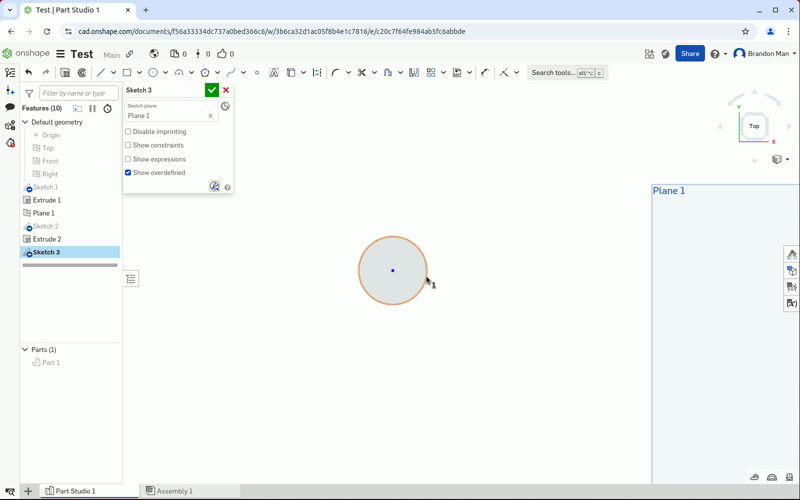
scroll(-6)
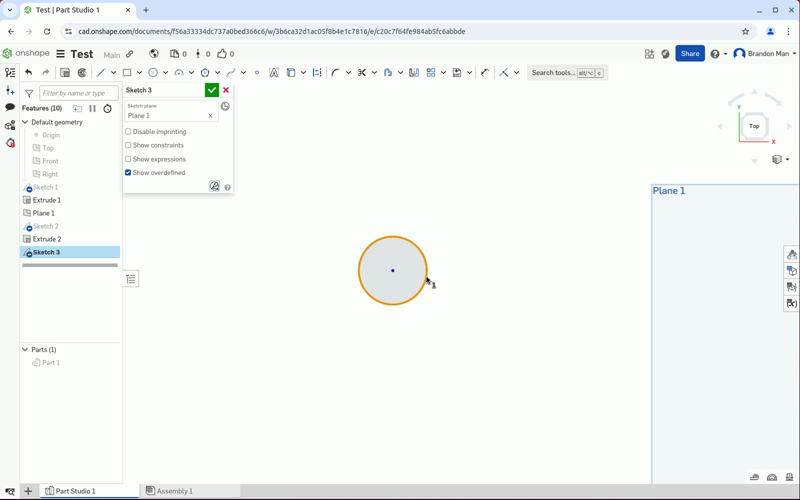
scroll(-6)
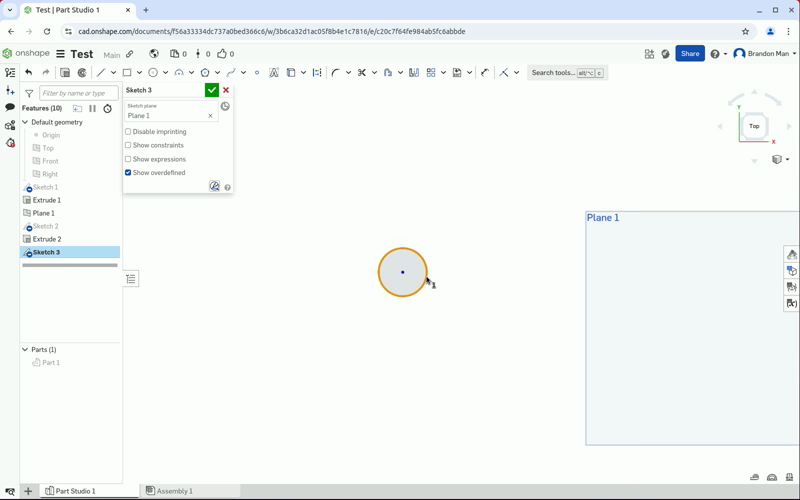
scroll(-6)
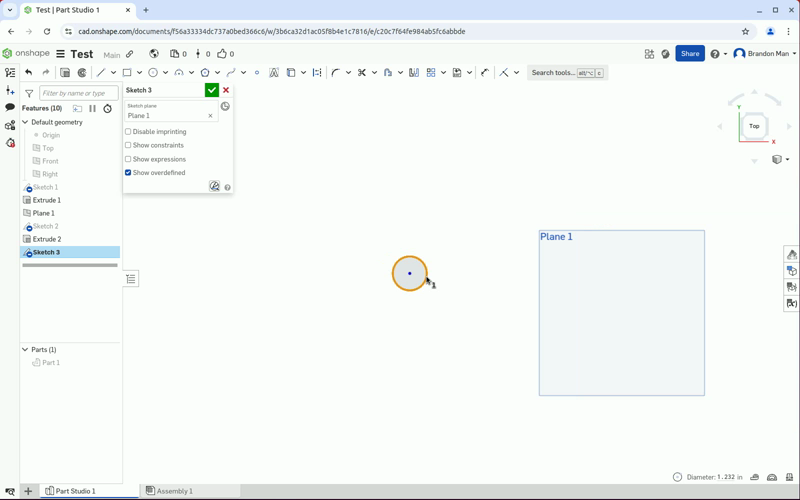
scroll(-6)
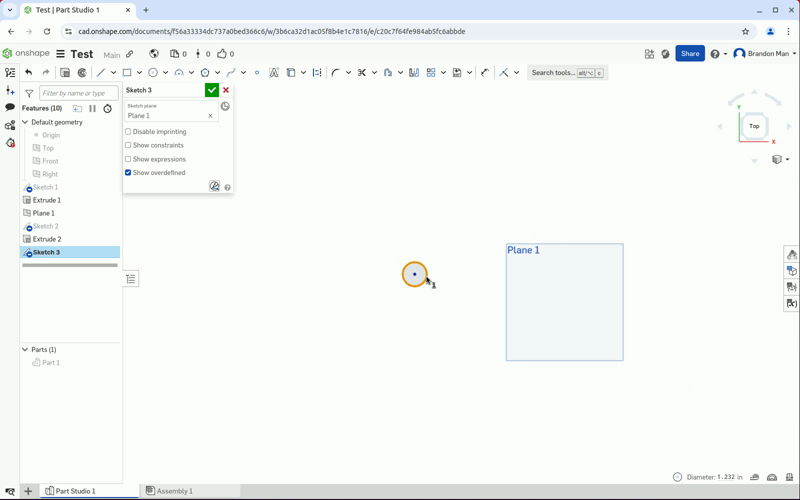
scroll(-6)
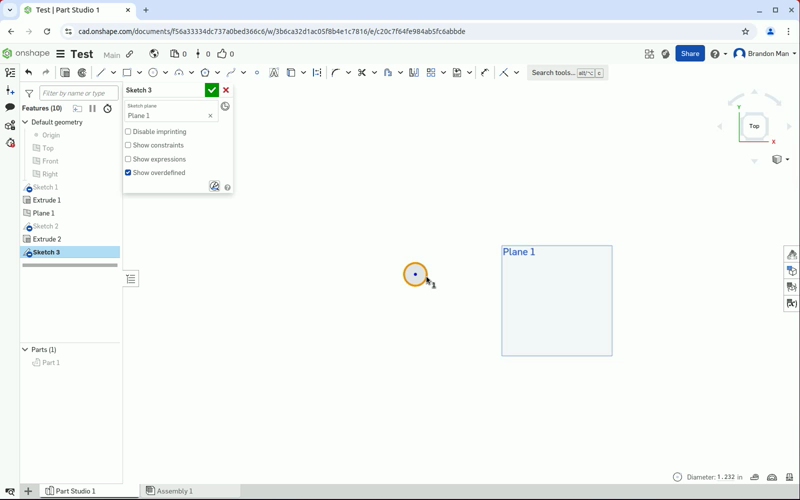
scroll(-6)
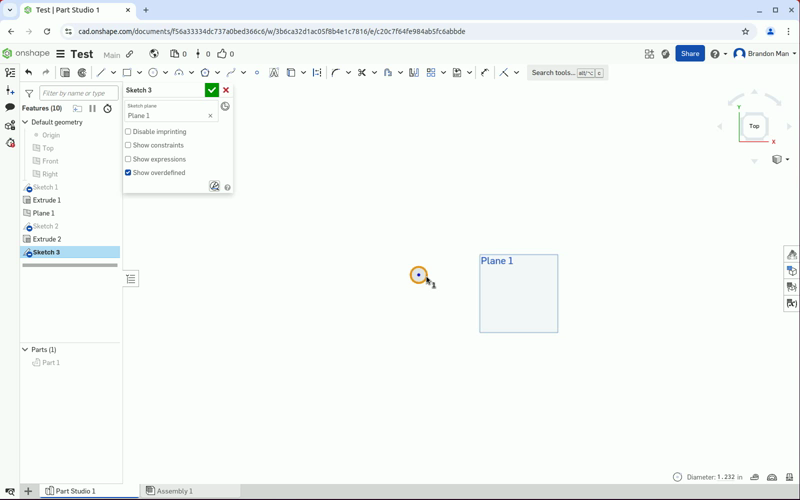
scroll(-6)
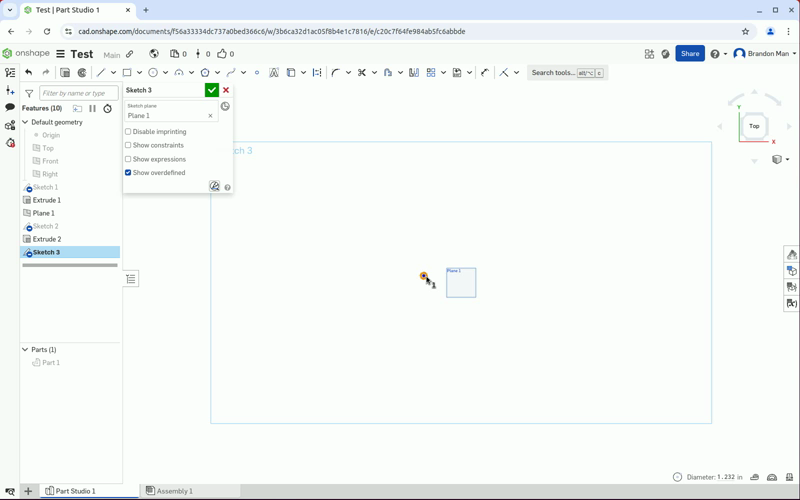
mouse_move(73, 352)
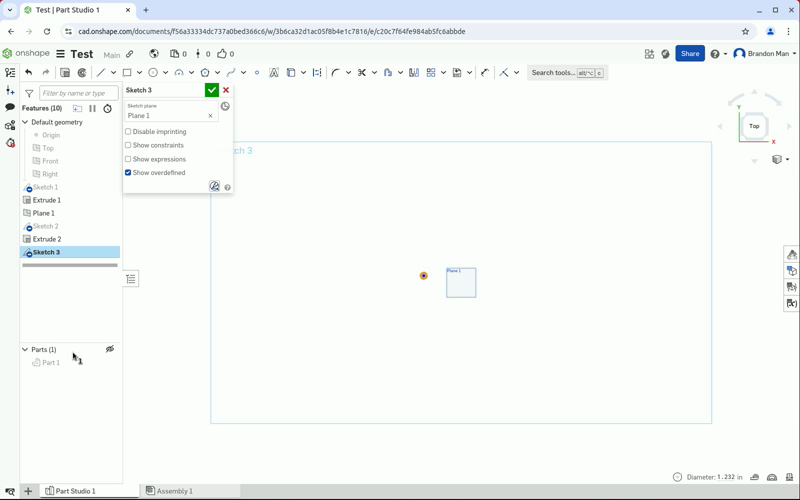
key(shift+y)
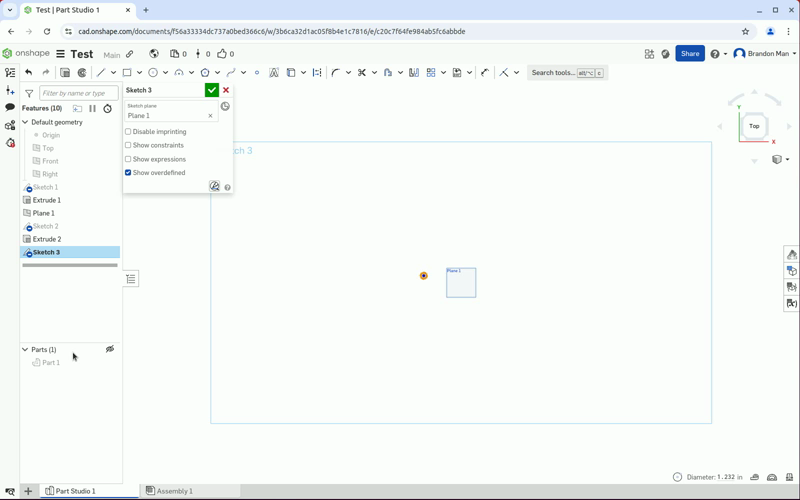
key(shift+e)
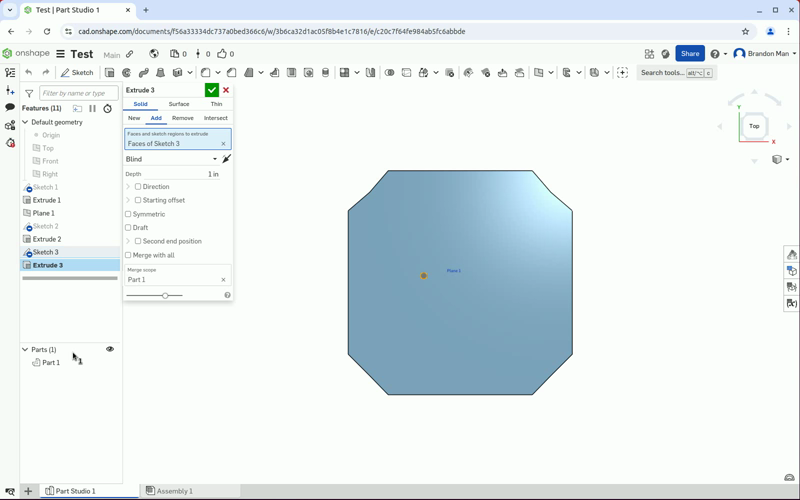
mouse_move(143, 106)
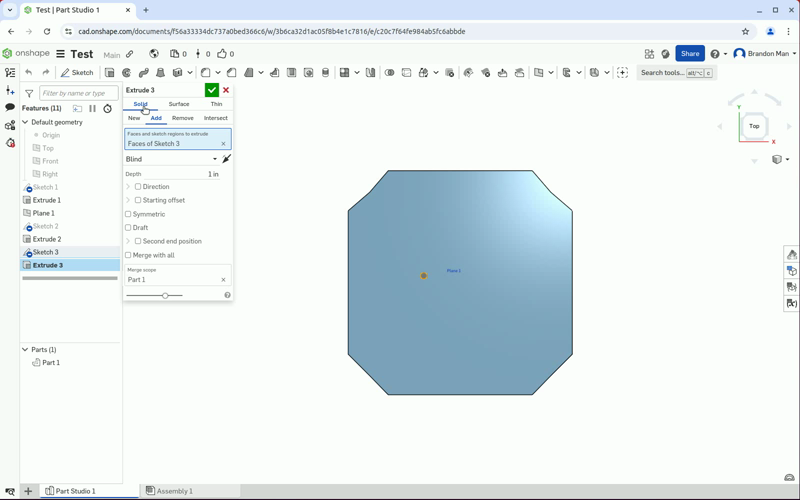
click(143, 106)
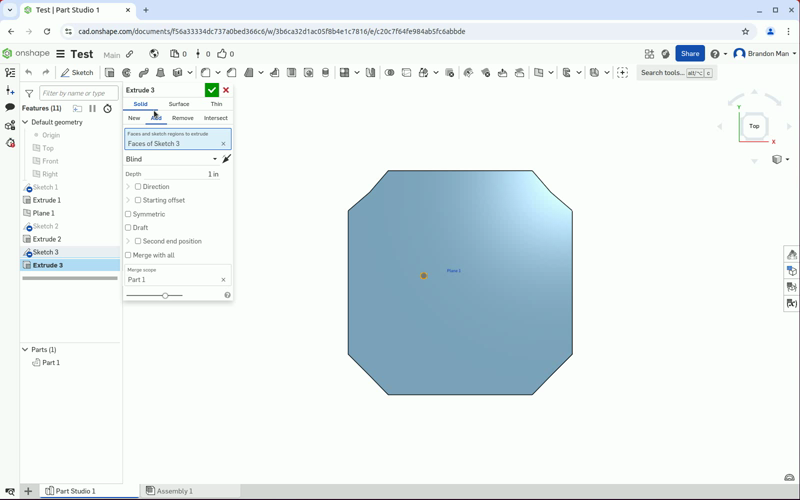
mouse_move(186, 120)
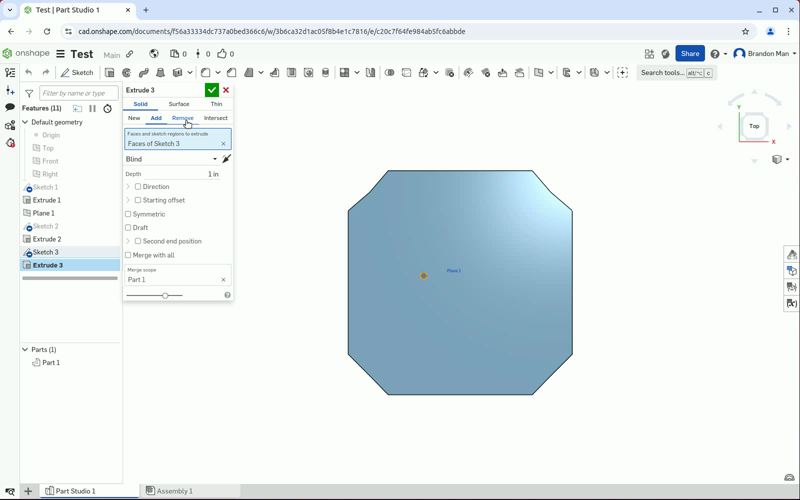
click(186, 120)
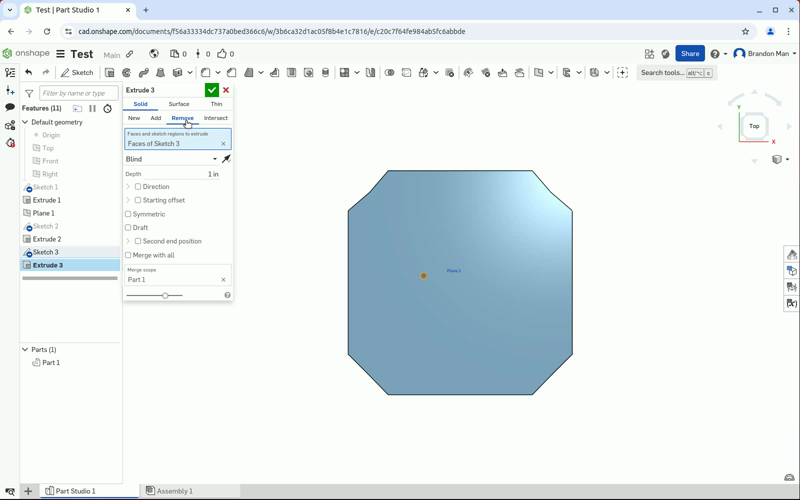
key(tab, 4)
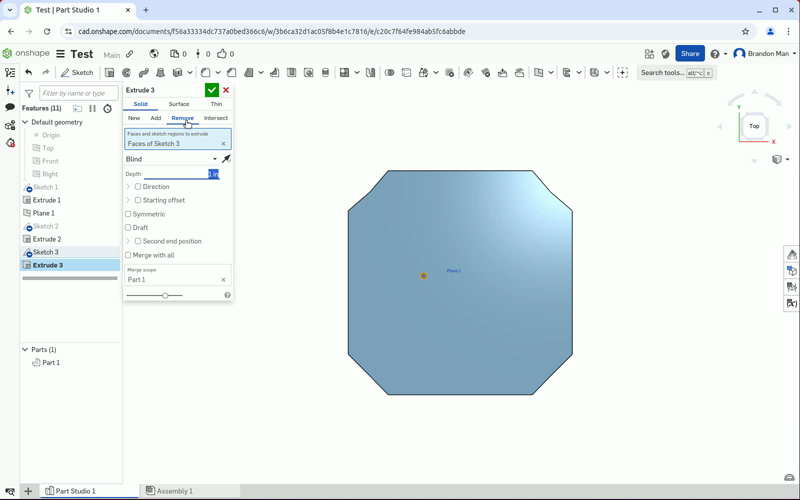
text(3.611)
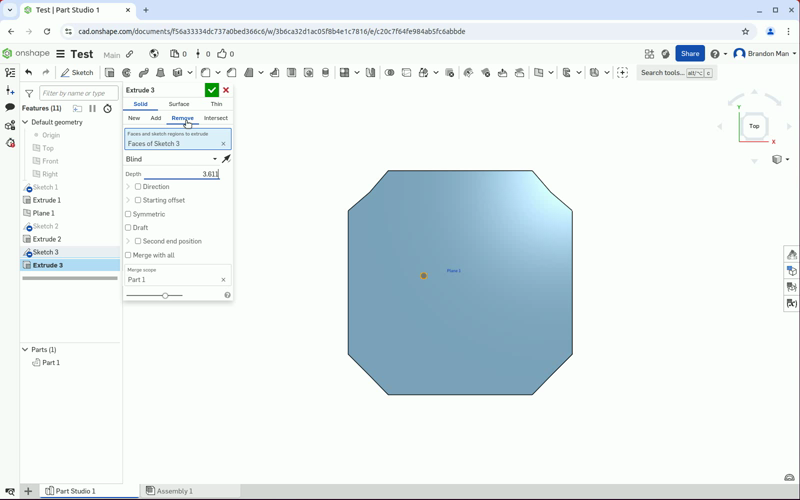
key(tab, 6)
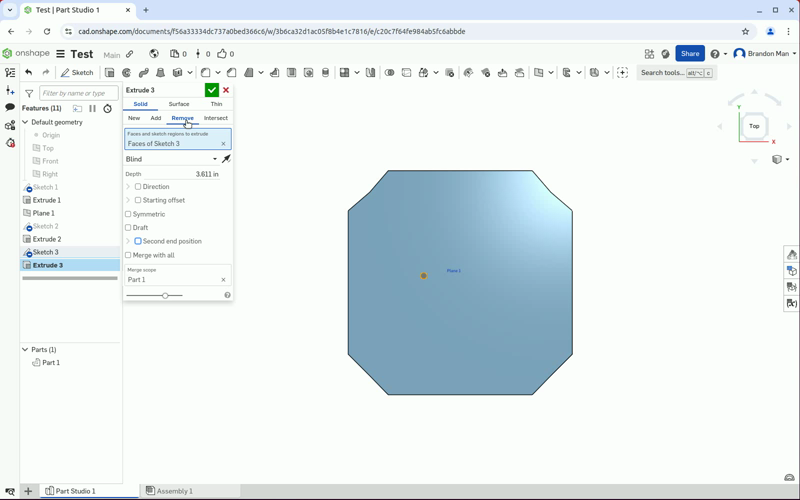
key(space)
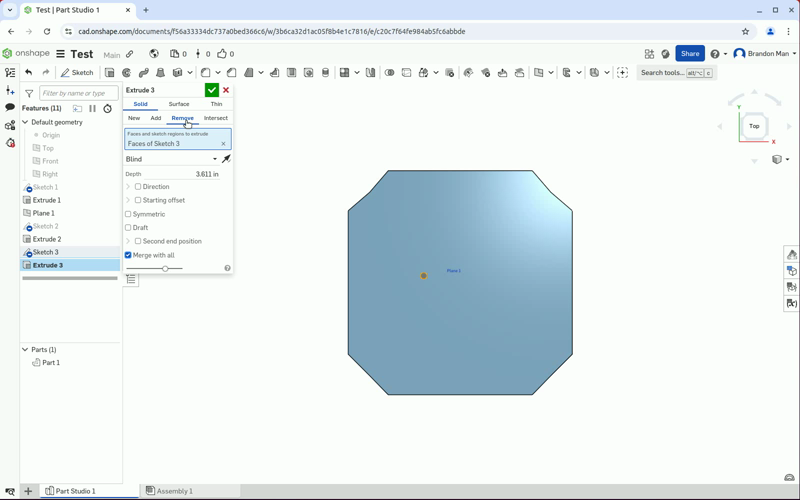
key(enter)
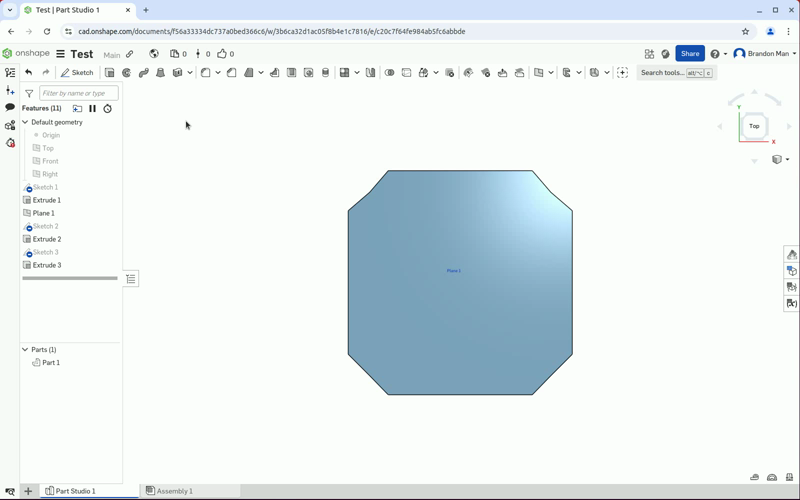
key(shift+h)
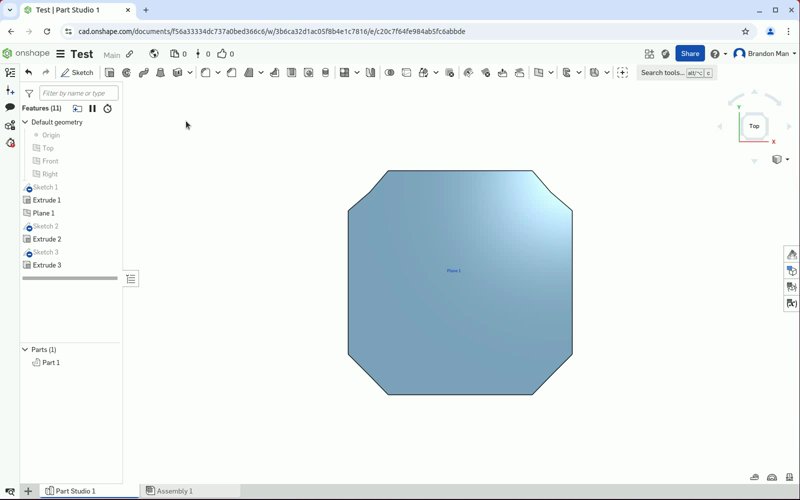
key(shift+h)
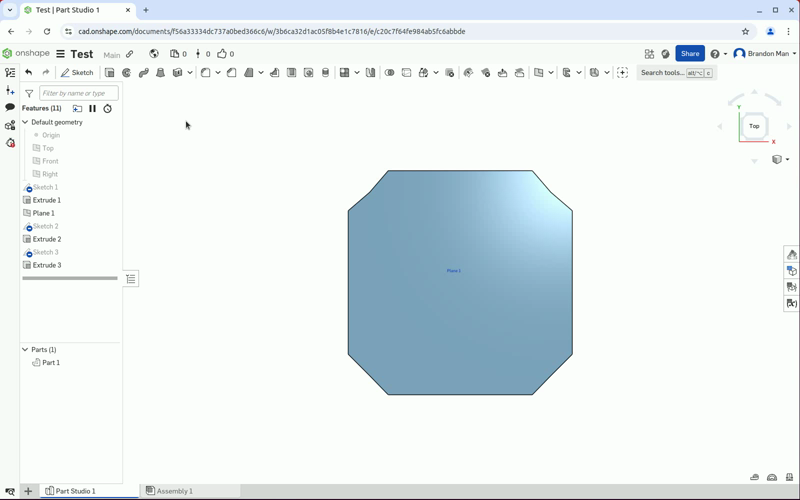
mouse_move(73, 189)
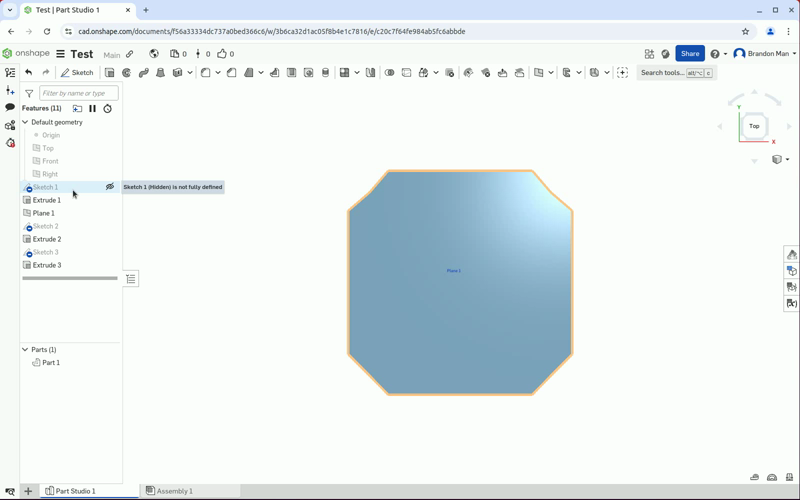
click(73, 189)
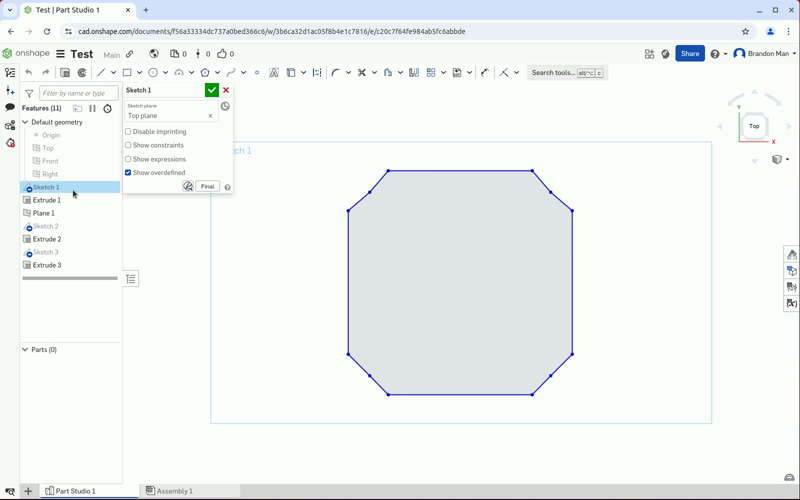
mouse_move(229, 92)
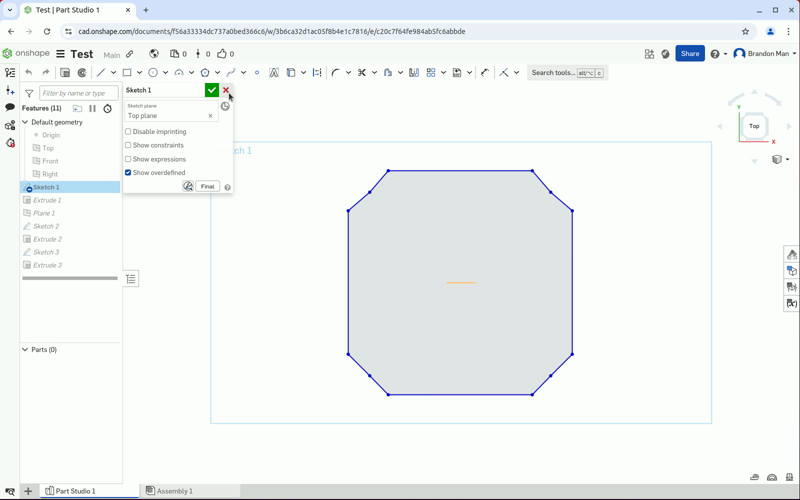
click(229, 92)
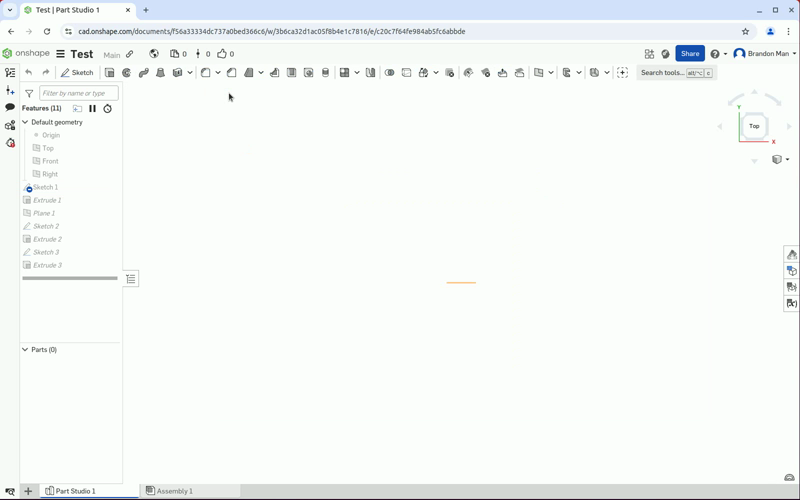
key(shift+s)
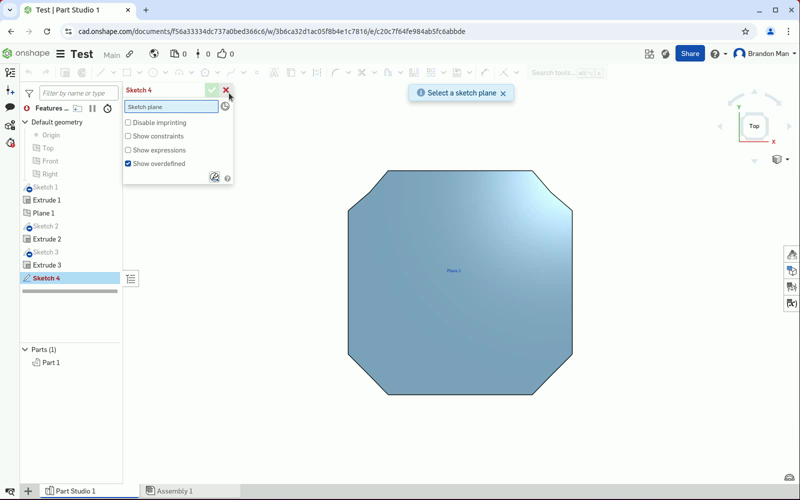
mouse_move(73, 215)
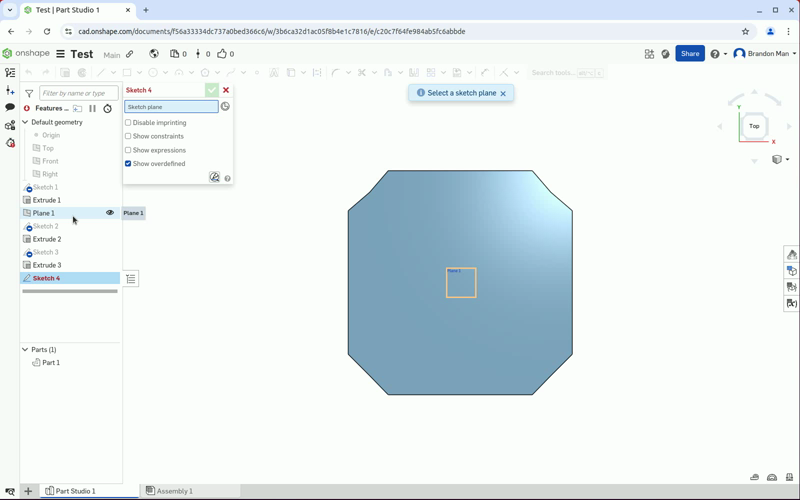
click(73, 215)
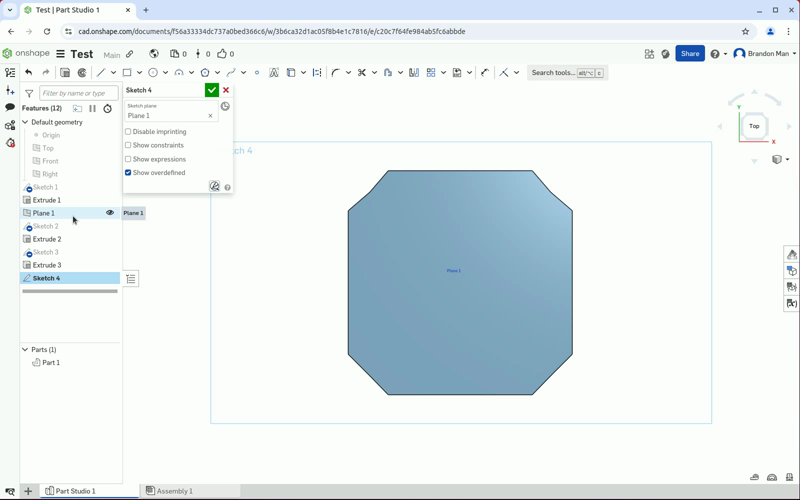
mouse_move(73, 352)
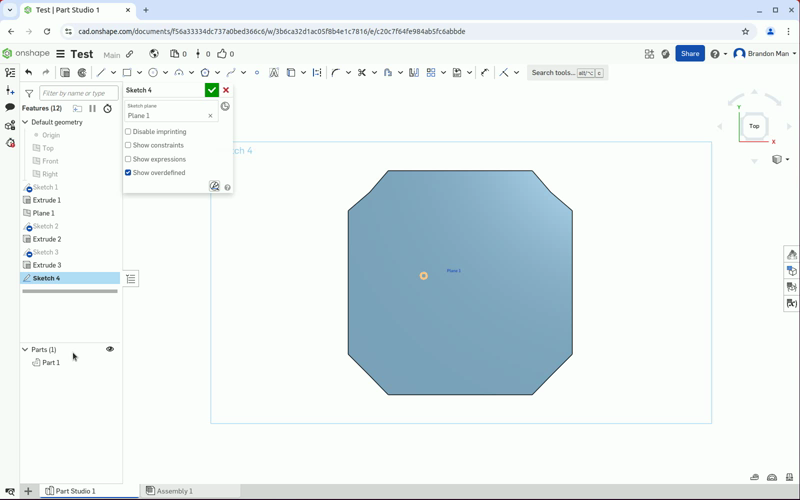
key(y)
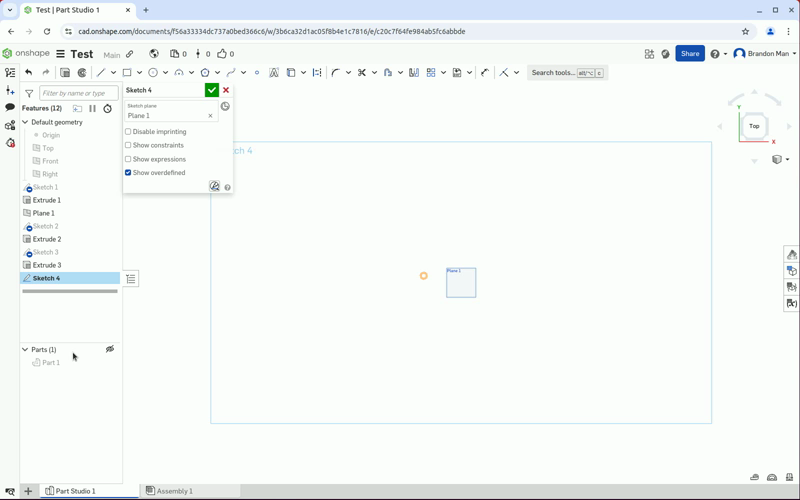
key(c)
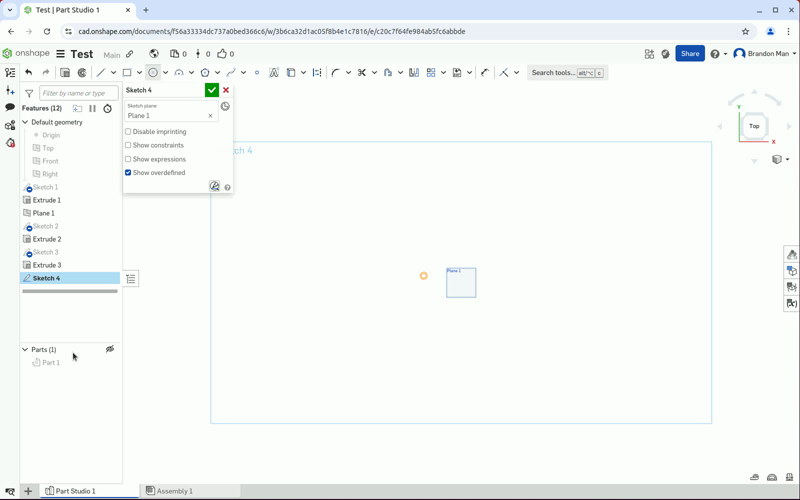
key_down(shift)
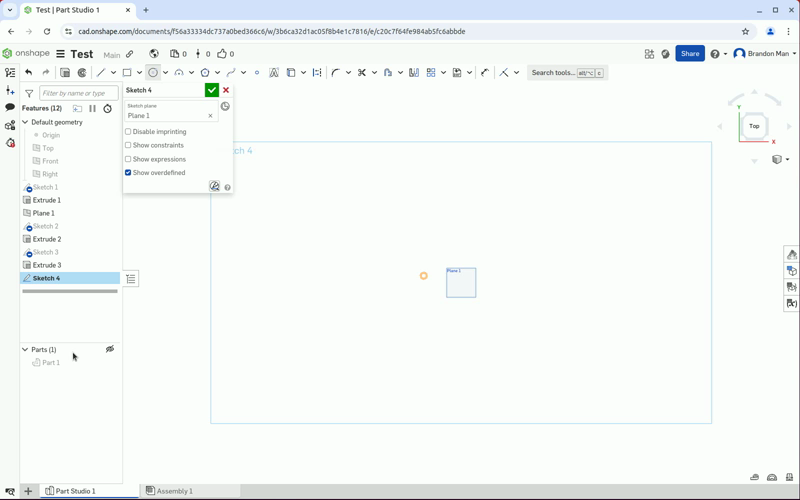
mouse_move(468, 320)
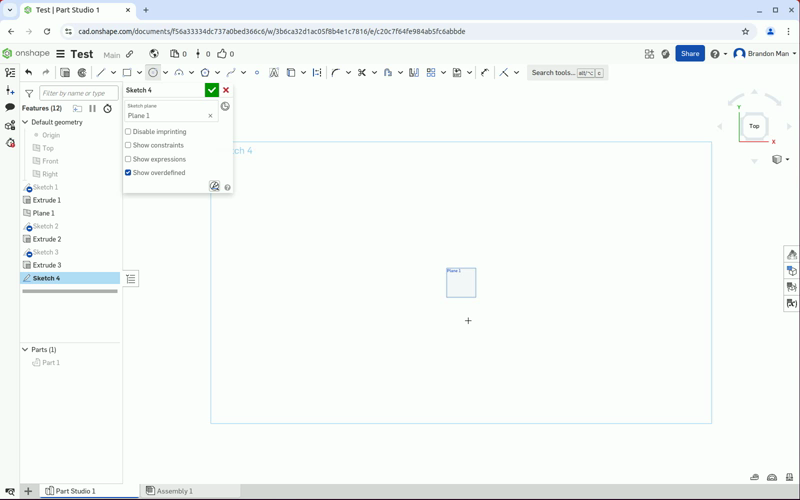
click(468, 320)
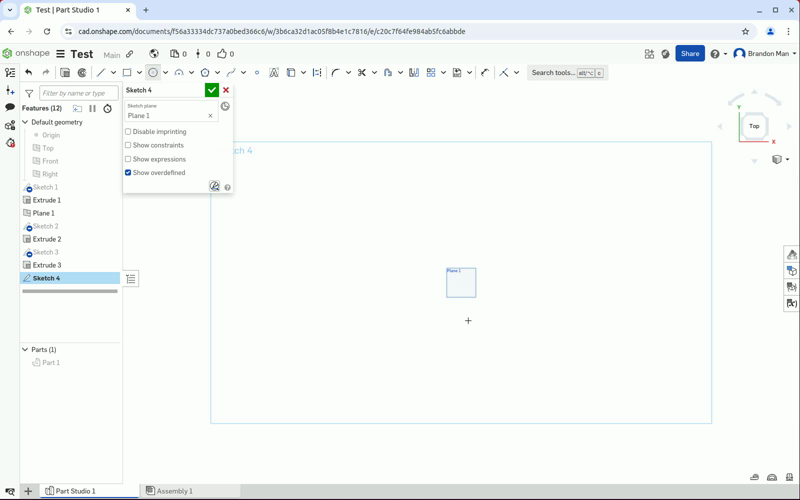
key_up(shift)
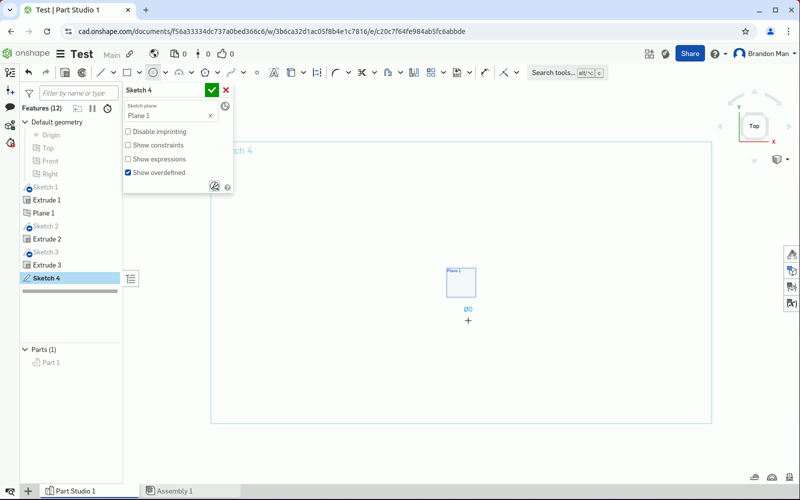
mouse_move(471, 320)
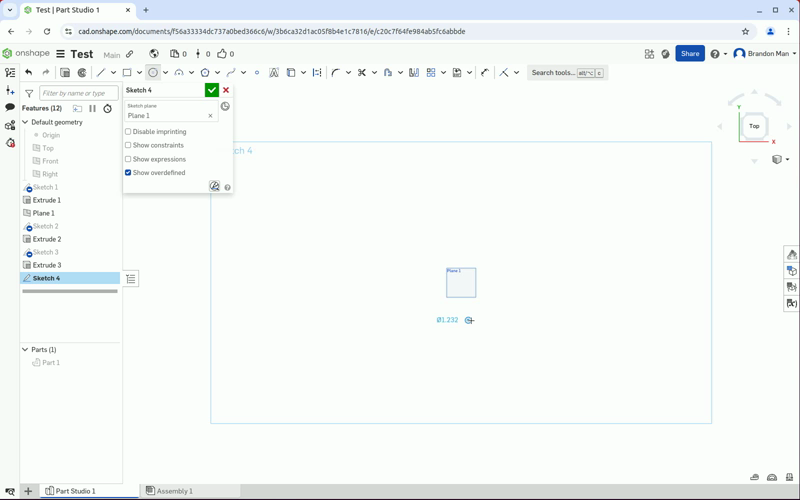
click(471, 320)
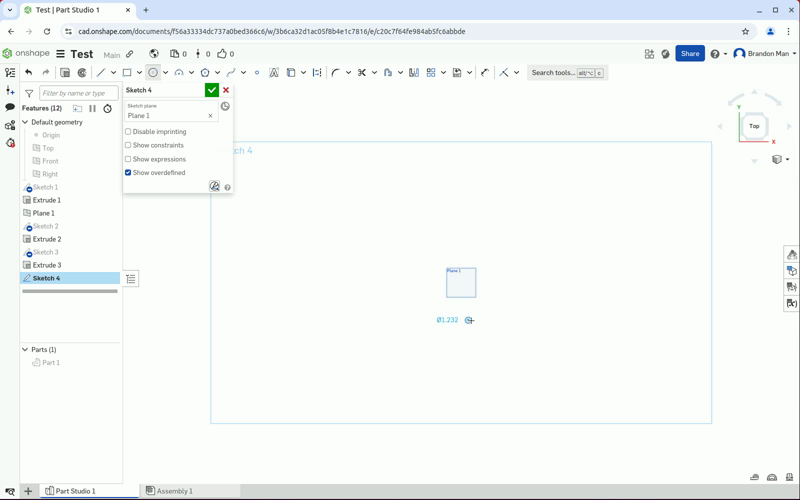
key(esc)
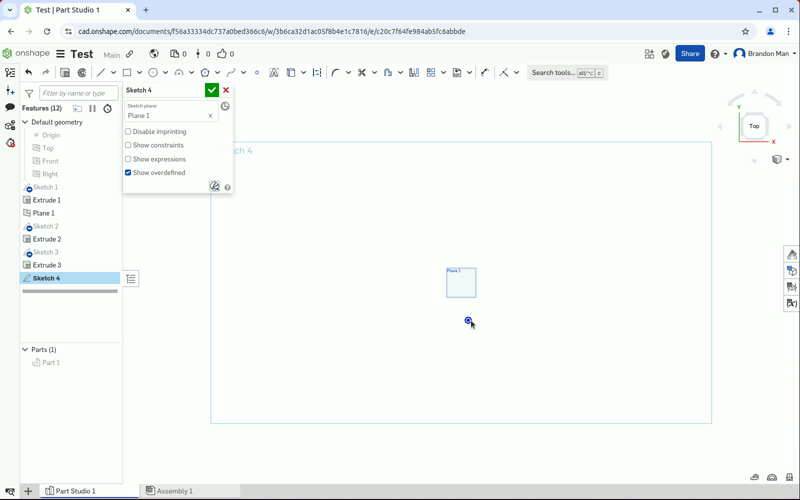
mouse_move(469, 321)
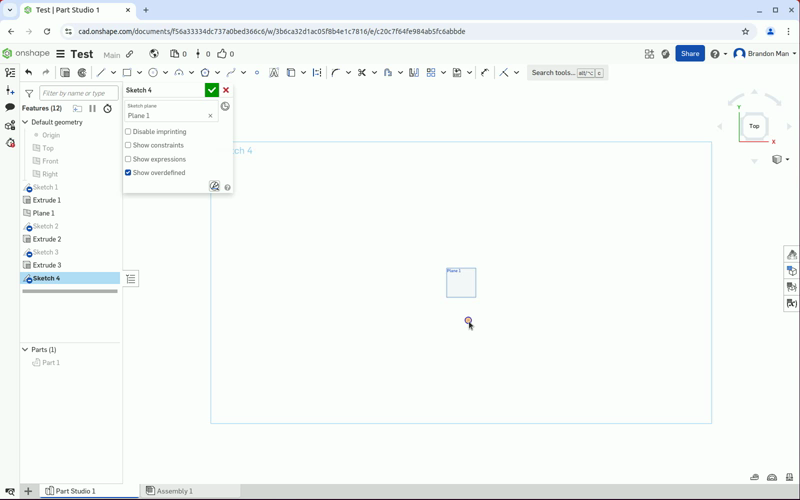
scroll(6)
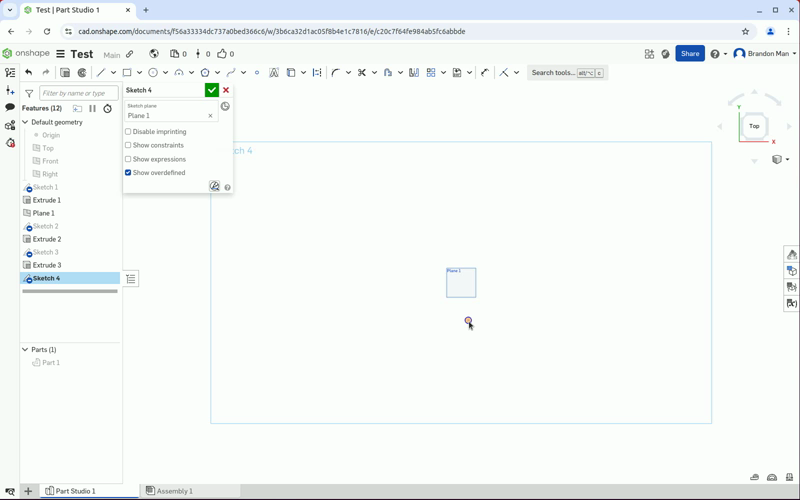
scroll(6)
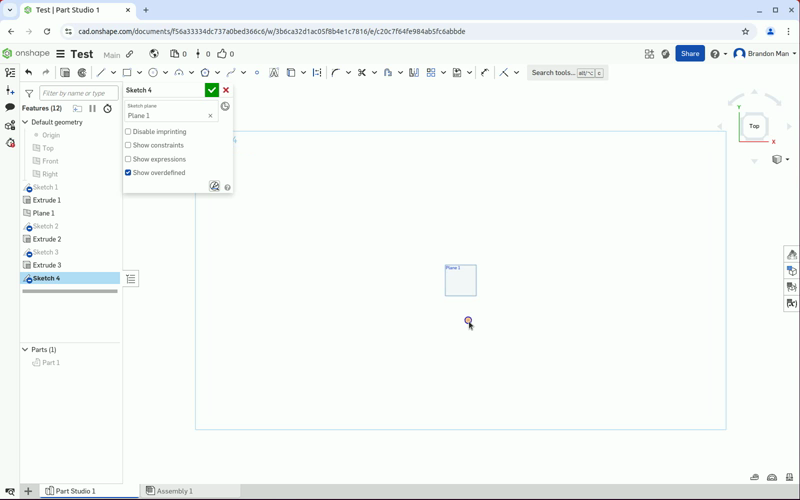
scroll(6)
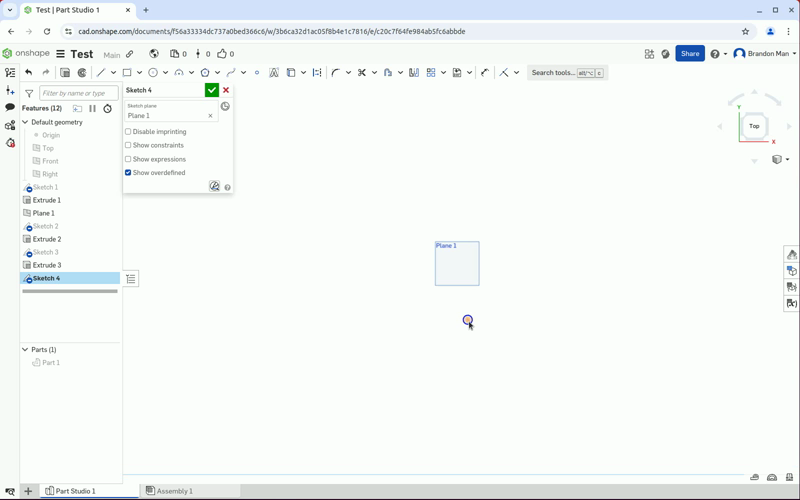
scroll(6)
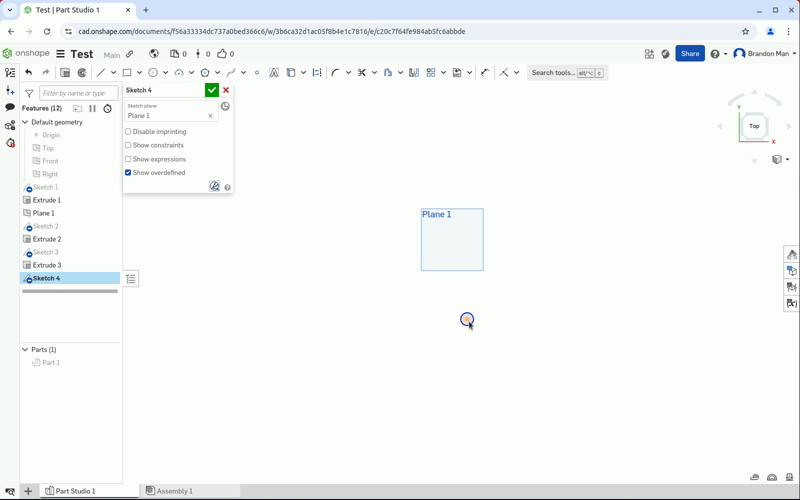
scroll(6)
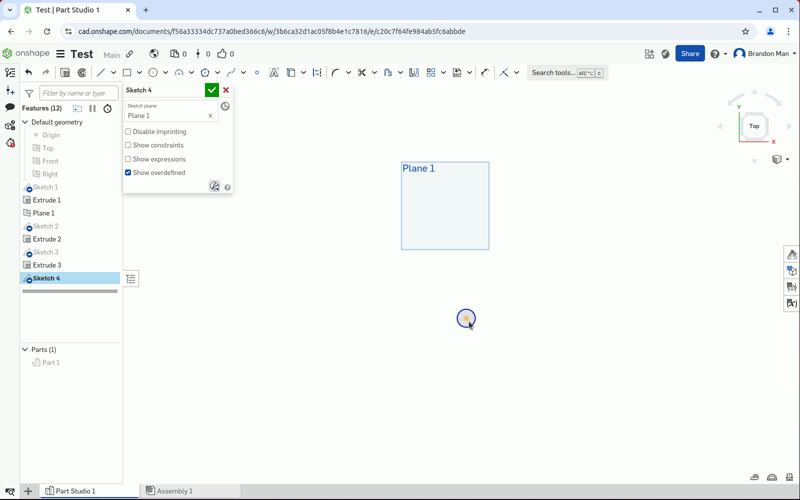
scroll(6)
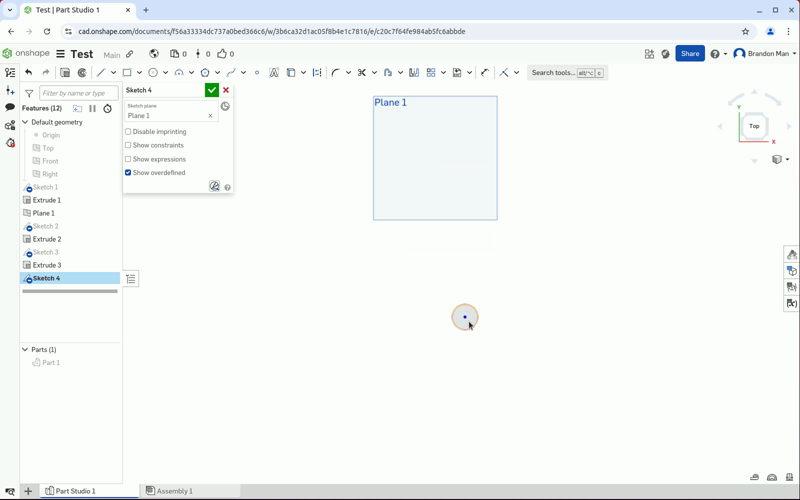
scroll(6)
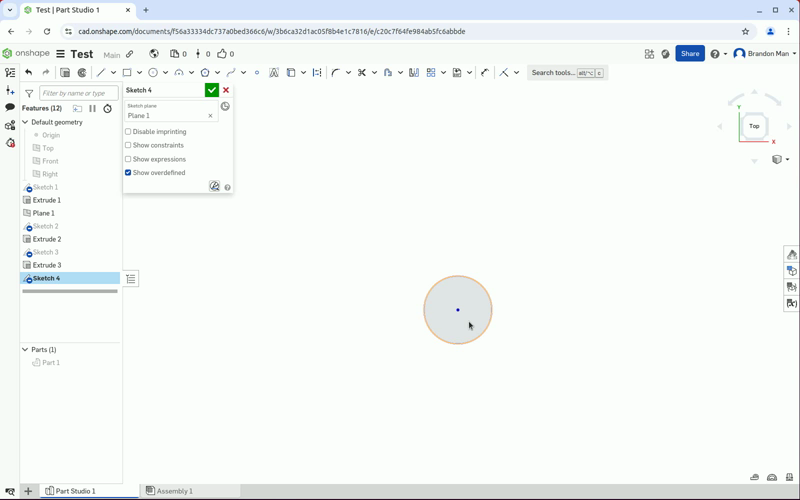
click(469, 321)
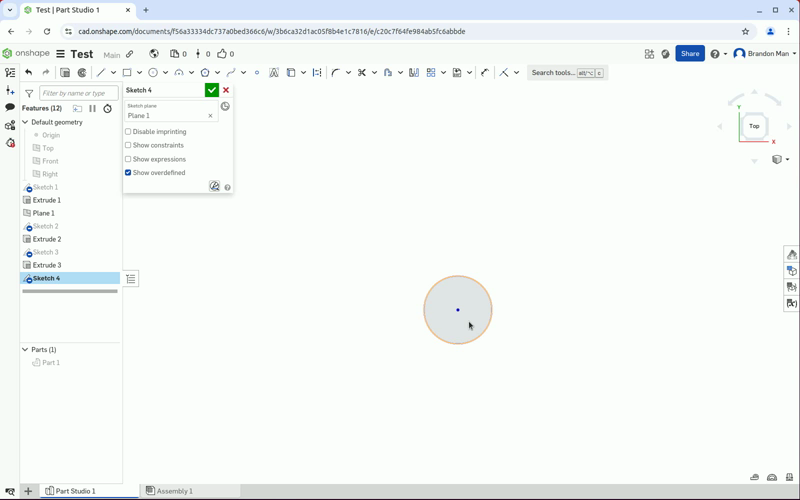
scroll(-6)
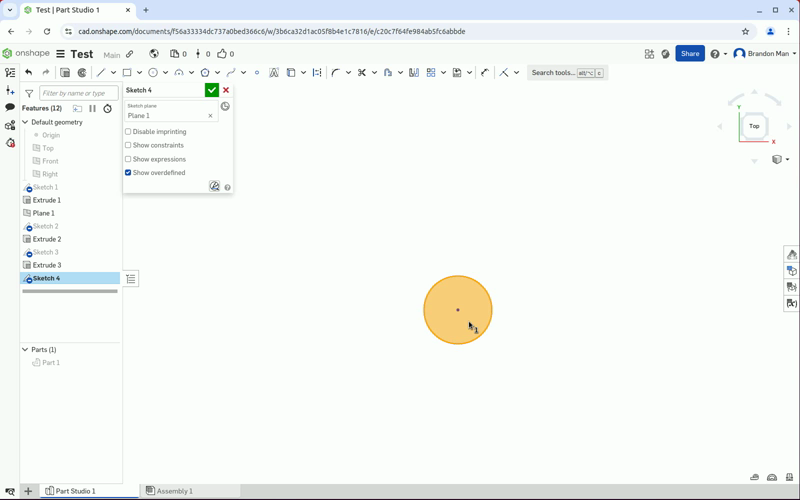
scroll(-6)
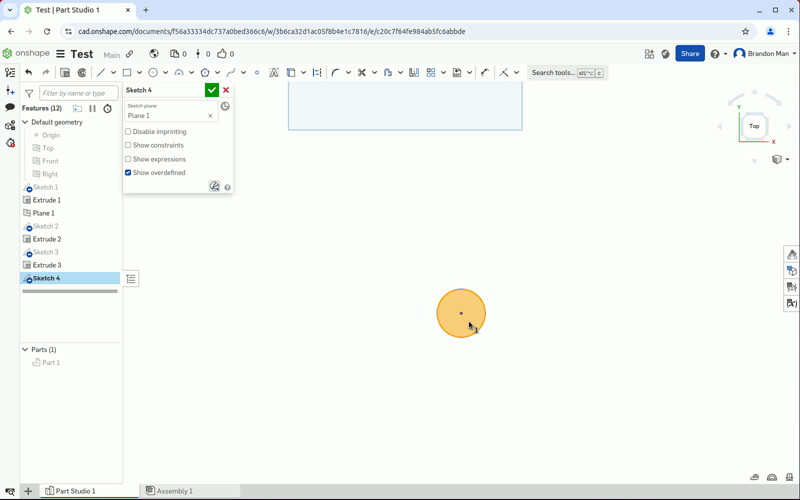
scroll(-6)
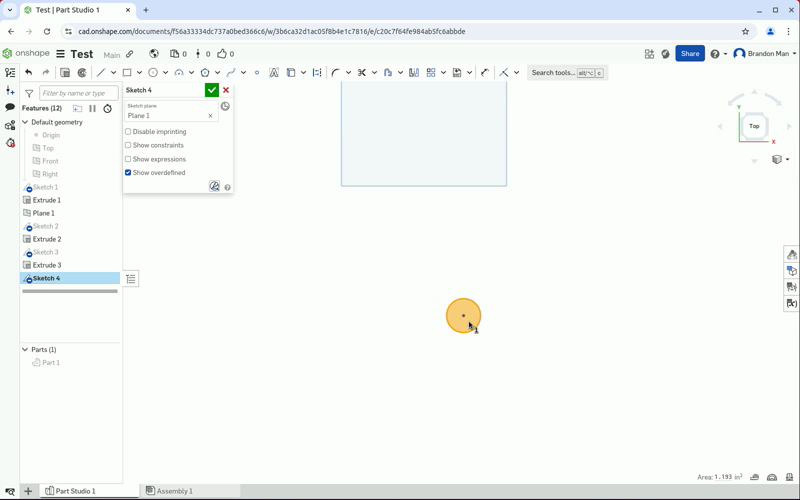
scroll(-6)
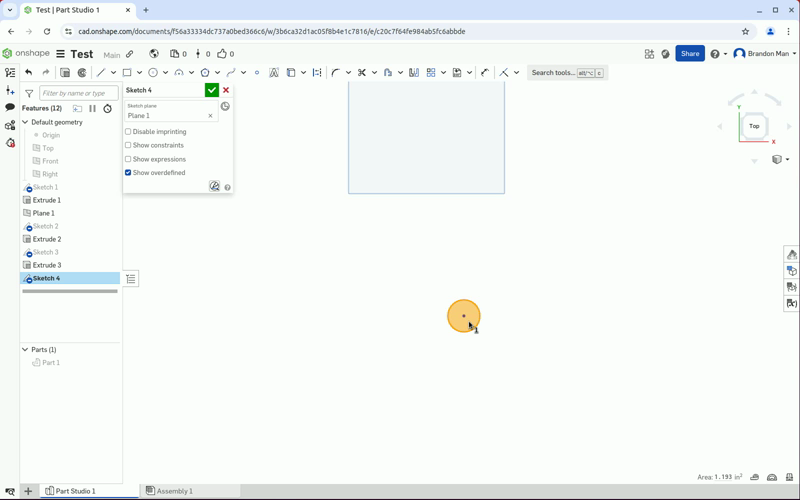
scroll(-6)
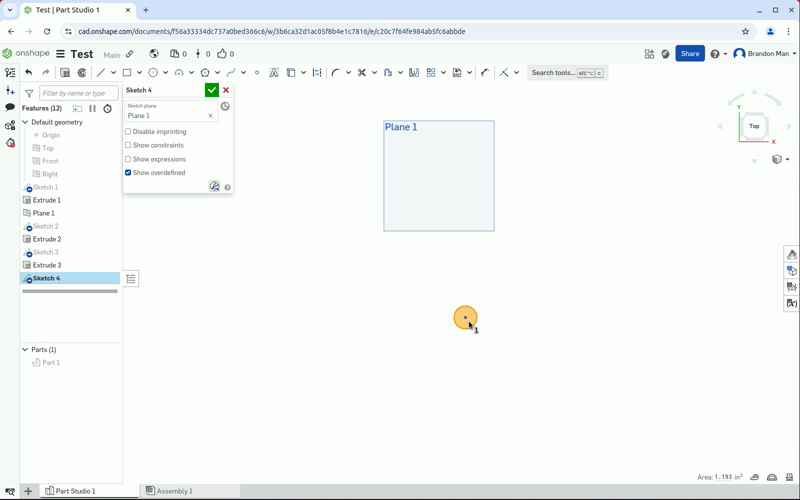
scroll(-6)
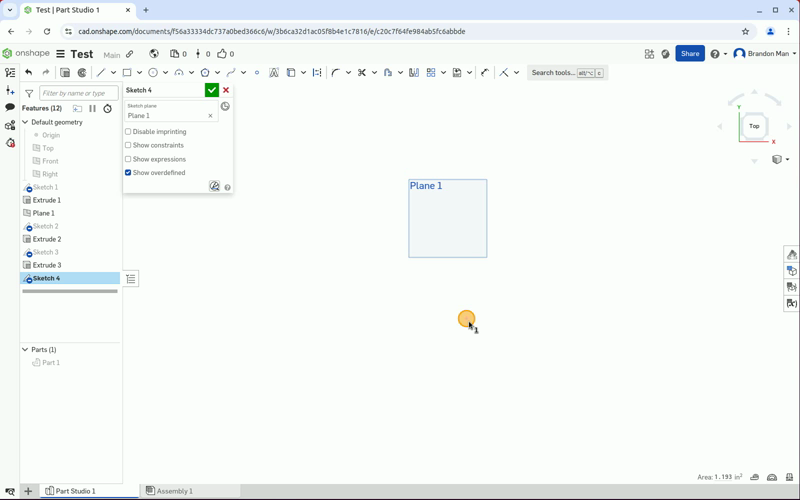
scroll(-6)
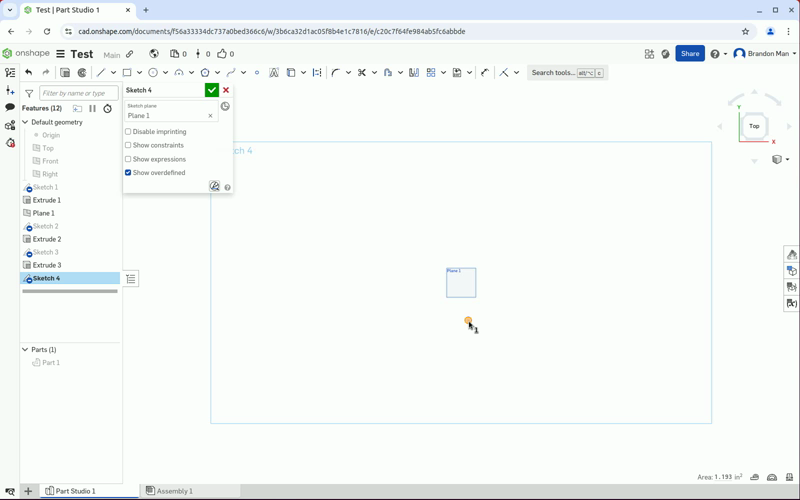
mouse_move(73, 352)
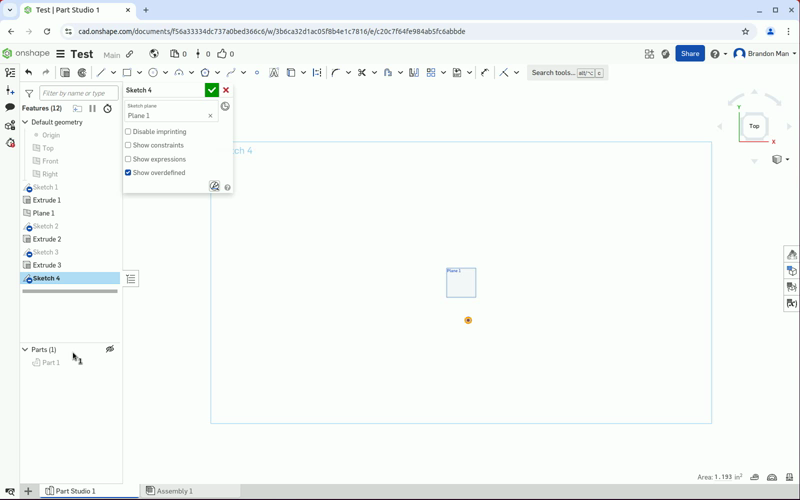
key(shift+y)
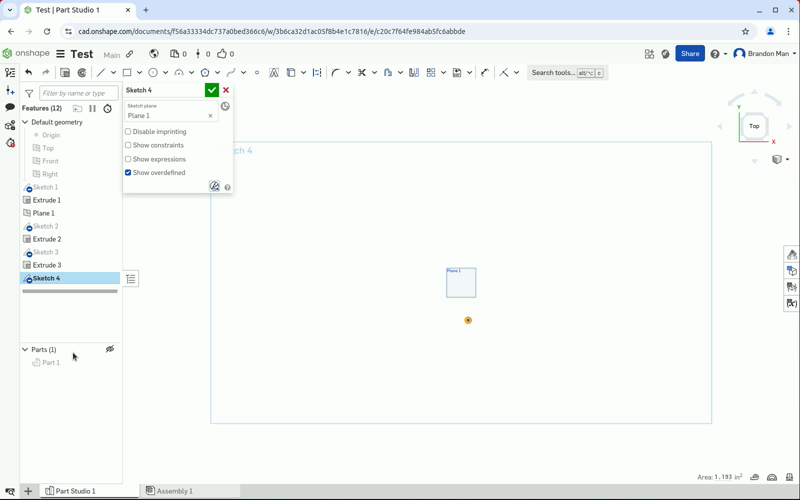
key(shift+e)
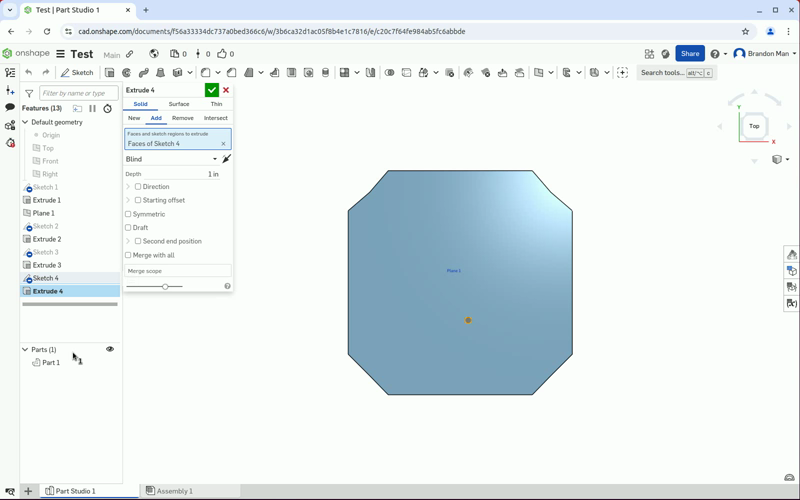
mouse_move(143, 106)
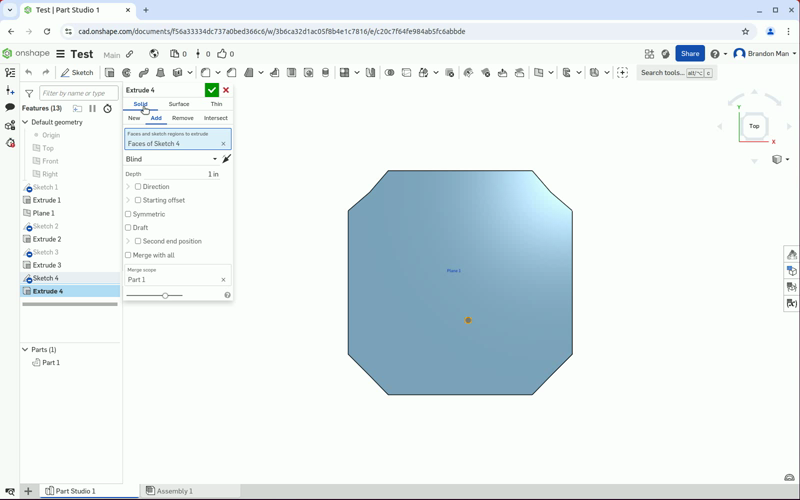
click(143, 106)
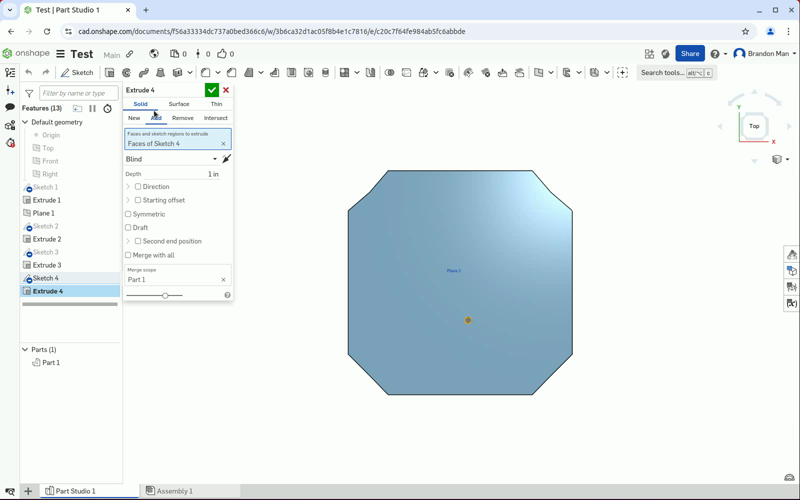
mouse_move(186, 120)
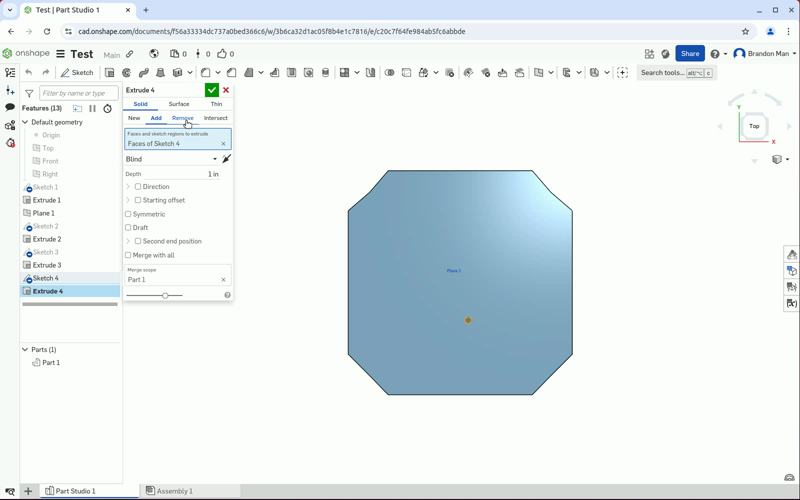
click(186, 120)
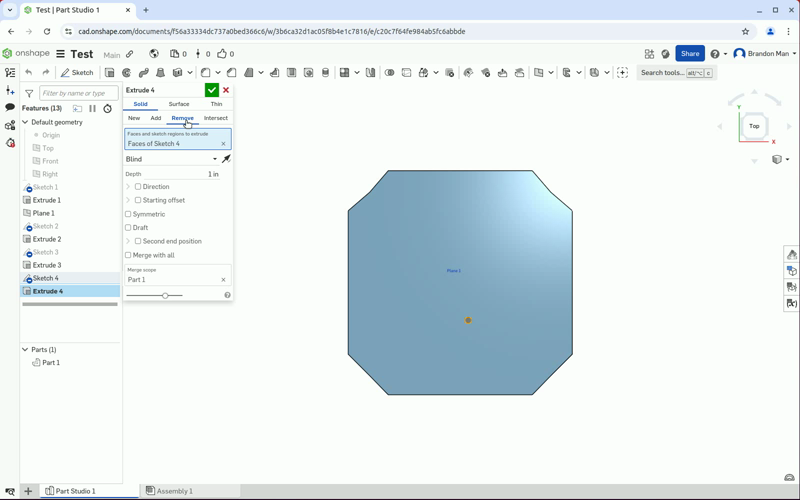
key(tab, 4)
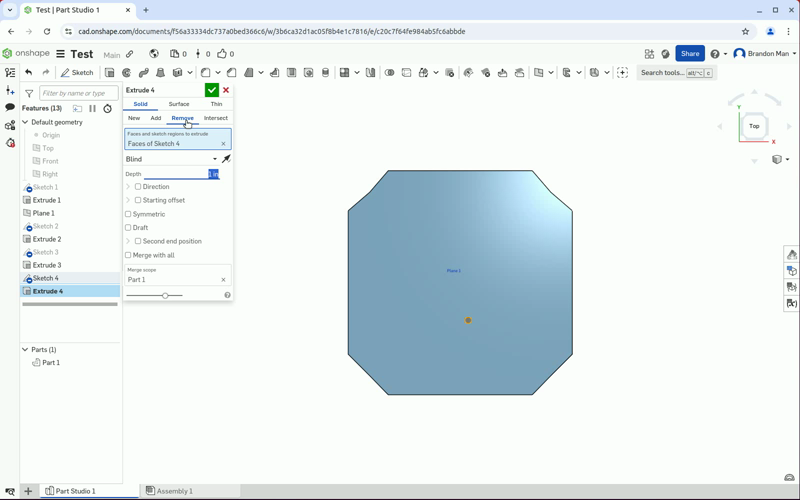
text(3.611)
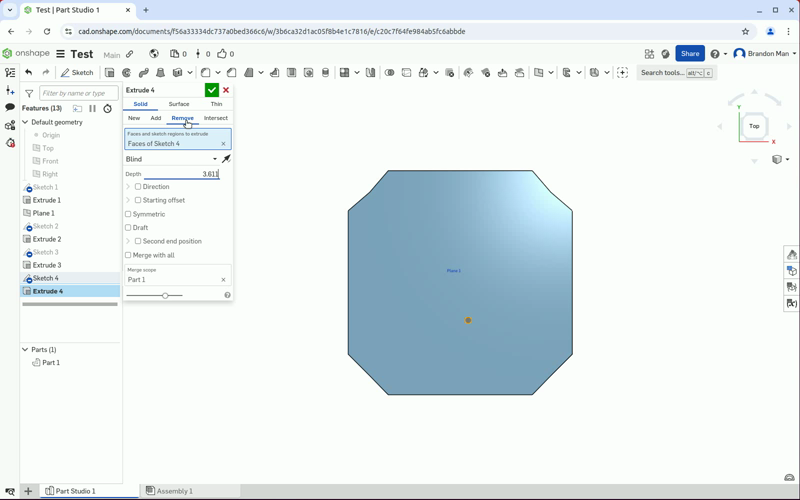
key(tab, 6)
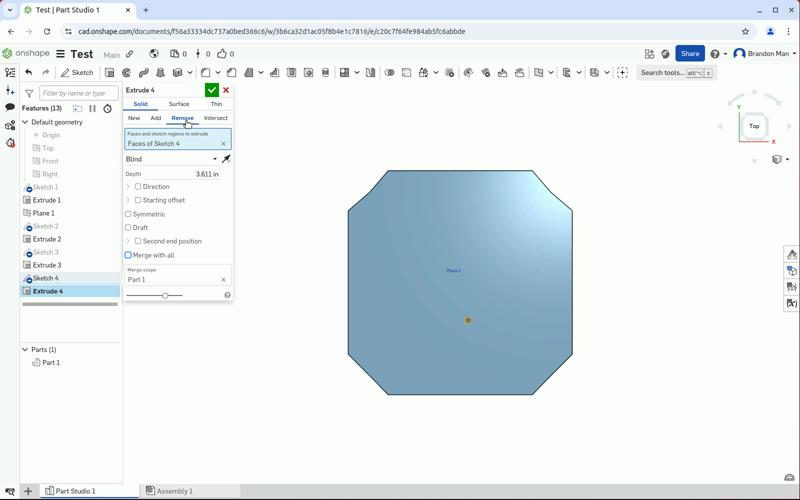
key(space)
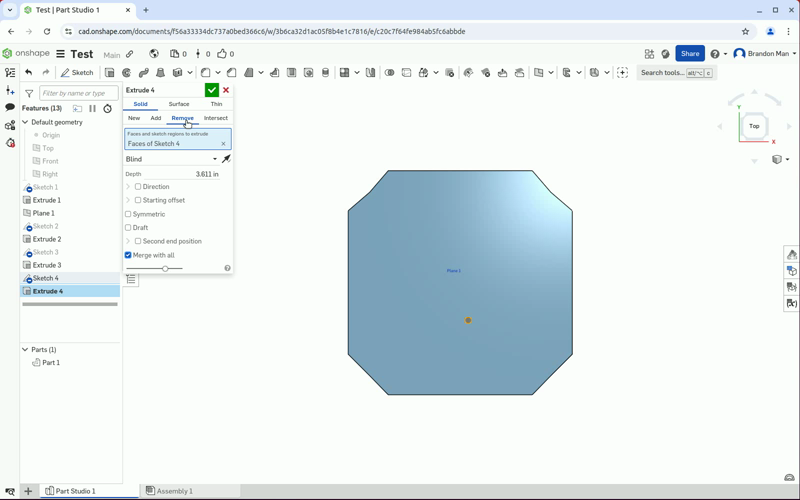
key(enter)
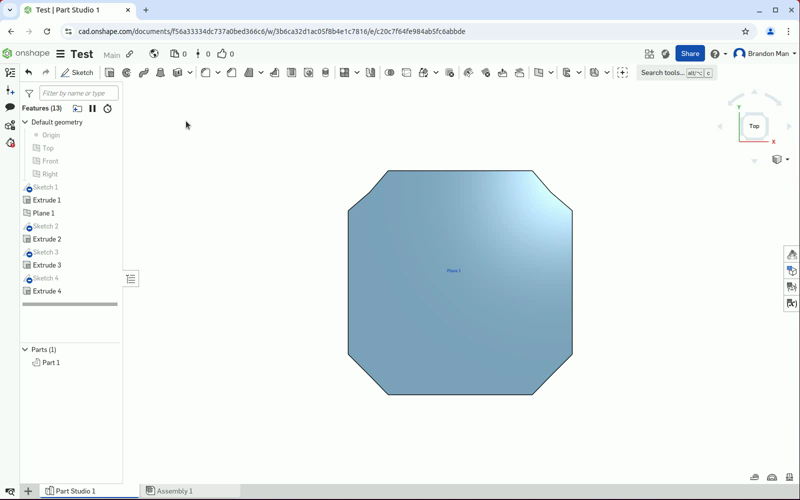
key(shift+h)
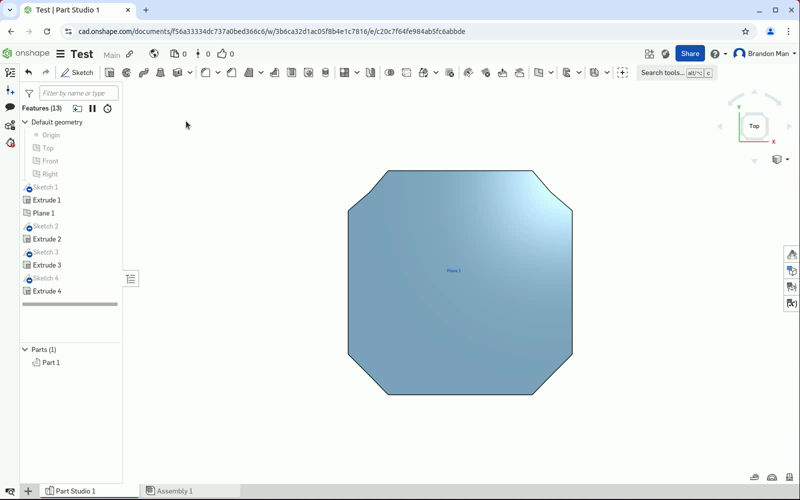
key(shift+h)
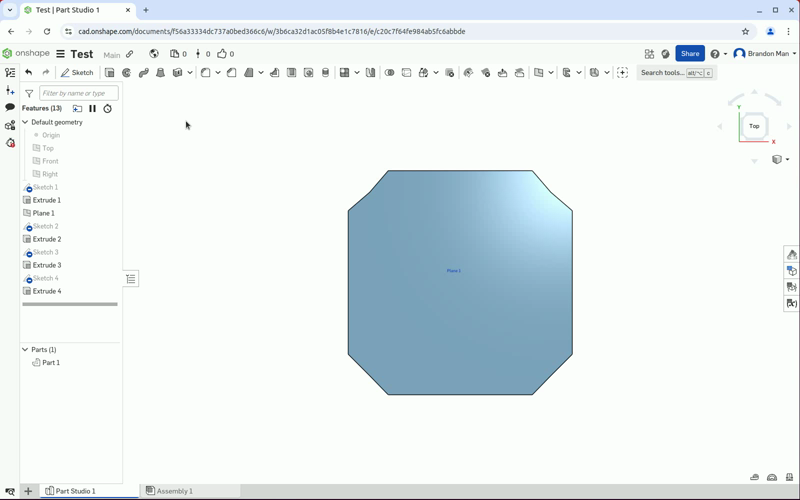
mouse_move(73, 189)
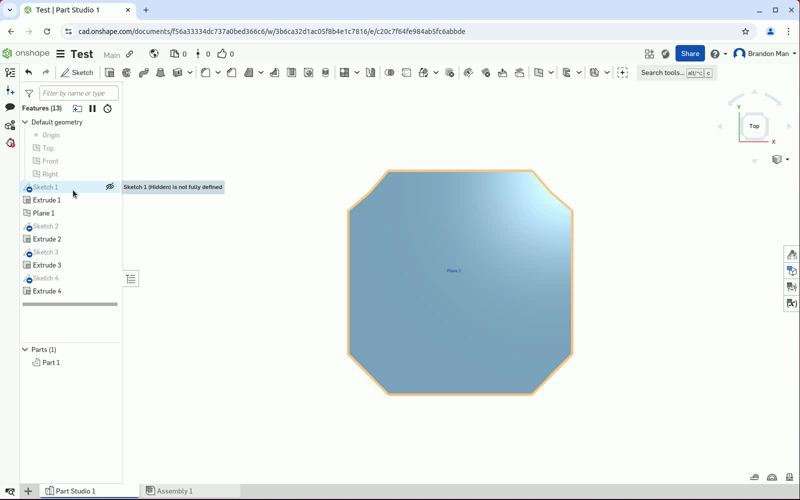
click(73, 189)
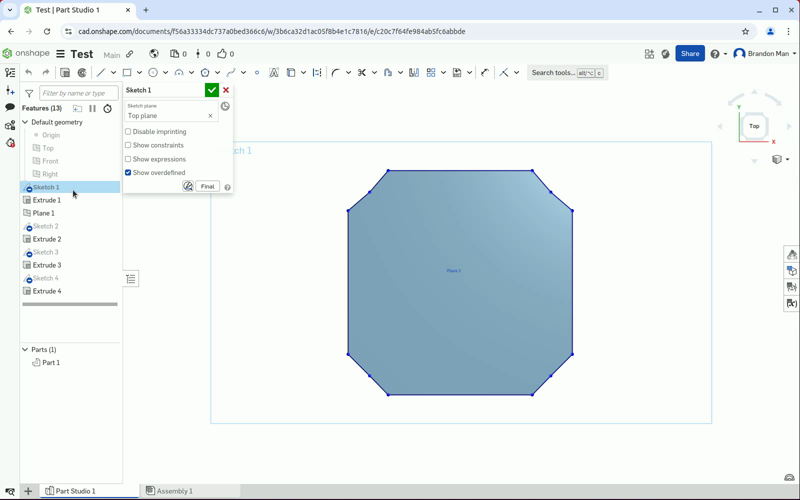
mouse_move(229, 92)
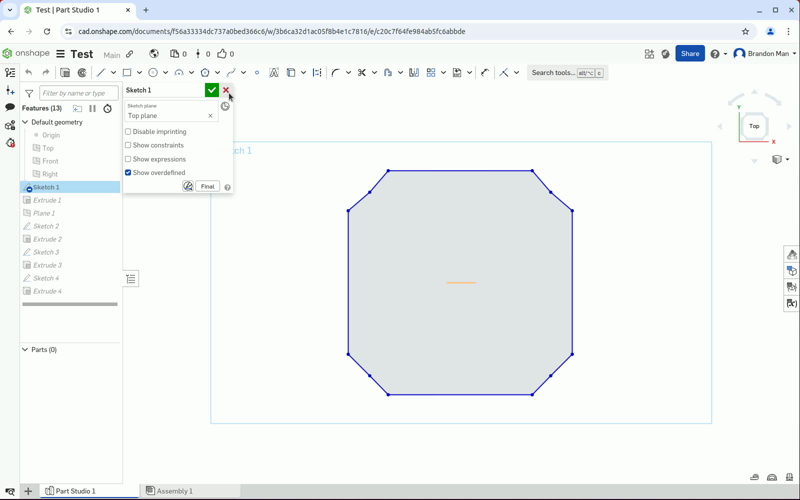
click(229, 92)
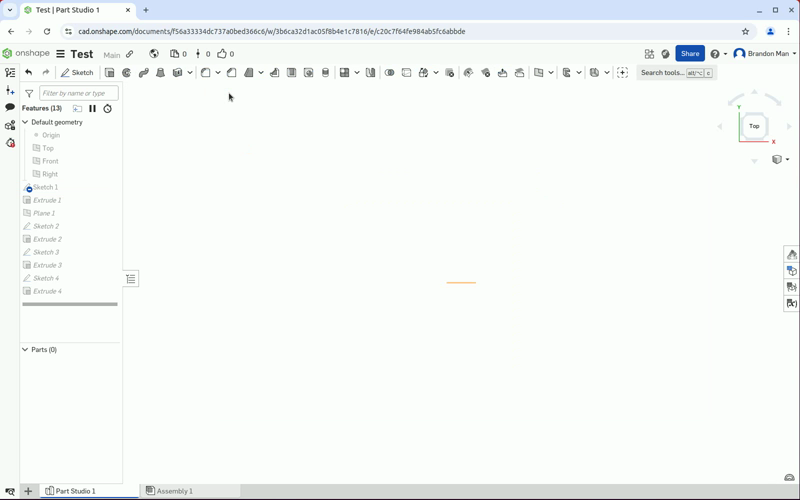
key(shift+s)
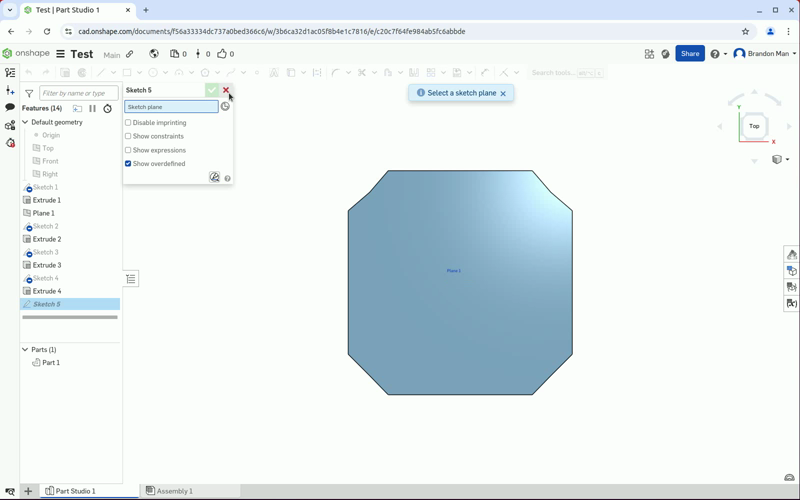
mouse_move(73, 215)
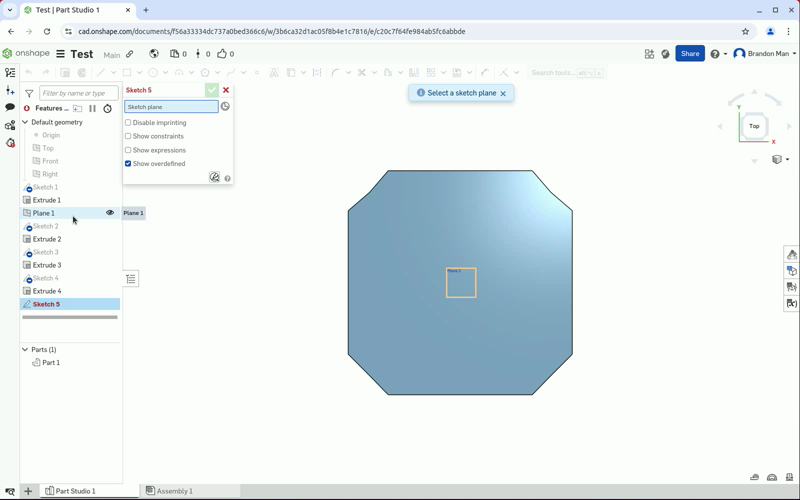
click(73, 215)
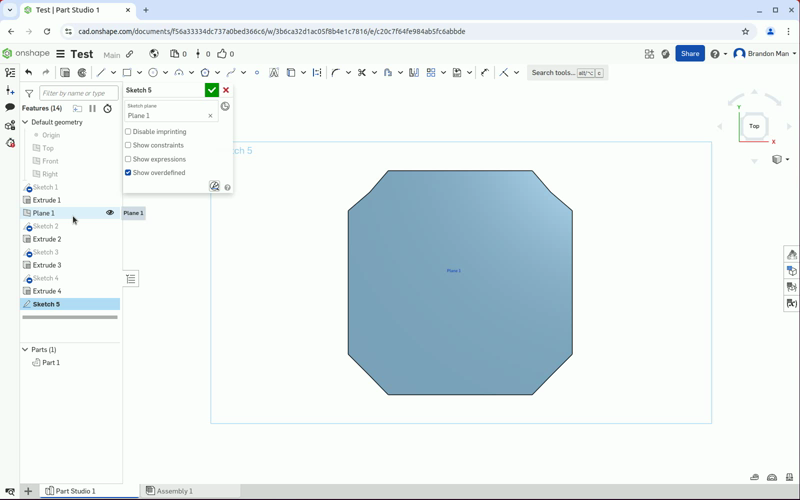
mouse_move(73, 352)
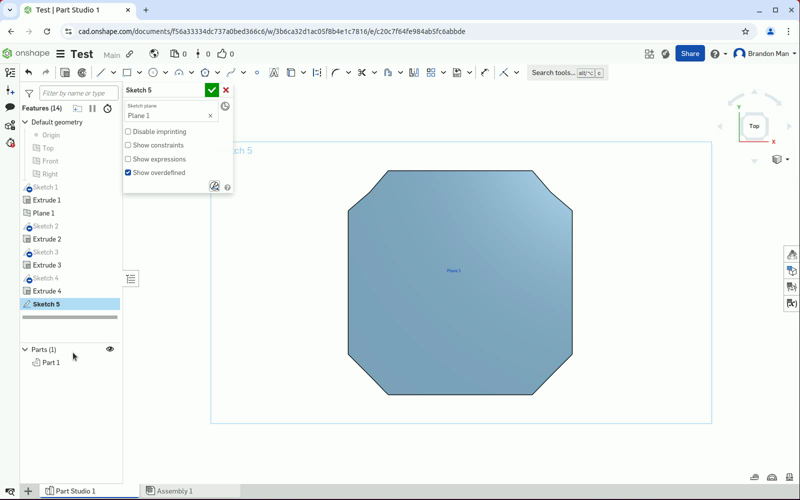
key(y)
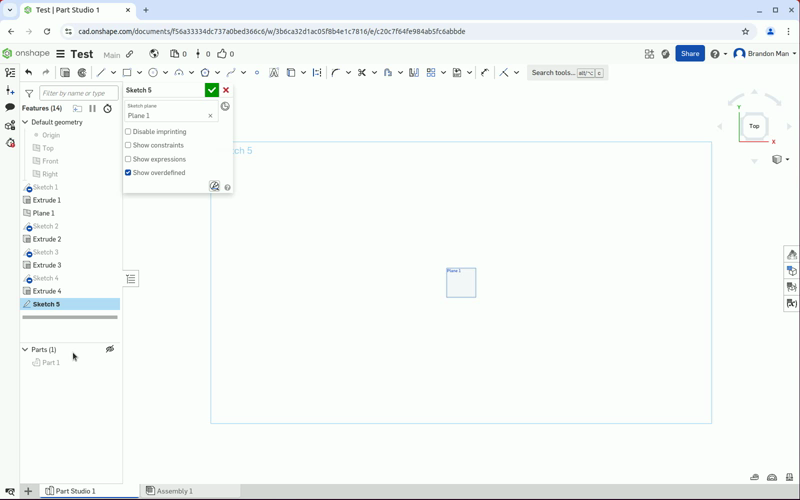
key(c)
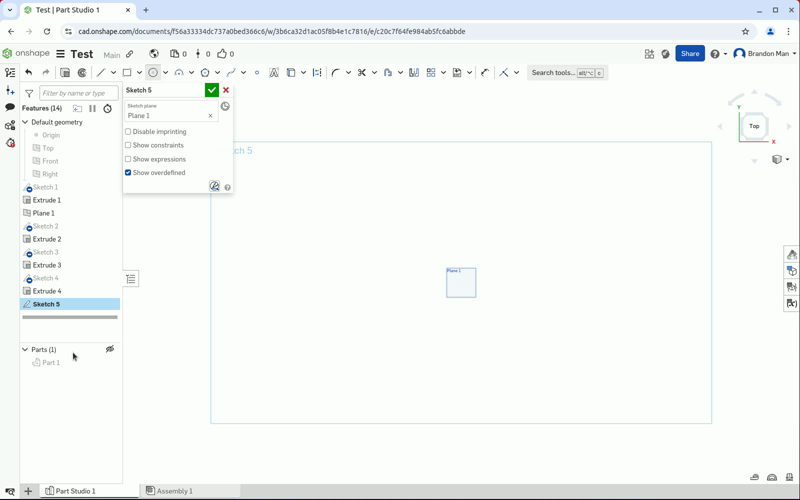
key_down(shift)
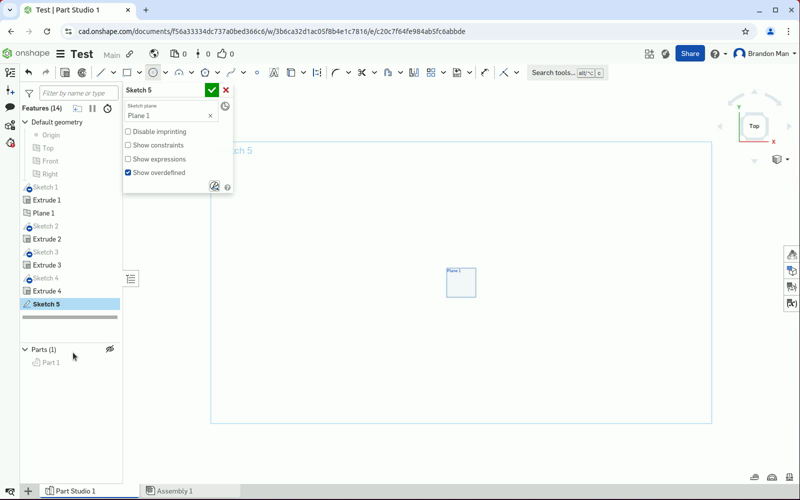
mouse_move(498, 290)
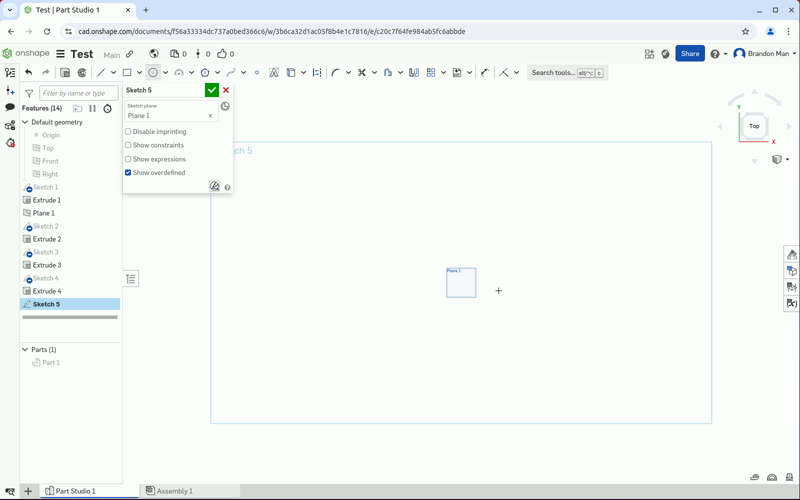
click(498, 290)
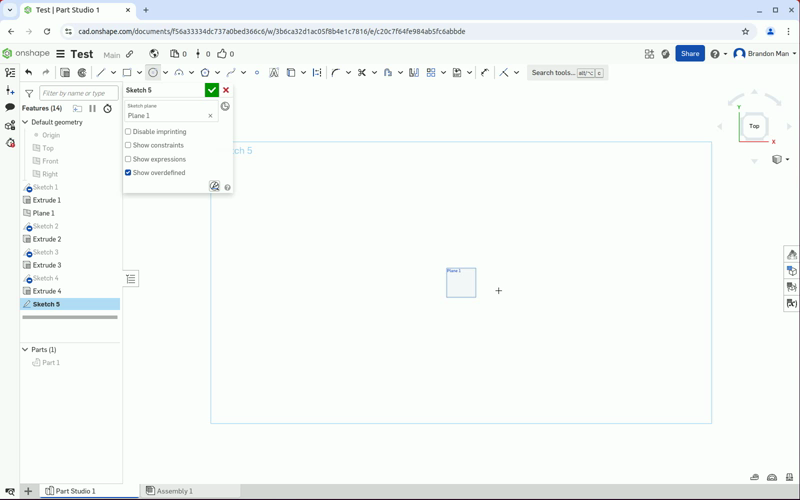
key_up(shift)
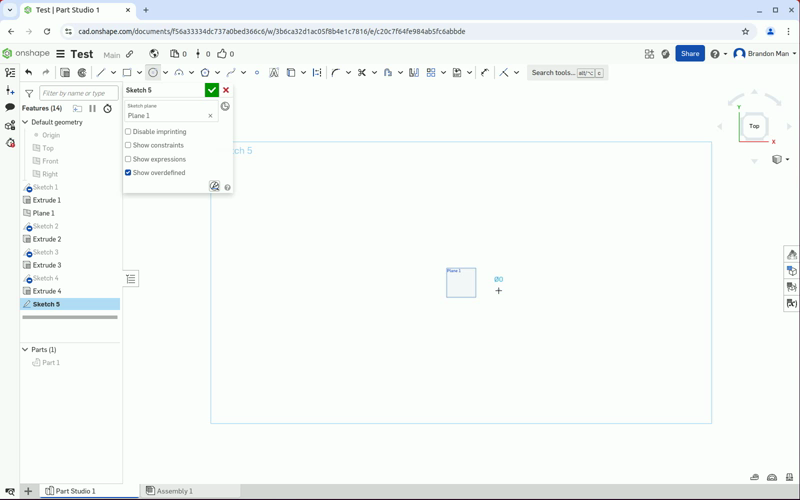
mouse_move(501, 290)
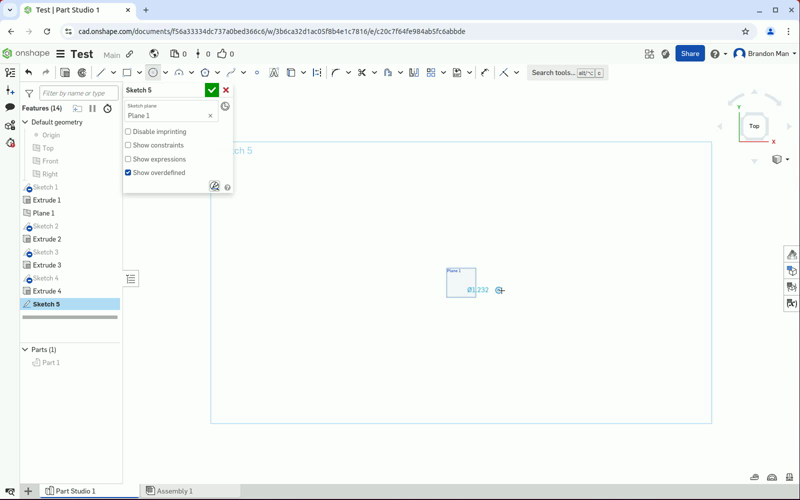
click(501, 290)
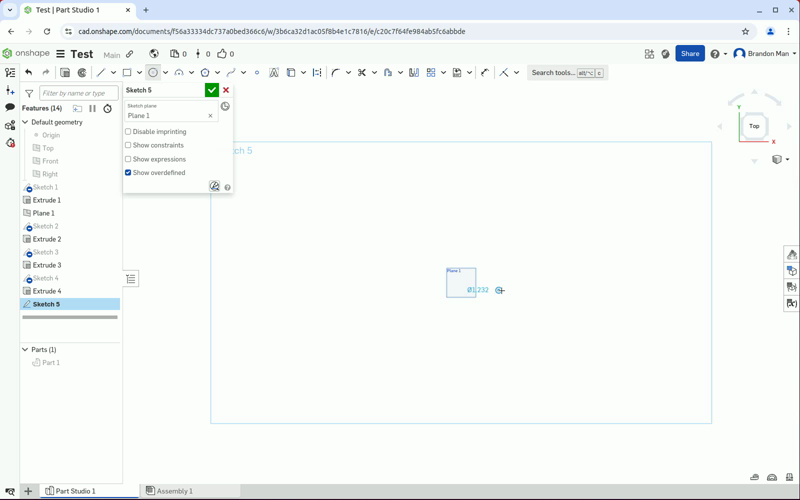
key(esc)
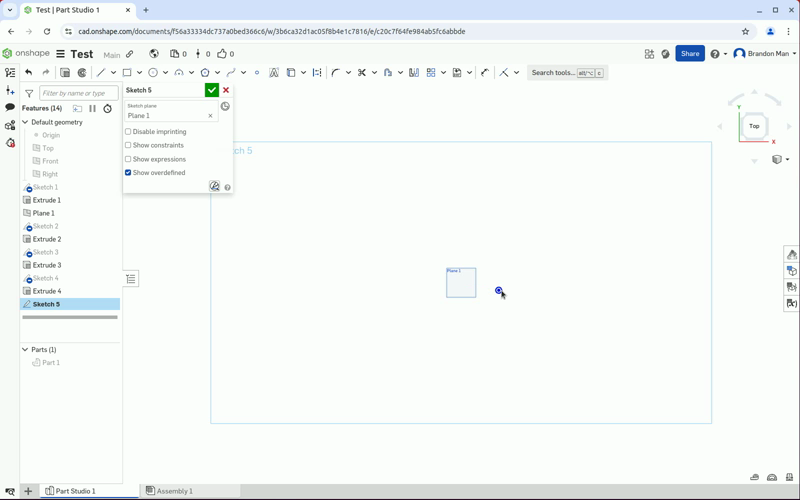
mouse_move(497, 290)
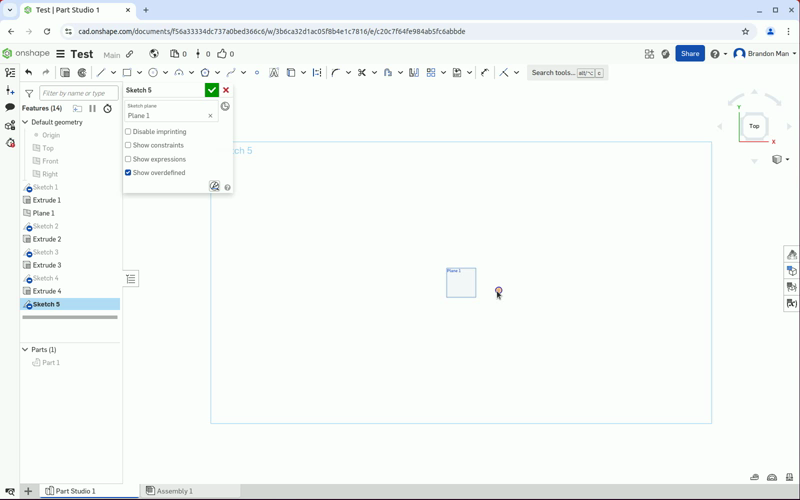
scroll(6)
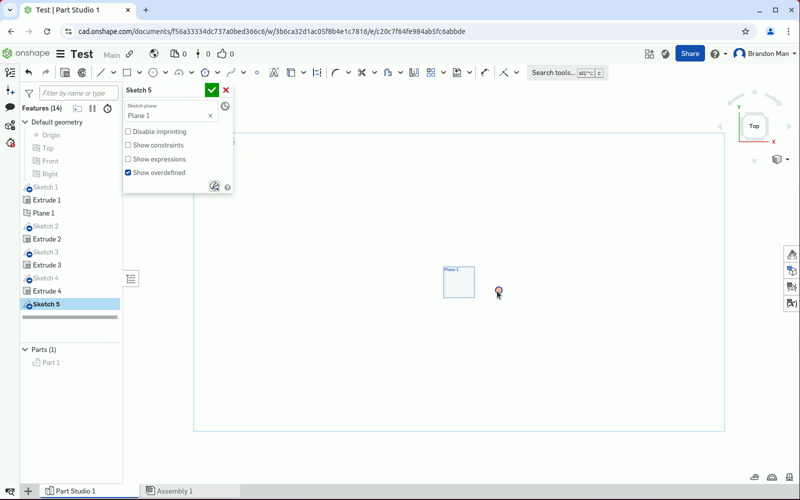
scroll(6)
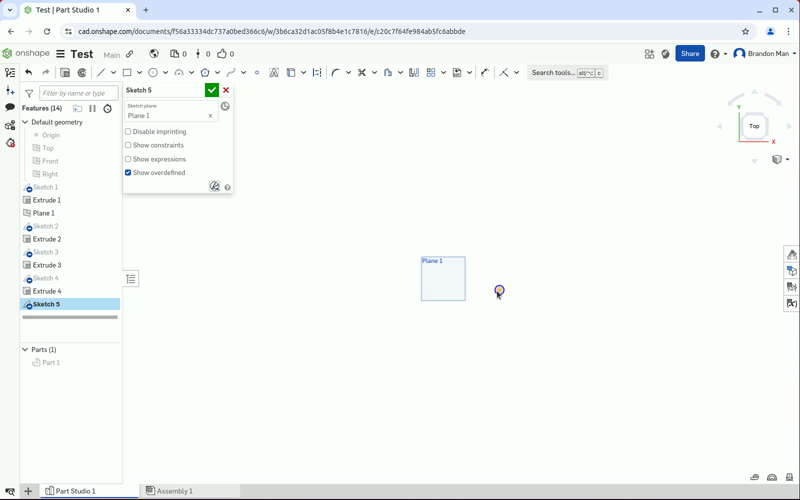
scroll(6)
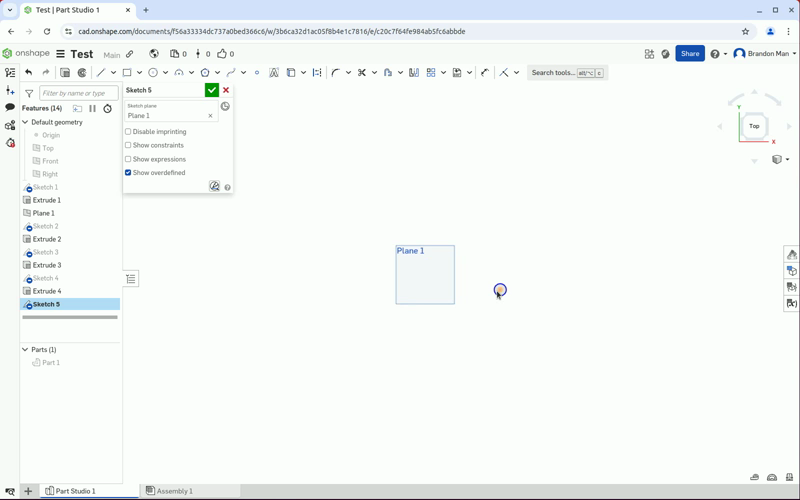
scroll(6)
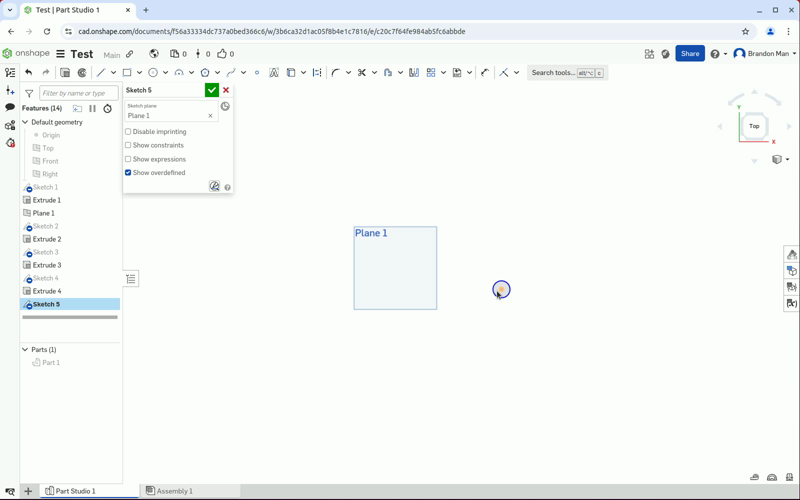
scroll(6)
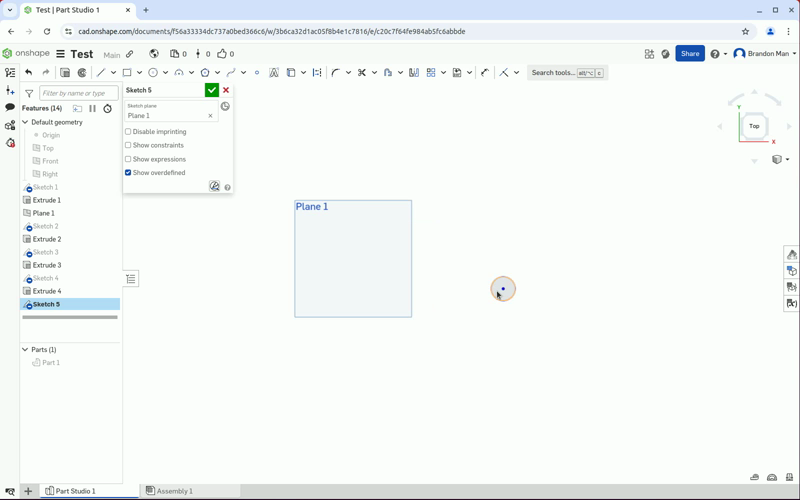
scroll(6)
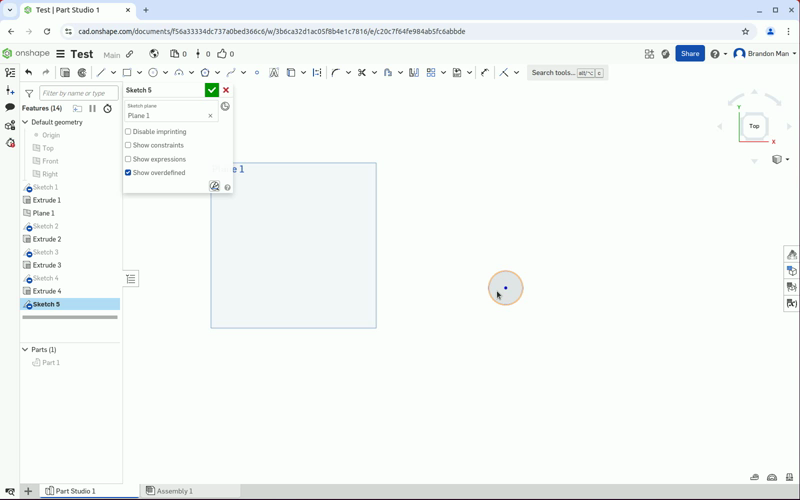
scroll(6)
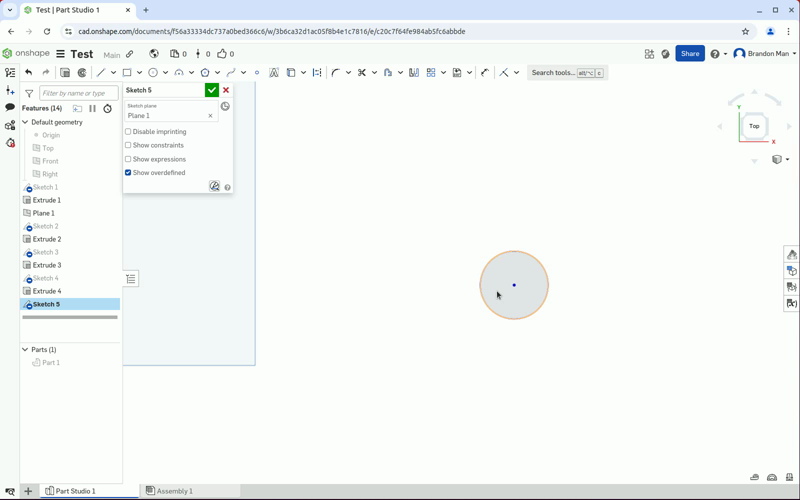
click(497, 290)
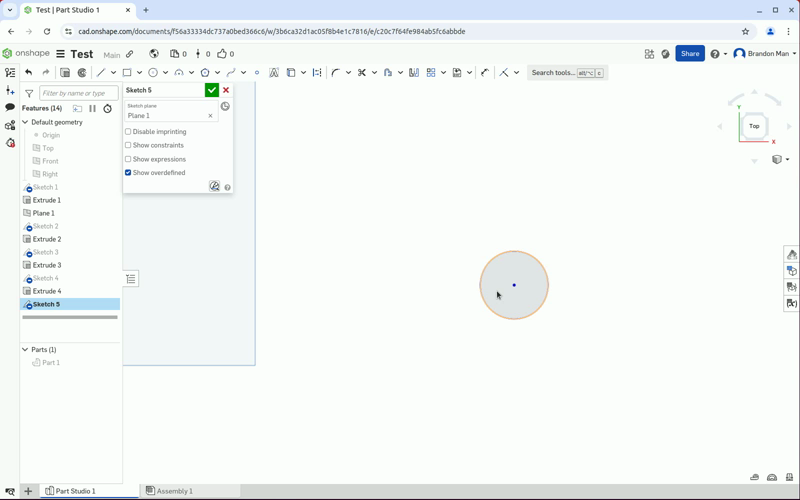
scroll(-6)
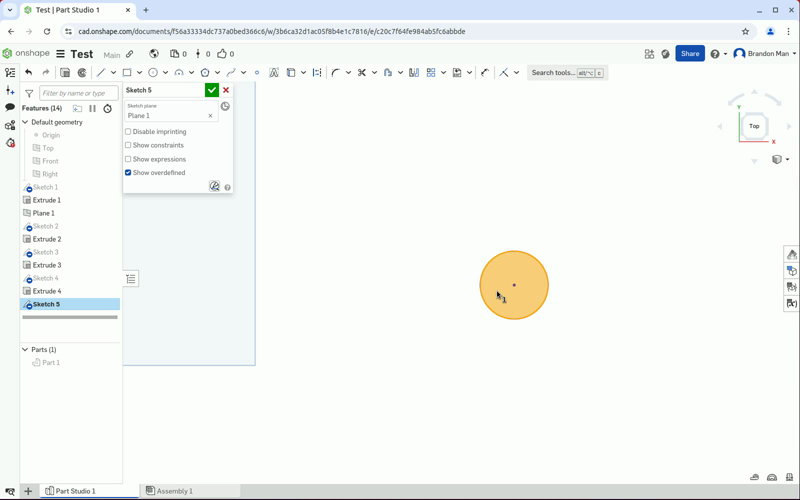
scroll(-6)
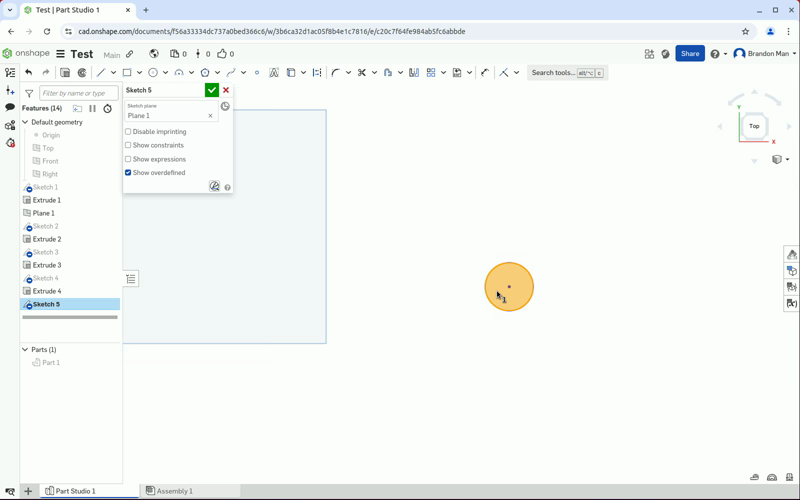
scroll(-6)
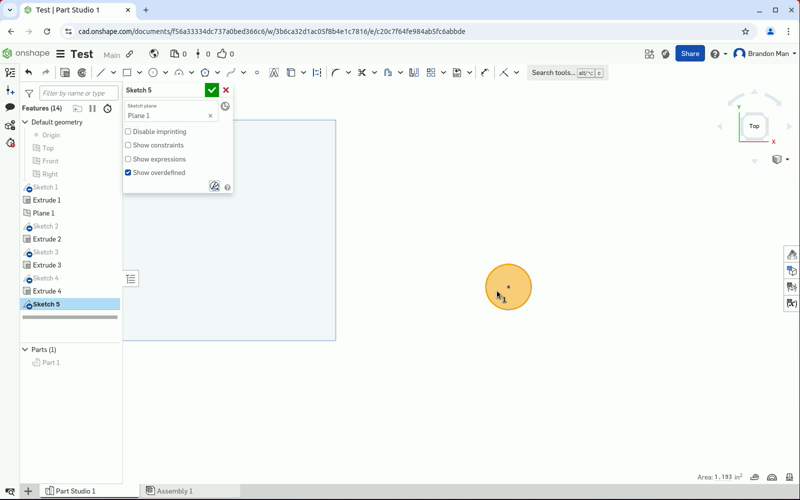
scroll(-6)
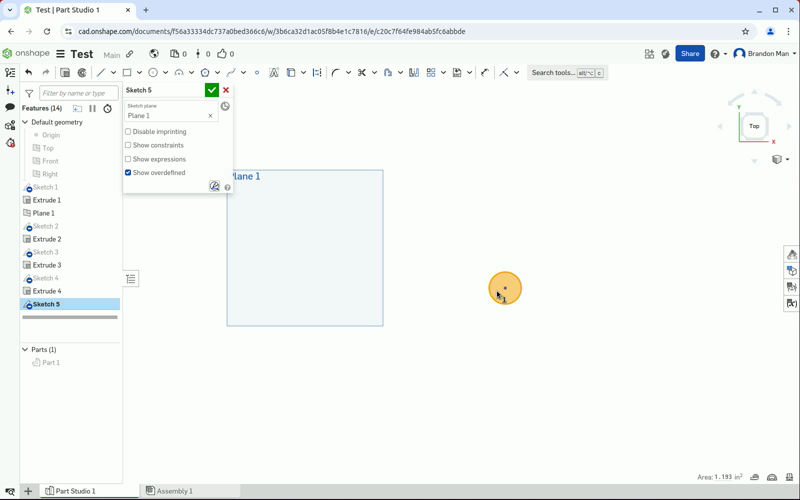
scroll(-6)
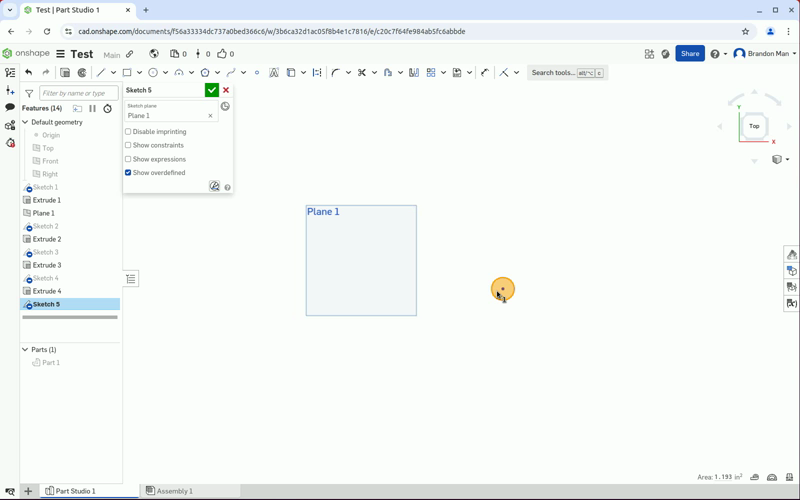
scroll(-6)
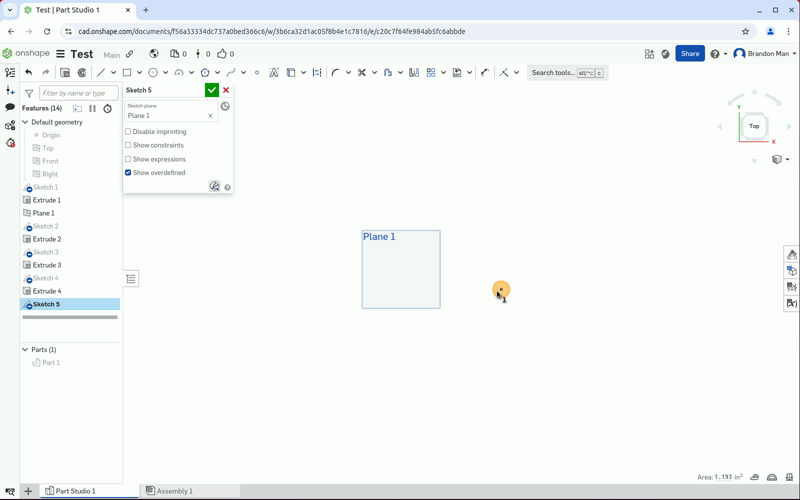
scroll(-6)
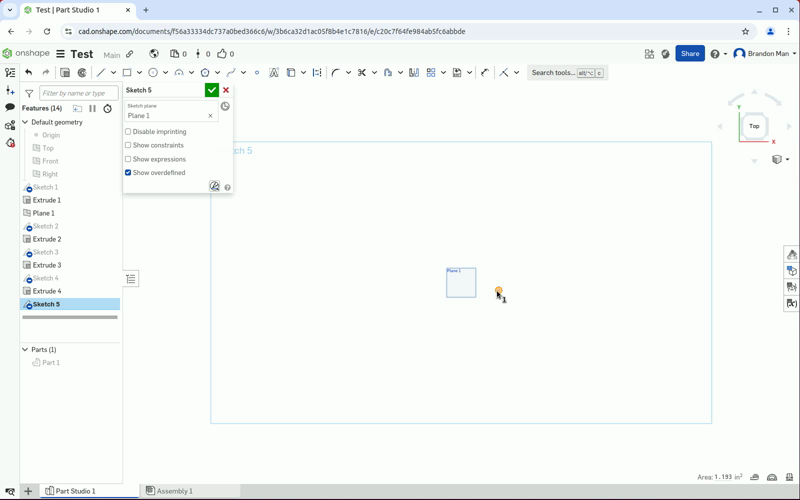
mouse_move(73, 352)
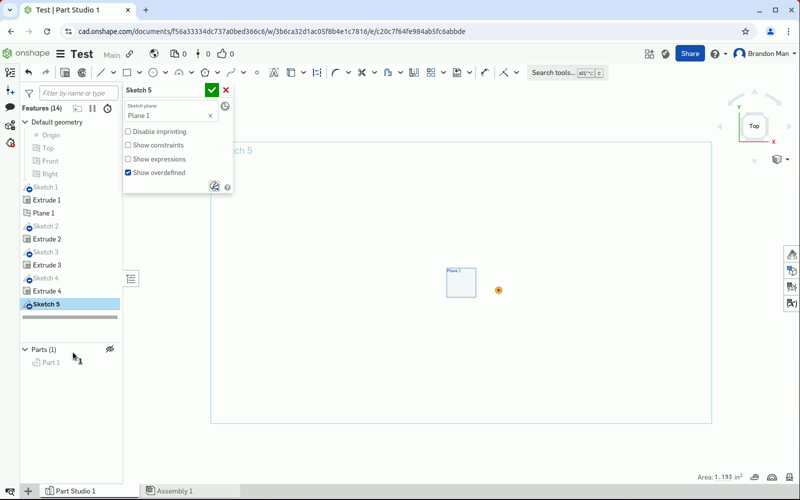
key(shift+y)
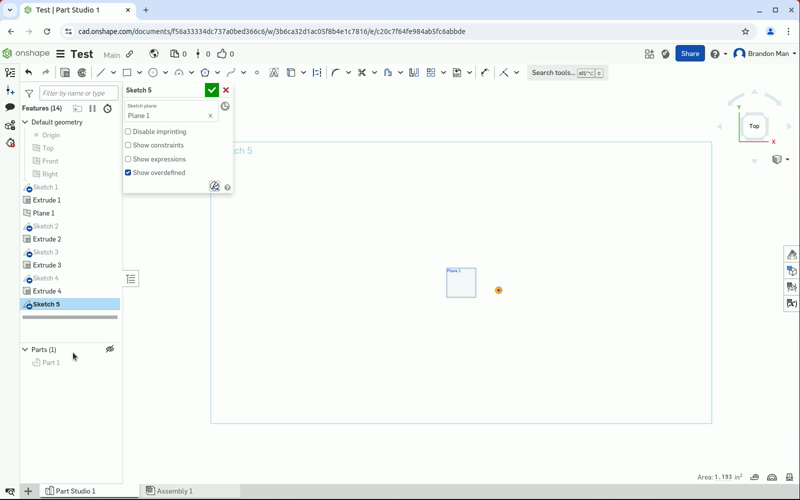
key(shift+e)
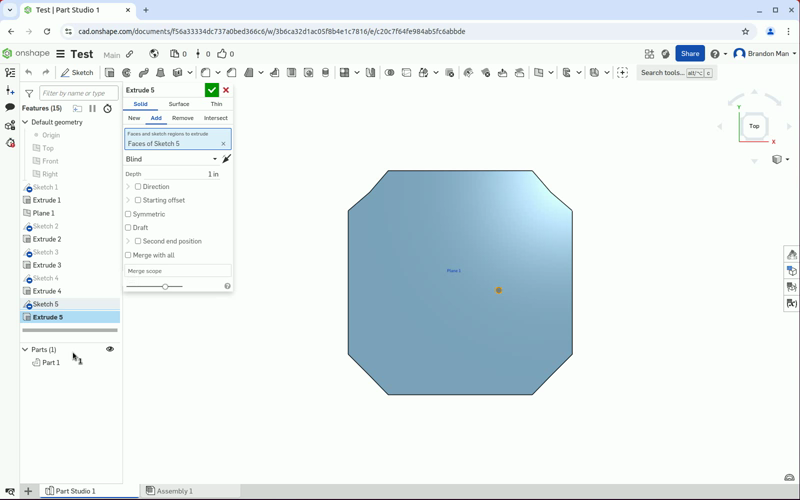
mouse_move(143, 106)
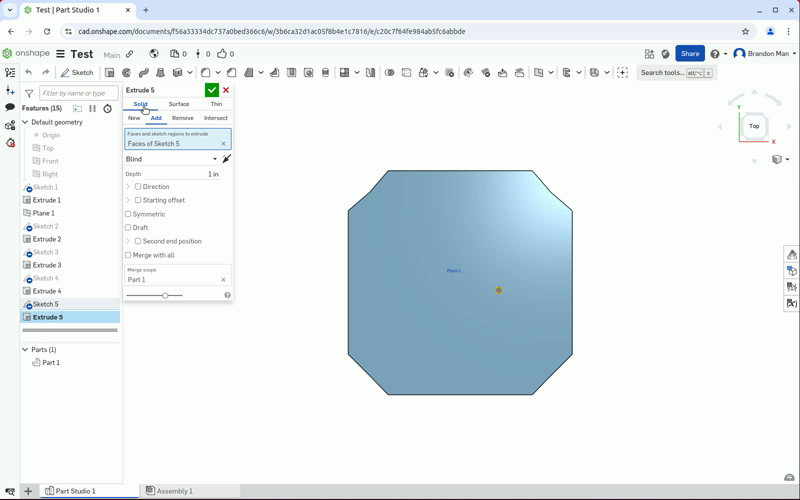
click(143, 106)
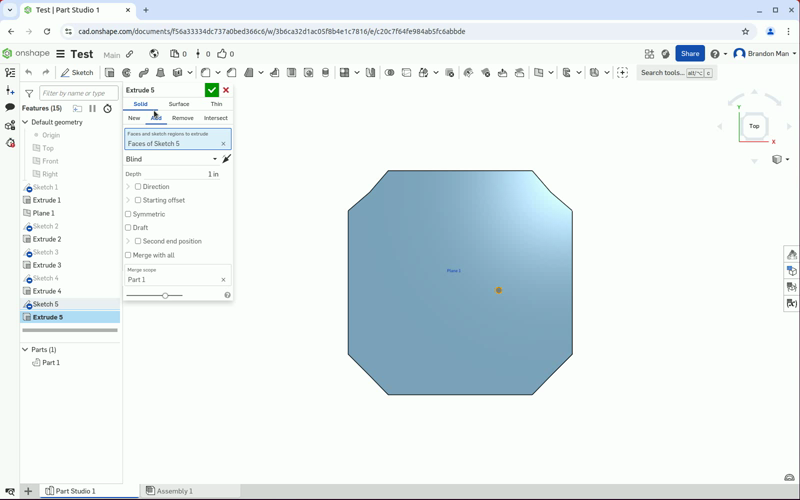
mouse_move(186, 120)
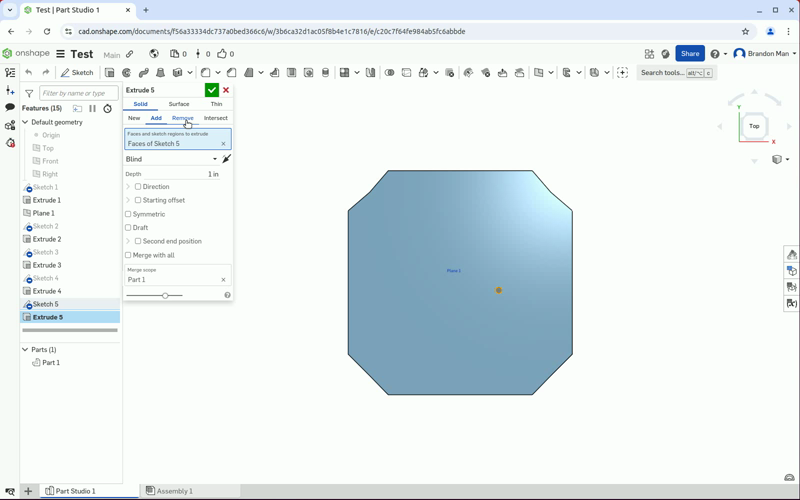
click(186, 120)
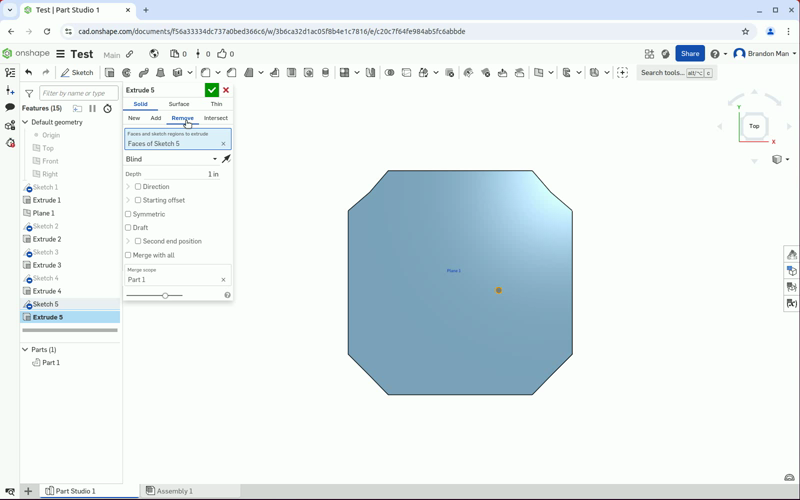
key(tab, 4)
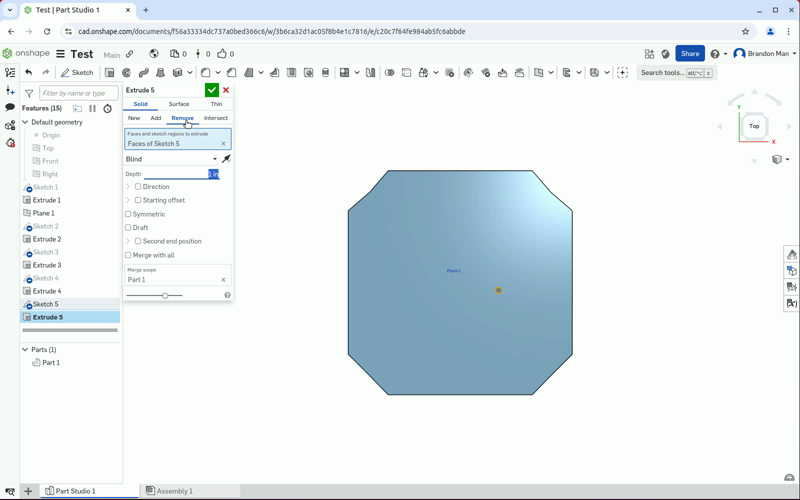
text(3.611)
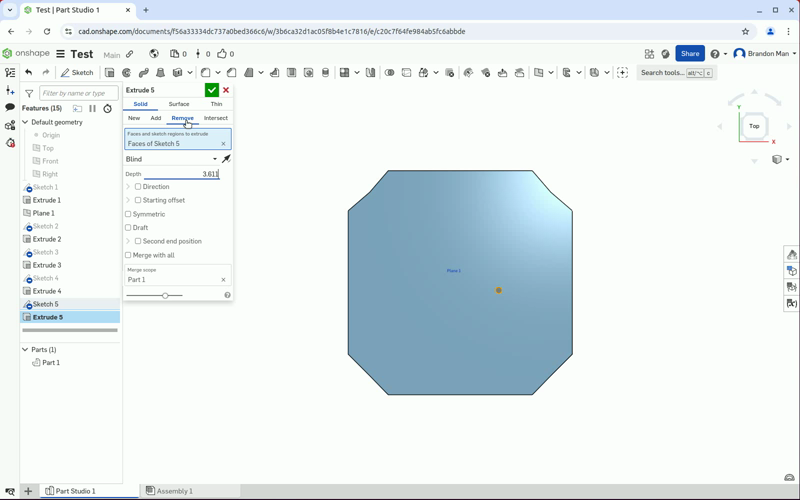
key(tab, 6)
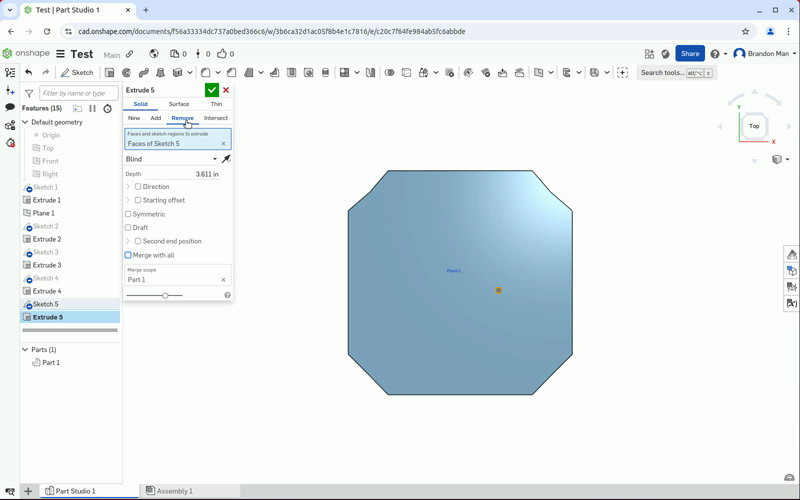
key(space)
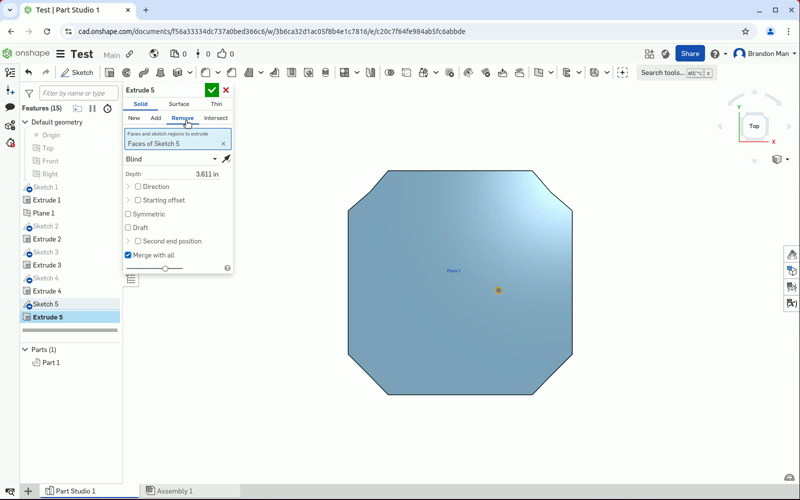
key(enter)
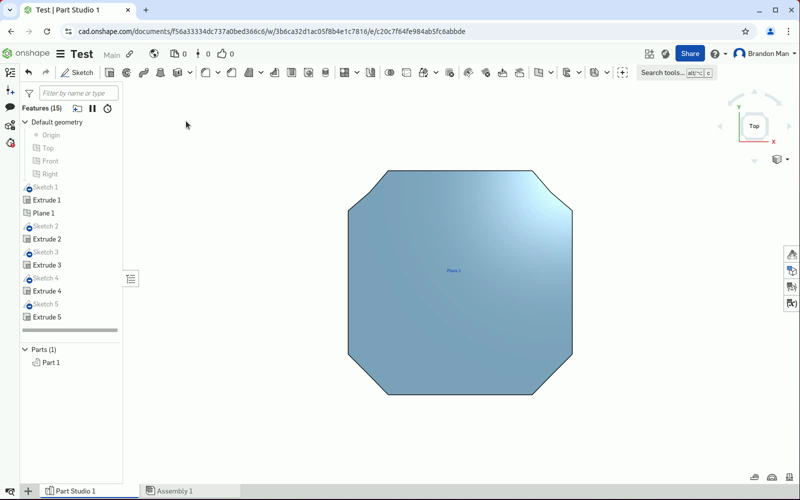
key(shift+h)
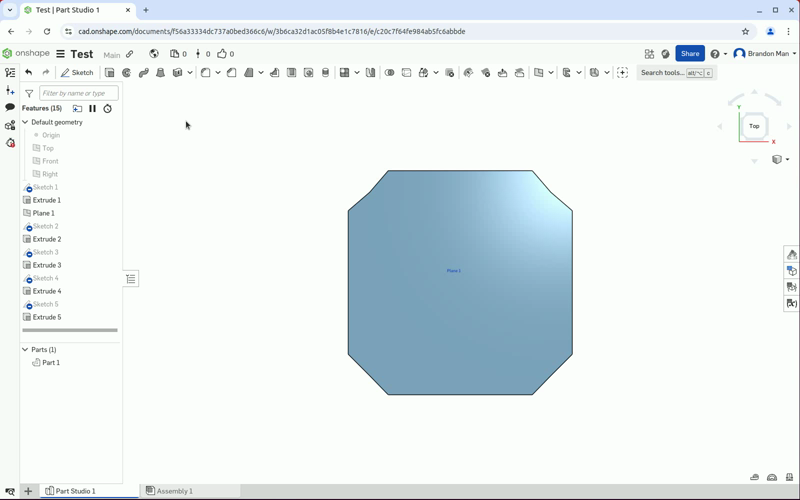
key(shift+h)
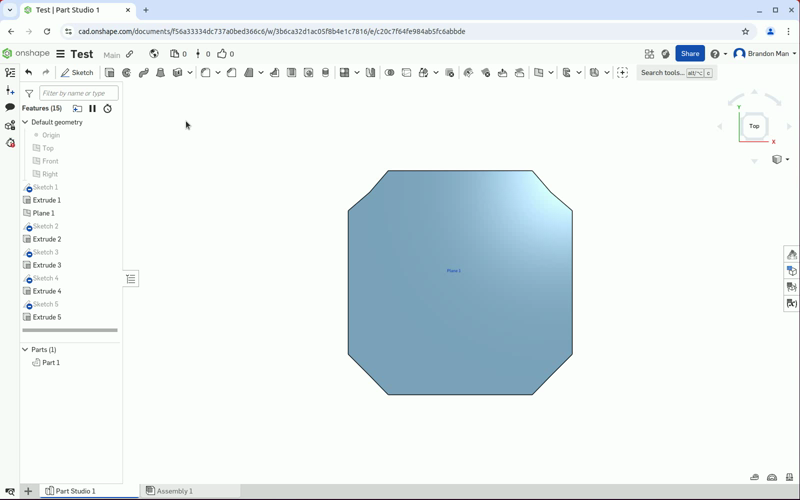
mouse_move(73, 189)
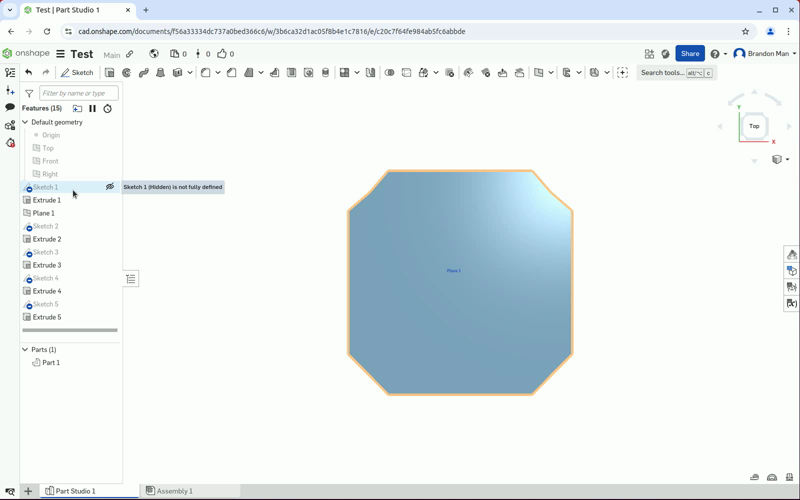
click(73, 189)
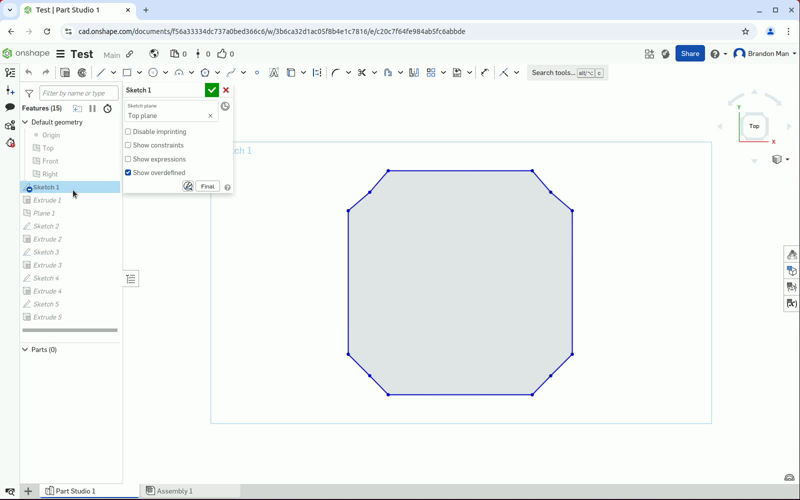
mouse_move(229, 92)
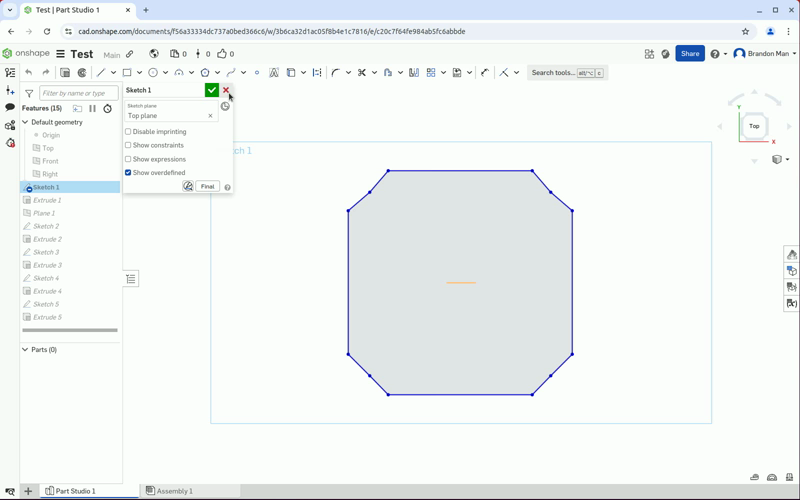
click(229, 92)
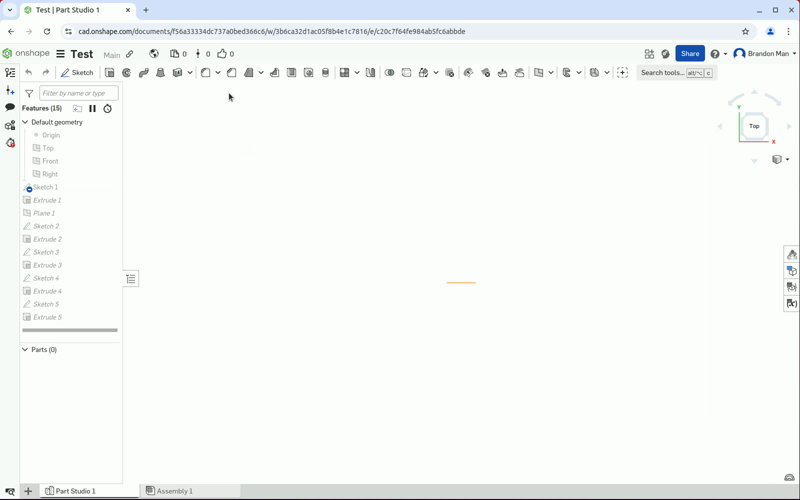
key(shift+s)
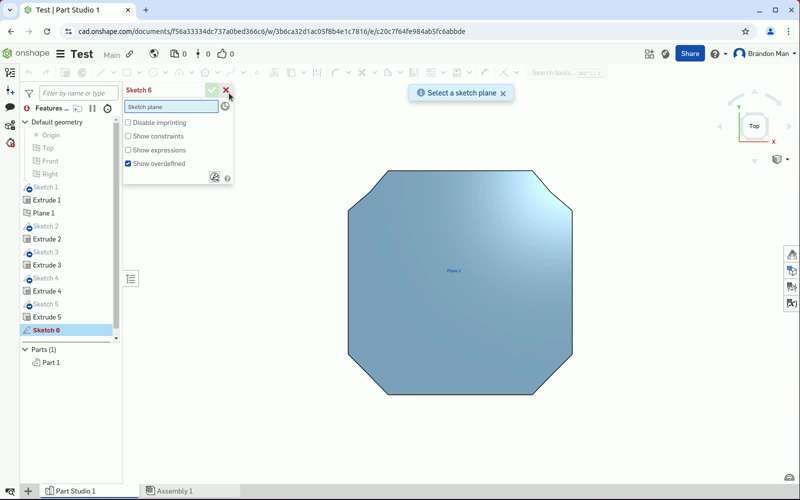
mouse_move(69, 215)
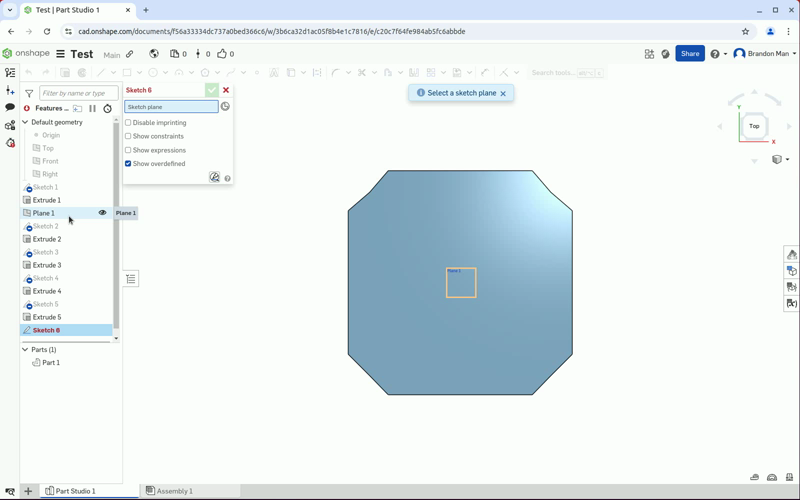
click(69, 215)
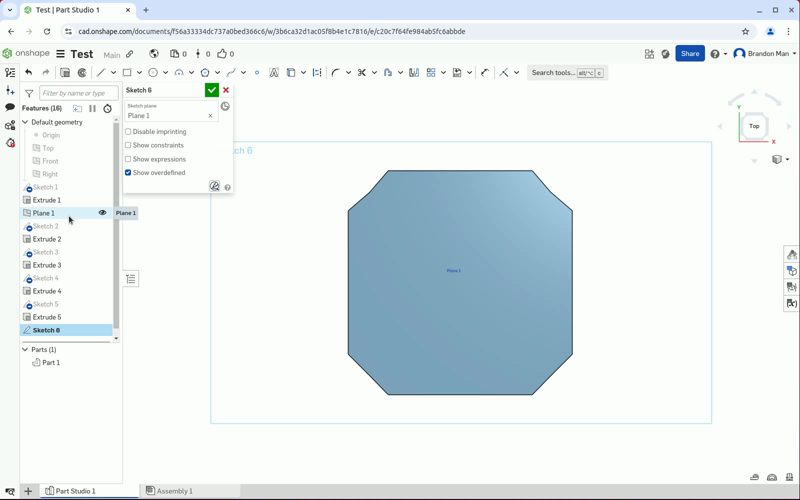
mouse_move(73, 352)
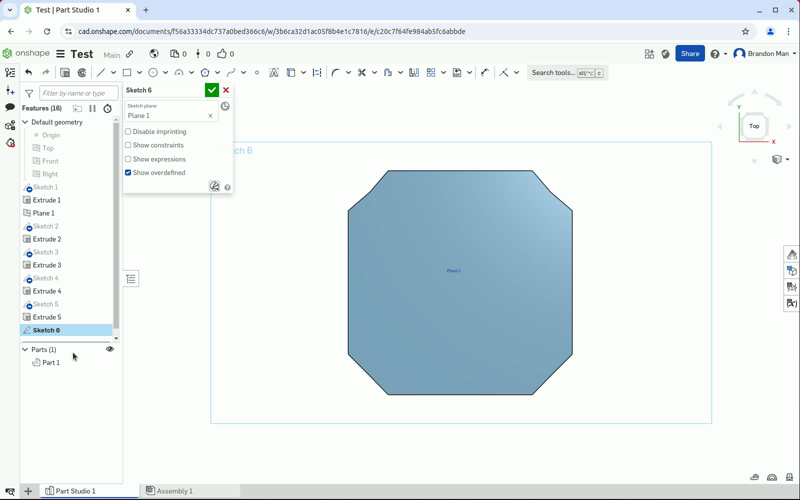
key(y)
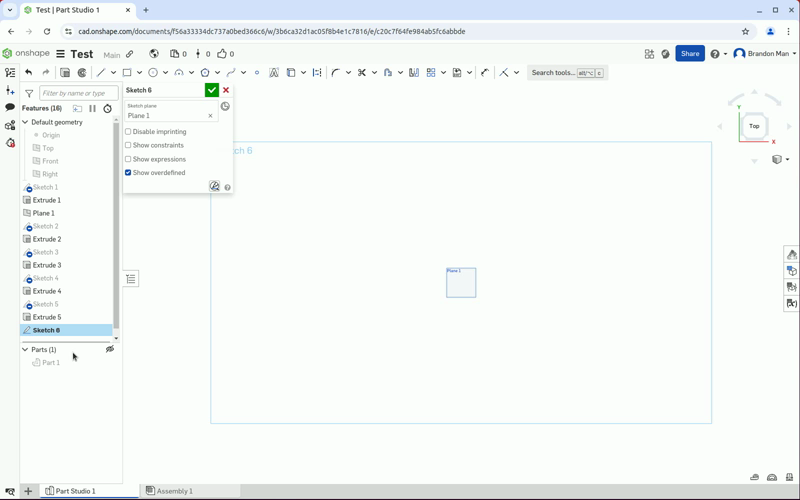
key(c)
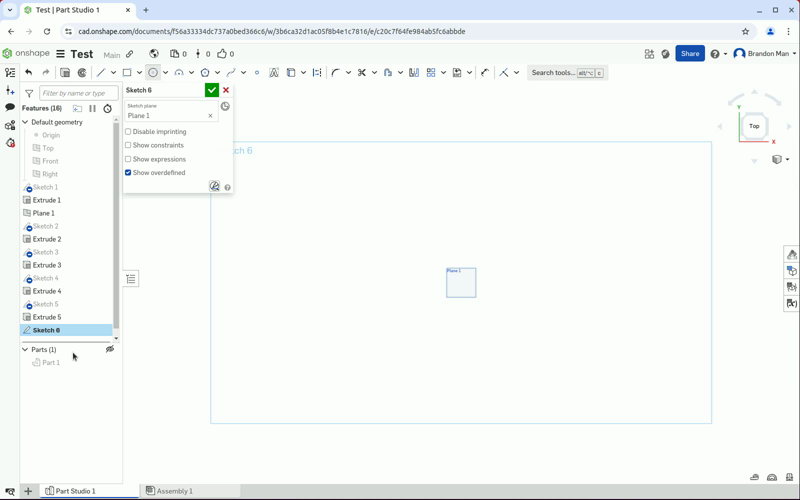
key_down(shift)
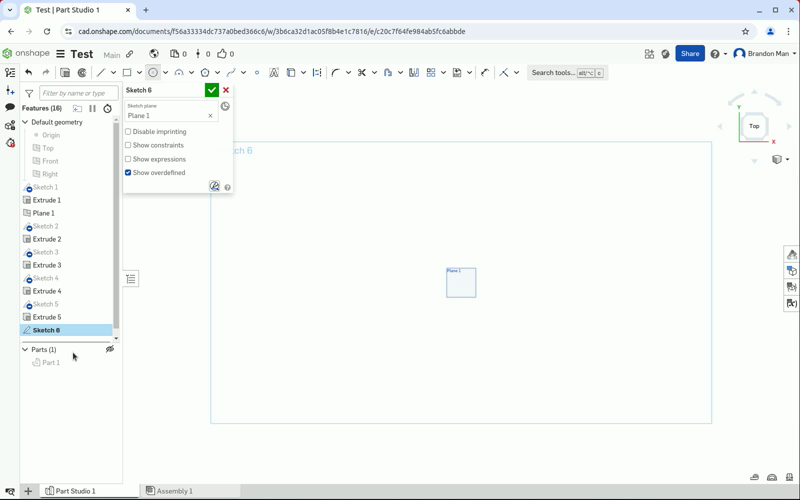
mouse_move(498, 275)
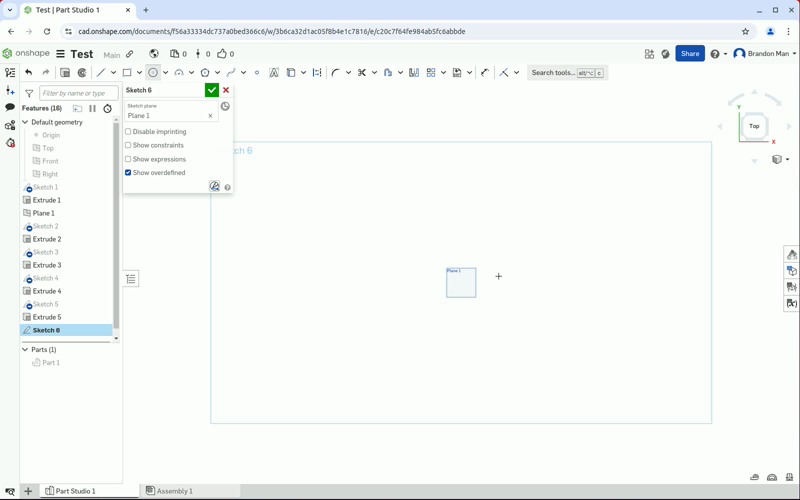
click(498, 275)
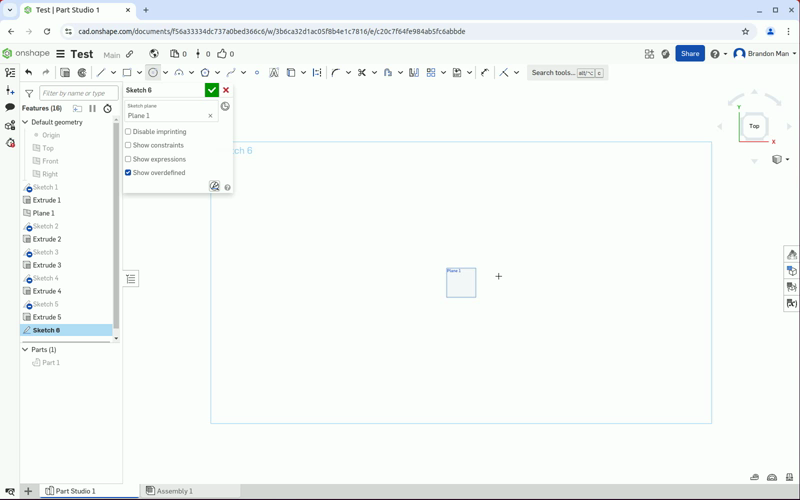
key_up(shift)
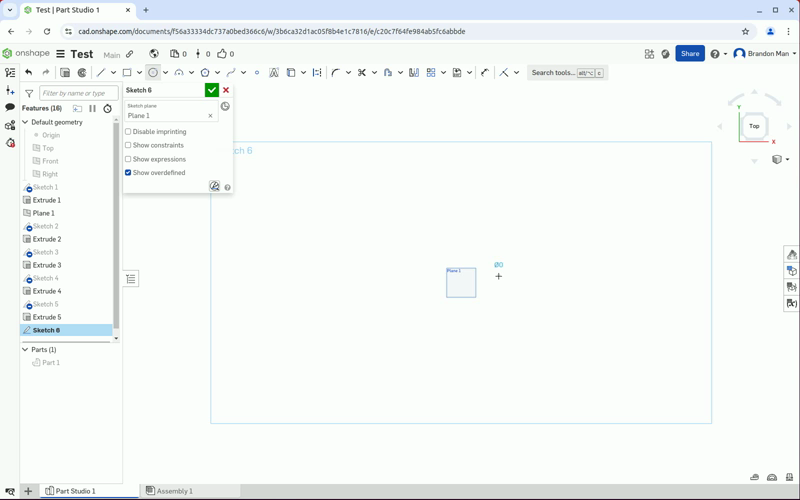
mouse_move(501, 275)
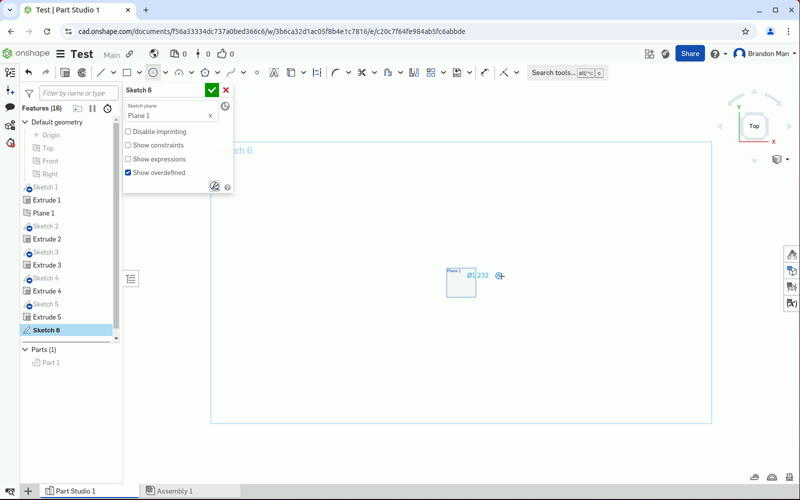
click(501, 275)
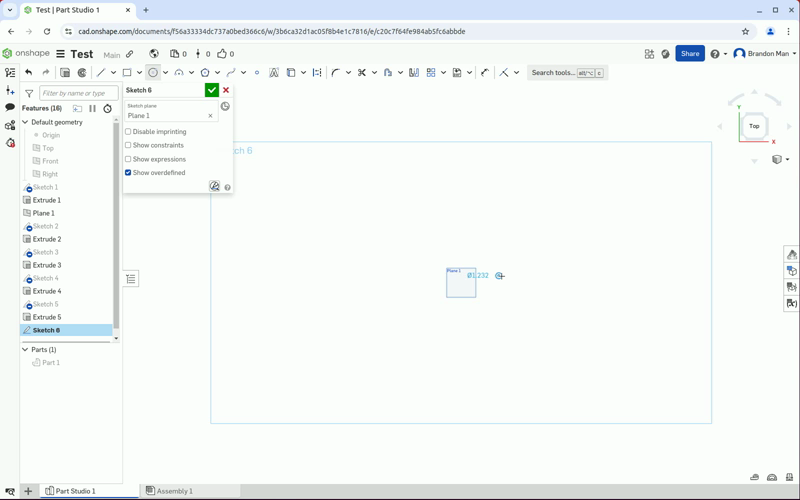
key(esc)
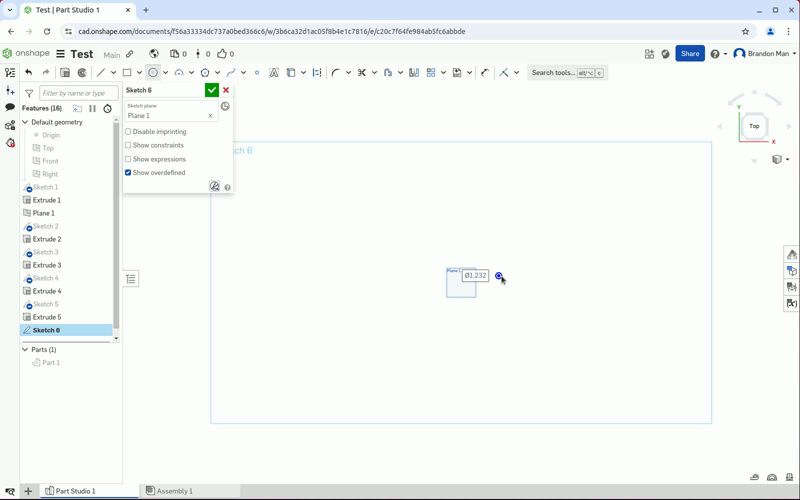
mouse_move(499, 276)
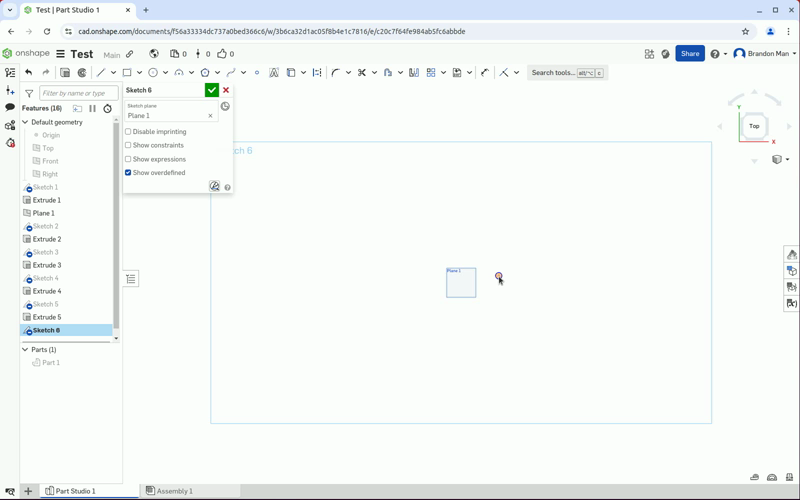
scroll(6)
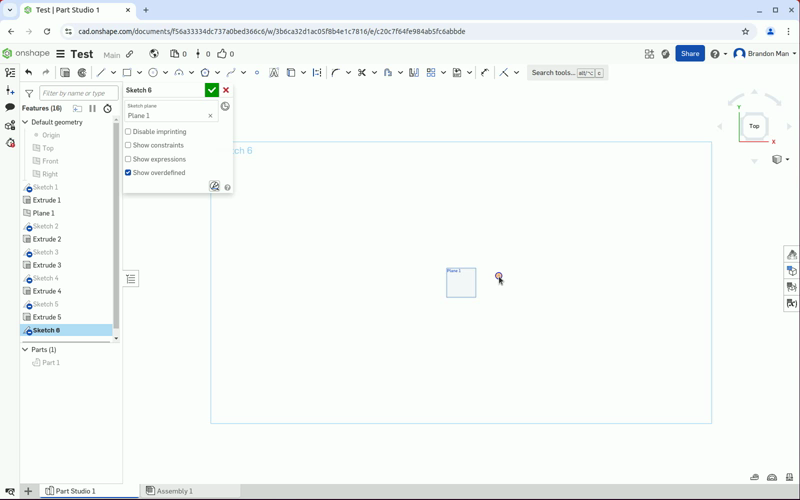
scroll(6)
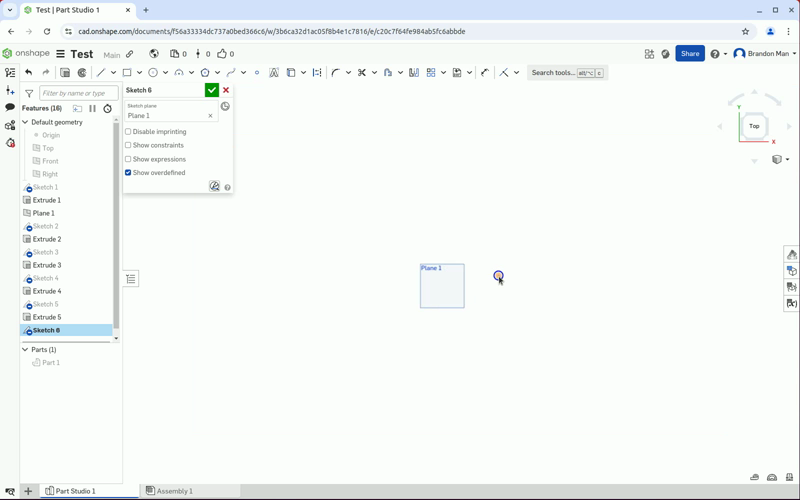
scroll(6)
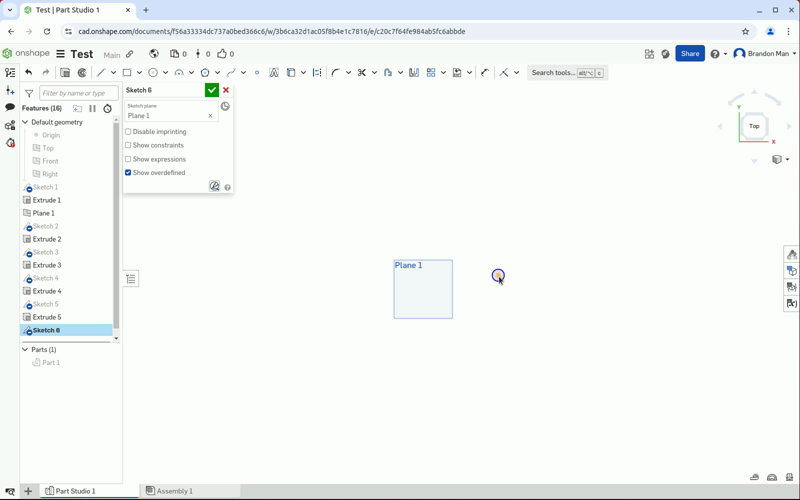
scroll(6)
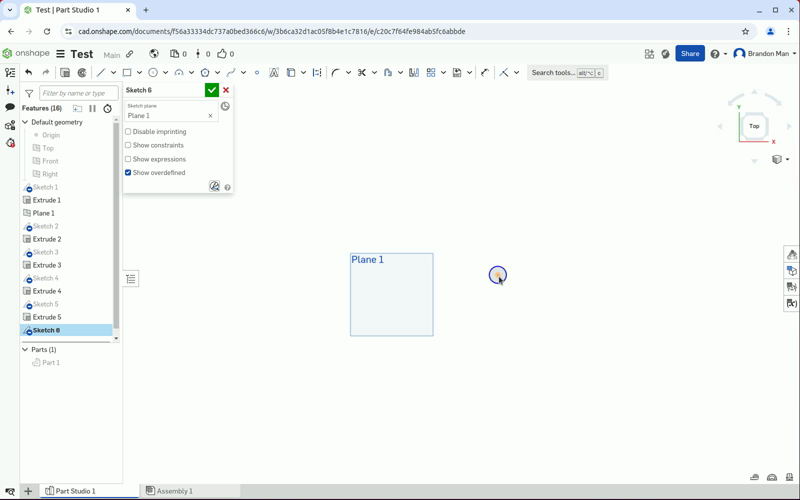
scroll(6)
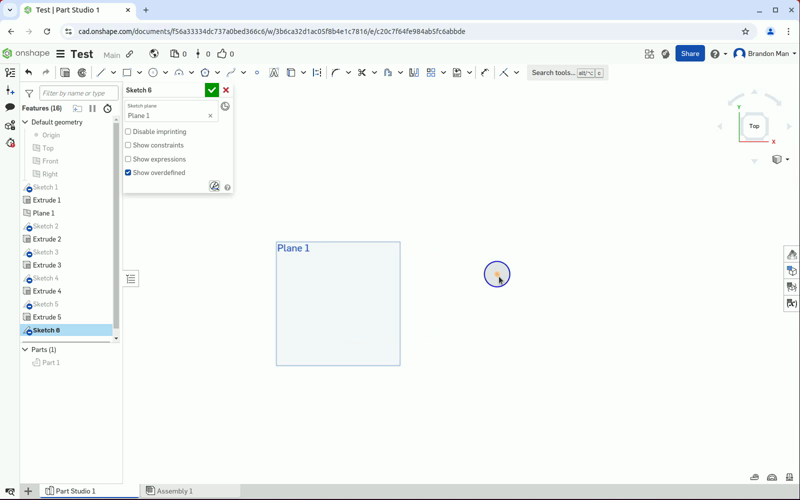
scroll(6)
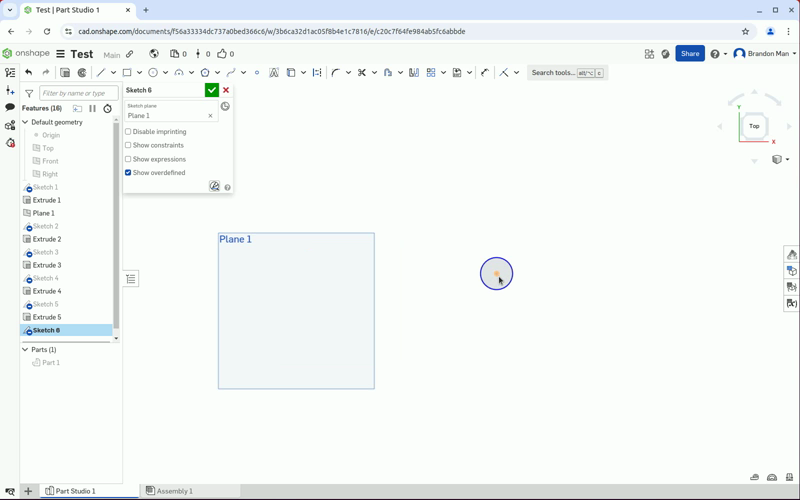
scroll(6)
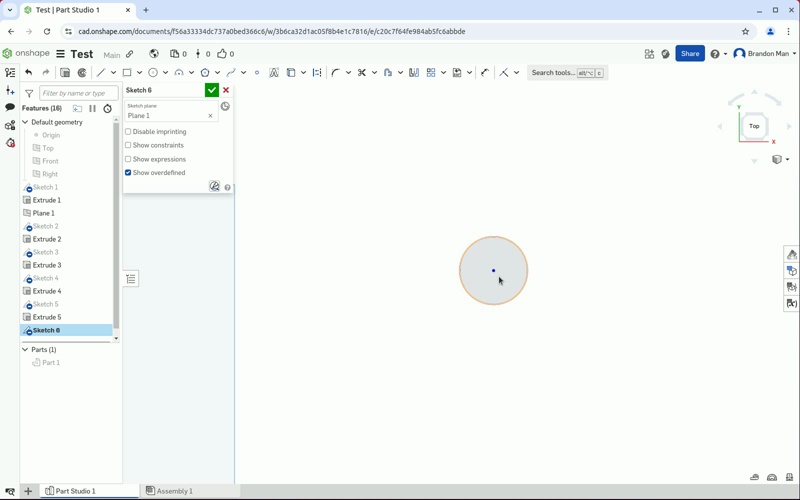
click(499, 276)
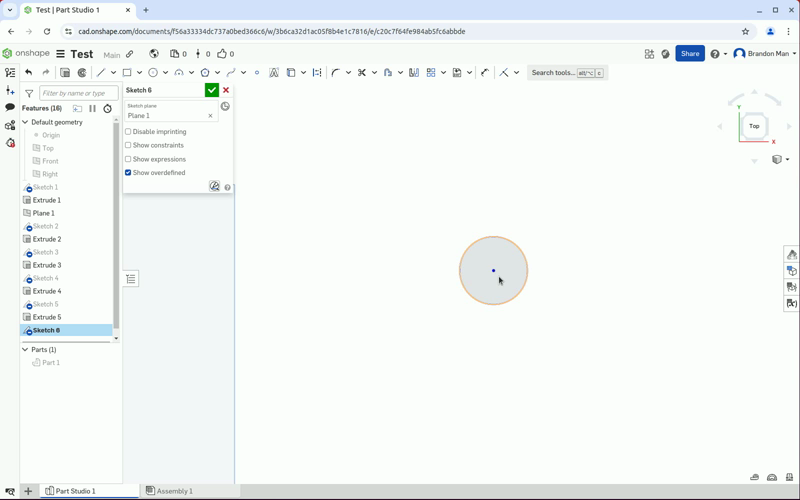
scroll(-6)
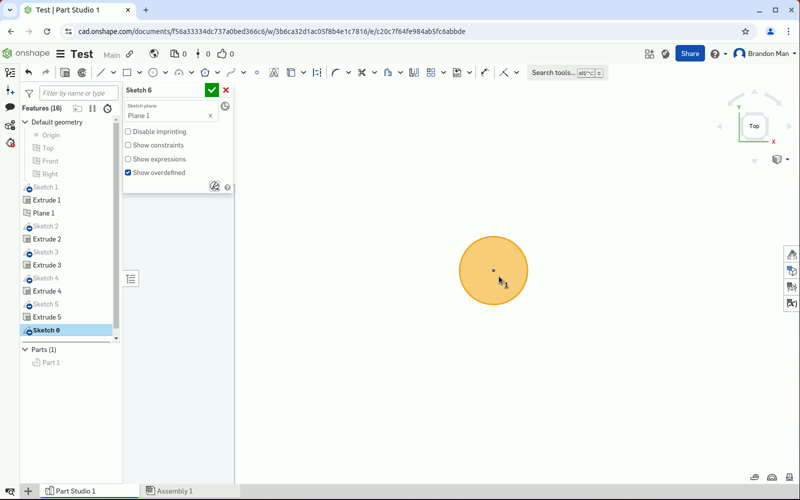
scroll(-6)
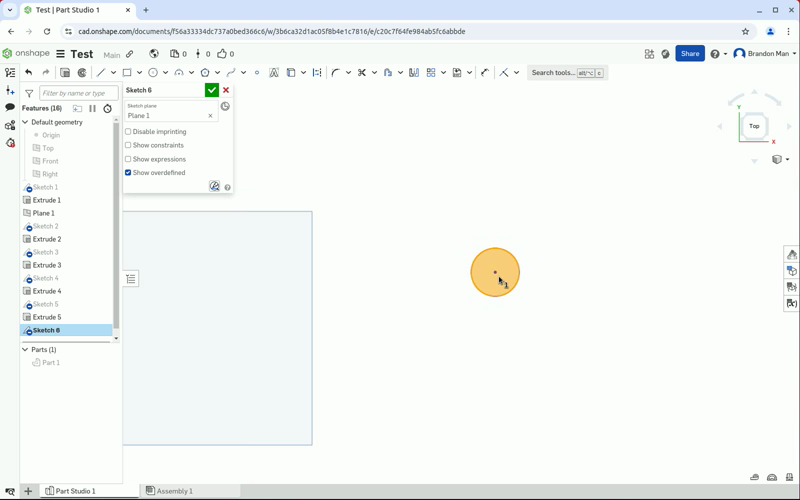
scroll(-6)
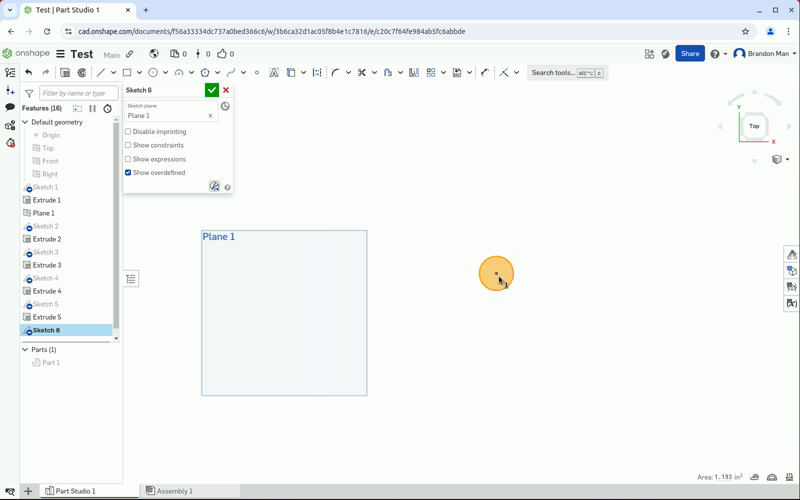
scroll(-6)
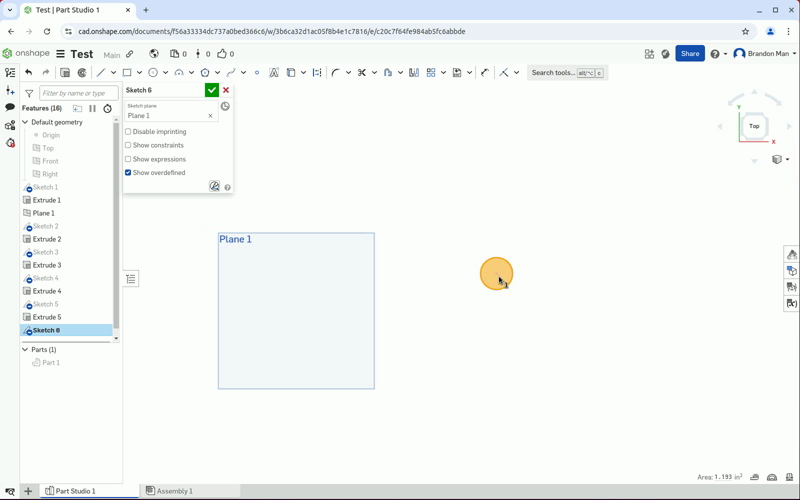
scroll(-6)
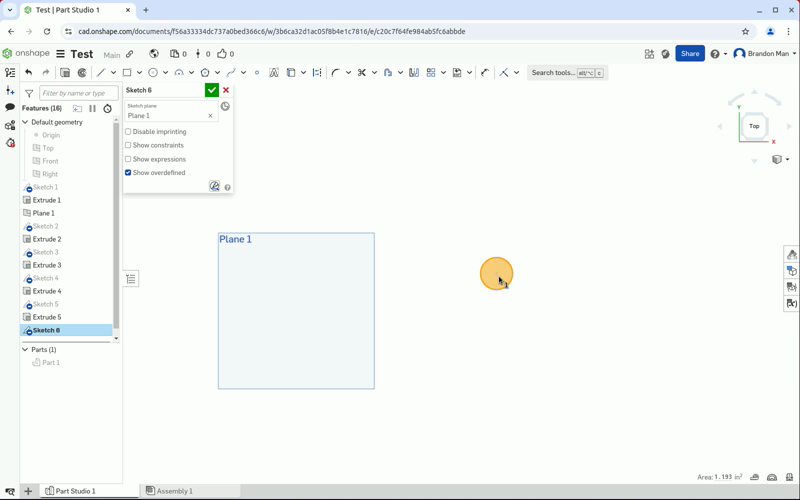
scroll(-6)
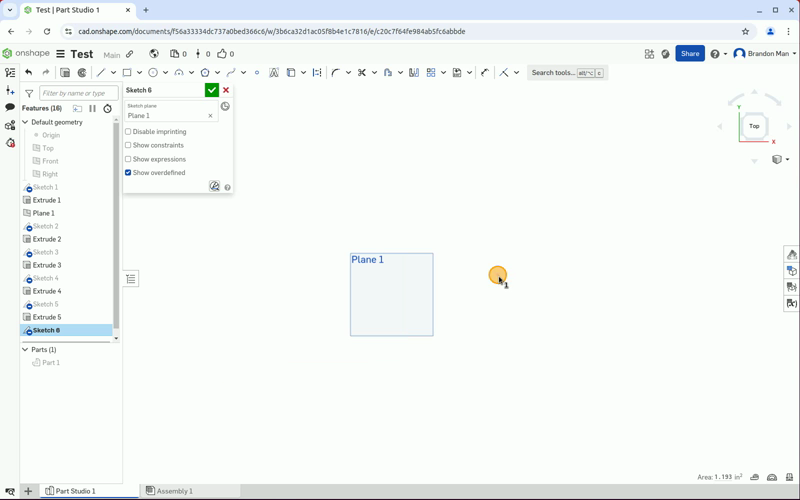
scroll(-6)
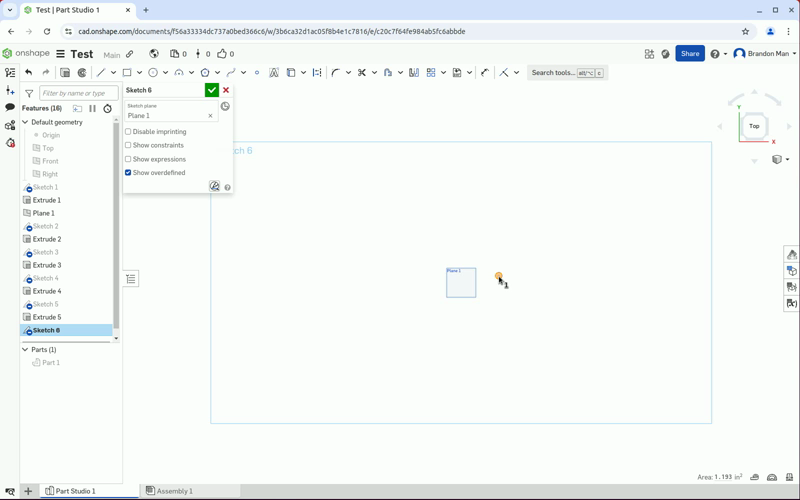
mouse_move(73, 352)
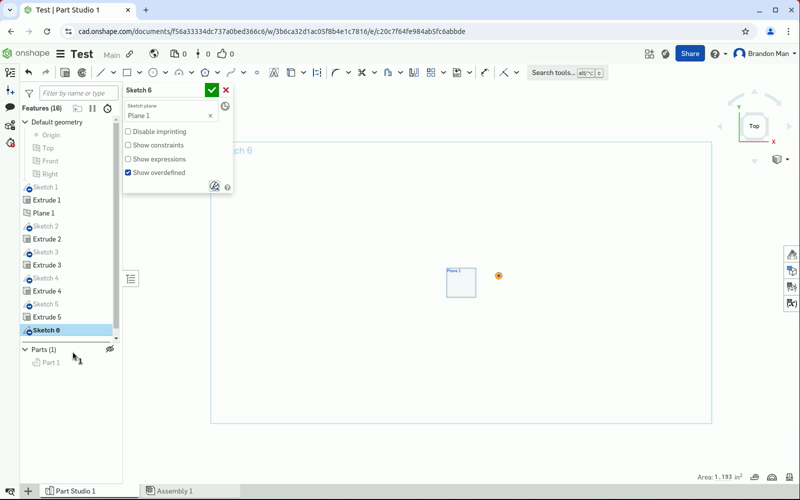
key(shift+y)
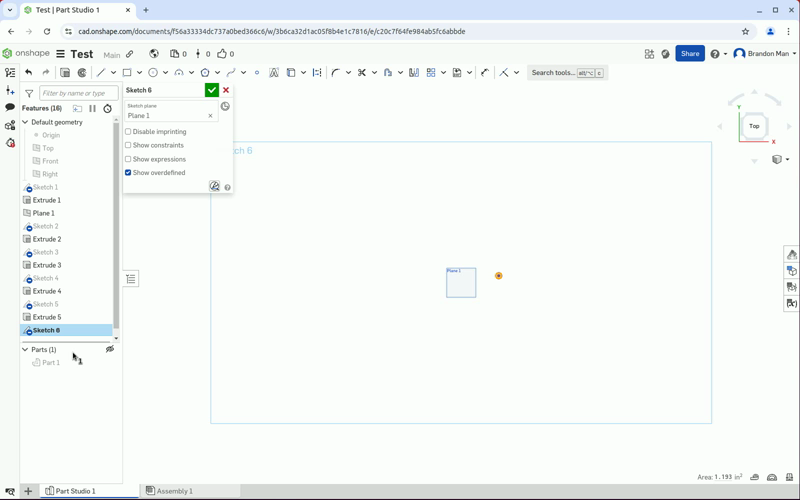
key(shift+e)
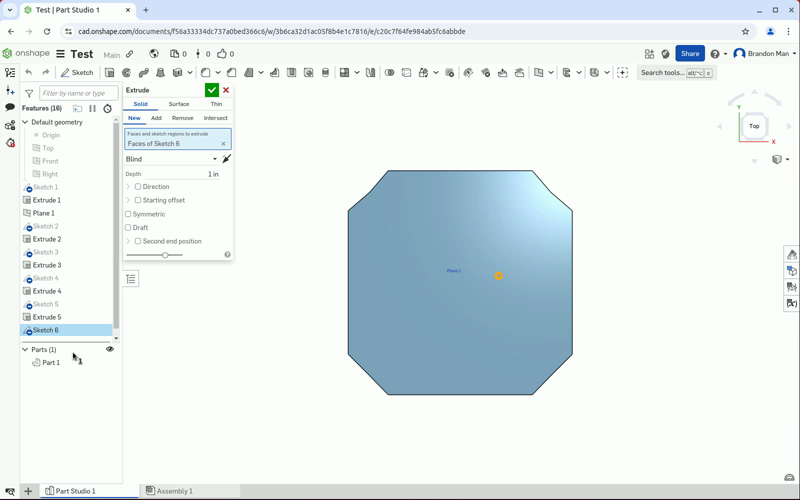
mouse_move(143, 106)
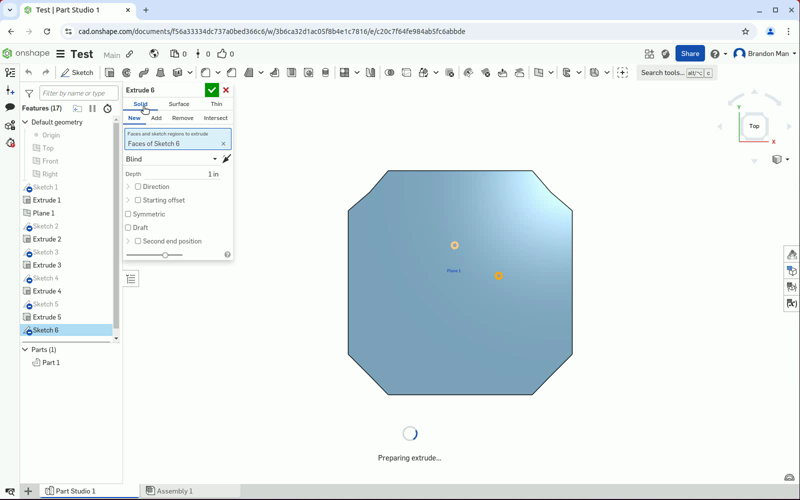
click(143, 106)
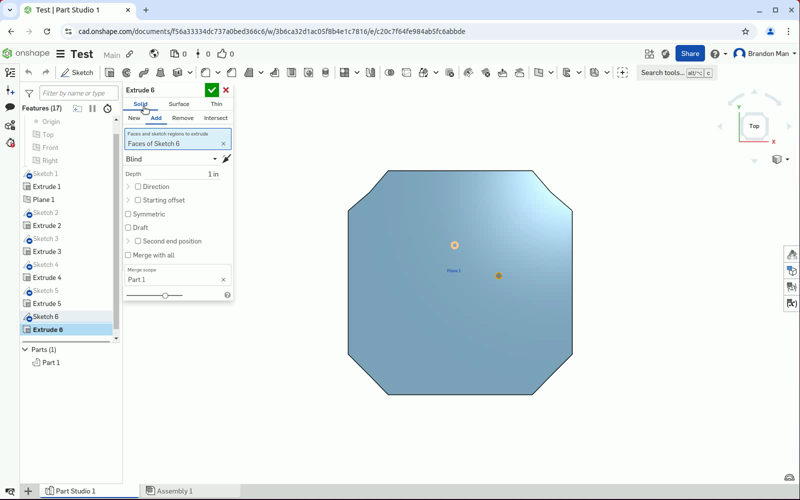
mouse_move(186, 120)
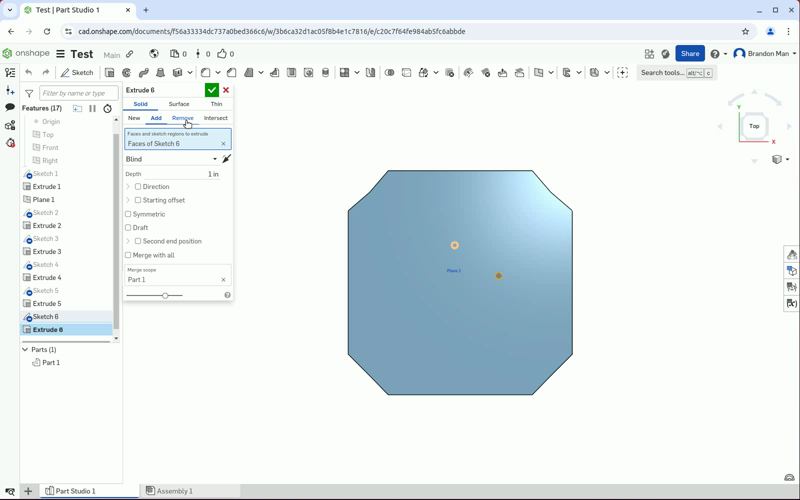
click(186, 120)
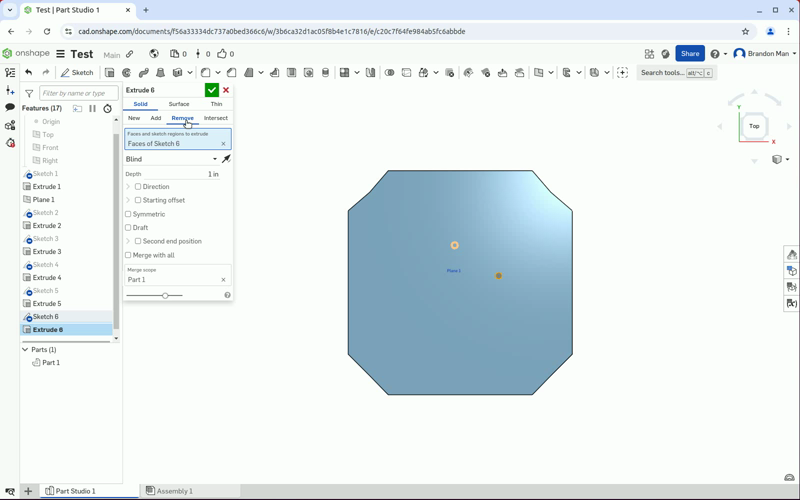
key(tab, 4)
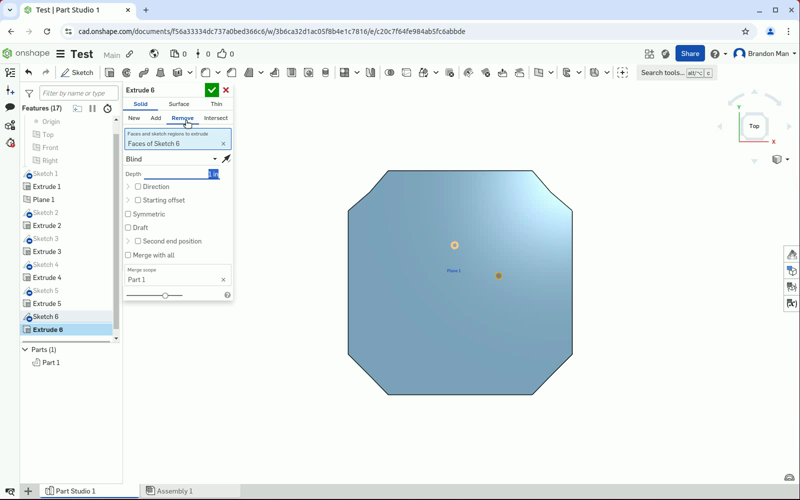
text(3.611)
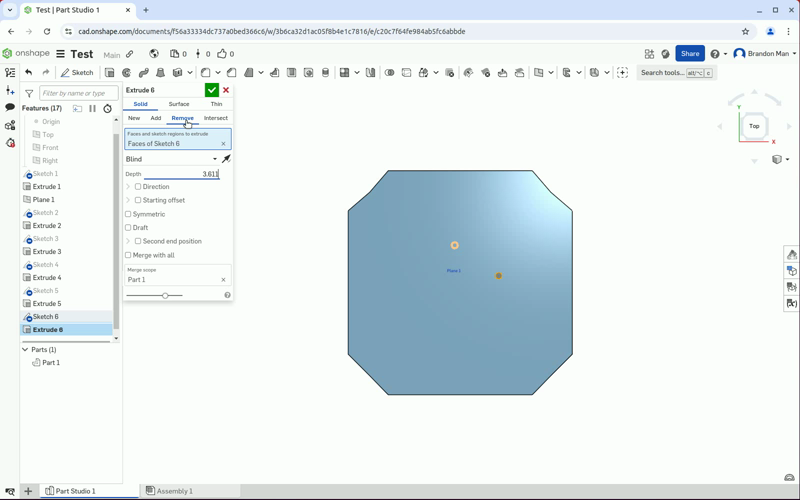
key(tab, 6)
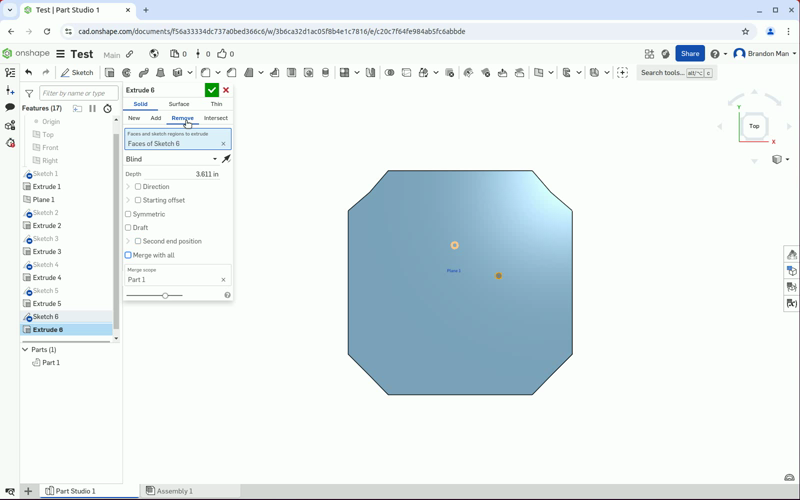
key(space)
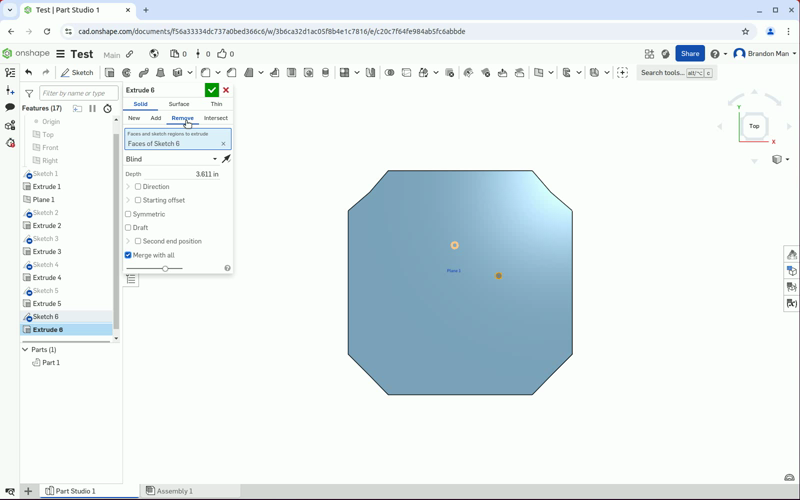
key(enter)
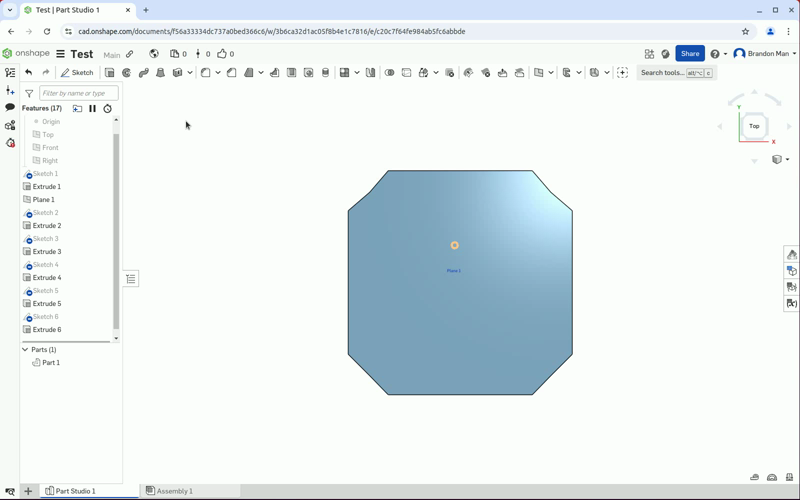
key(shift+h)
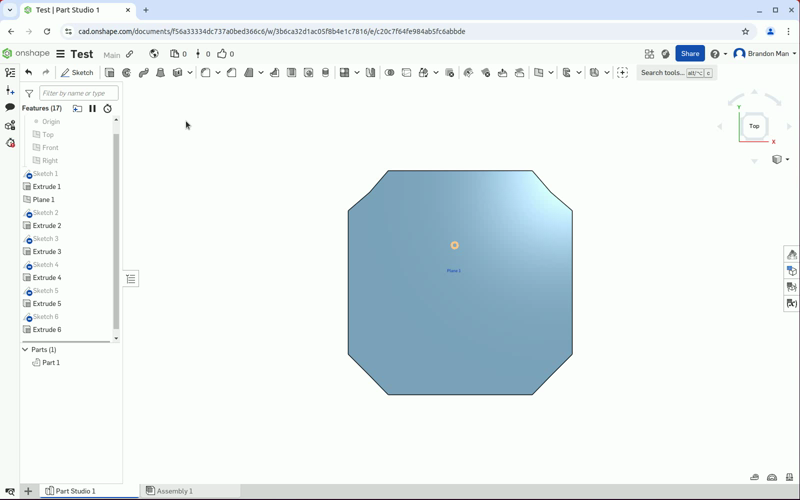
key(shift+h)
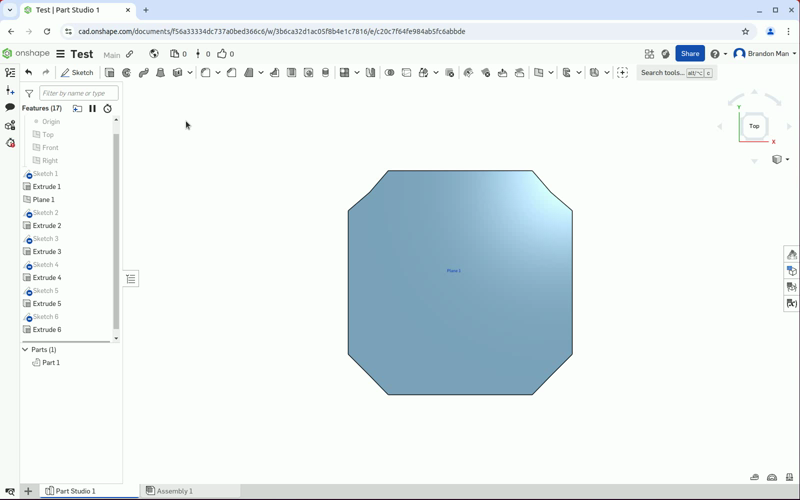
mouse_move(69, 176)
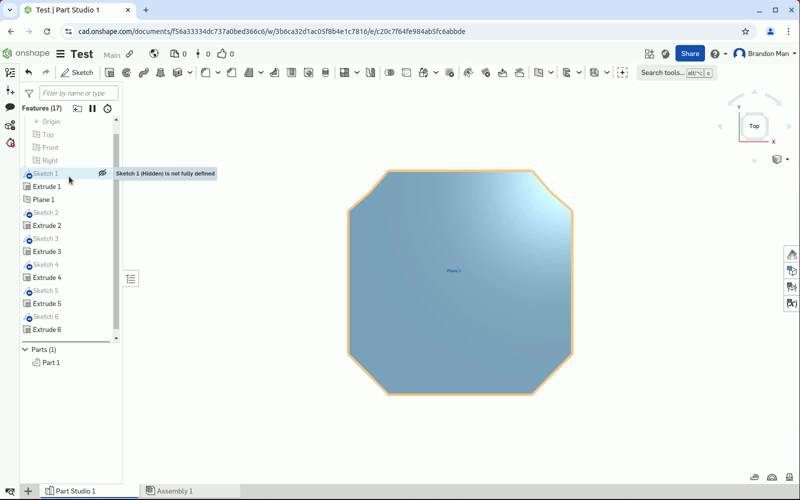
click(69, 176)
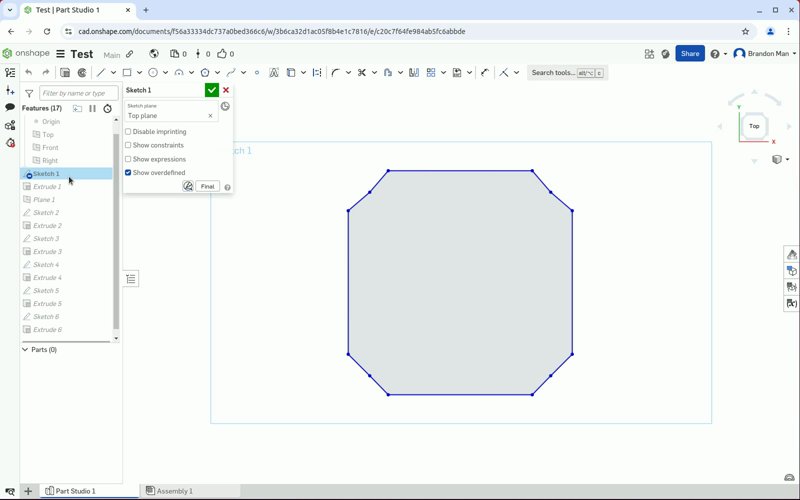
mouse_move(229, 92)
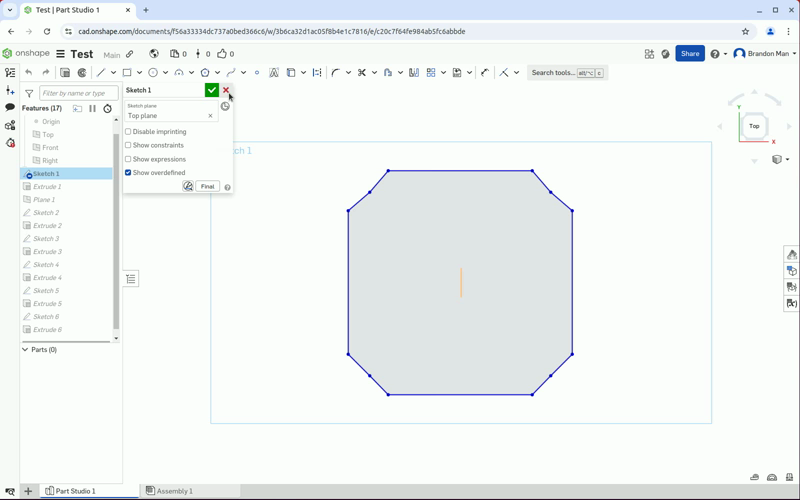
click(229, 92)
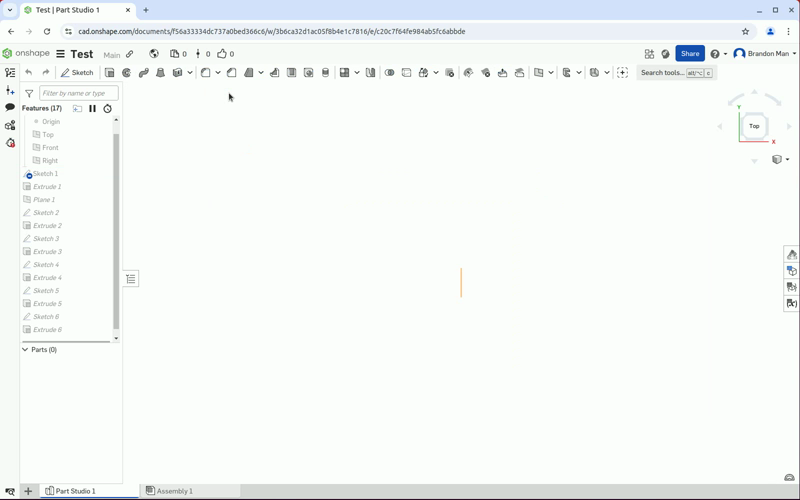
key(shift+s)
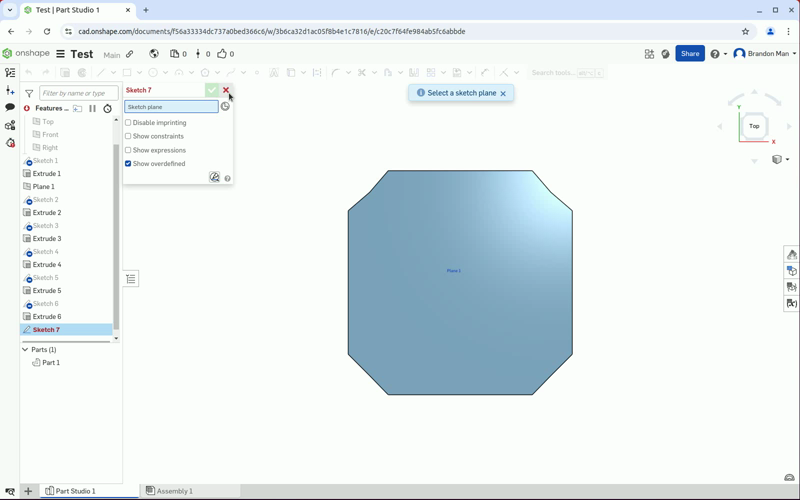
mouse_move(69, 189)
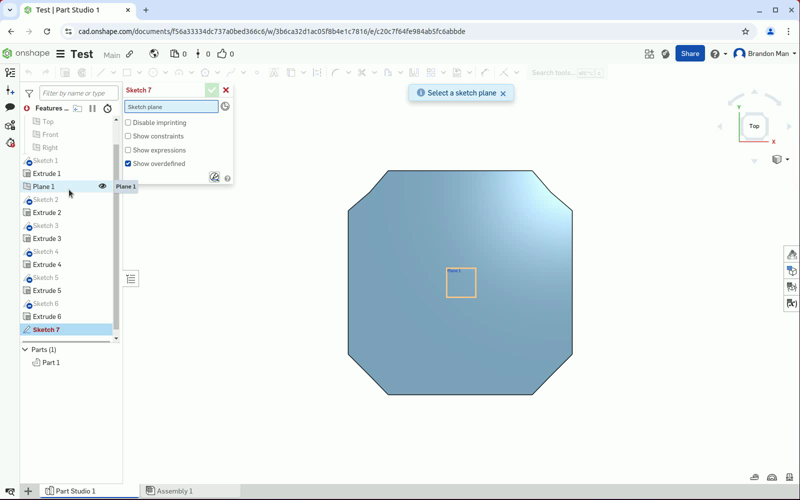
click(69, 189)
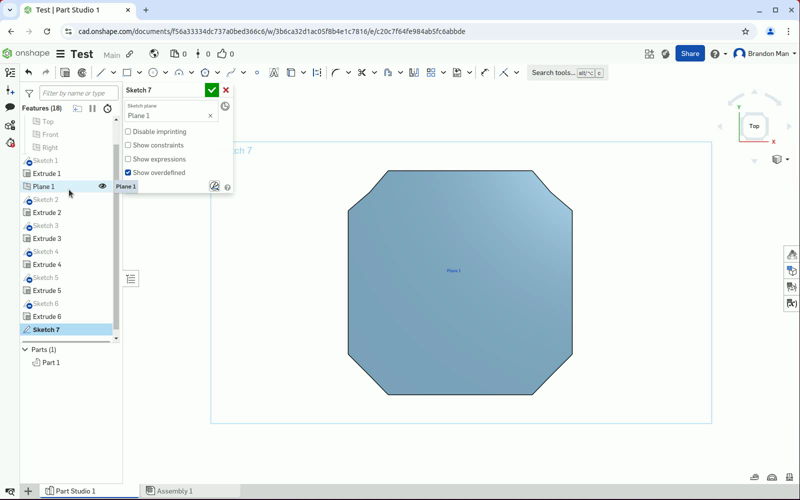
mouse_move(73, 352)
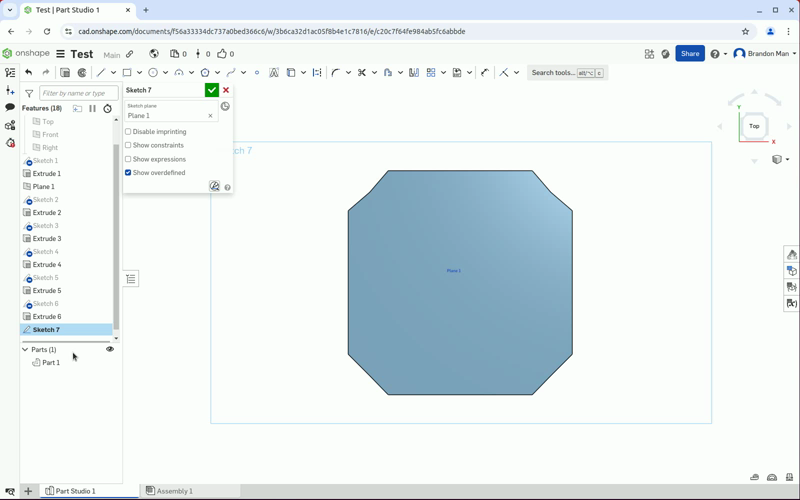
key(y)
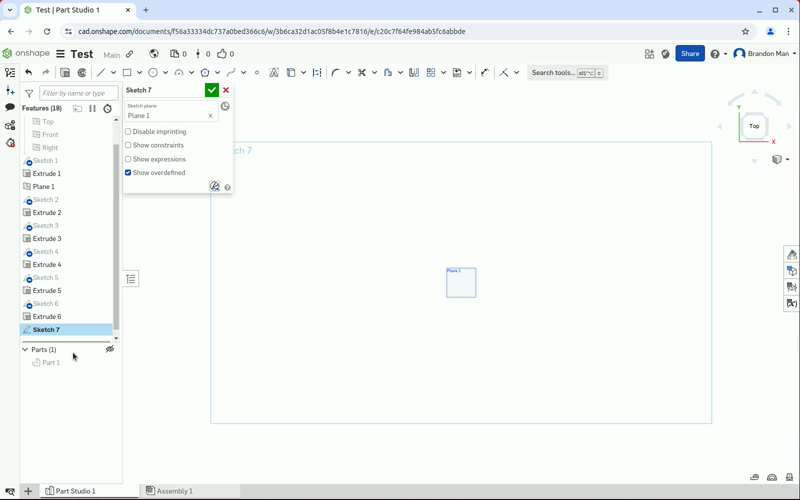
key(c)
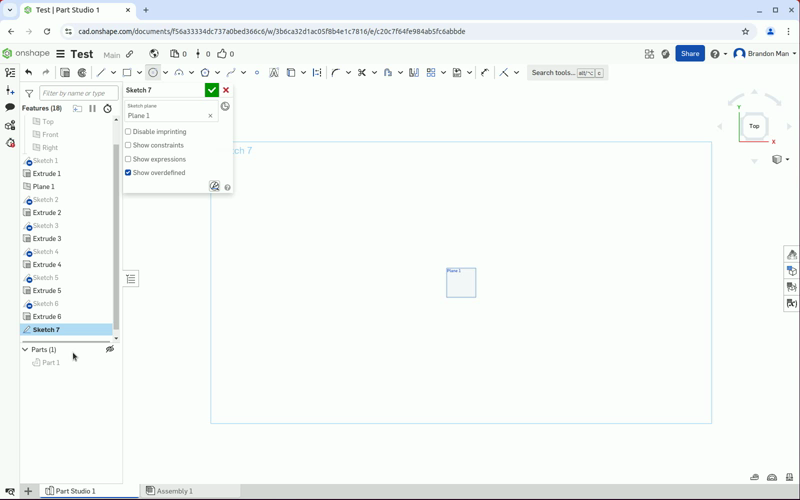
key_down(shift)
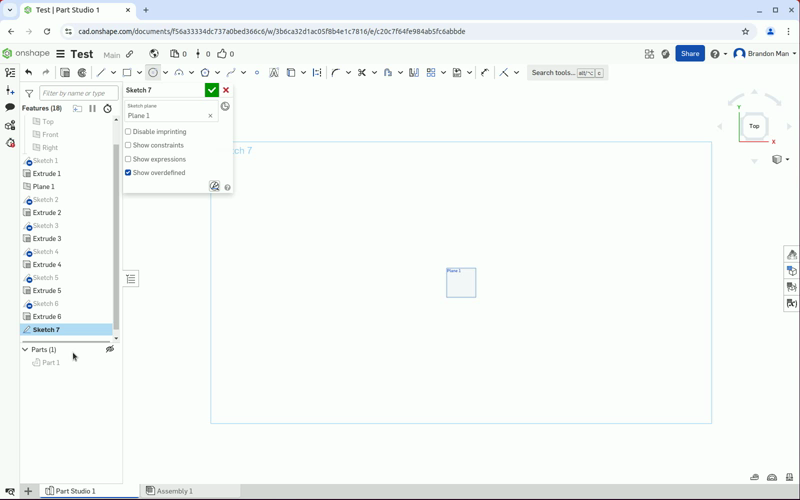
mouse_move(468, 245)
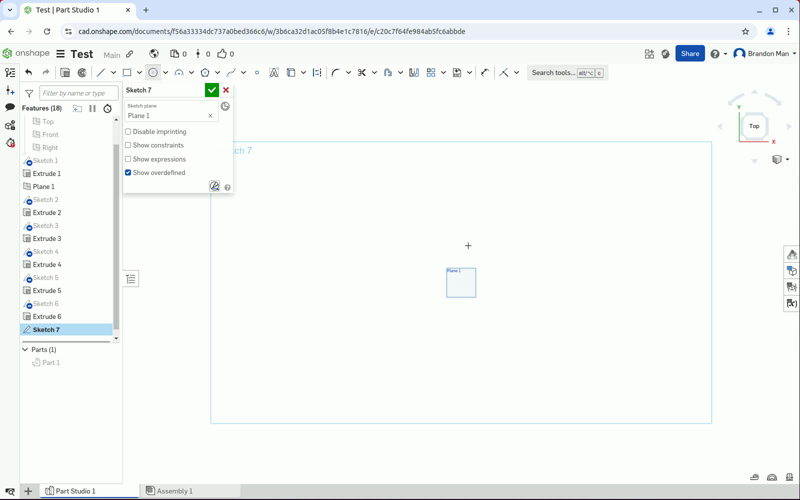
click(468, 245)
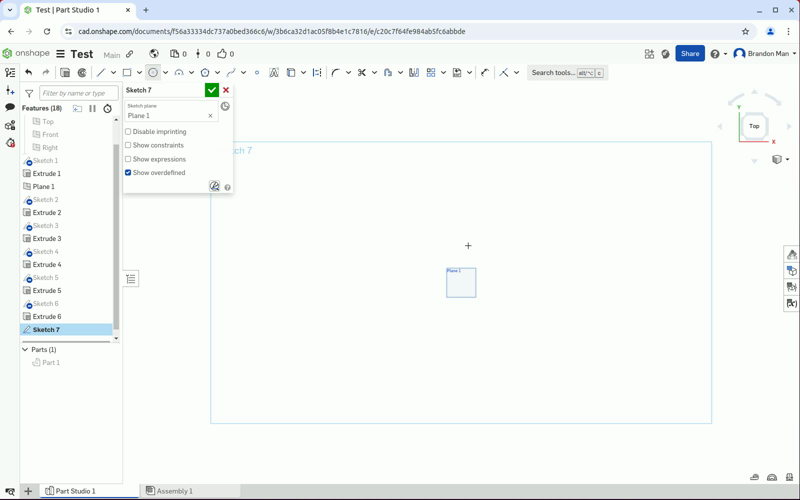
key_up(shift)
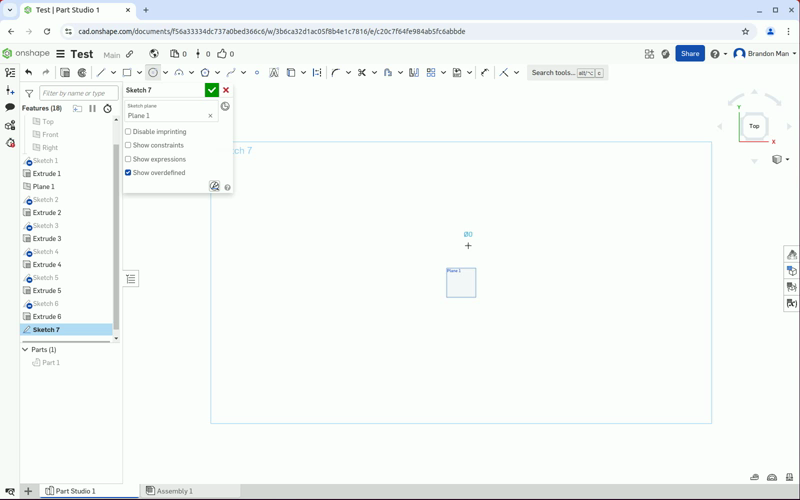
mouse_move(471, 245)
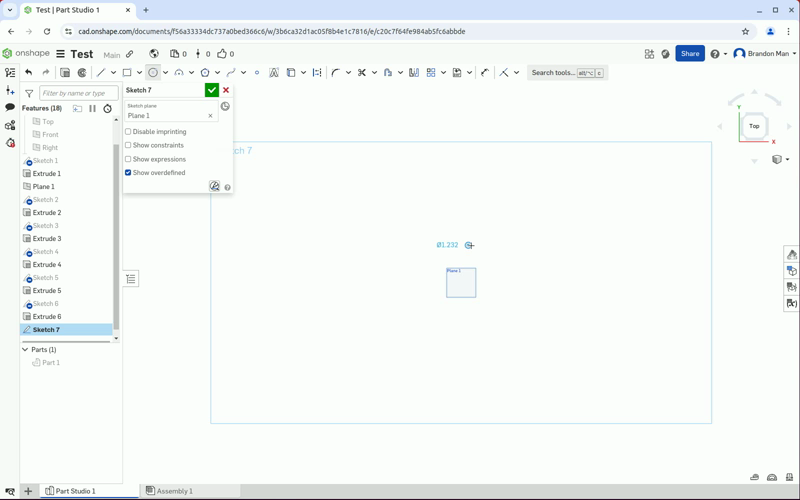
click(471, 245)
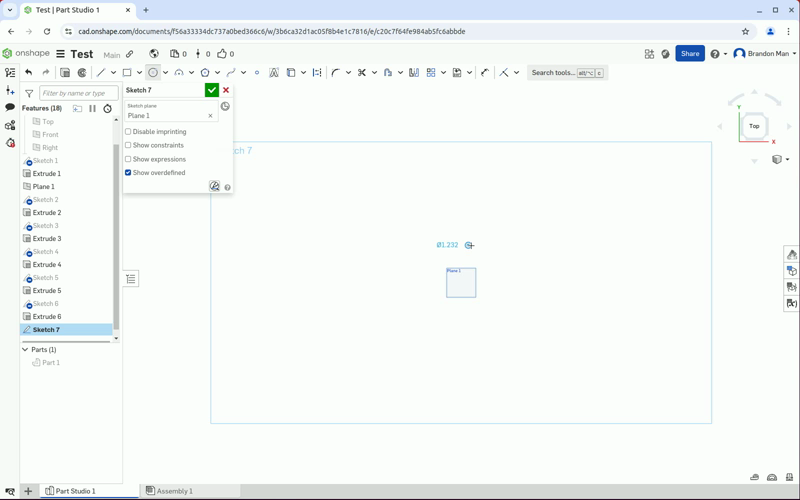
key(esc)
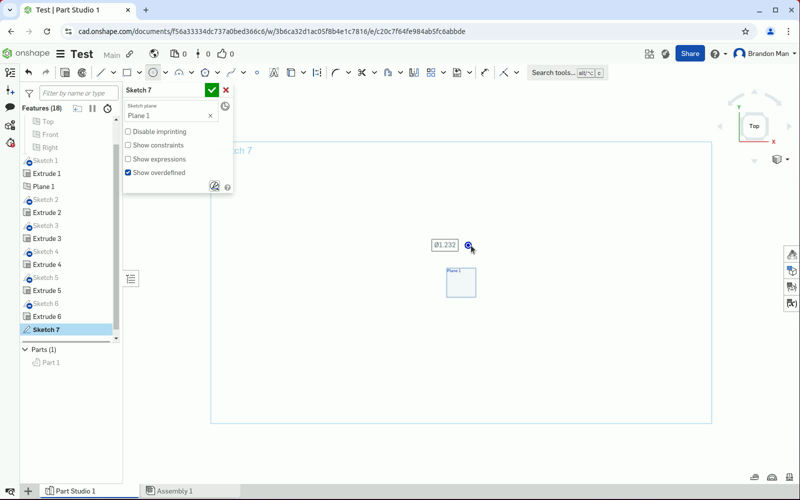
mouse_move(467, 246)
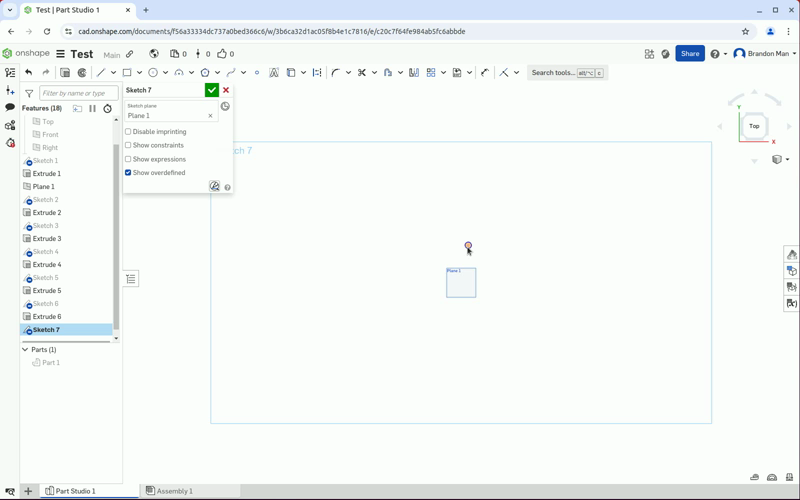
scroll(6)
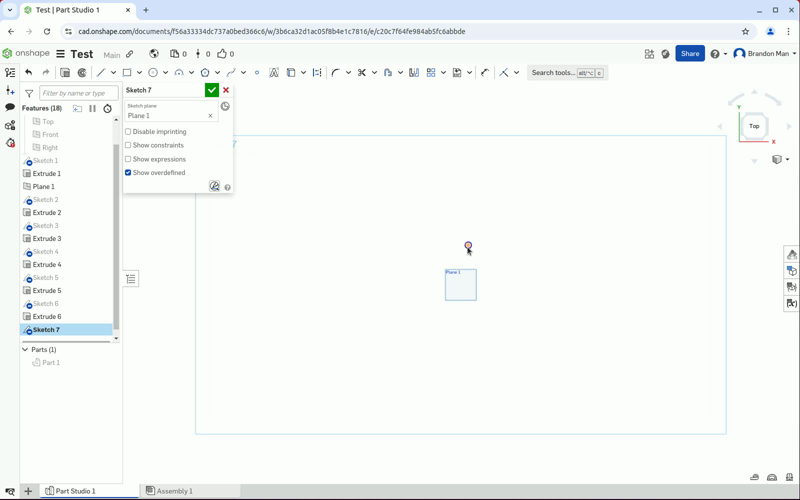
scroll(6)
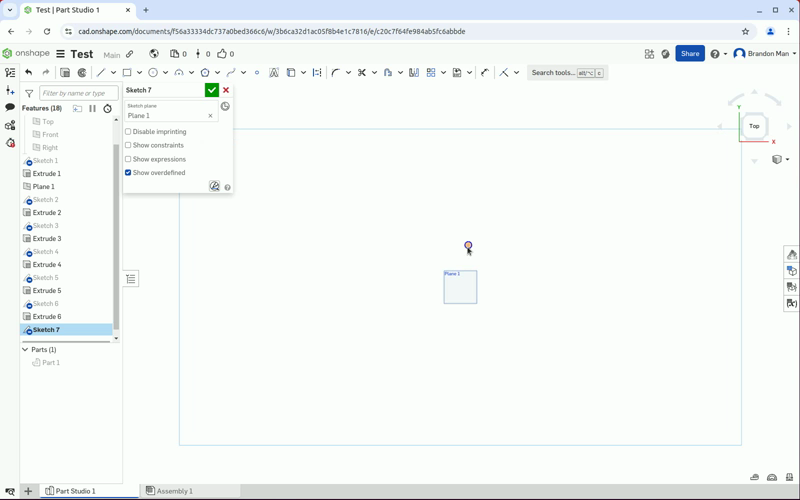
scroll(6)
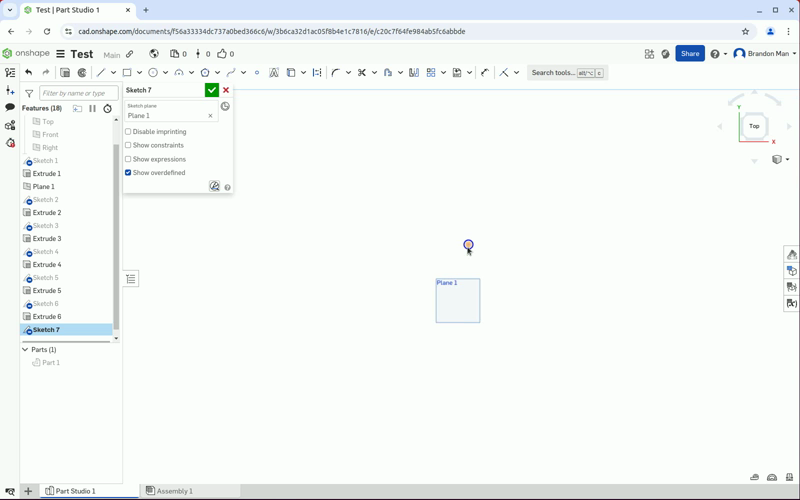
scroll(6)
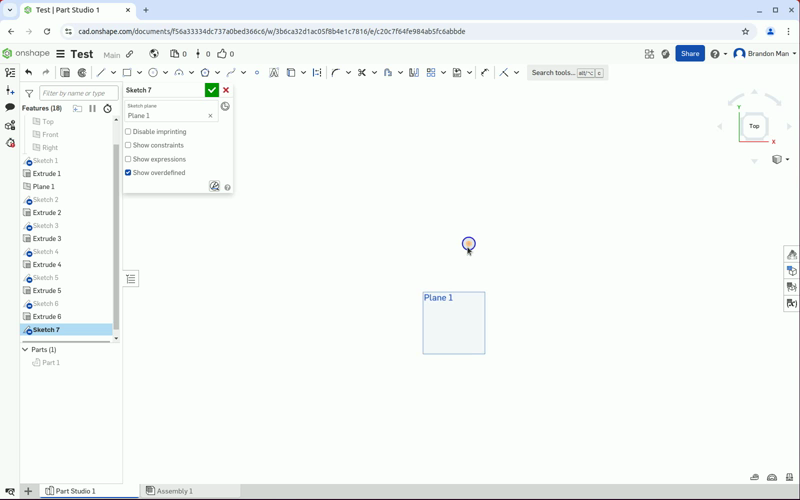
scroll(6)
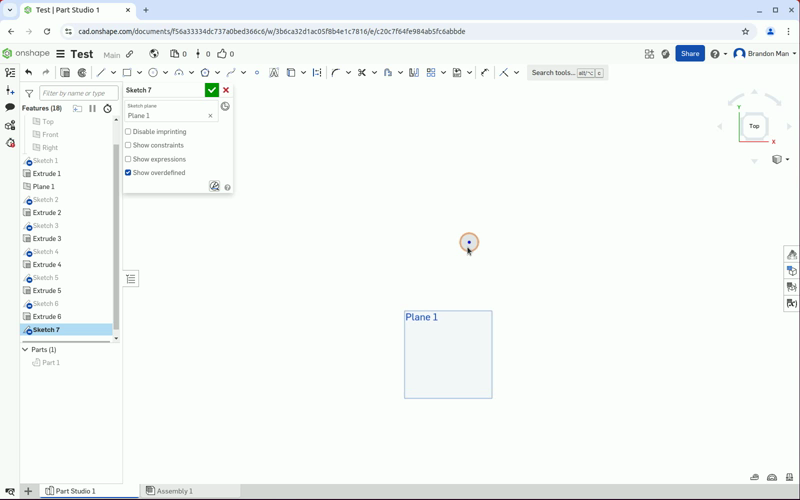
scroll(6)
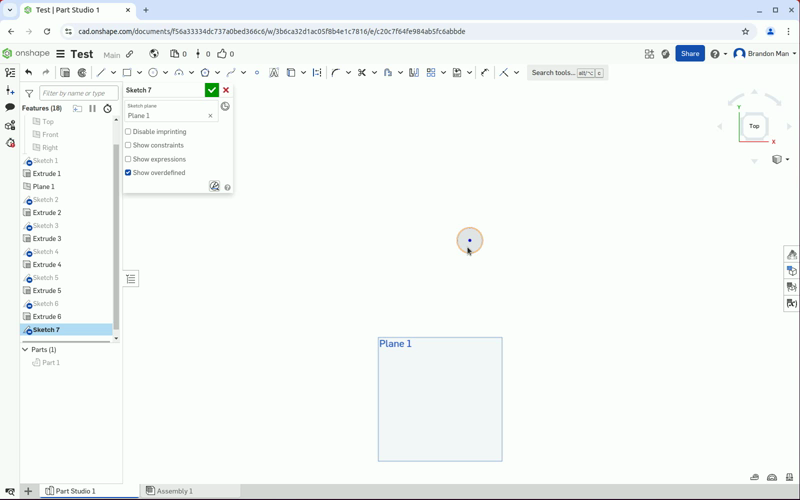
scroll(6)
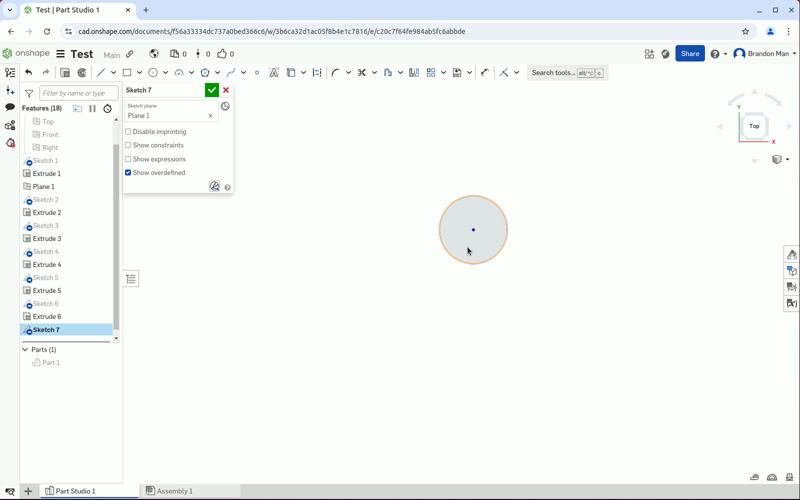
click(467, 246)
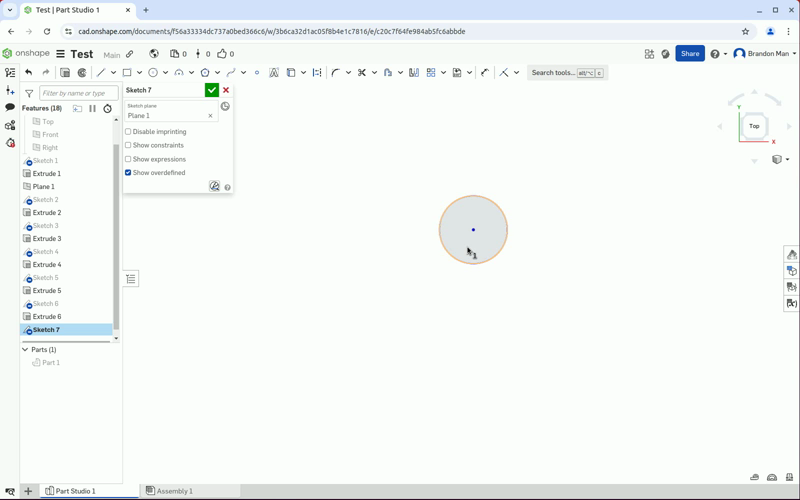
scroll(-6)
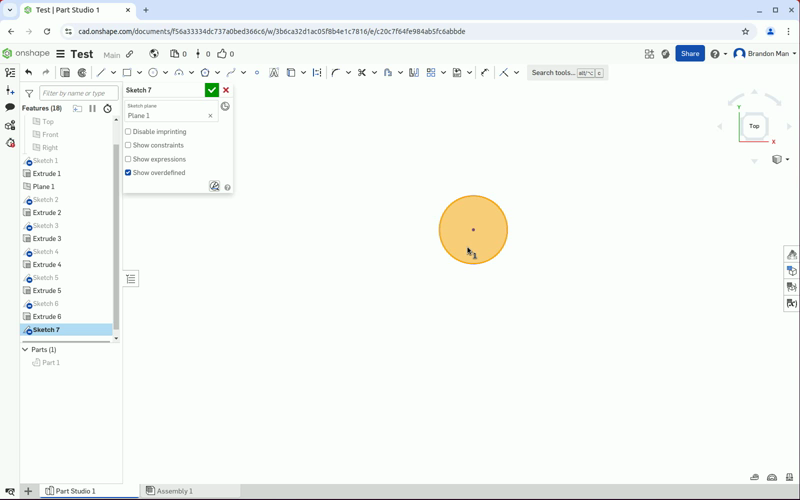
scroll(-6)
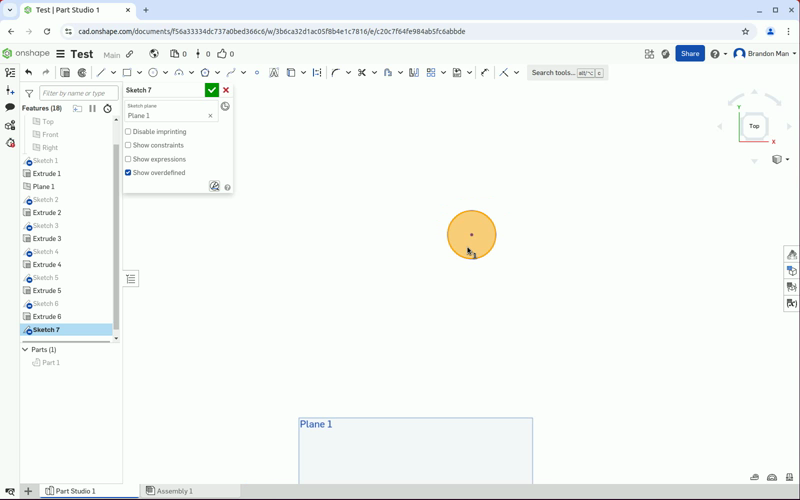
scroll(-6)
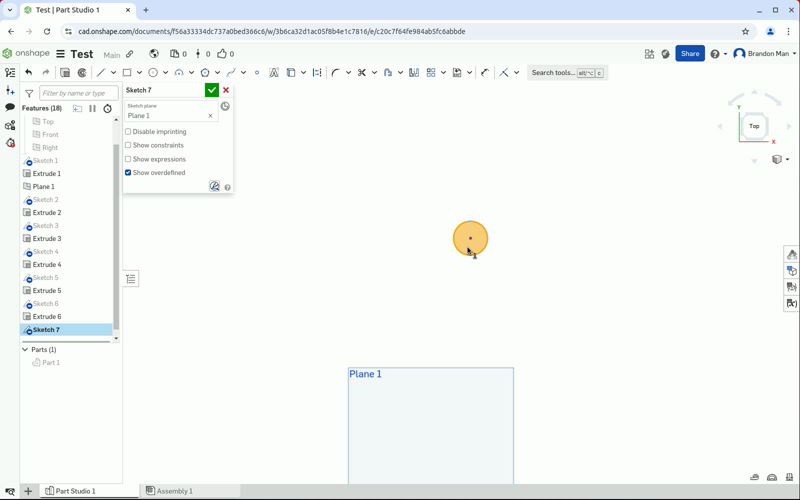
scroll(-6)
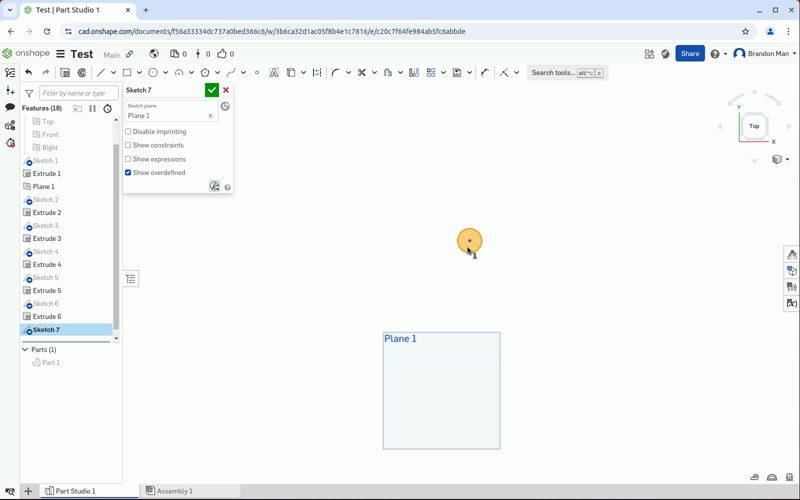
scroll(-6)
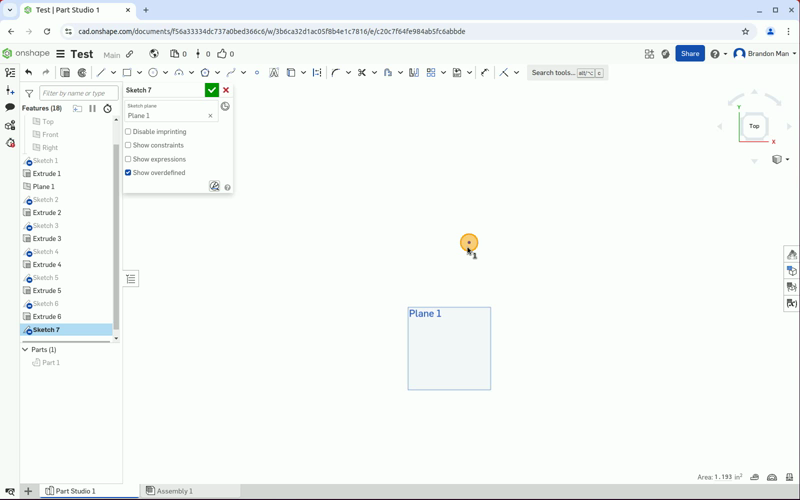
scroll(-6)
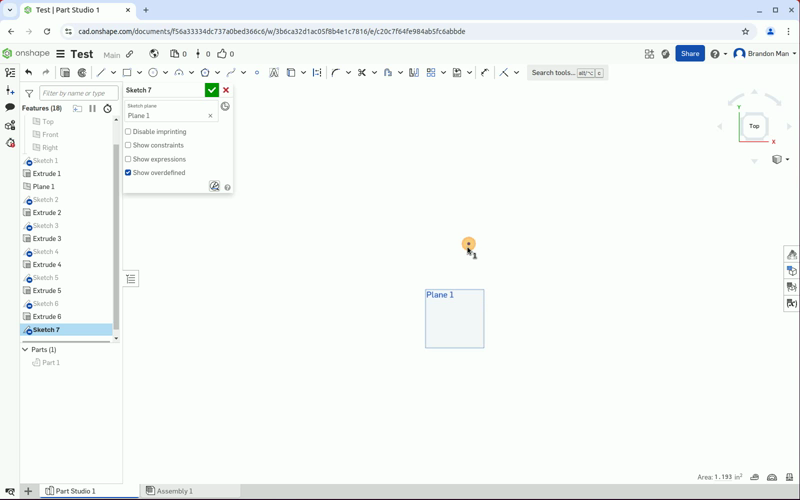
scroll(-6)
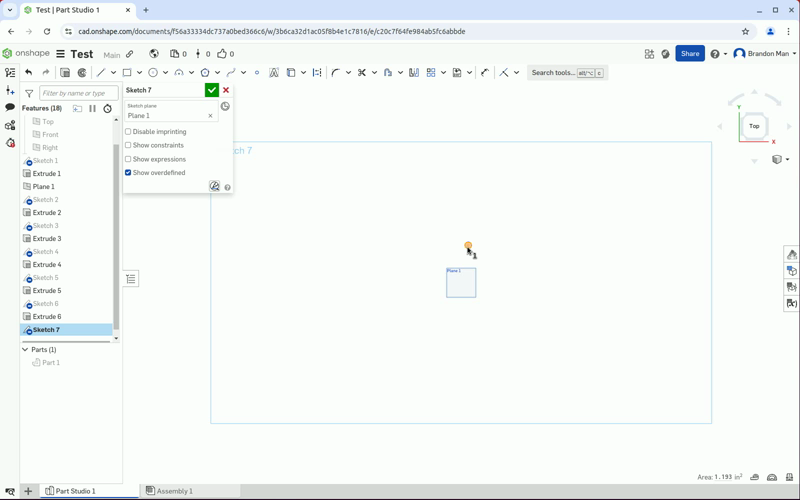
mouse_move(73, 352)
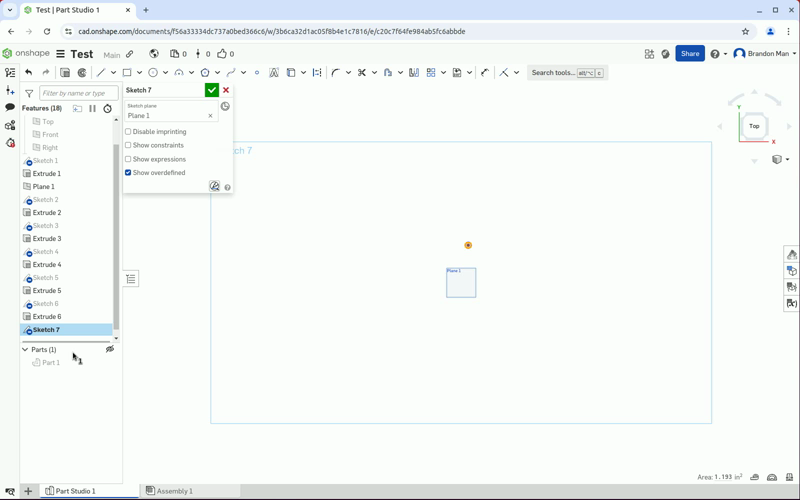
key(shift+y)
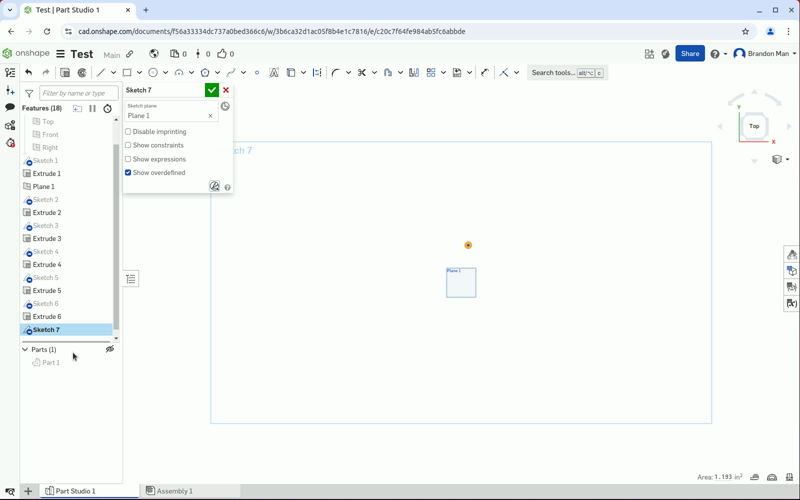
key(shift+e)
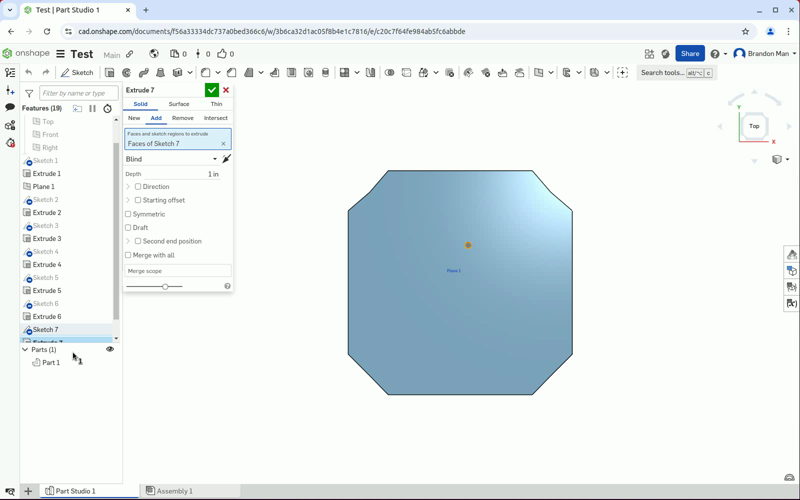
mouse_move(143, 106)
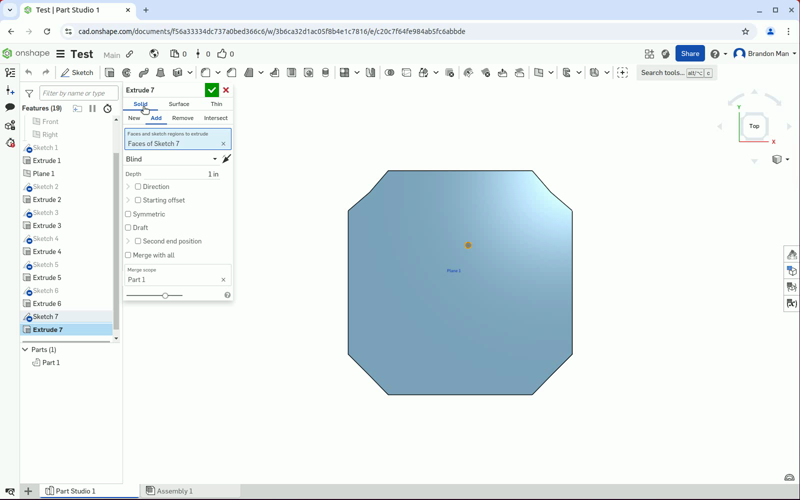
click(143, 106)
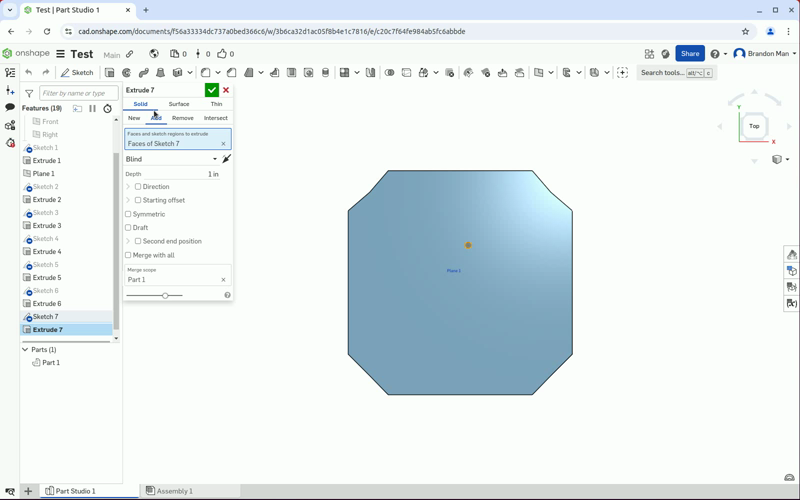
mouse_move(186, 120)
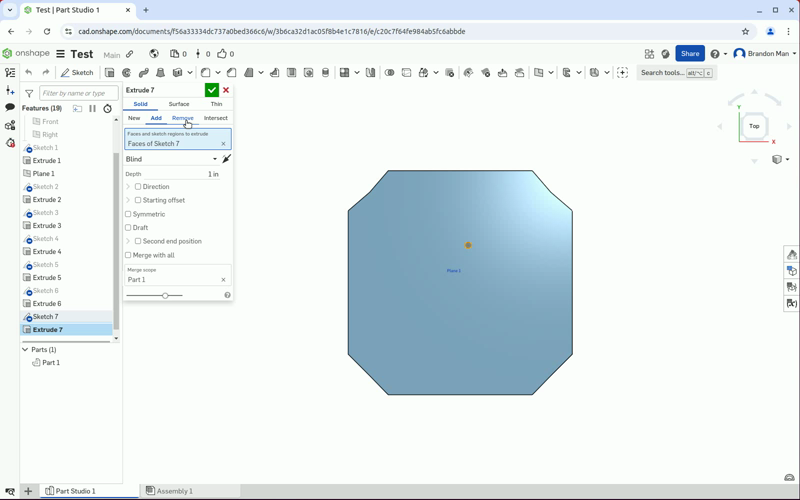
click(186, 120)
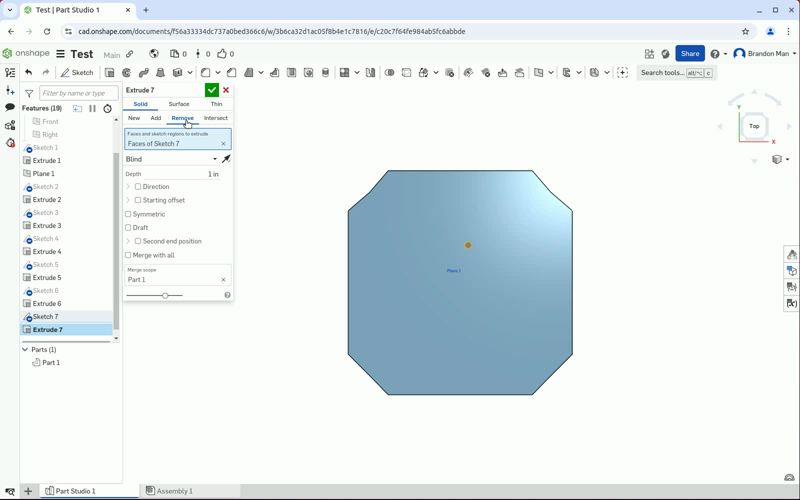
key(tab, 4)
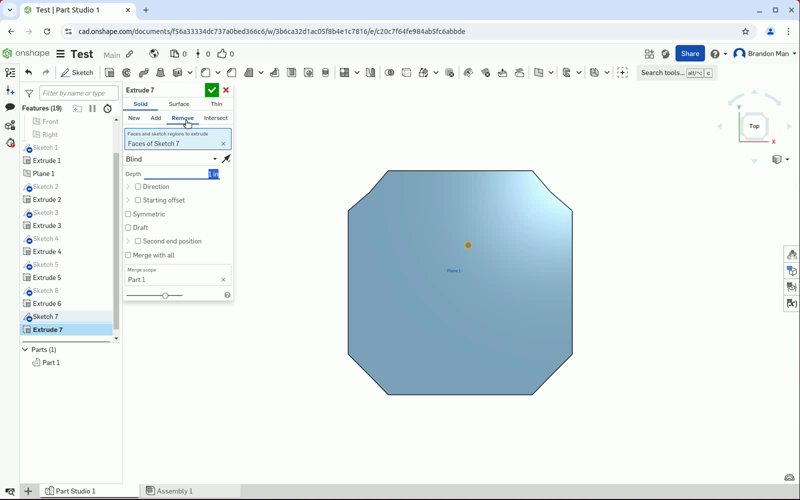
text(3.611)
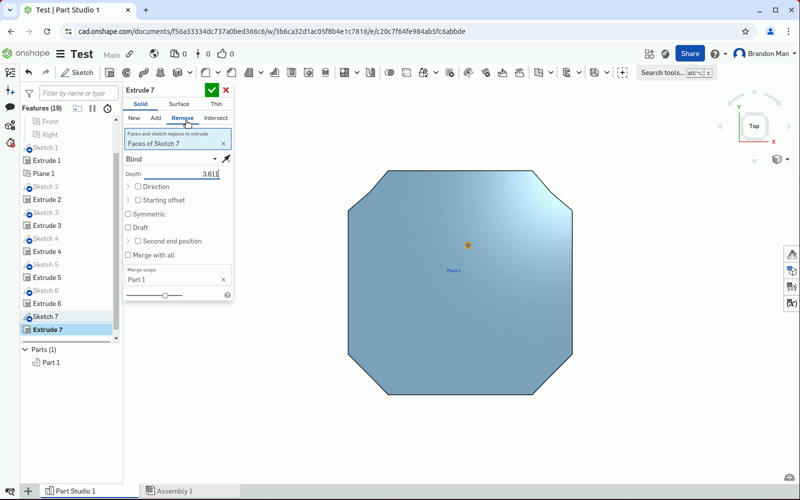
key(tab, 6)
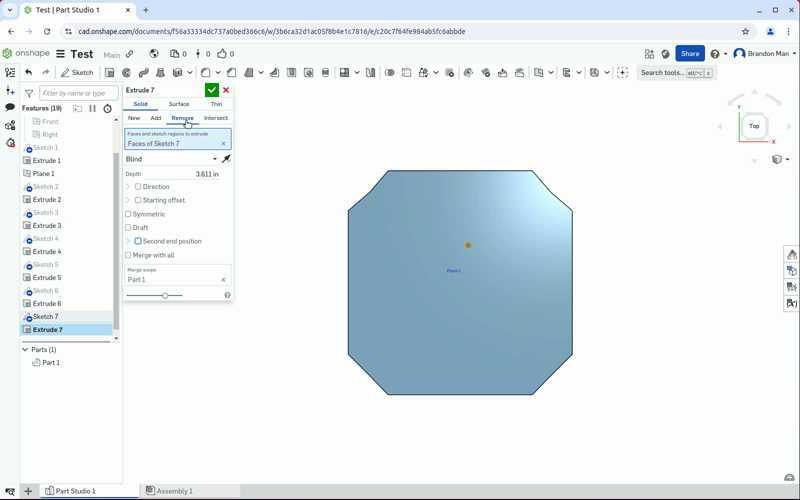
key(space)
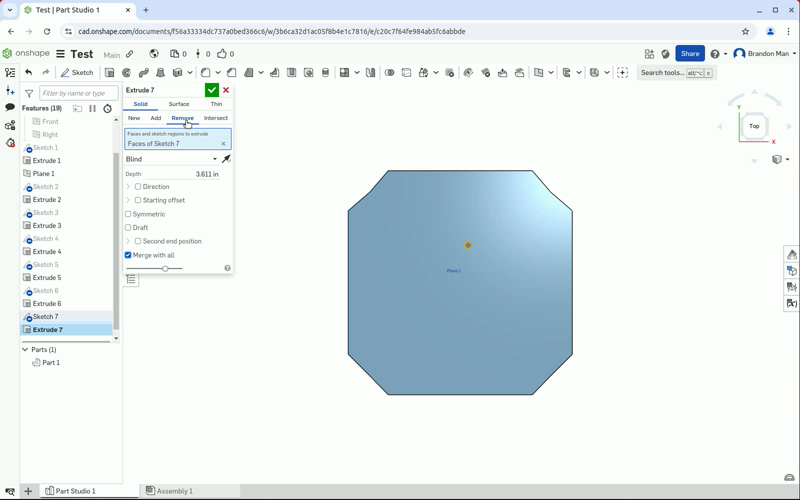
key(enter)
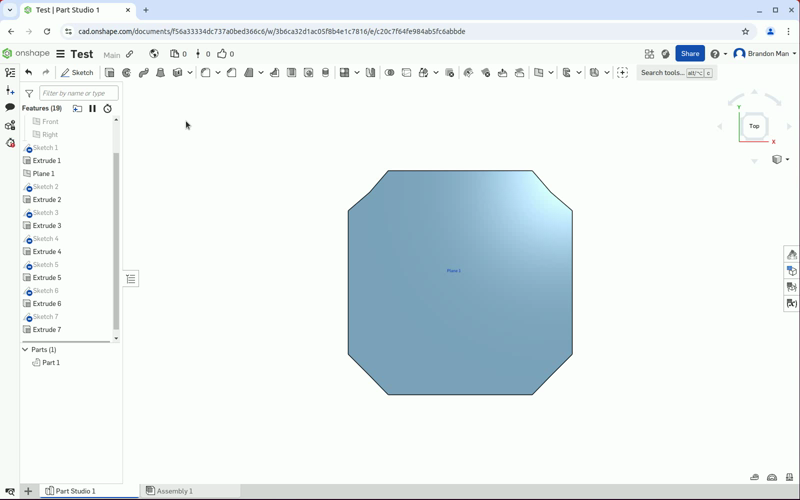
key(shift+h)
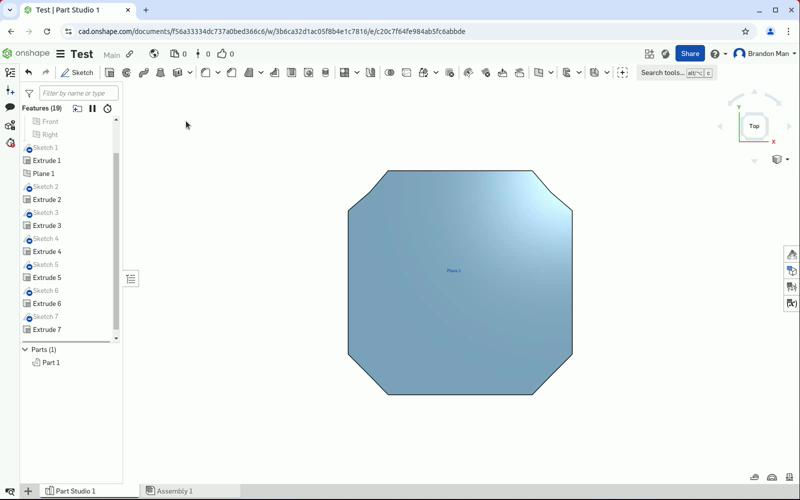
key(shift+h)
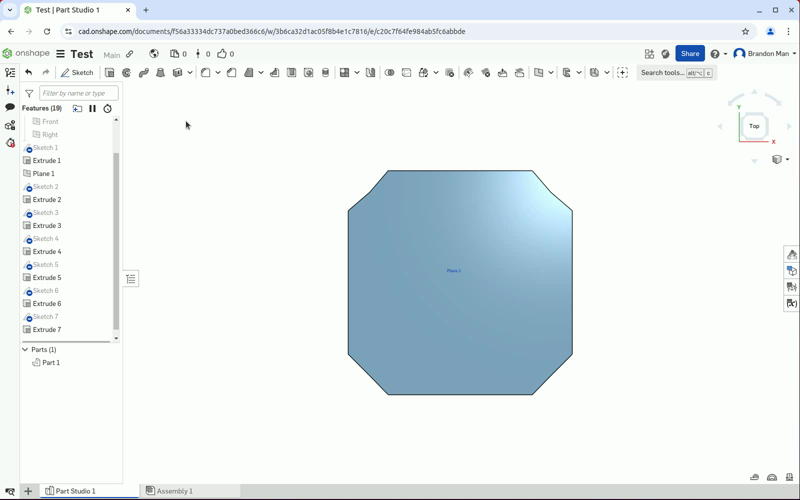
mouse_move(69, 150)
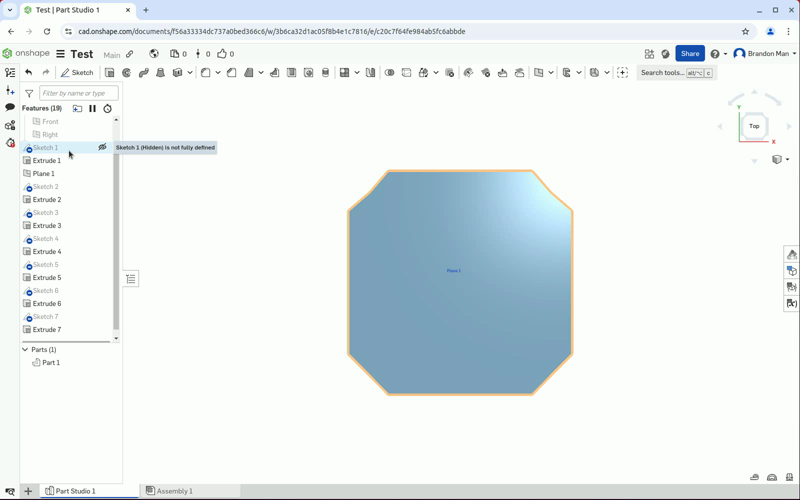
click(69, 150)
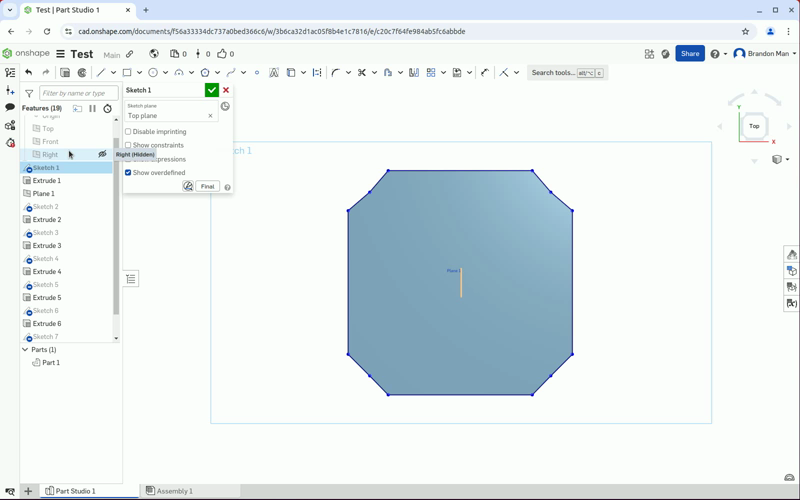
mouse_move(229, 92)
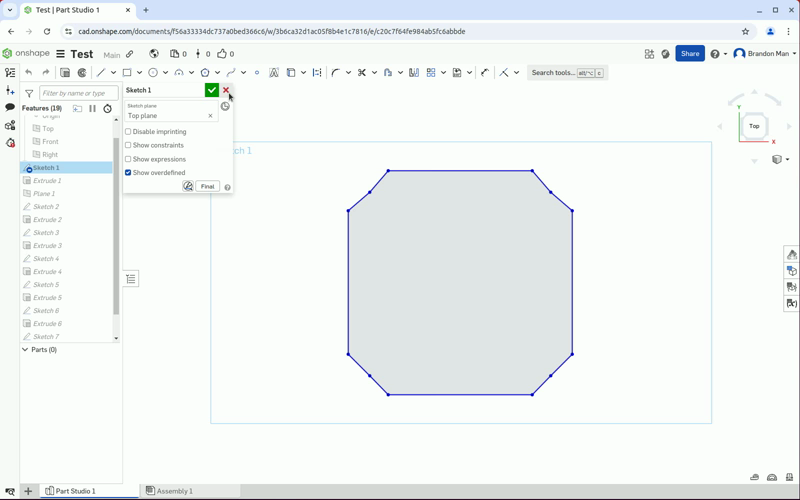
click(229, 92)
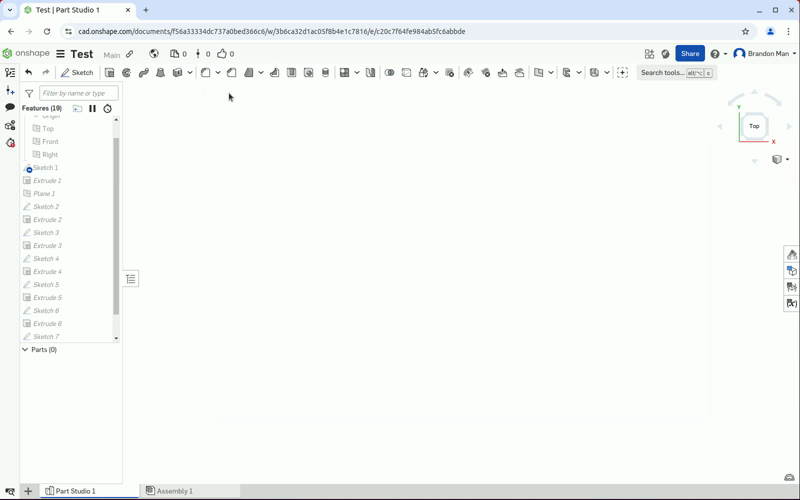
key(shift+s)
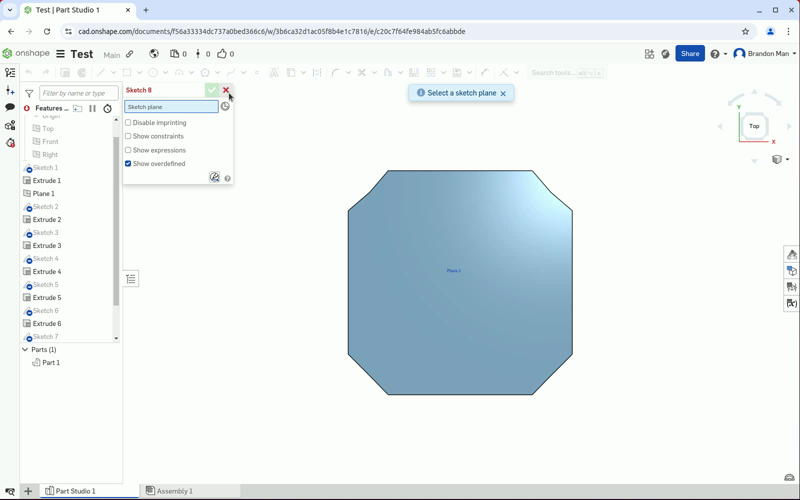
mouse_move(69, 163)
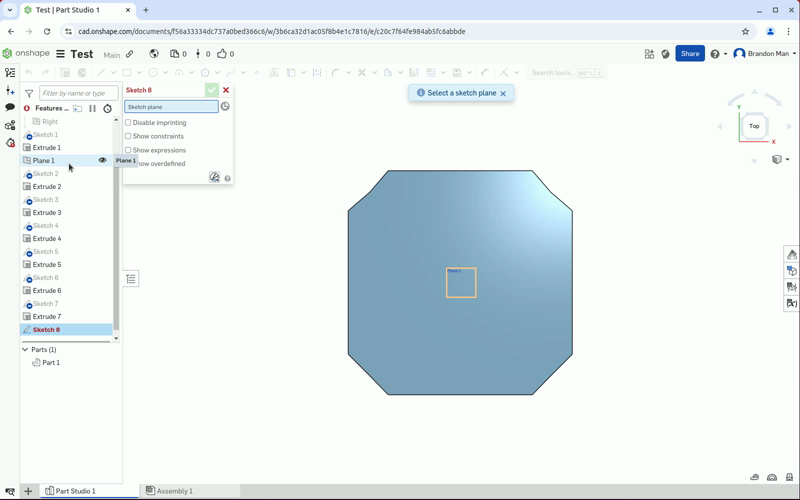
click(69, 163)
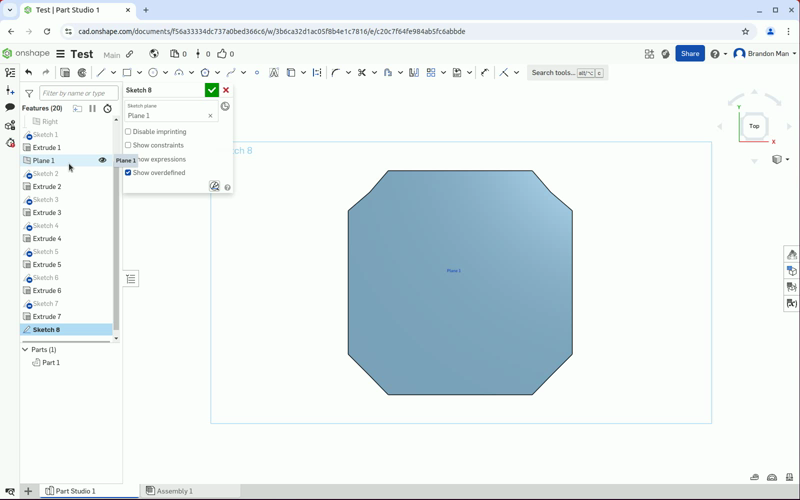
mouse_move(73, 352)
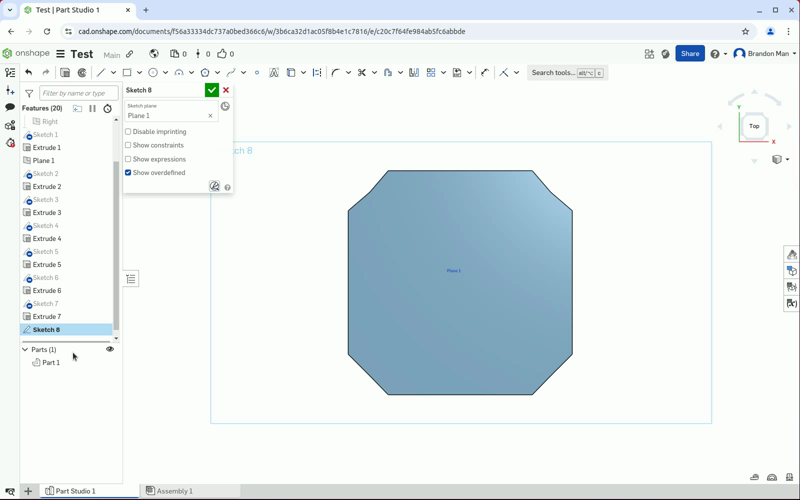
key(y)
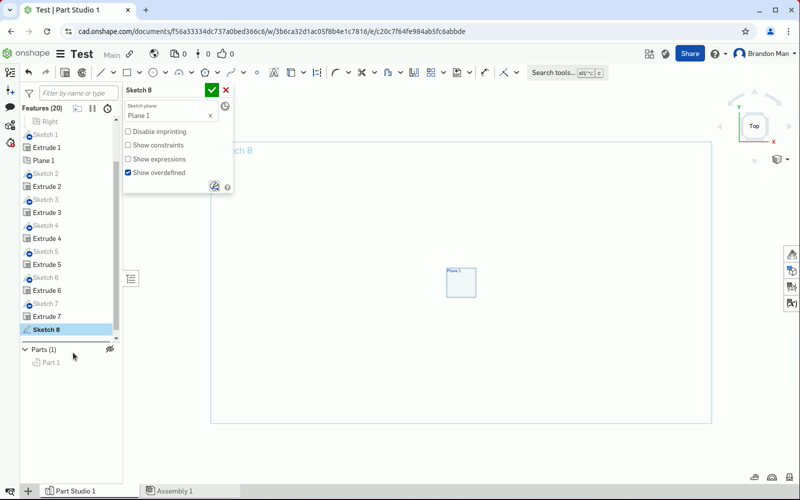
key(c)
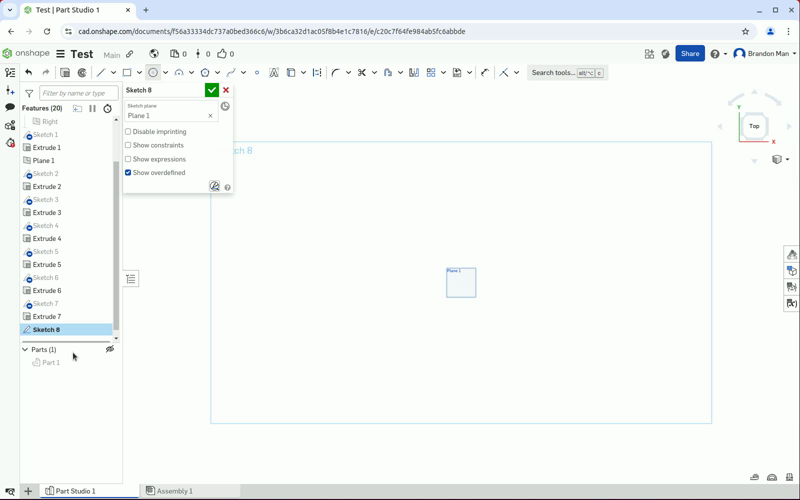
key_down(shift)
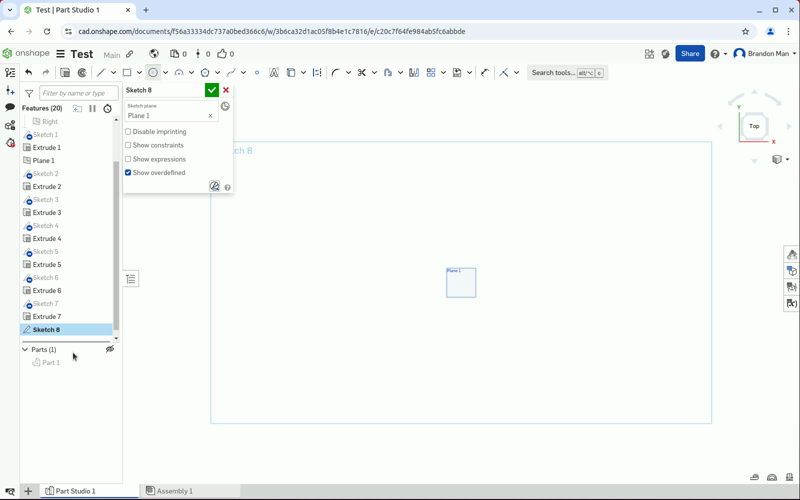
mouse_move(423, 290)
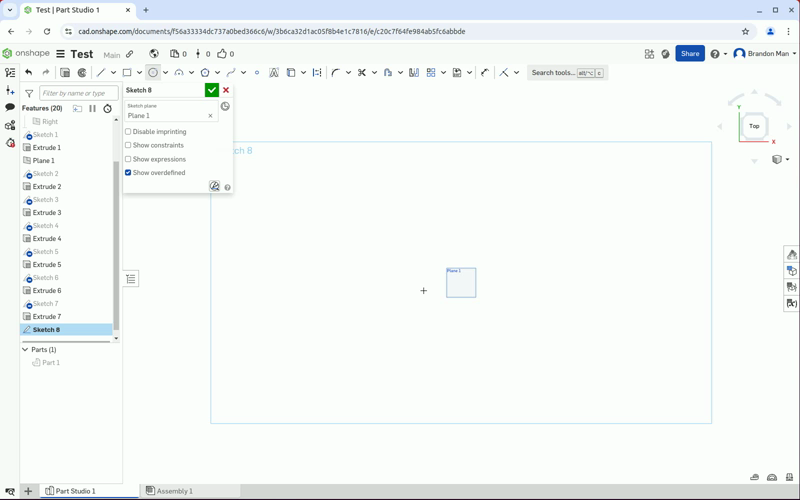
click(423, 290)
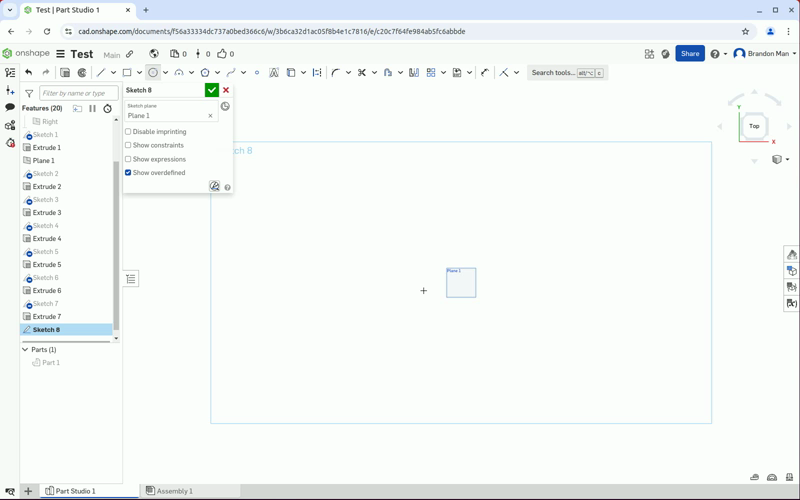
key_up(shift)
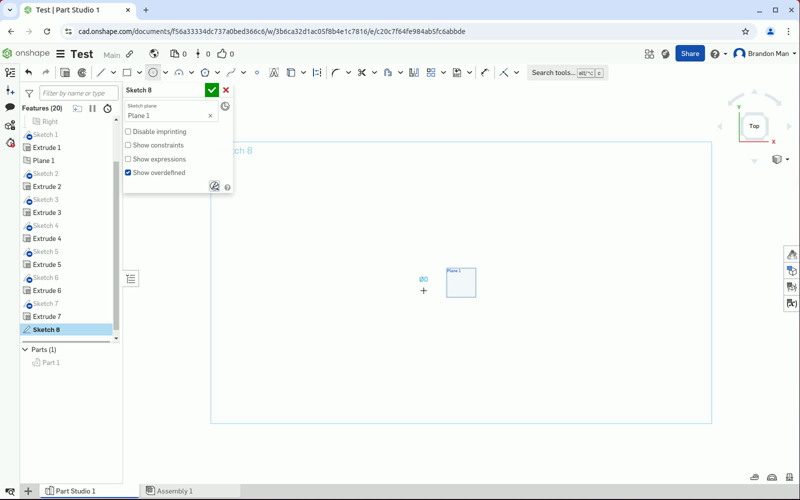
mouse_move(426, 290)
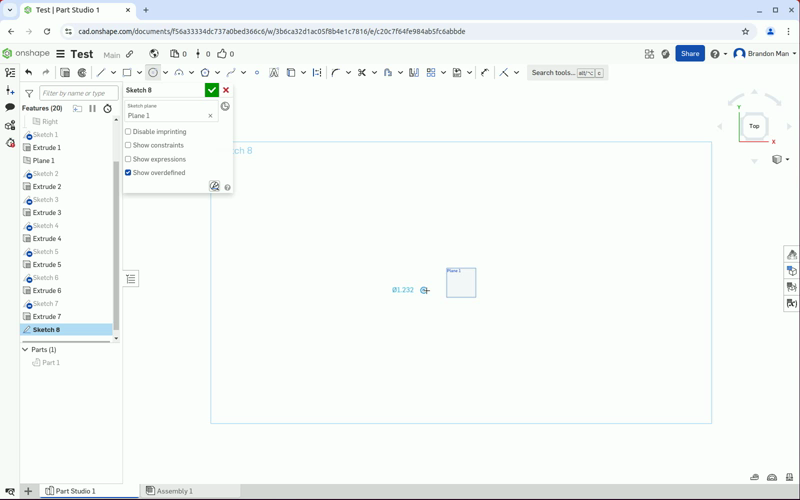
click(426, 290)
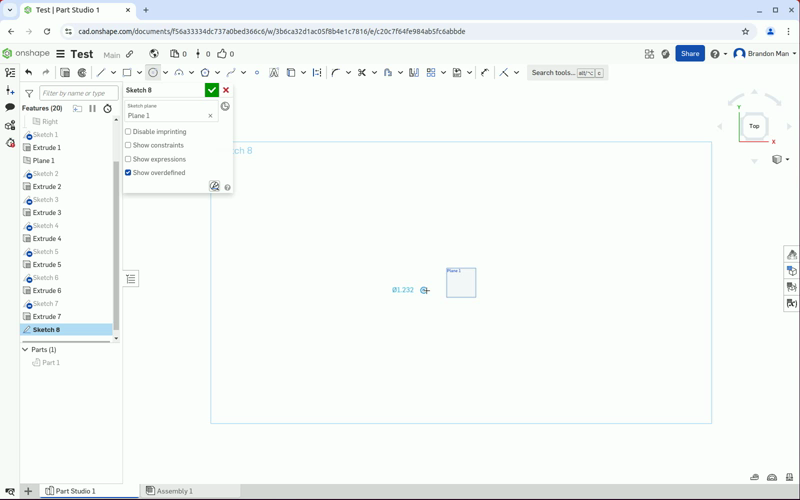
key(esc)
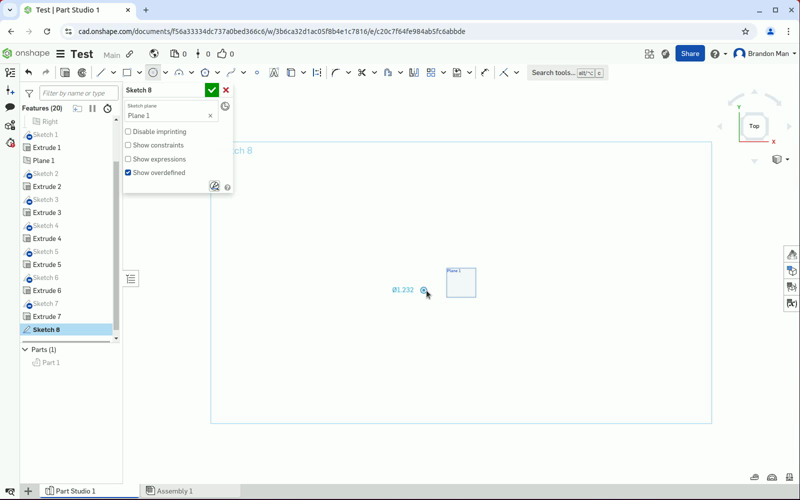
mouse_move(424, 291)
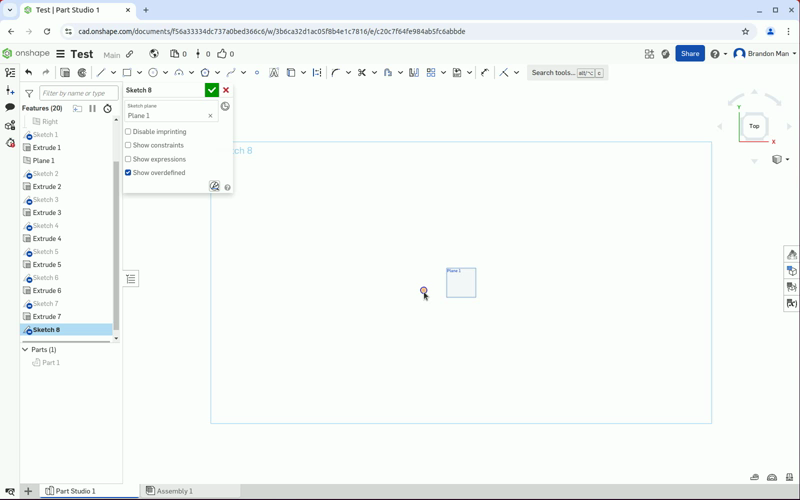
scroll(6)
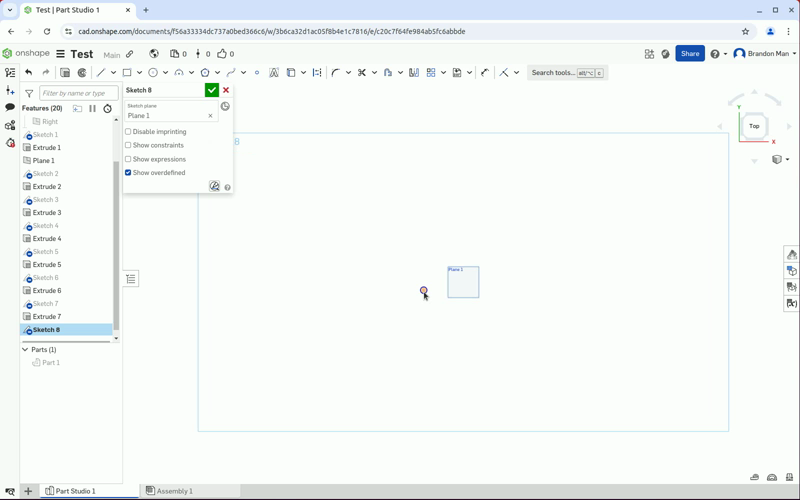
scroll(6)
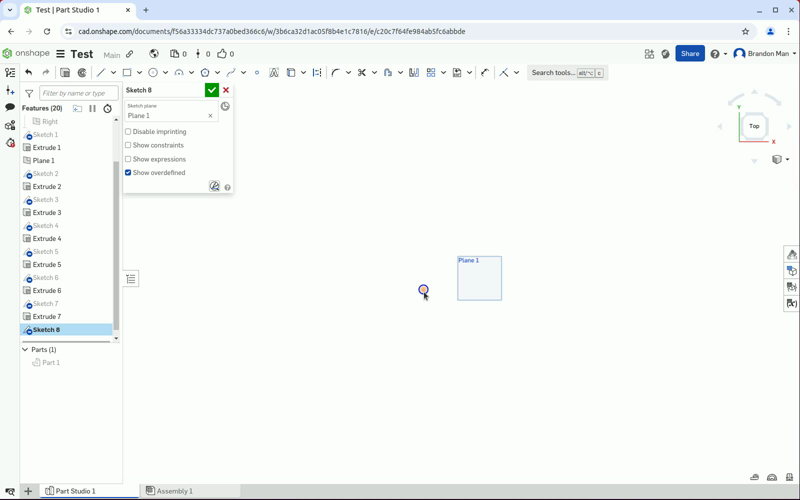
scroll(6)
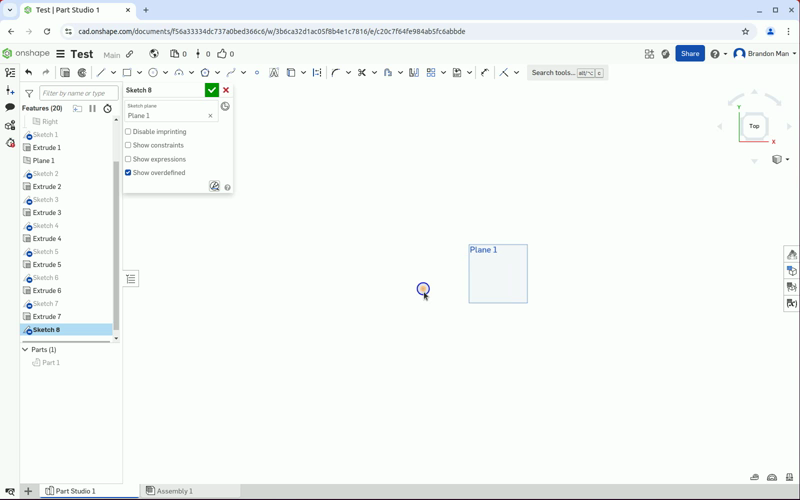
scroll(6)
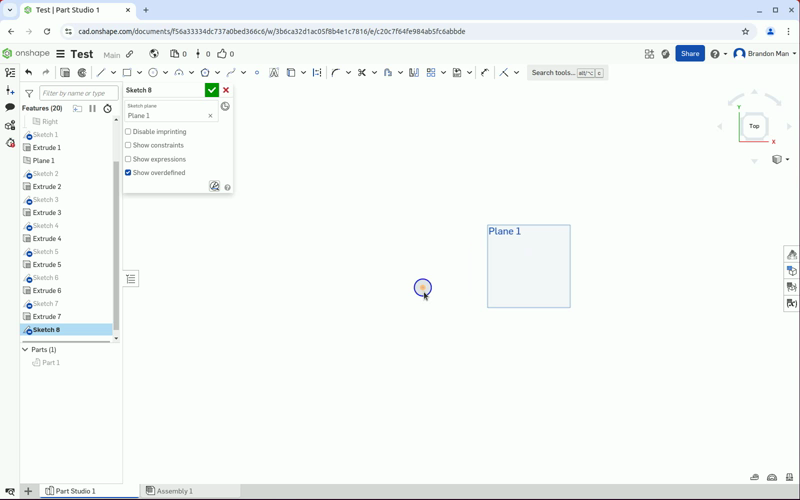
scroll(6)
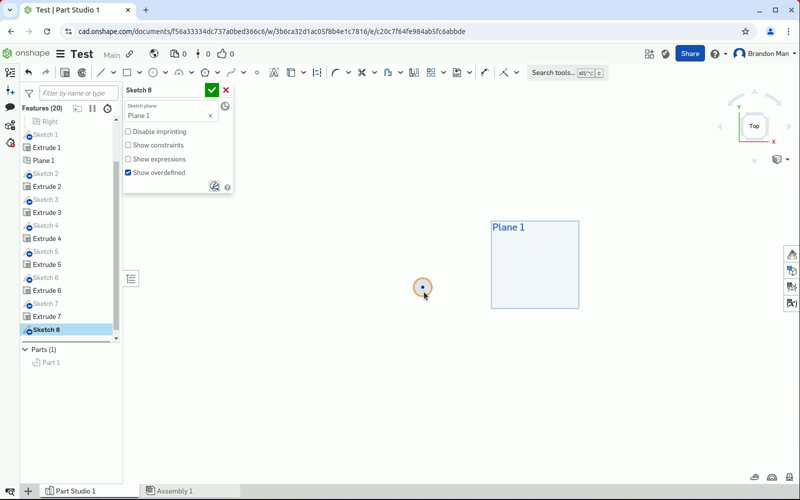
scroll(6)
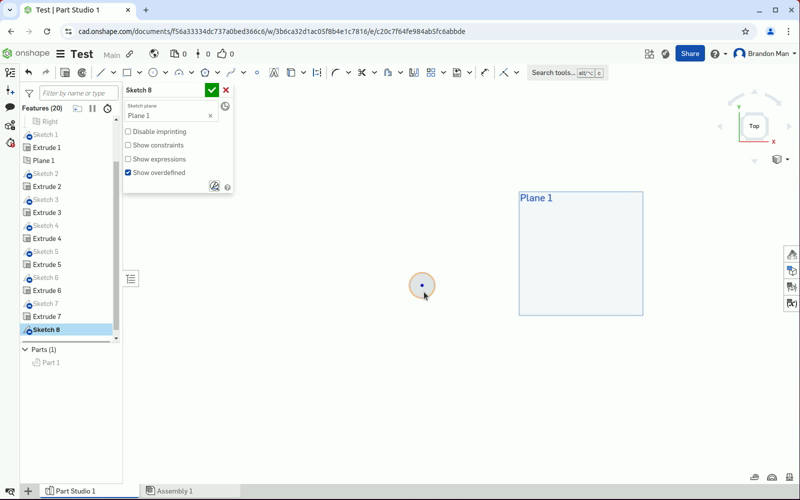
scroll(6)
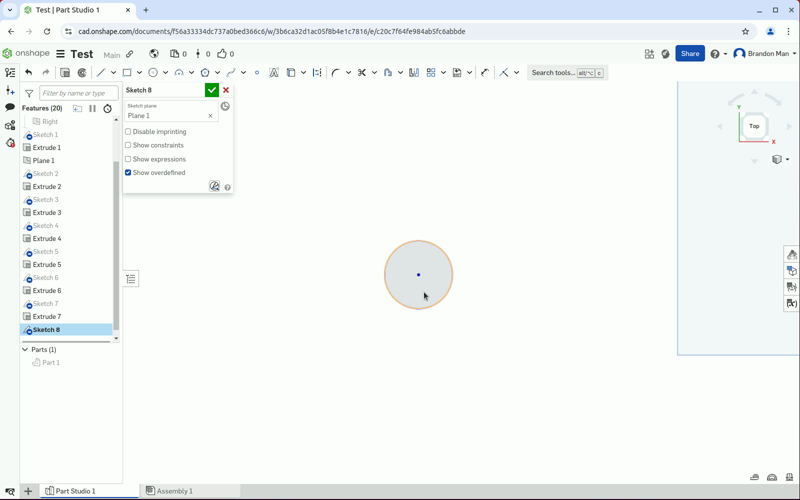
click(424, 291)
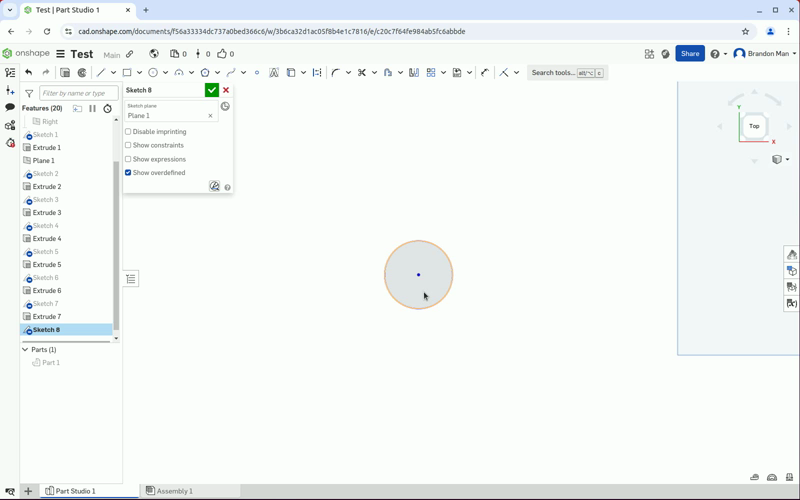
scroll(-6)
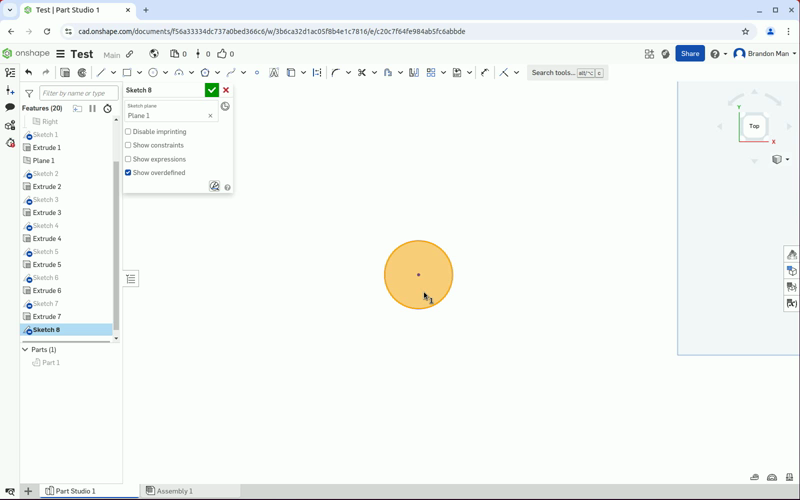
scroll(-6)
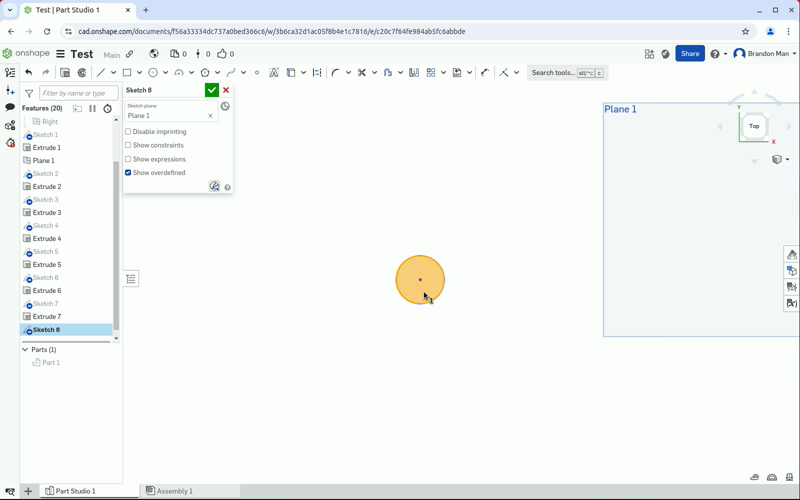
scroll(-6)
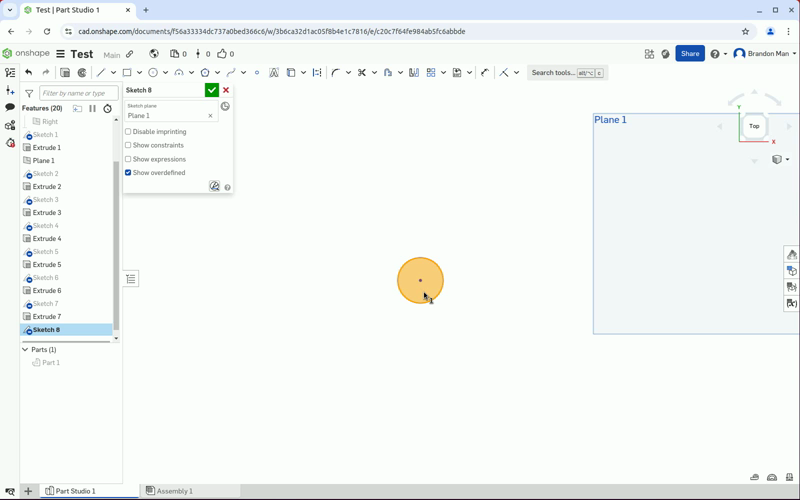
scroll(-6)
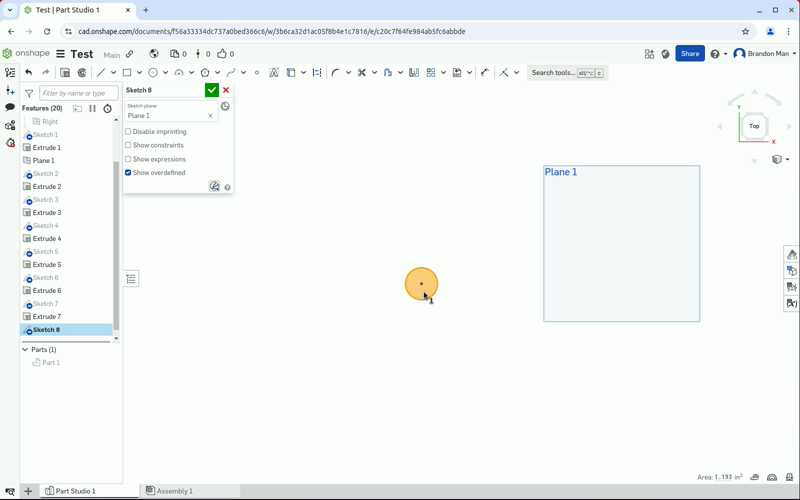
scroll(-6)
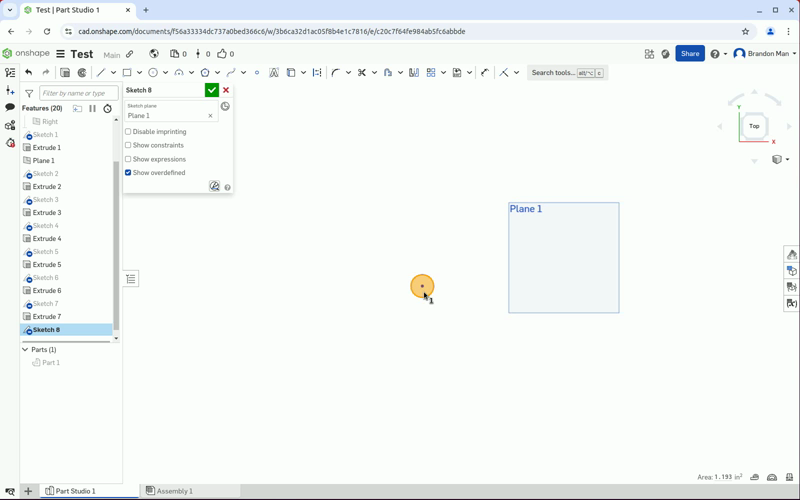
scroll(-6)
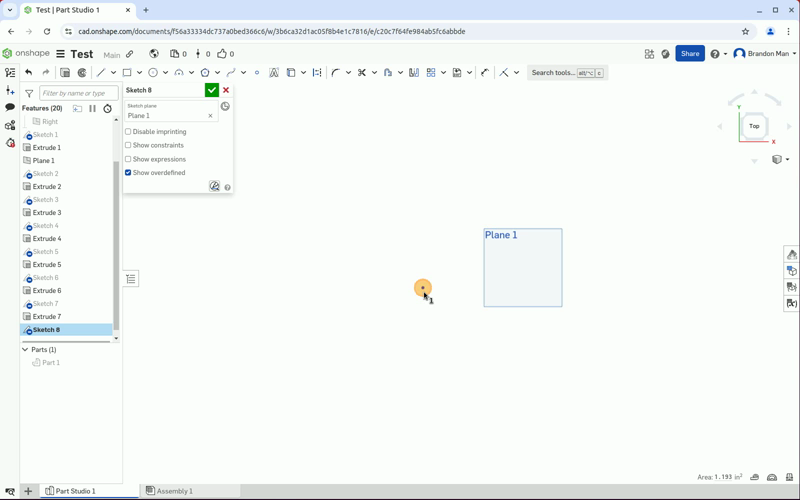
scroll(-6)
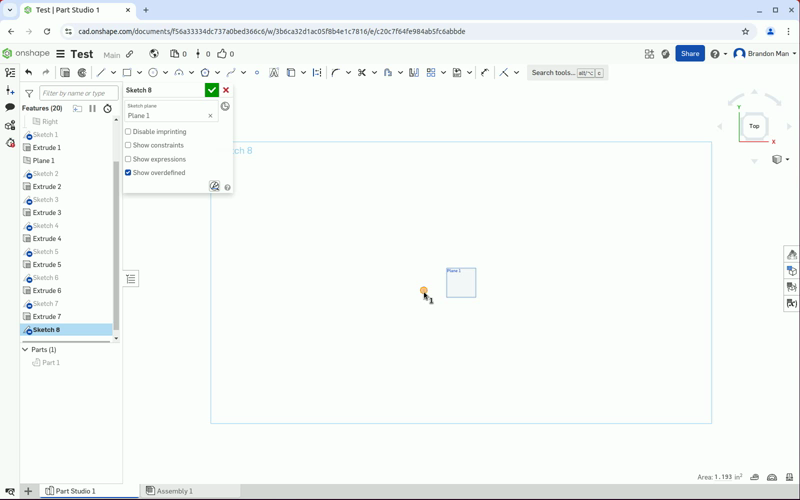
mouse_move(73, 352)
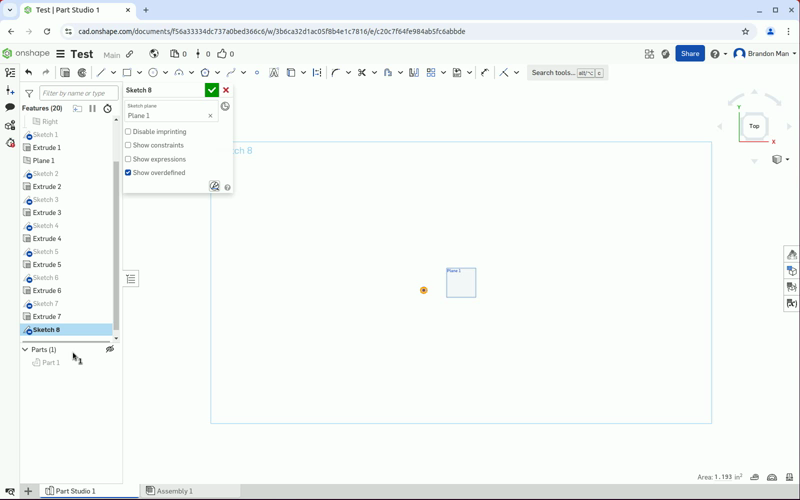
key(shift+y)
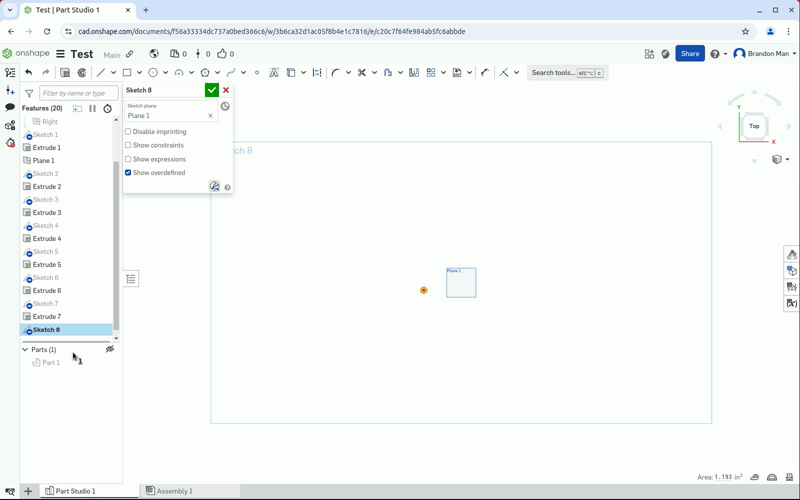
key(shift+e)
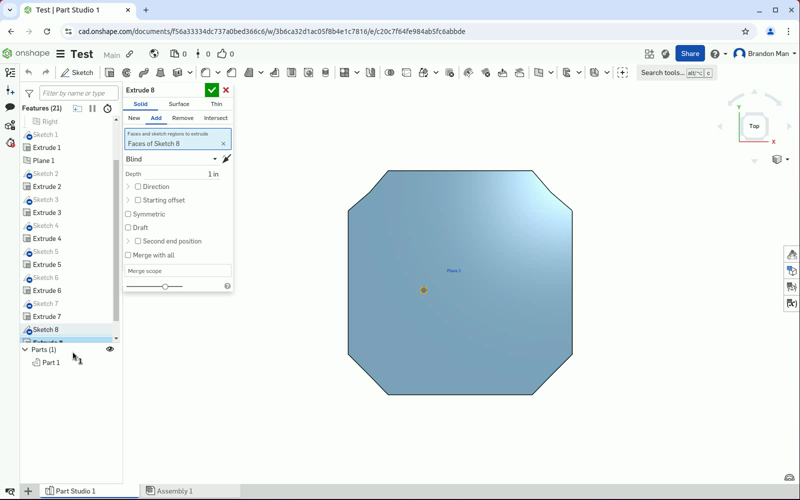
mouse_move(143, 106)
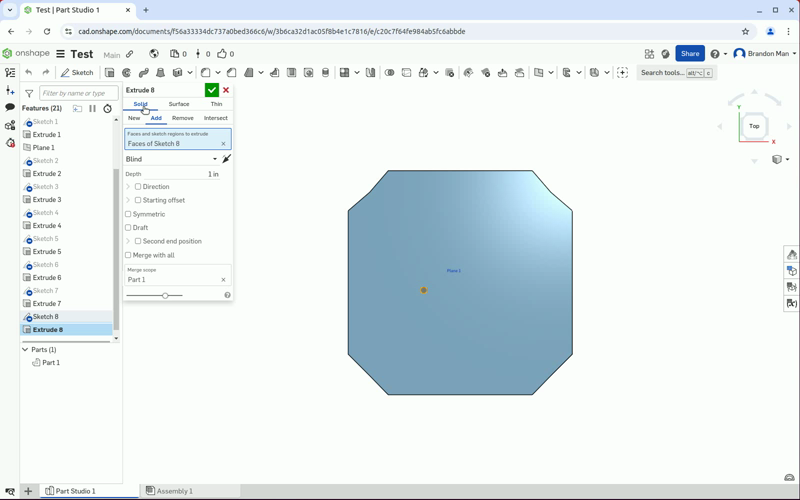
click(143, 106)
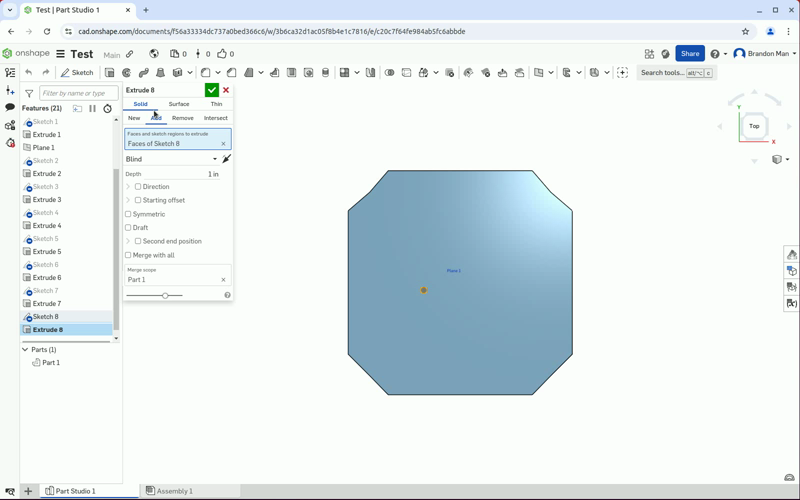
mouse_move(186, 120)
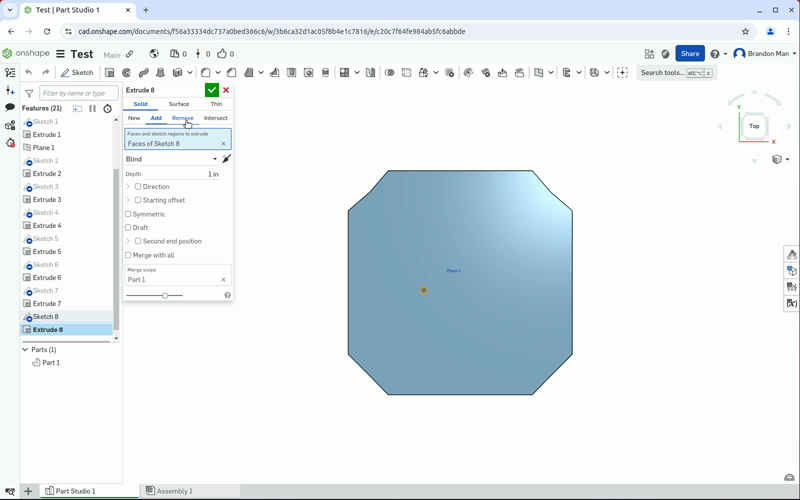
click(186, 120)
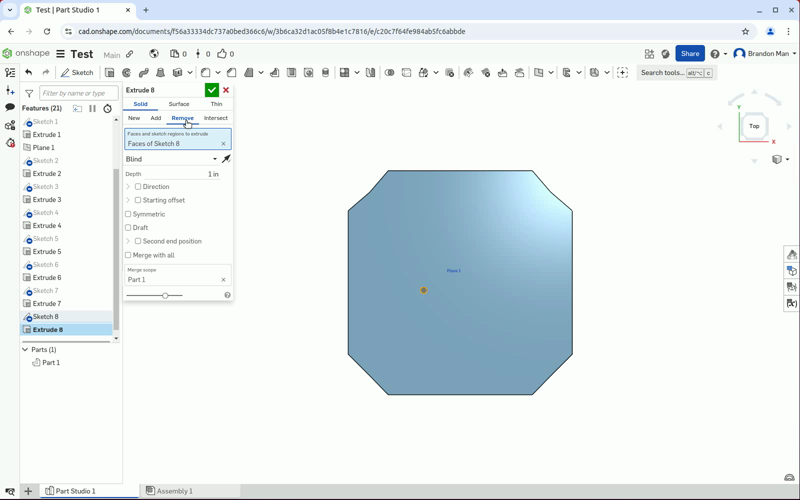
key(tab, 4)
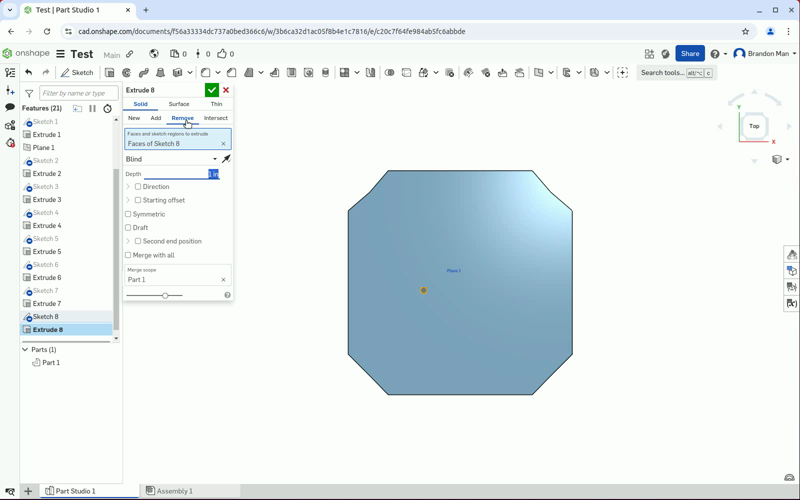
text(3.611)
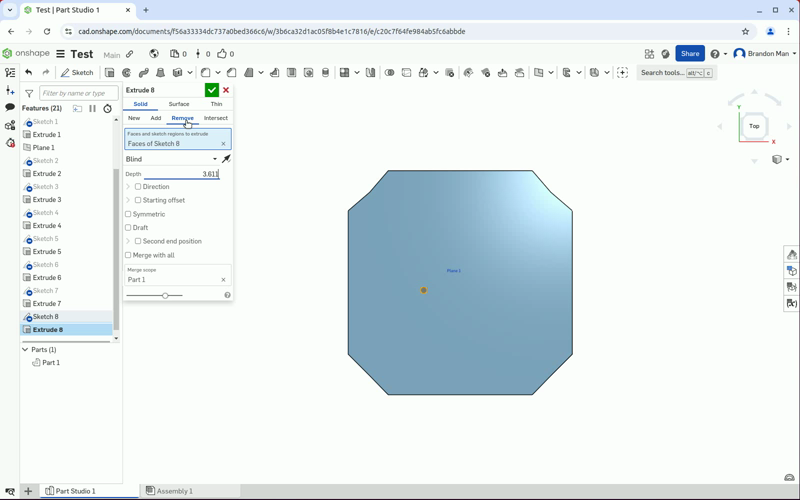
key(tab, 6)
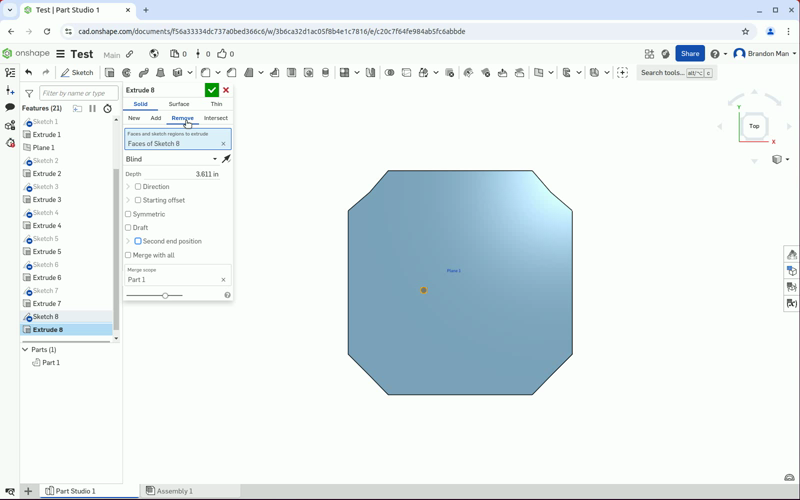
key(space)
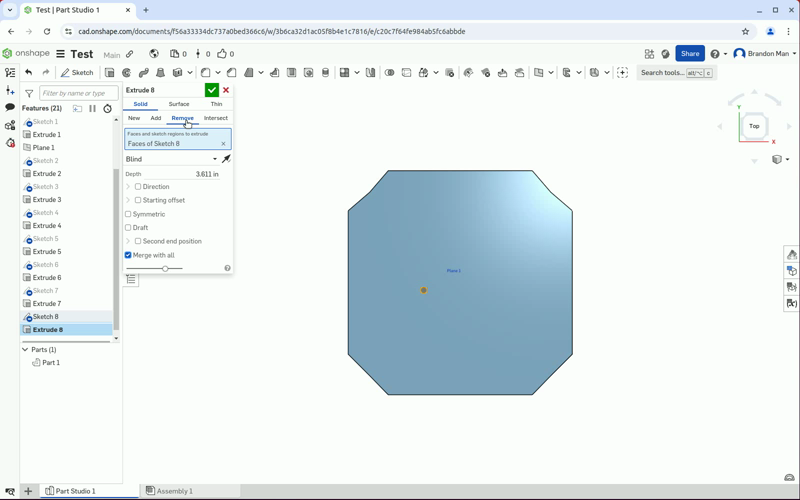
key(enter)
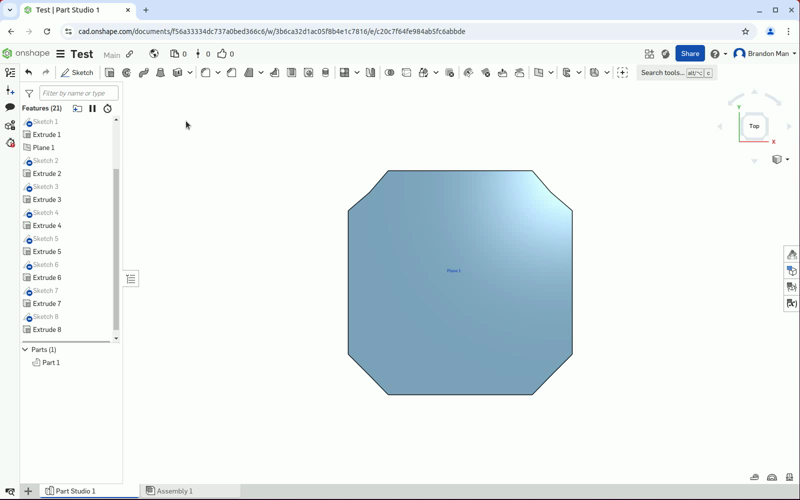
key(shift+h)
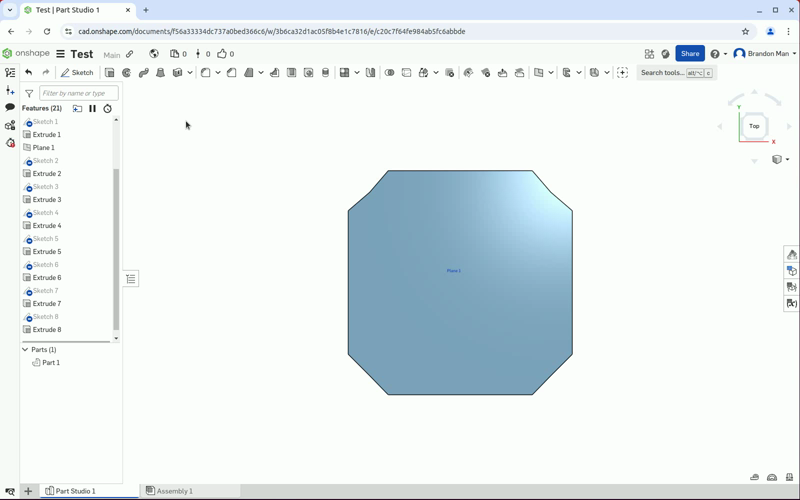
key(shift+h)
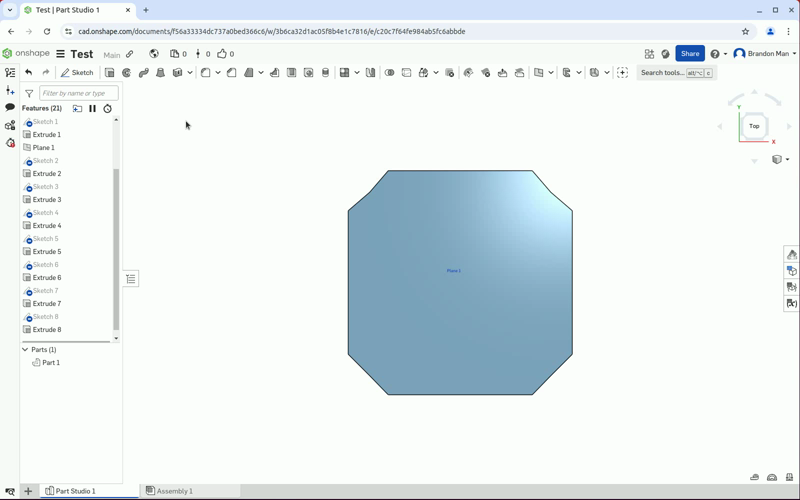
mouse_move(69, 124)
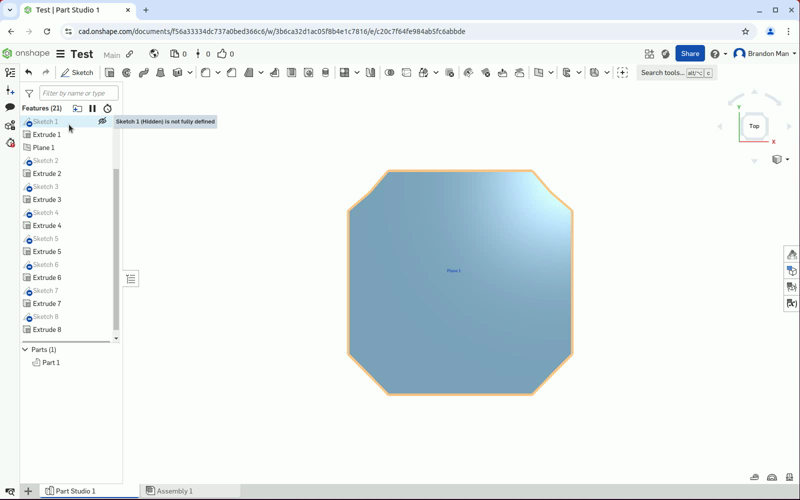
click(69, 124)
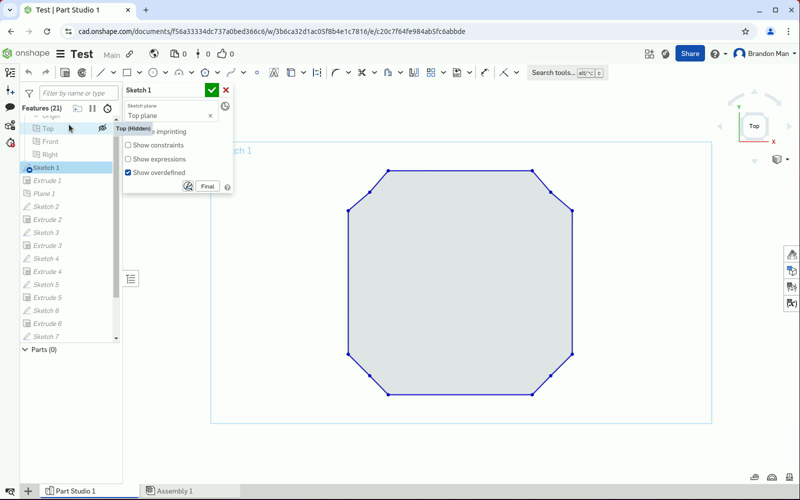
mouse_move(229, 92)
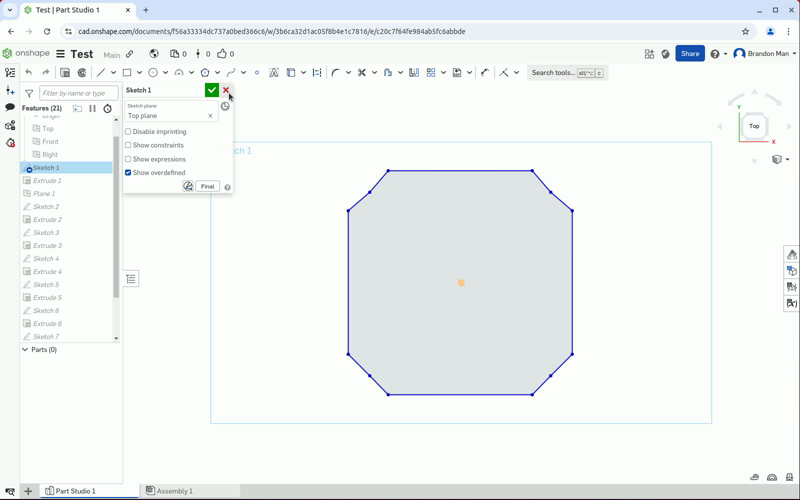
click(229, 92)
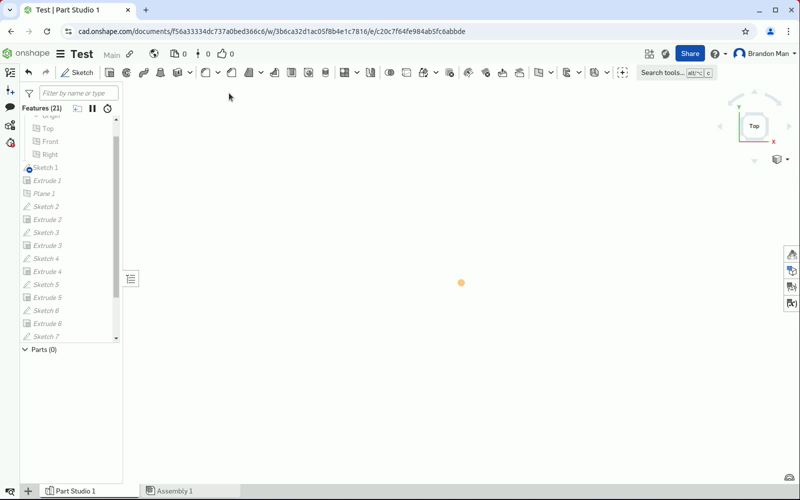
key(shift+s)
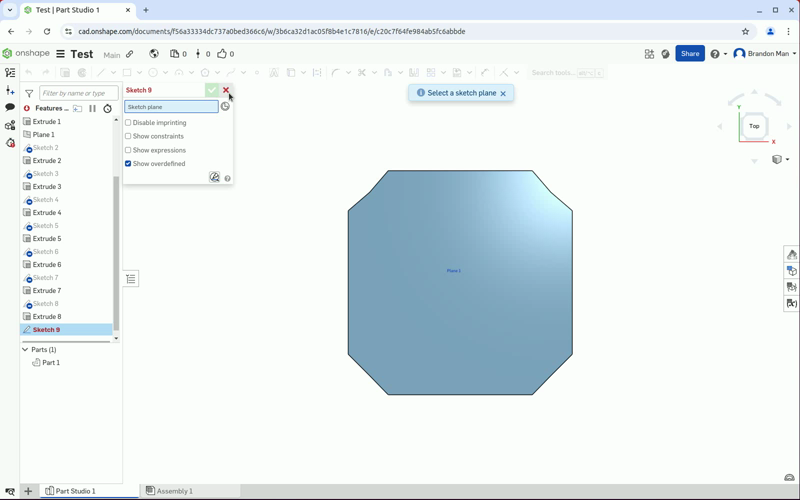
mouse_move(69, 137)
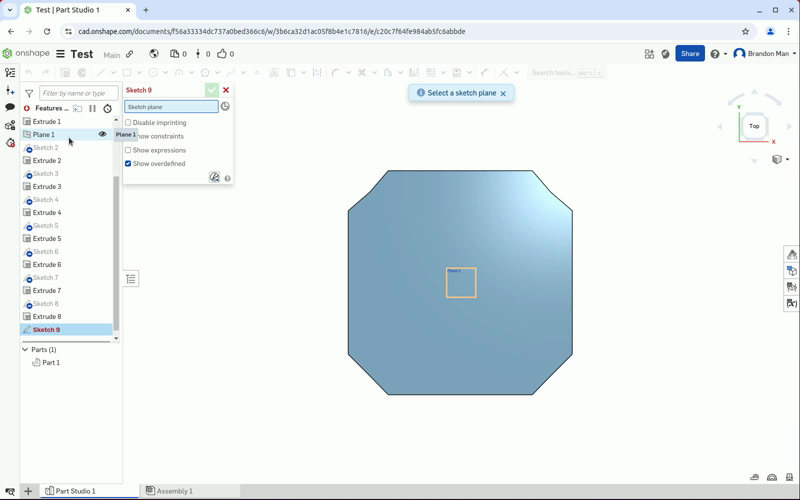
click(69, 137)
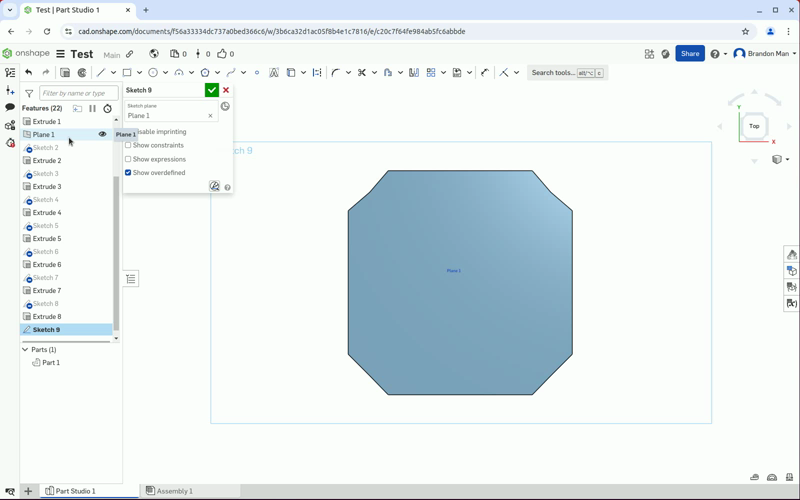
mouse_move(73, 352)
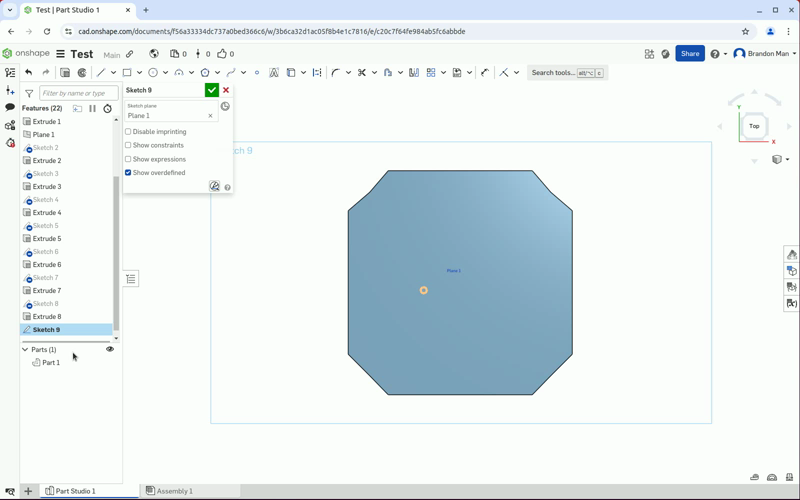
key(y)
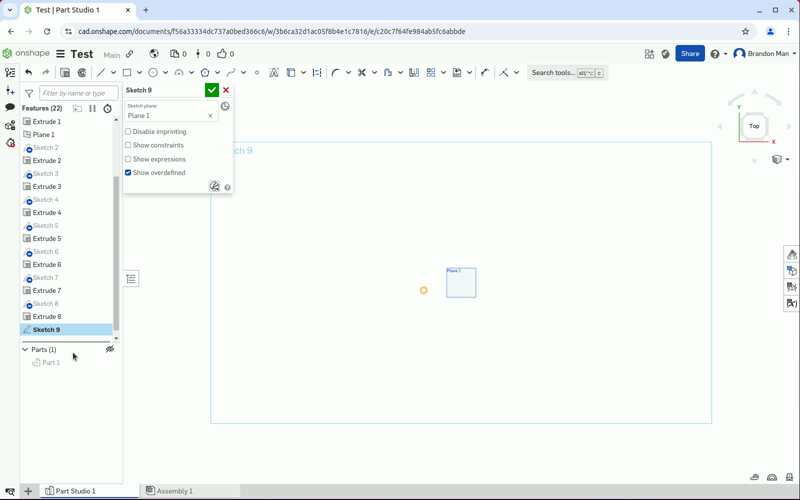
key(c)
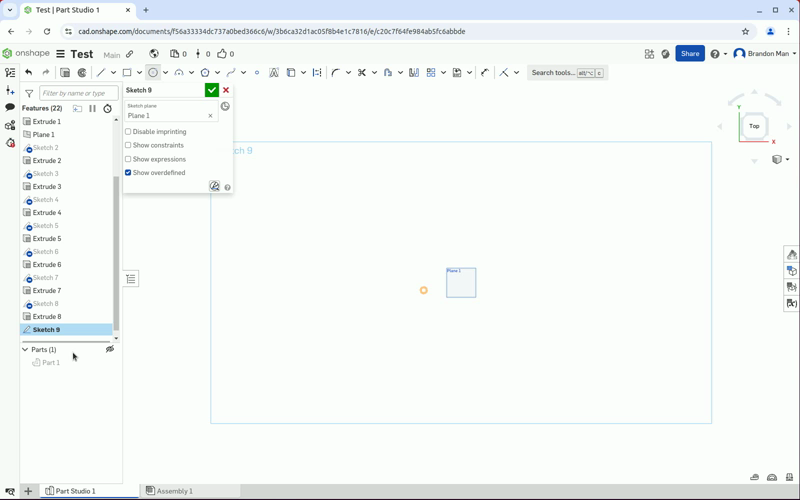
key_down(shift)
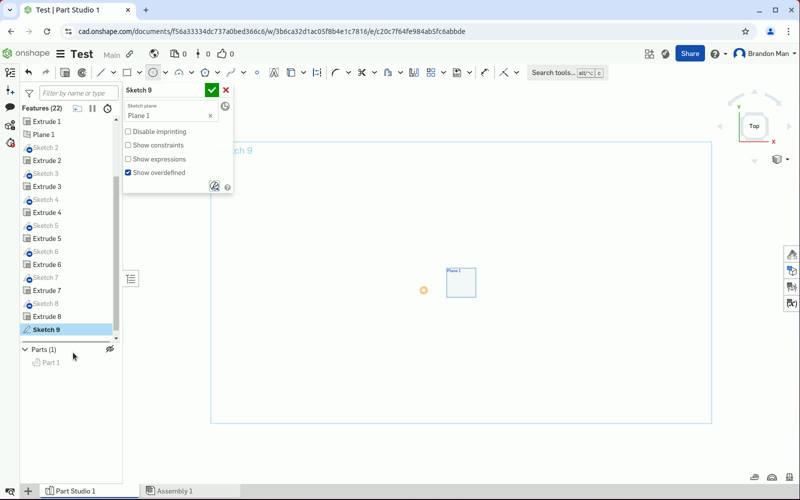
mouse_move(454, 320)
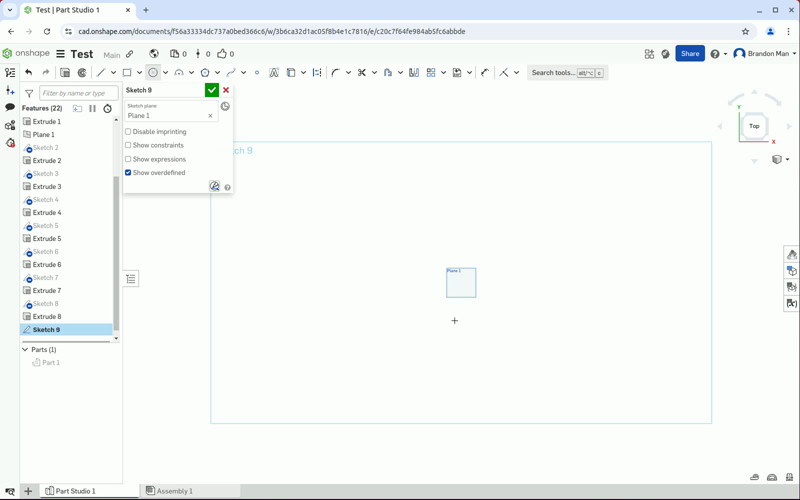
click(454, 320)
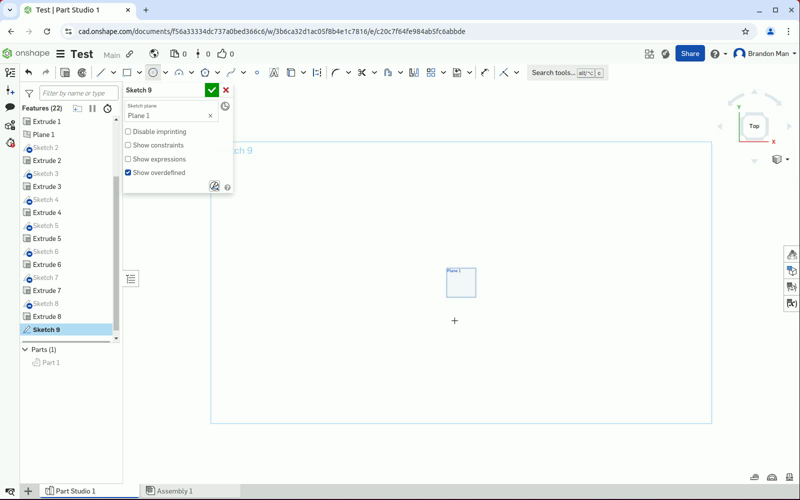
key_up(shift)
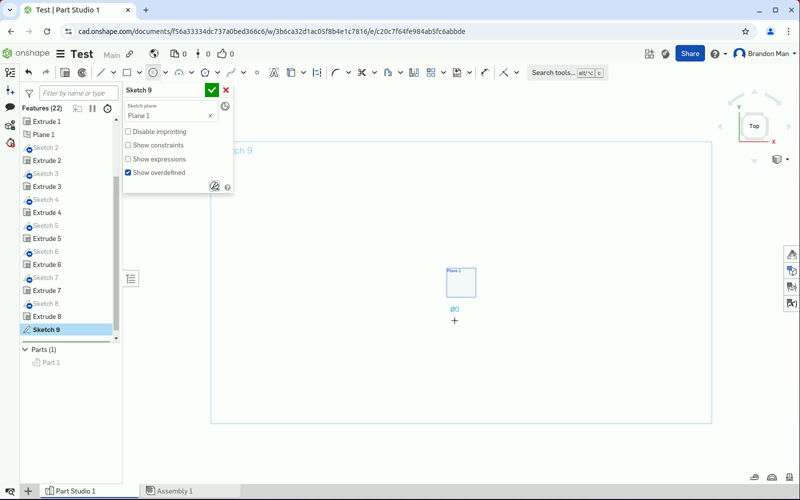
mouse_move(457, 320)
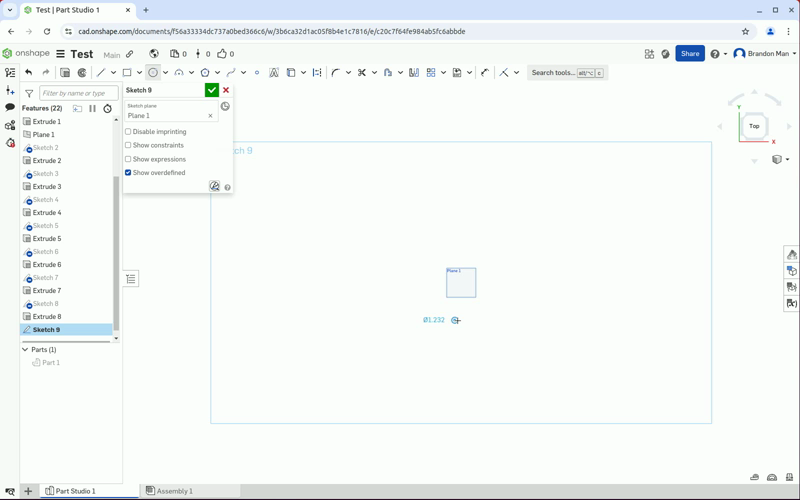
click(457, 320)
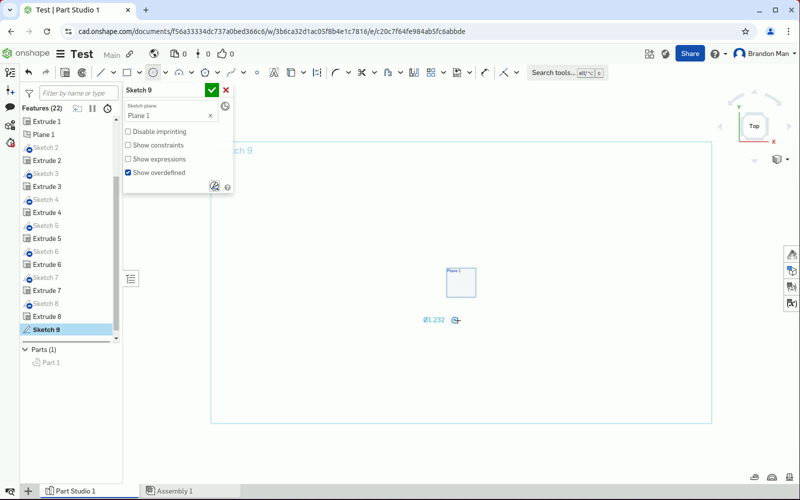
key(esc)
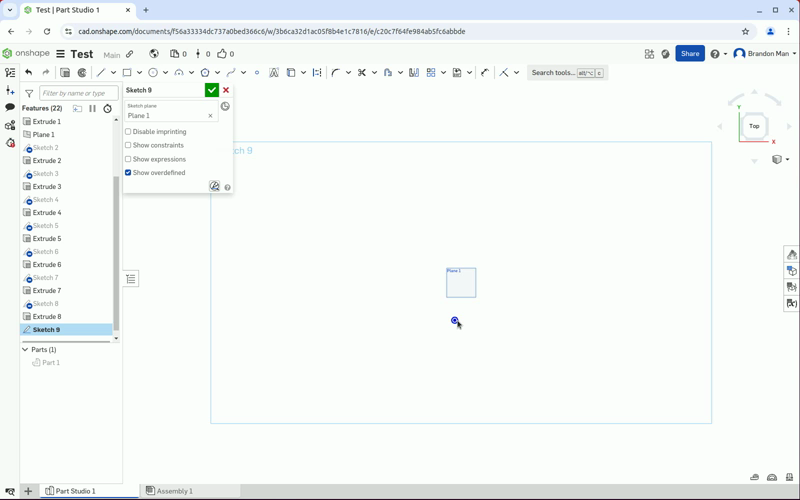
mouse_move(455, 319)
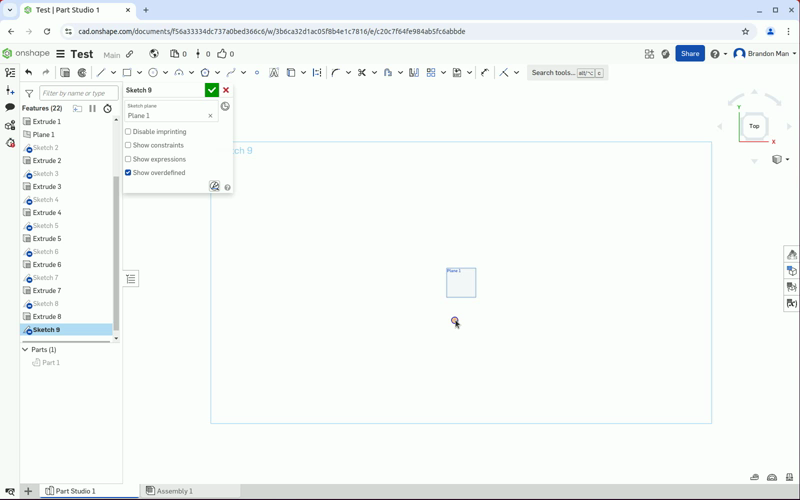
scroll(6)
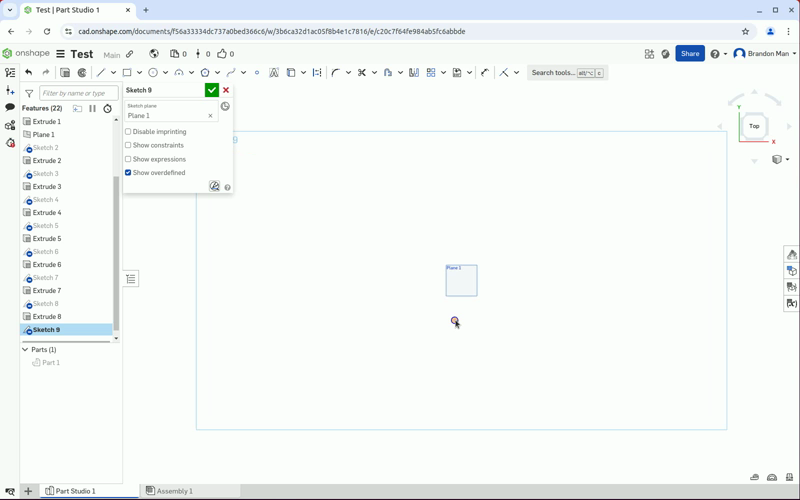
scroll(6)
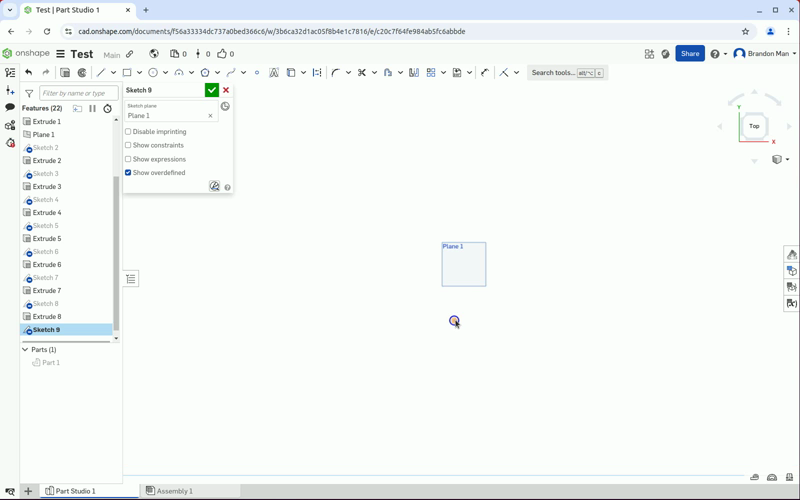
scroll(6)
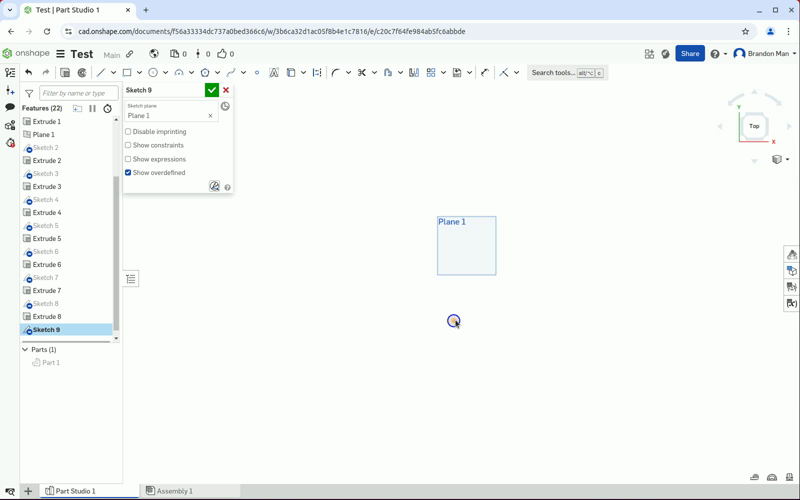
scroll(6)
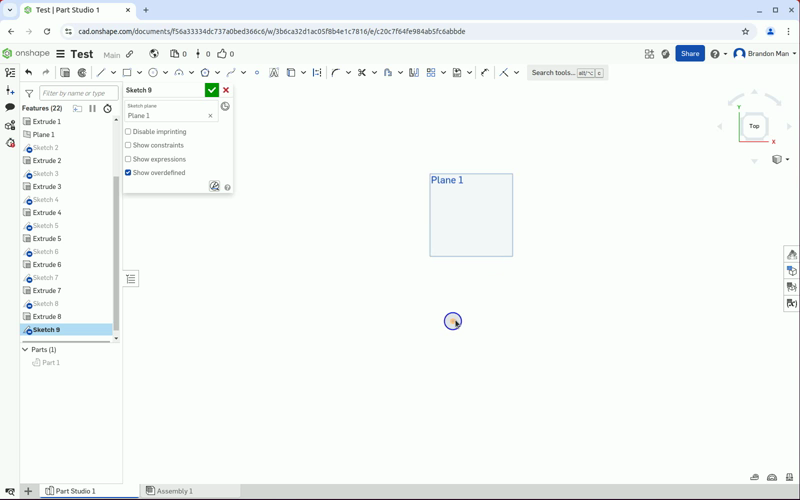
scroll(6)
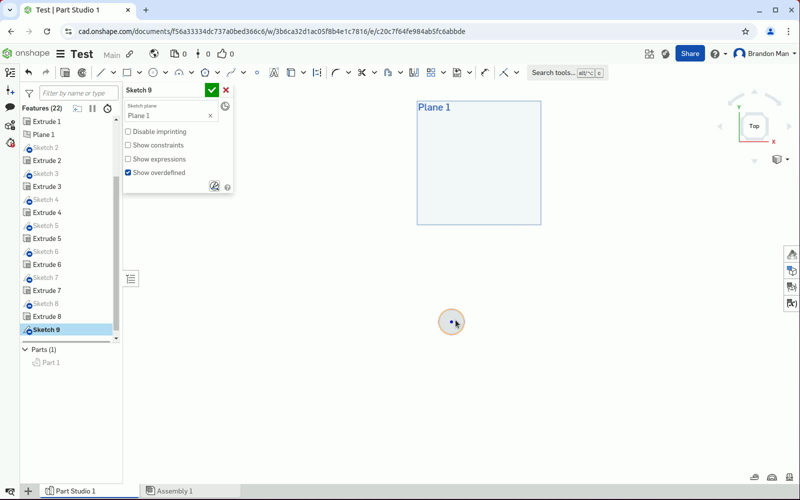
scroll(6)
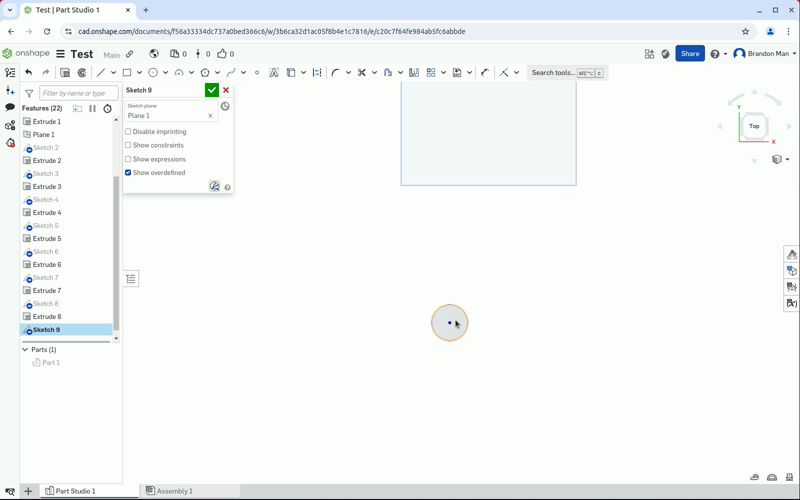
scroll(6)
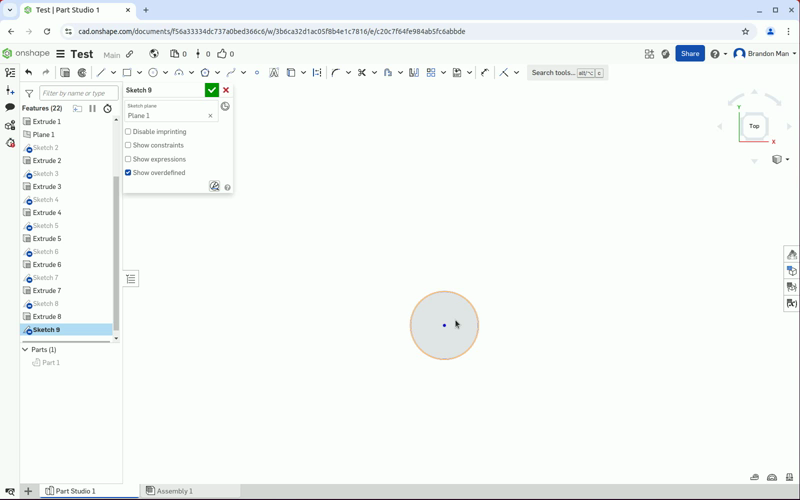
click(455, 319)
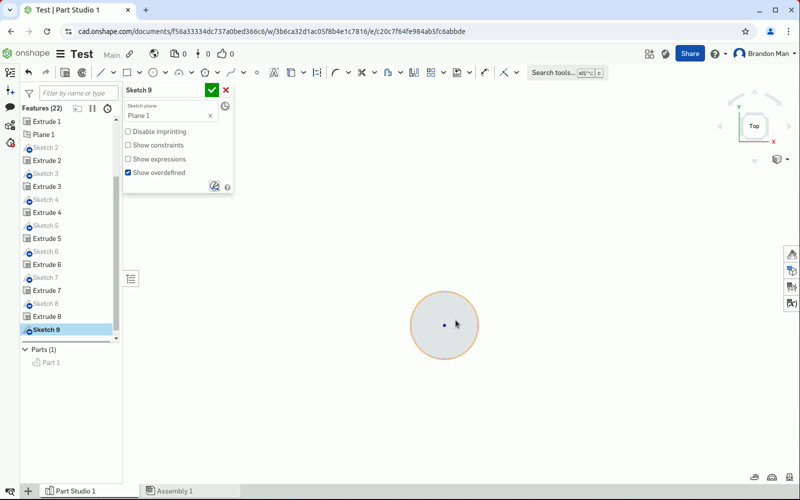
scroll(-6)
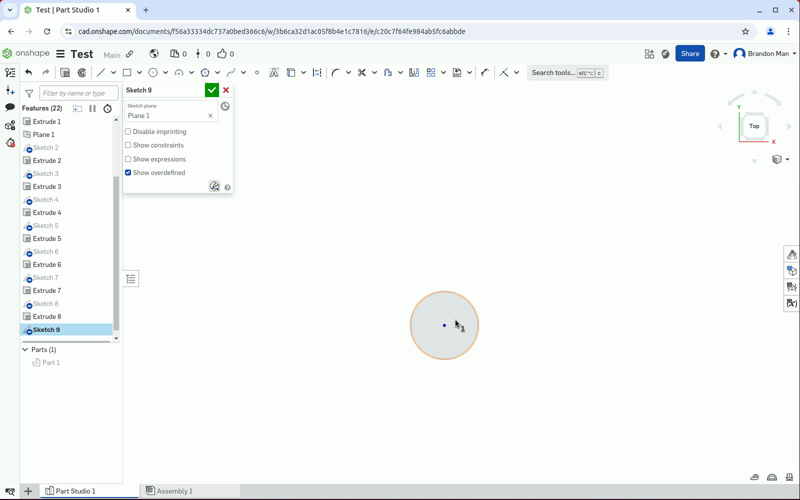
scroll(-6)
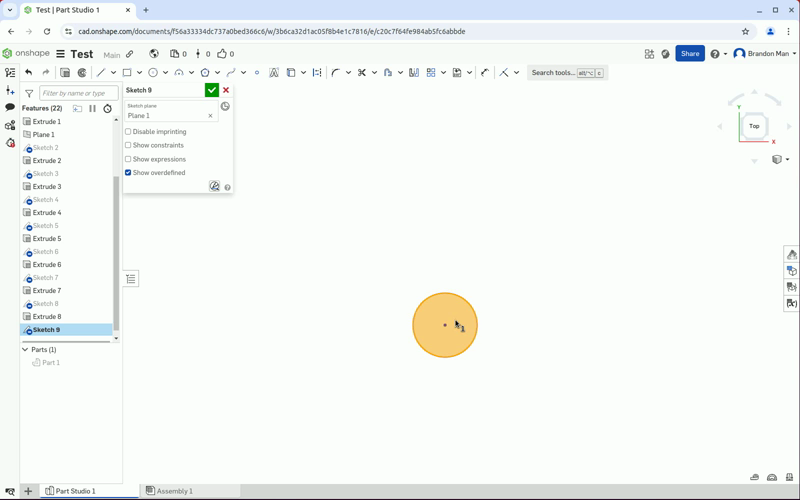
scroll(-6)
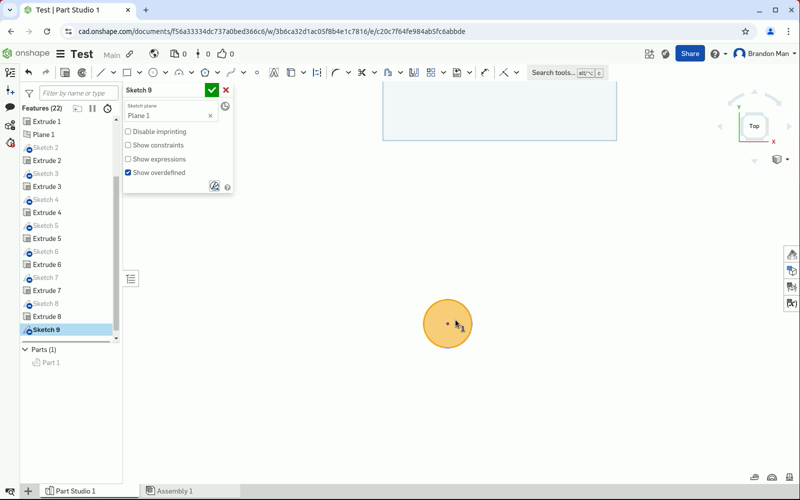
scroll(-6)
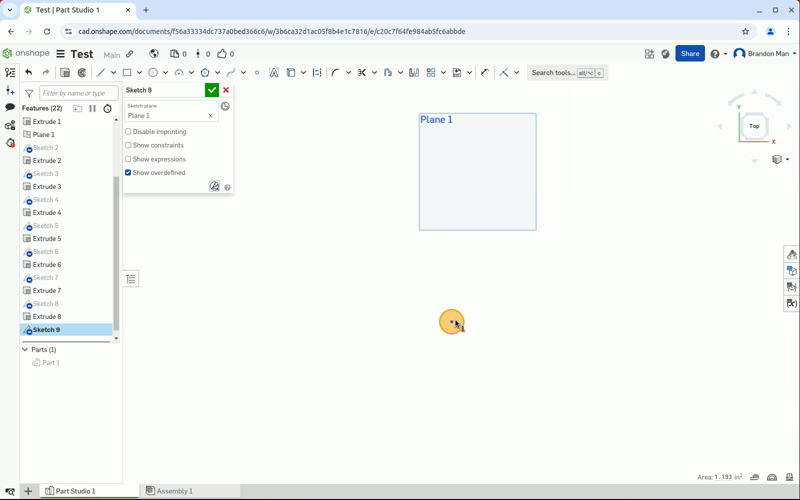
scroll(-6)
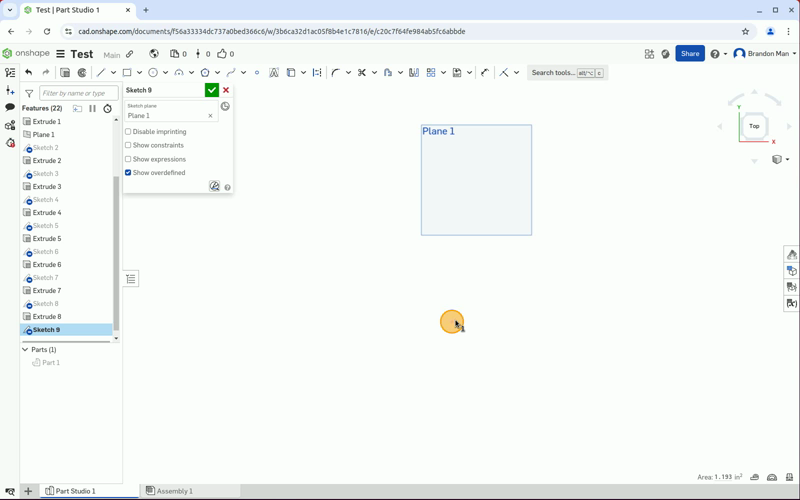
scroll(-6)
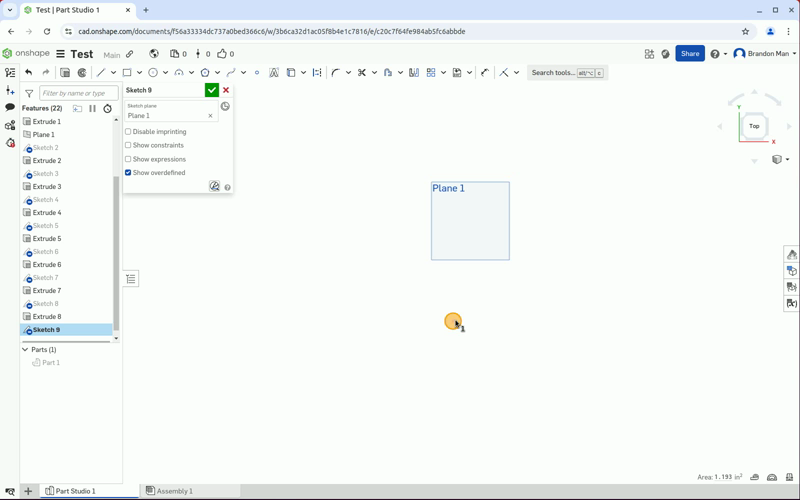
scroll(-6)
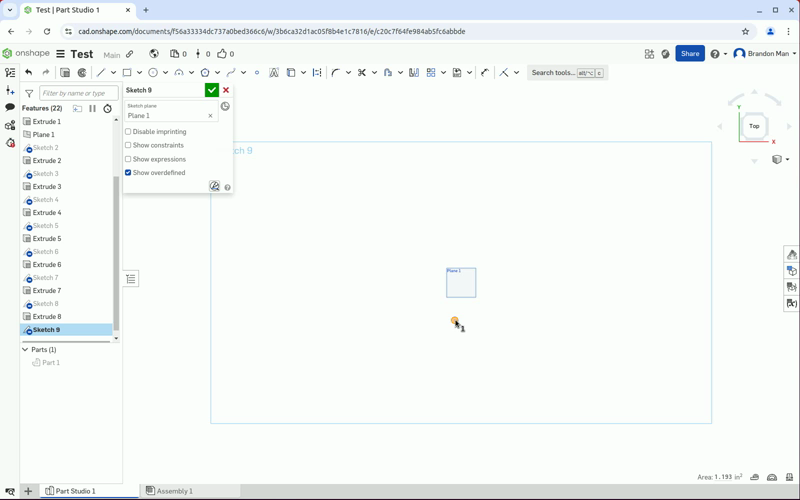
mouse_move(73, 352)
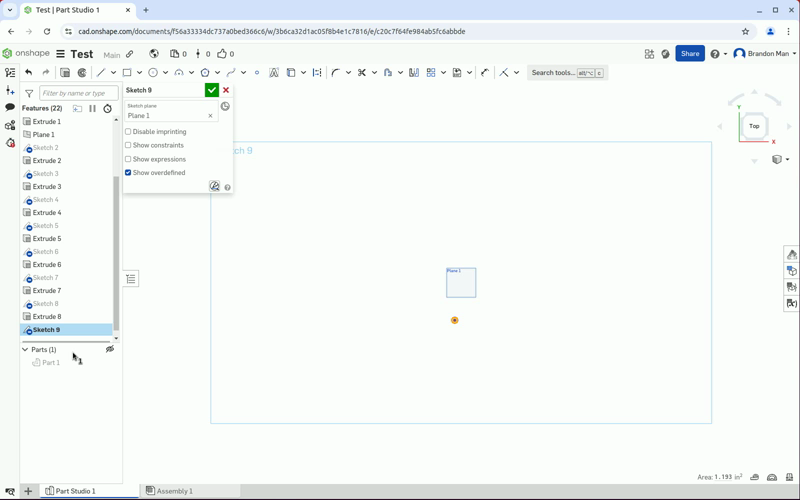
key(shift+y)
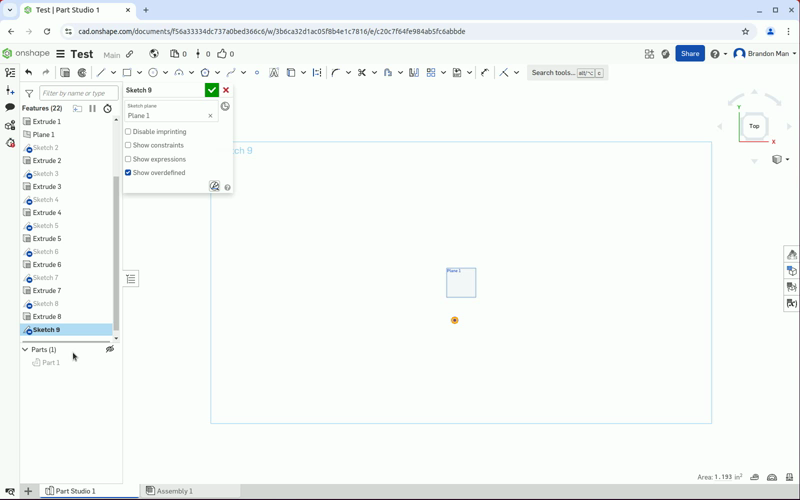
key(shift+e)
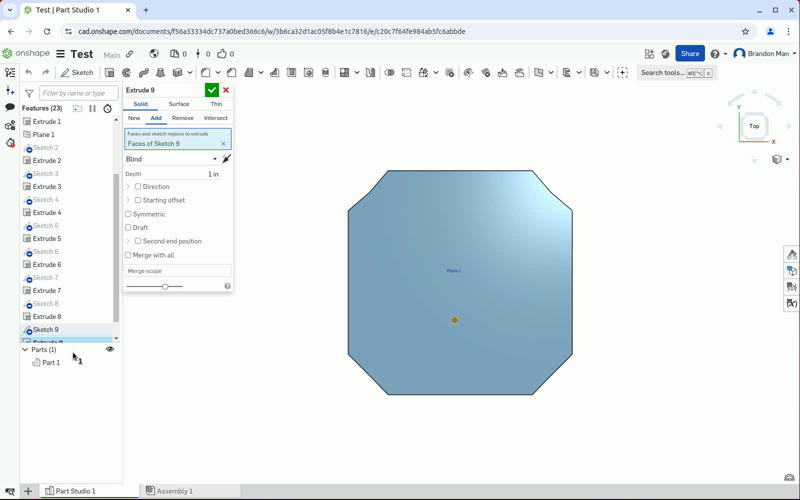
mouse_move(143, 106)
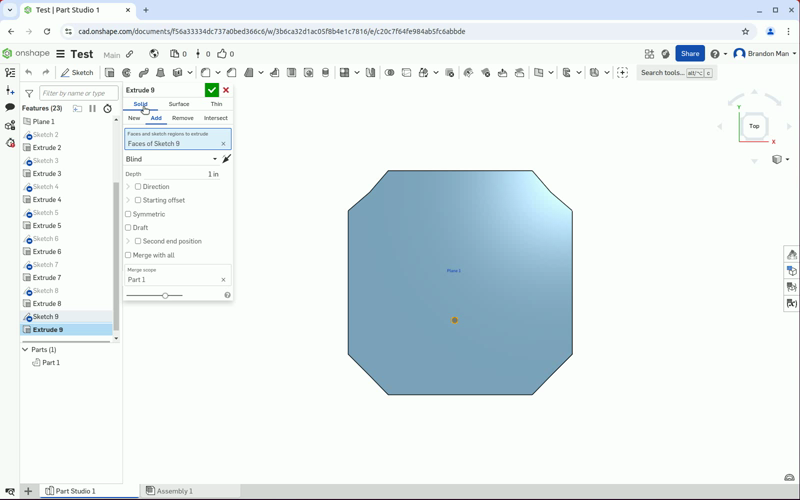
click(143, 106)
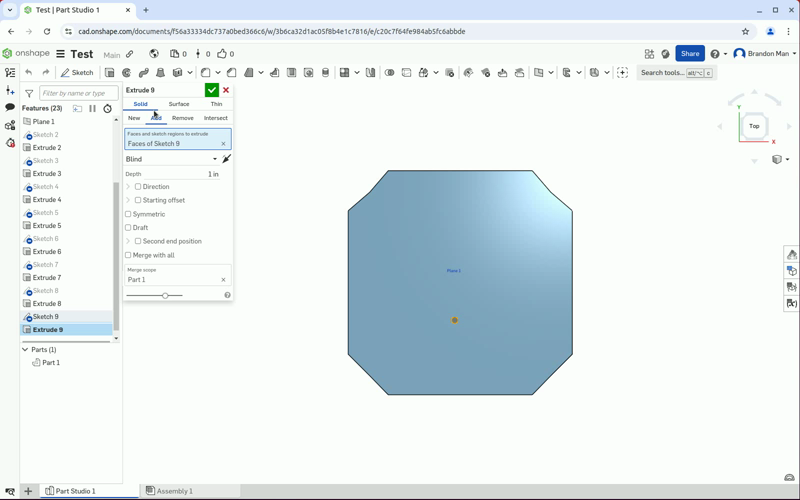
mouse_move(186, 120)
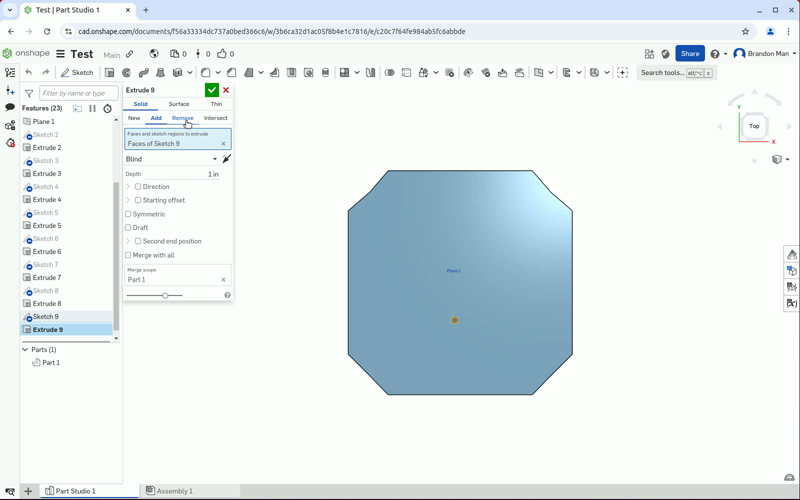
click(186, 120)
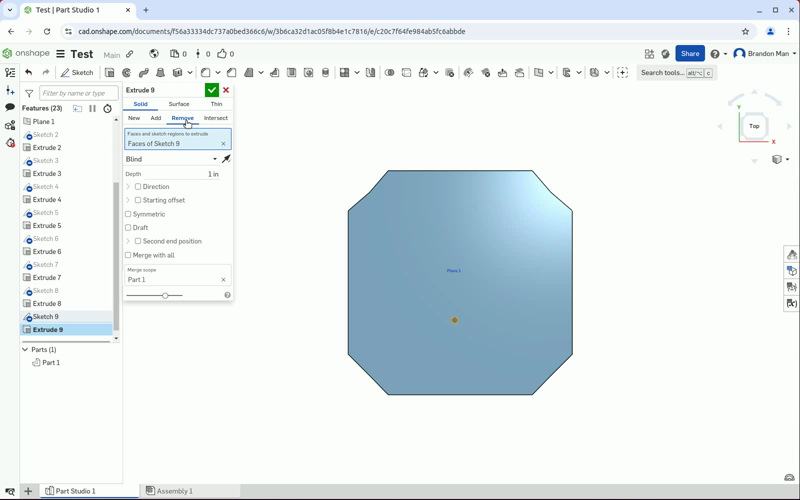
key(tab, 4)
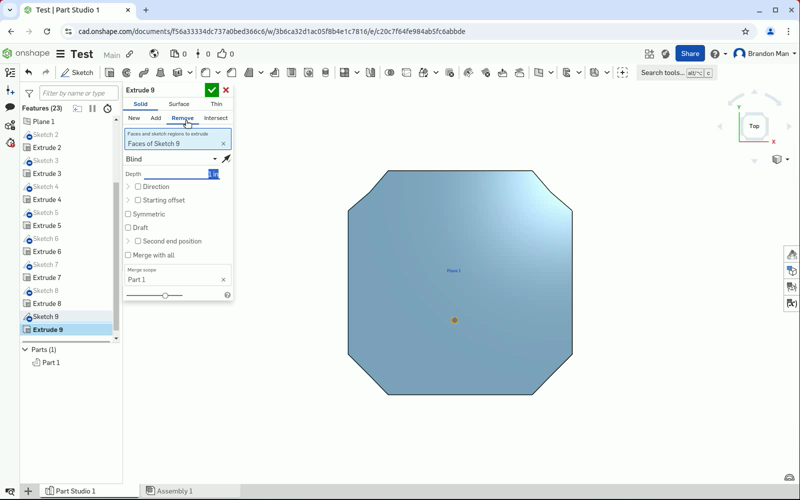
text(3.611)
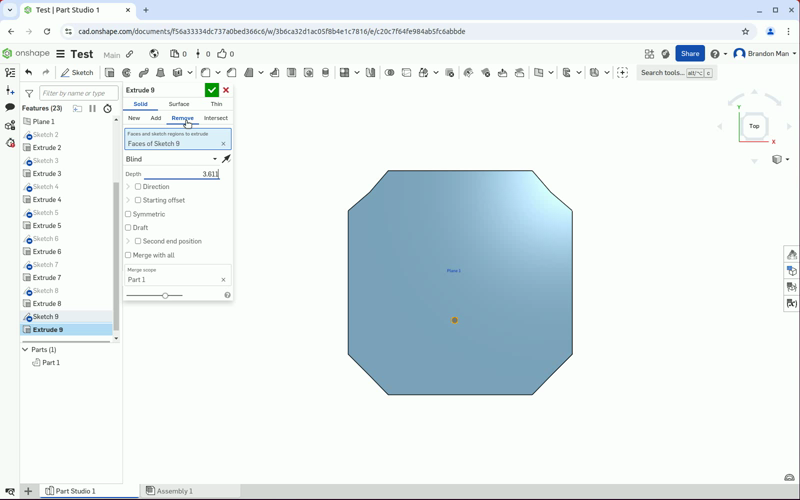
key(tab, 6)
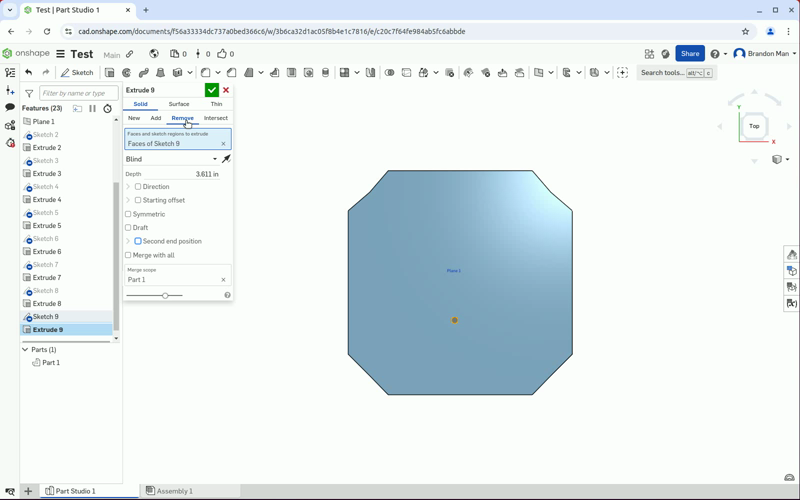
key(space)
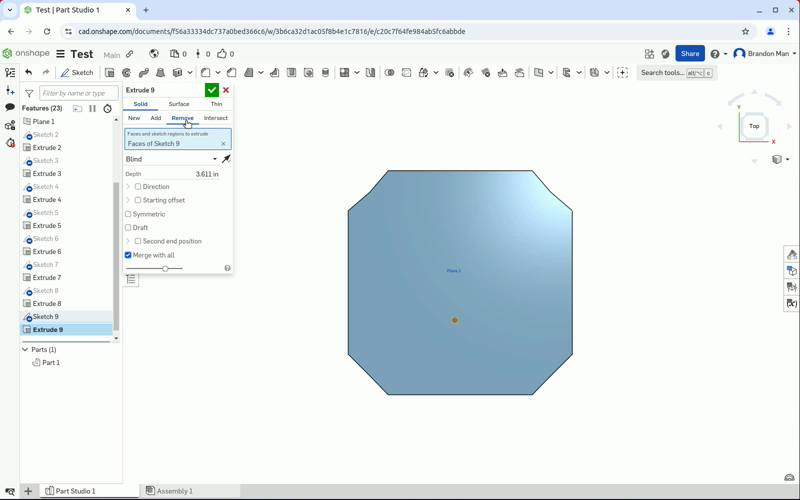
key(enter)
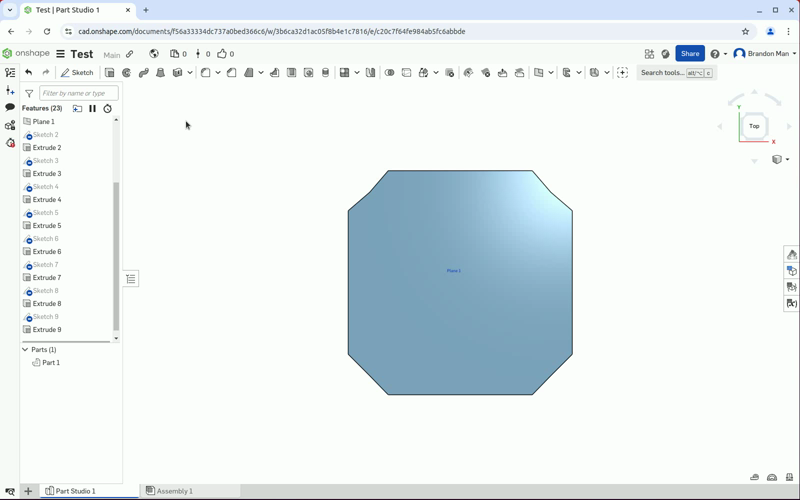
key(shift+h)
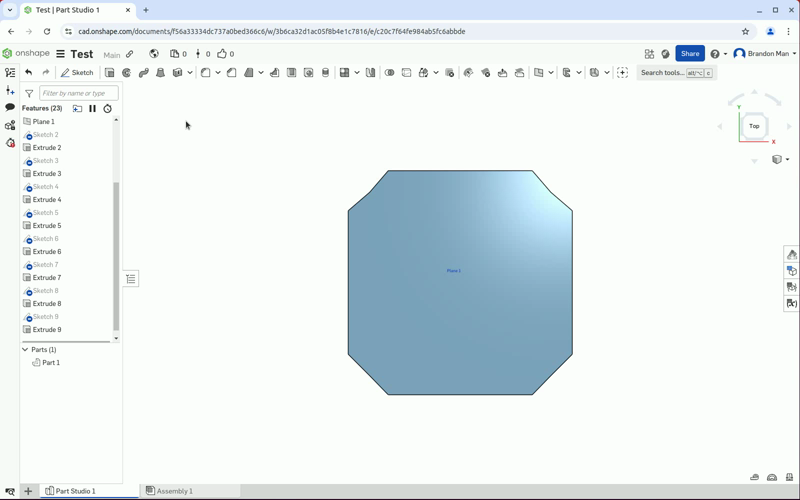
key(shift+h)
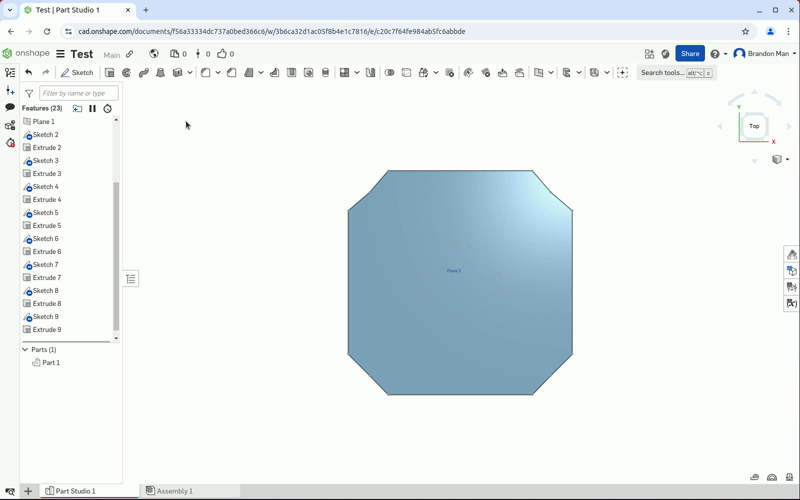
key(shift+7)
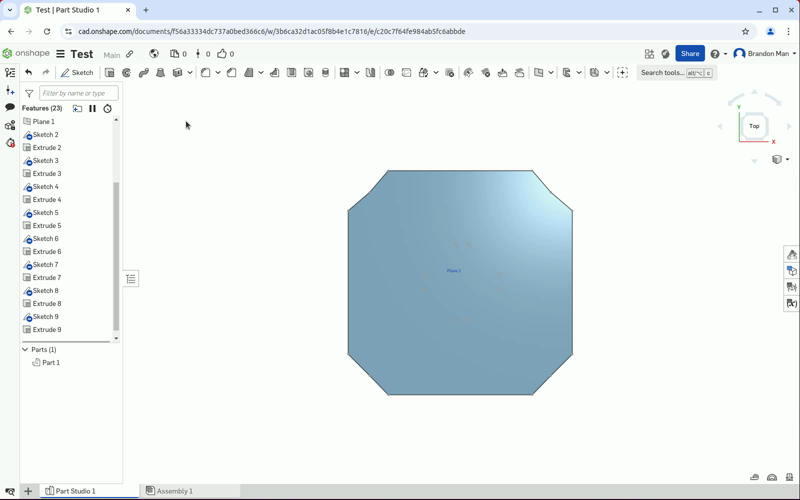
key(up, 3)
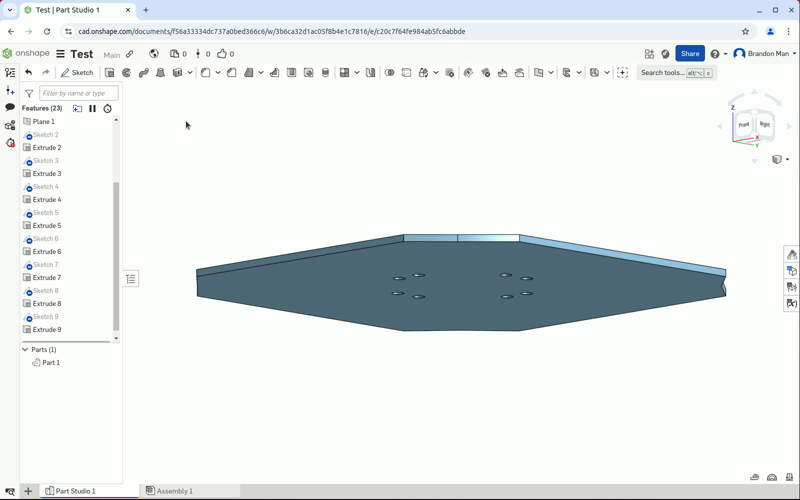
key(left, 3)
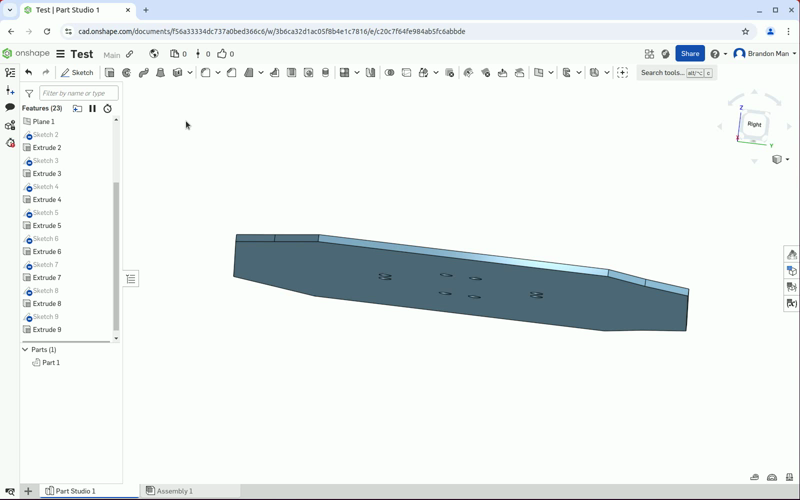
key(right, 3)
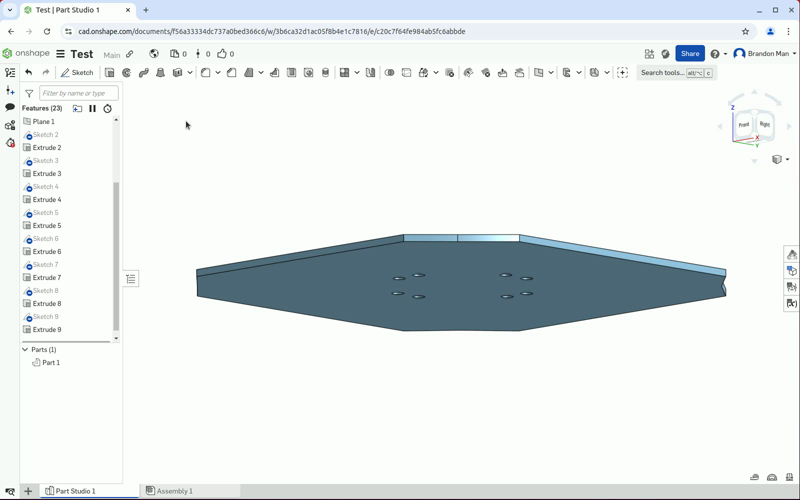
key(down, 3)
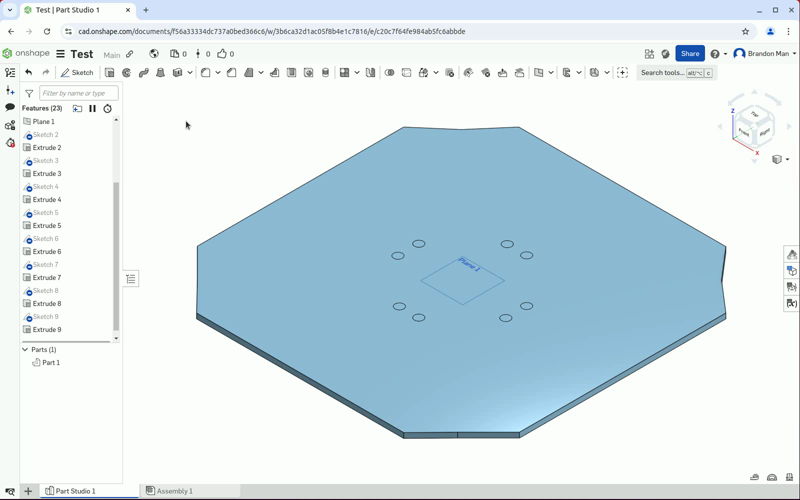
mouse_move(69, 98)
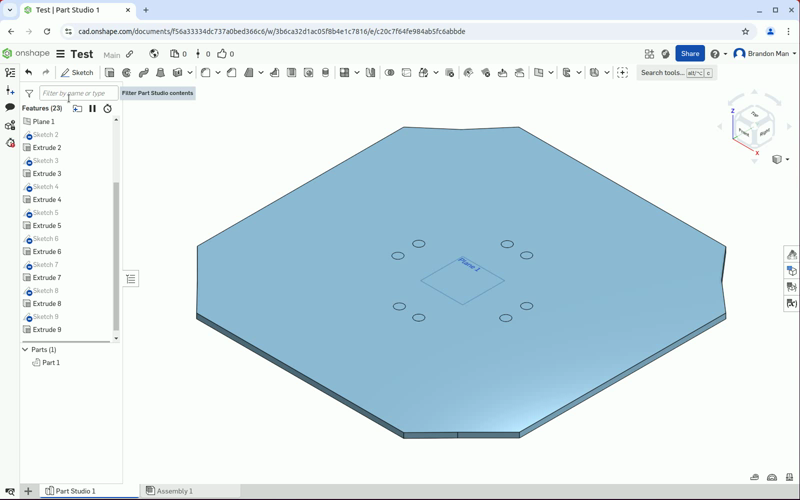
click(69, 98)